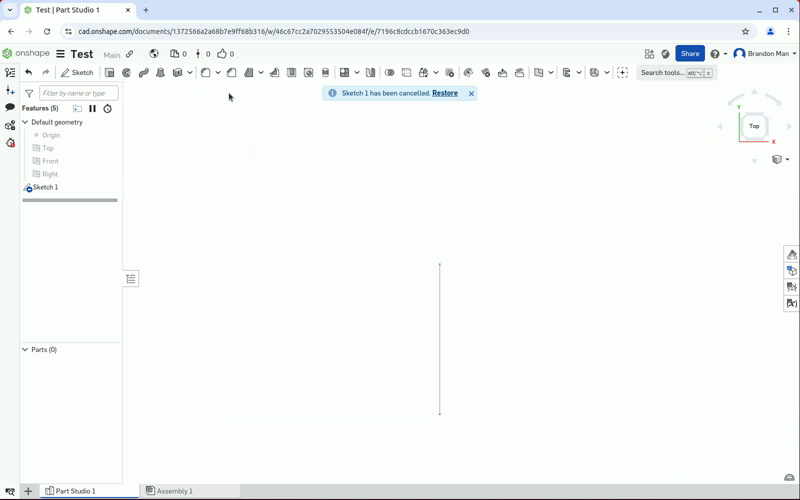
key(shift+h)
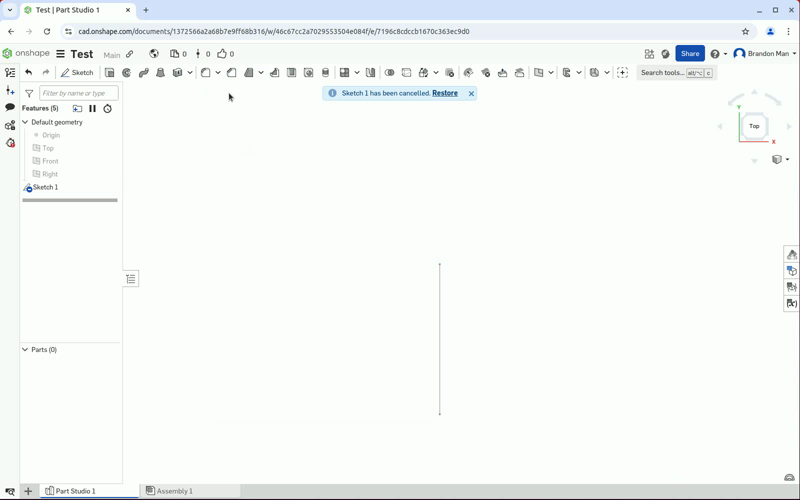
key(shift+s)
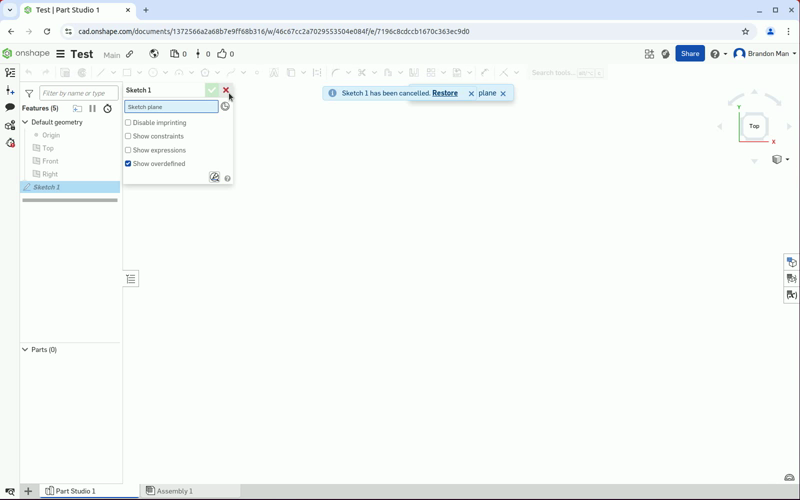
mouse_move(73, 150)
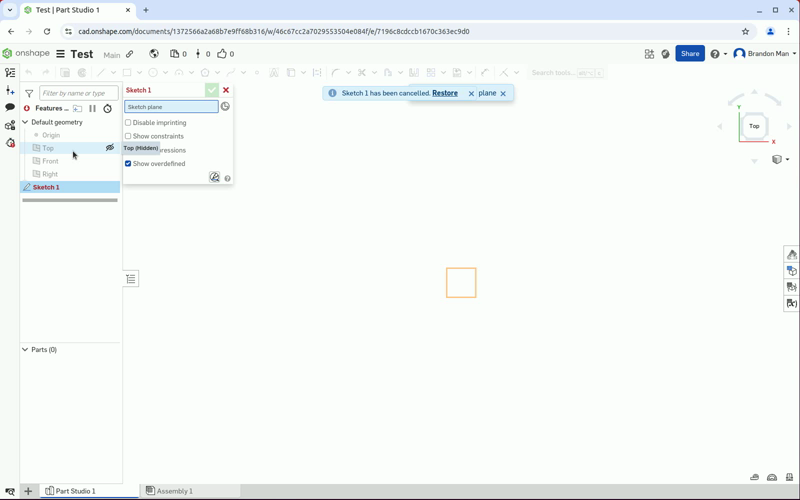
click(73, 150)
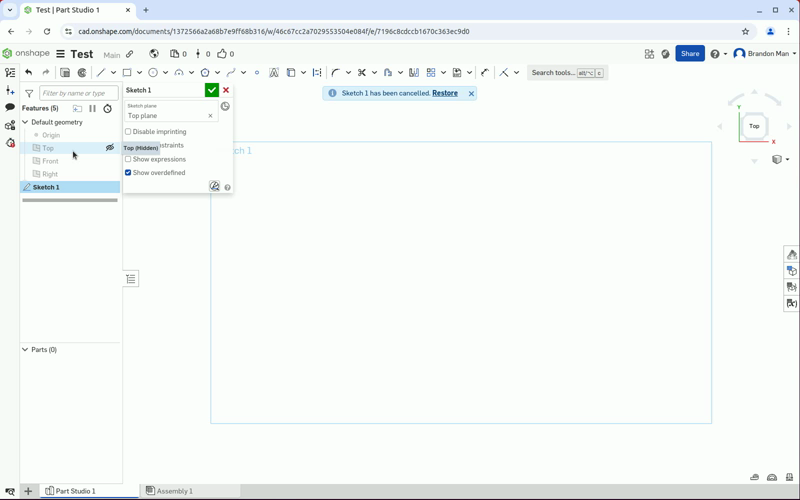
mouse_move(73, 352)
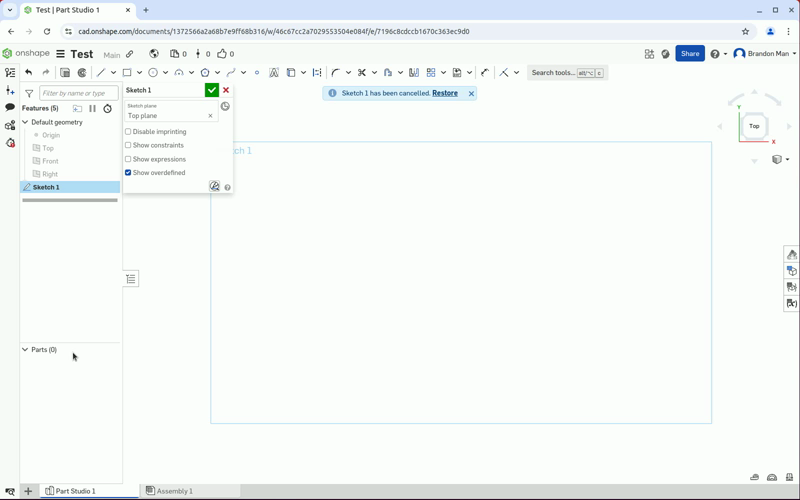
key(y)
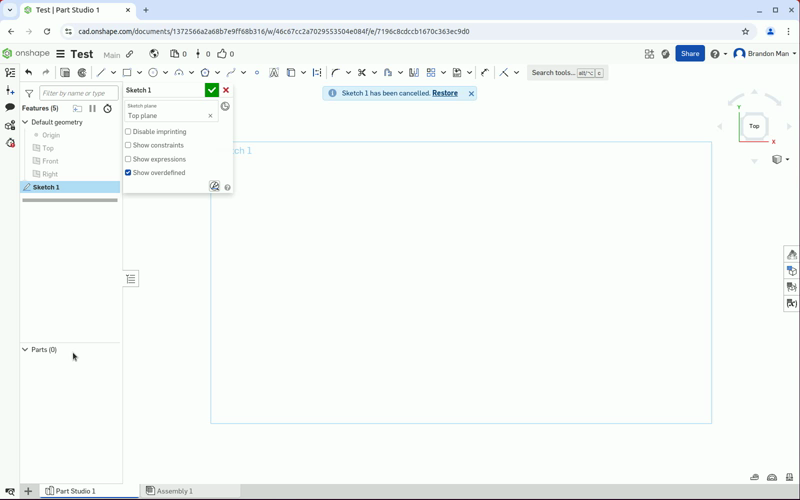
key(l)
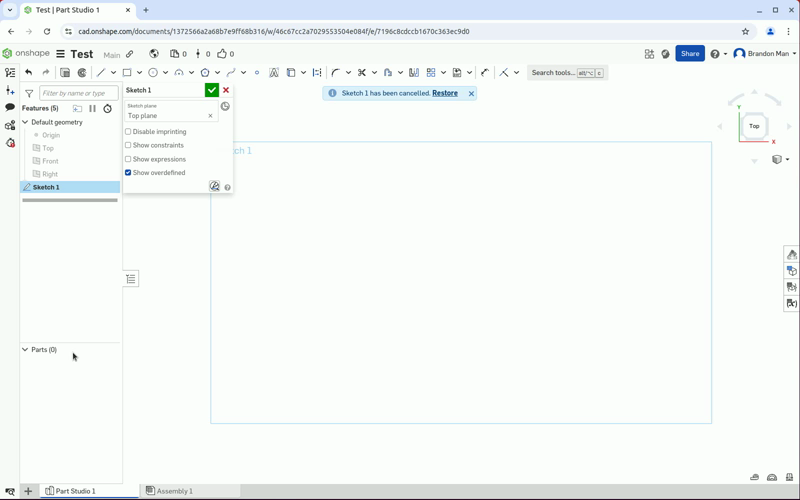
key_down(shift)
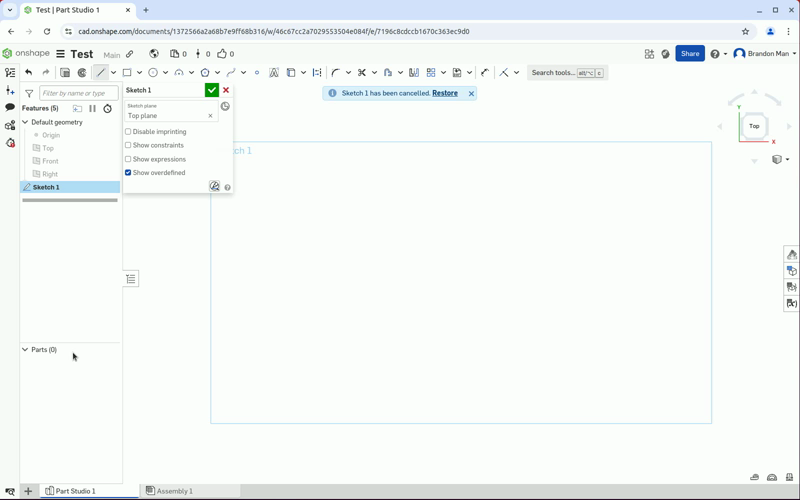
mouse_move(348, 395)
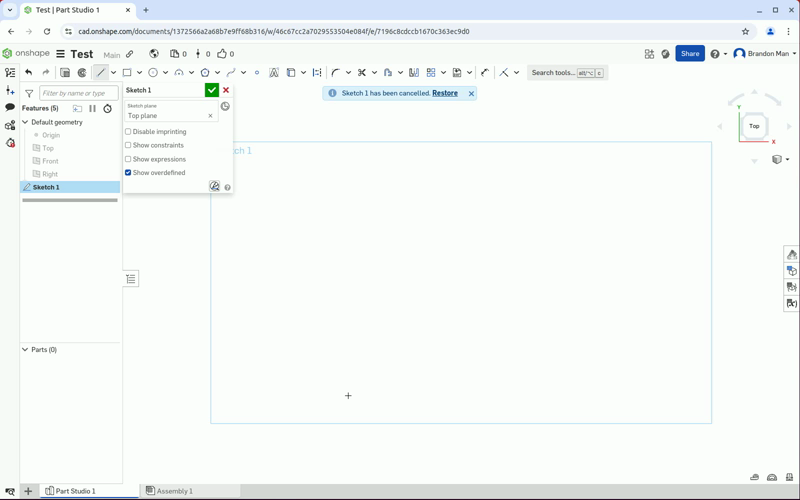
click(348, 395)
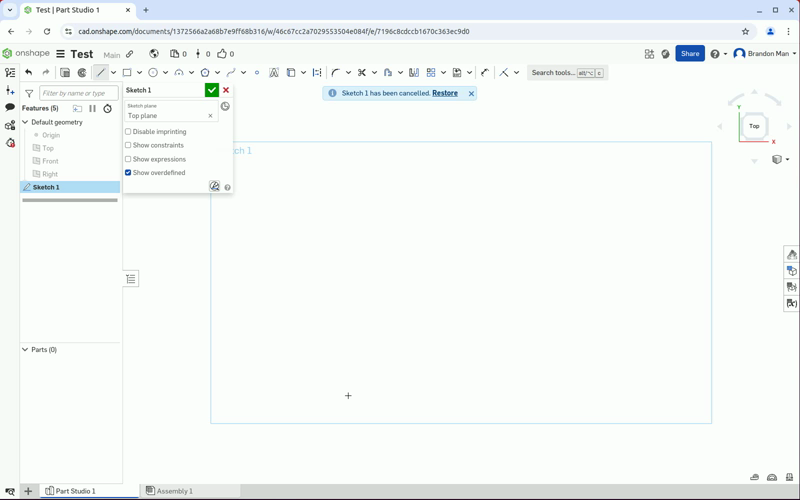
key_up(shift)
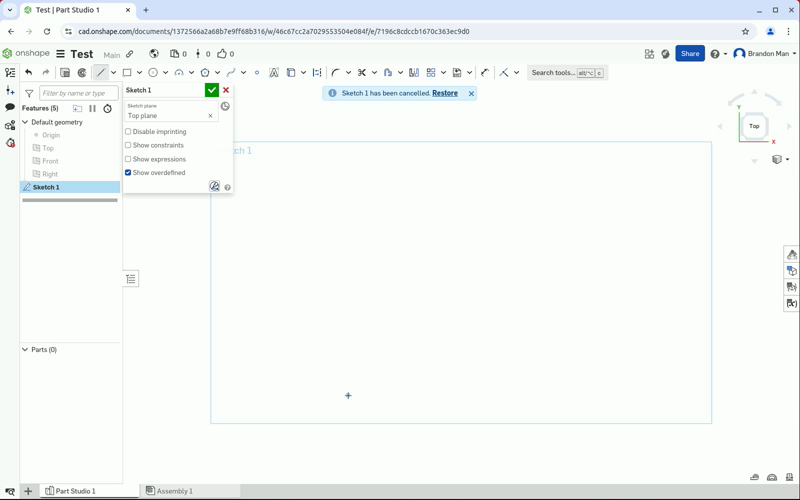
key_down(shift)
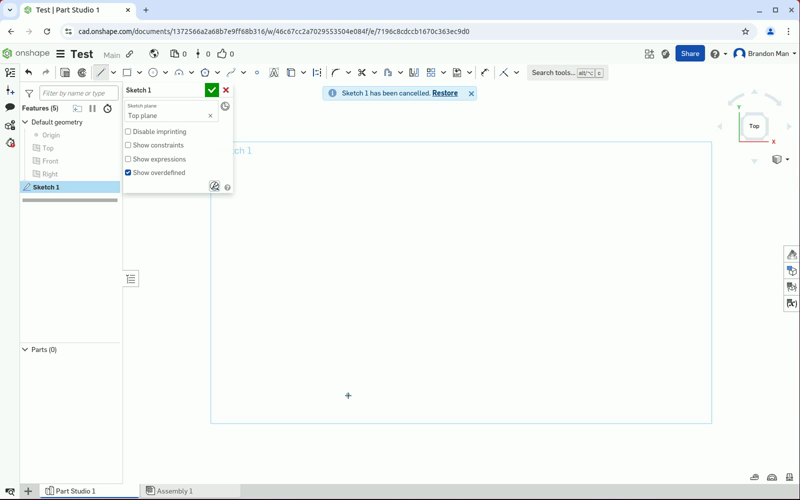
mouse_move(460, 395)
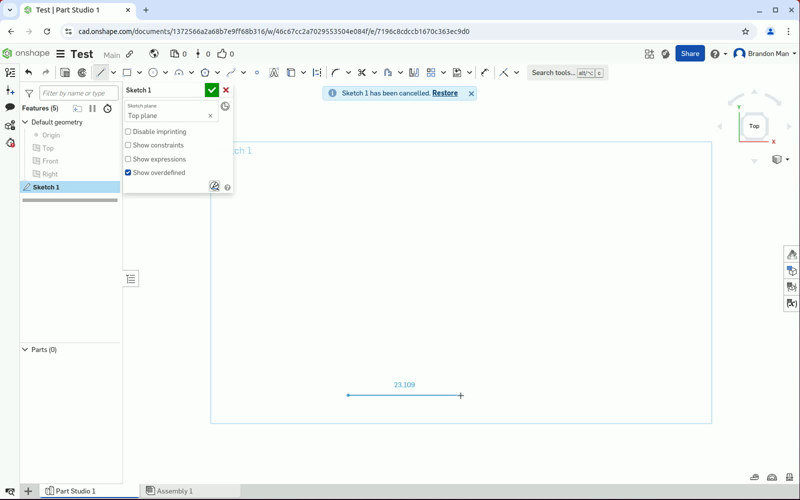
click(460, 395)
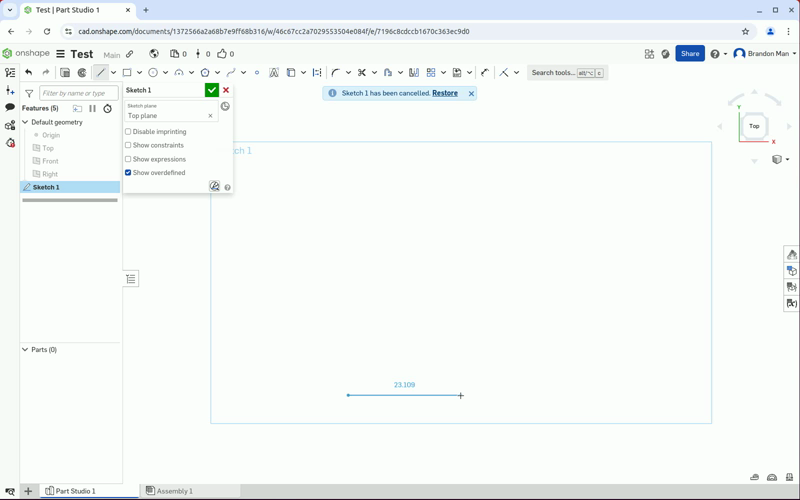
key_up(shift)
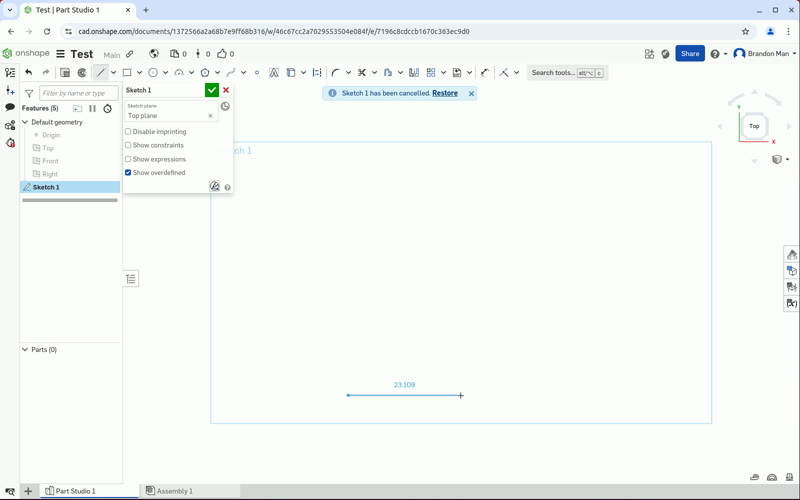
key_down(shift)
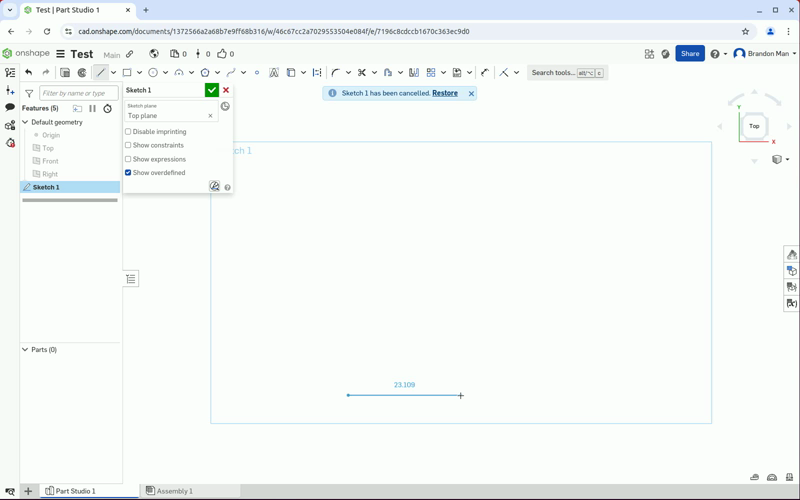
mouse_move(460, 282)
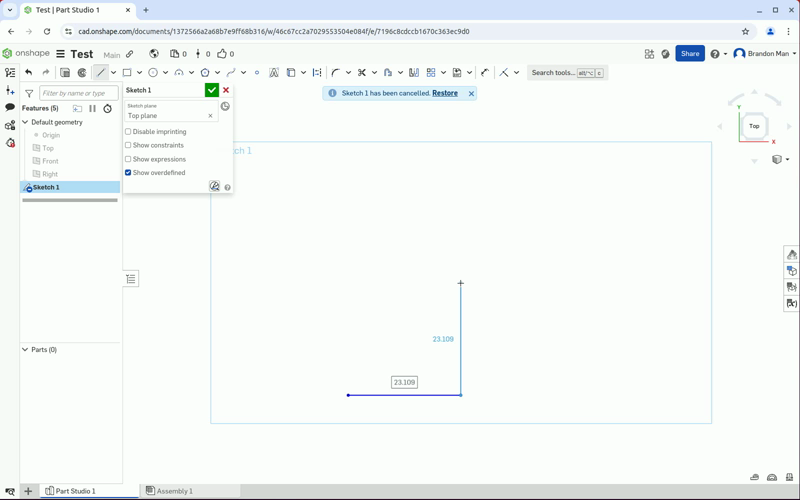
click(460, 282)
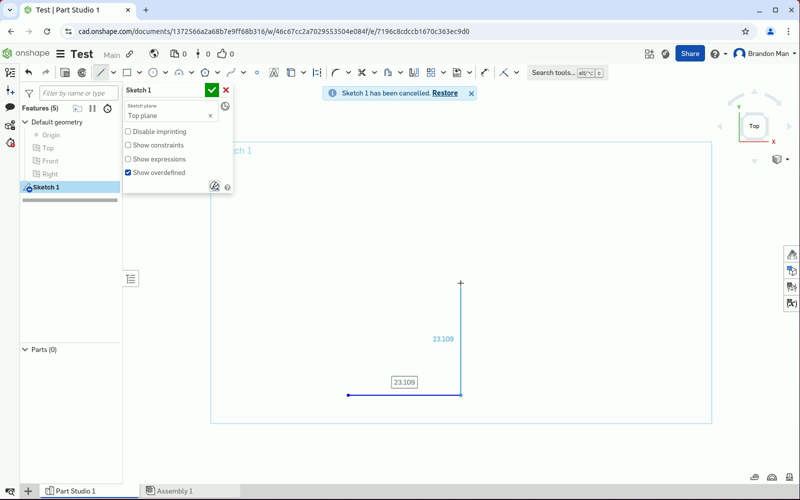
key_up(shift)
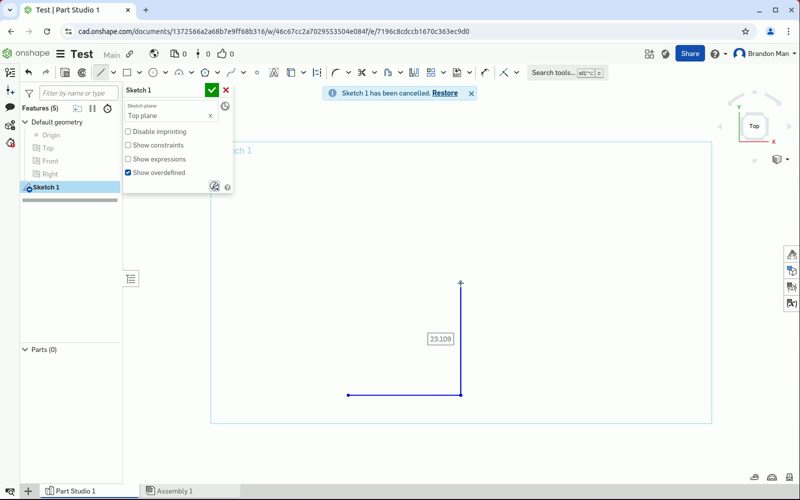
key_down(shift)
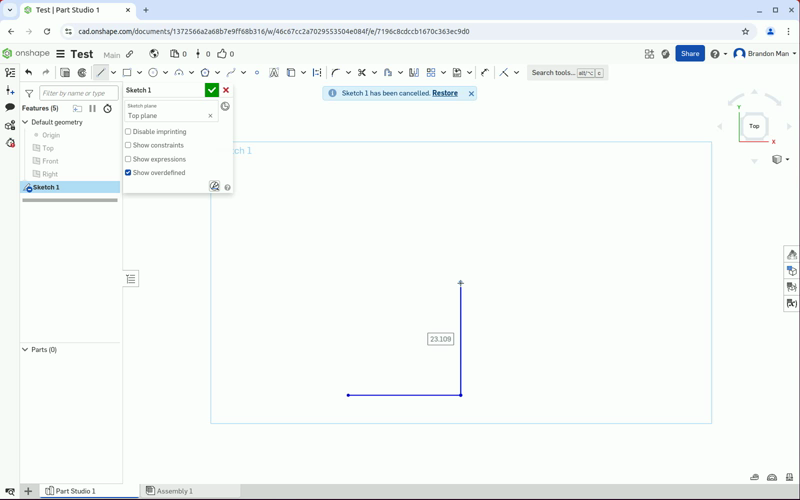
mouse_move(348, 282)
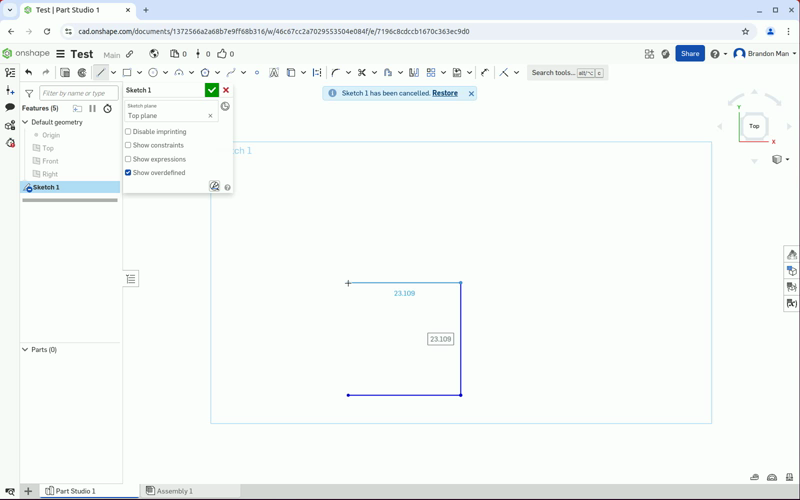
click(348, 282)
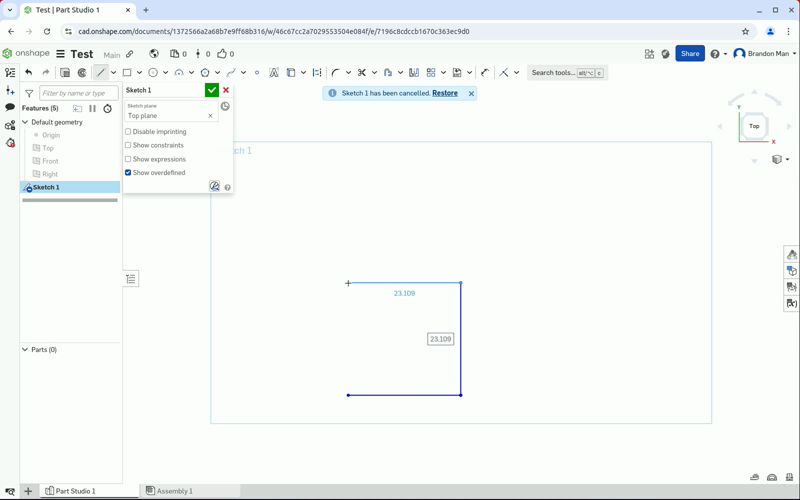
key_up(shift)
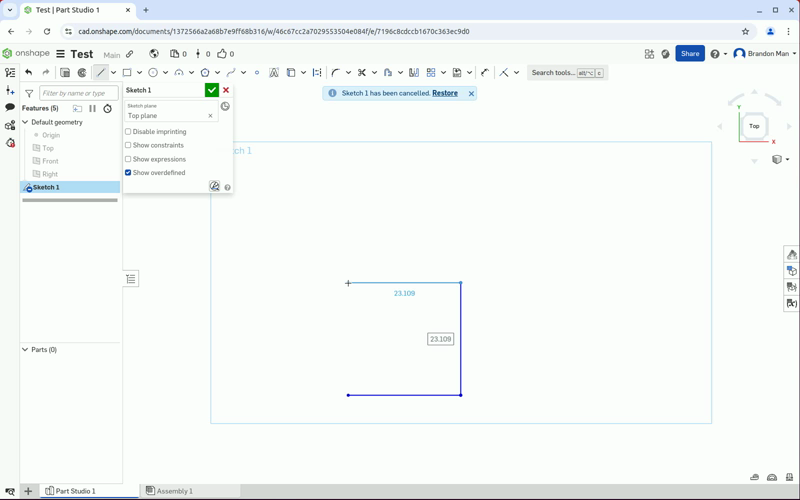
key_down(shift)
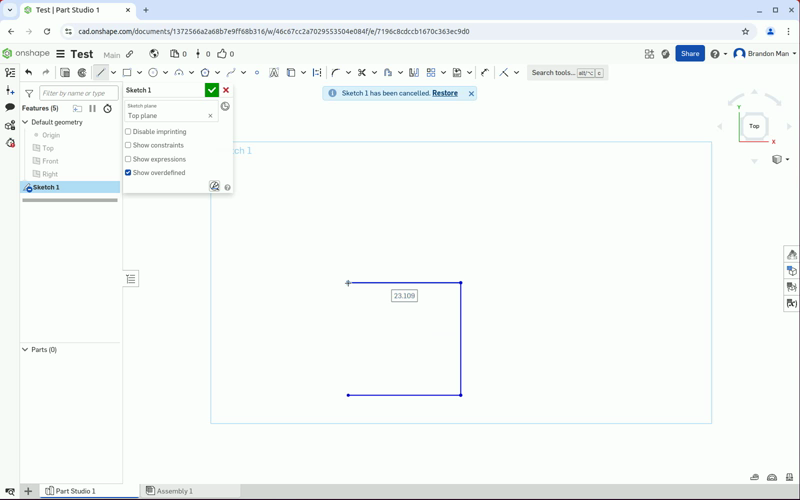
mouse_move(348, 395)
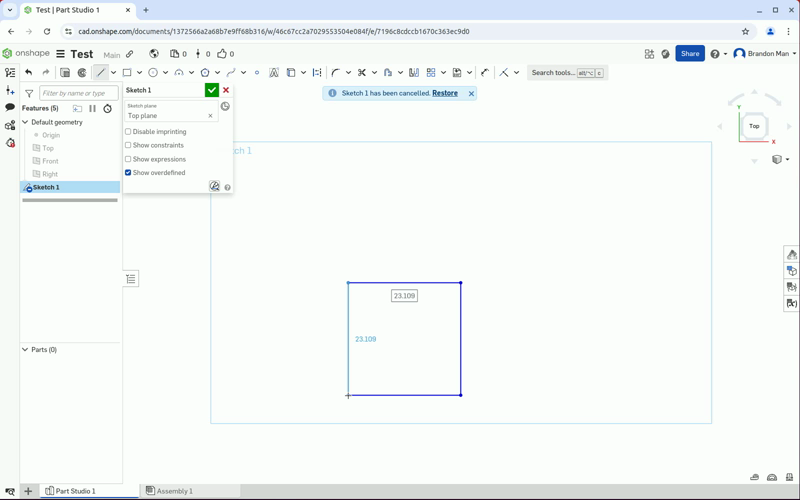
key_up(shift)
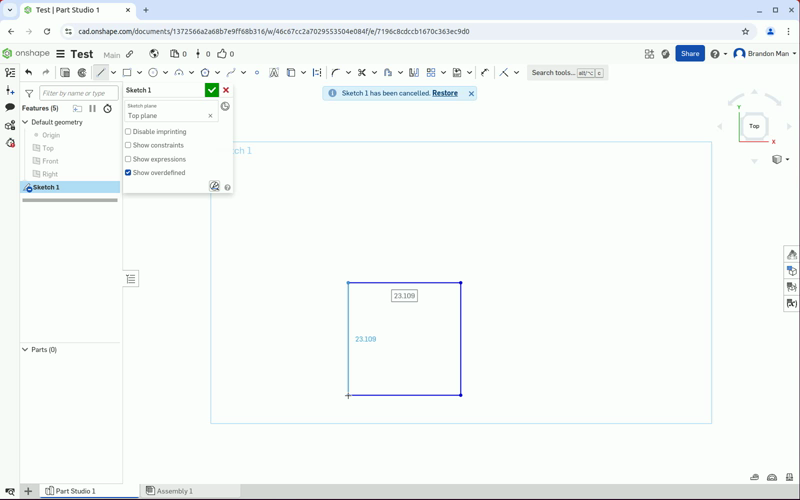
click(348, 395)
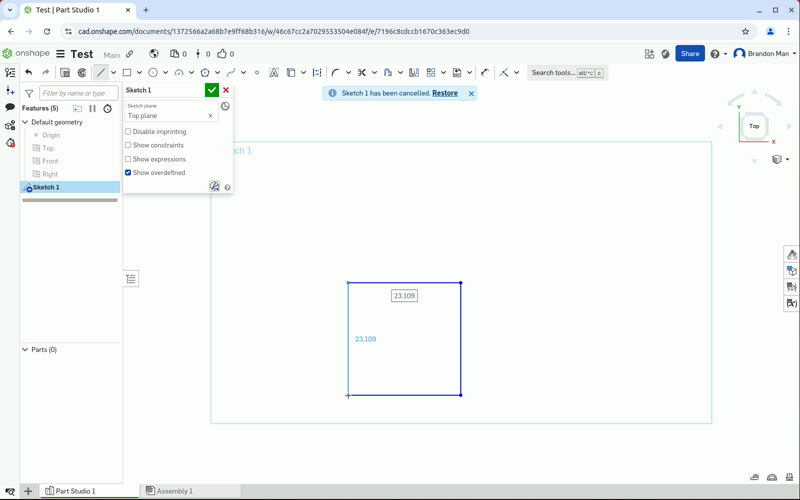
key(esc)
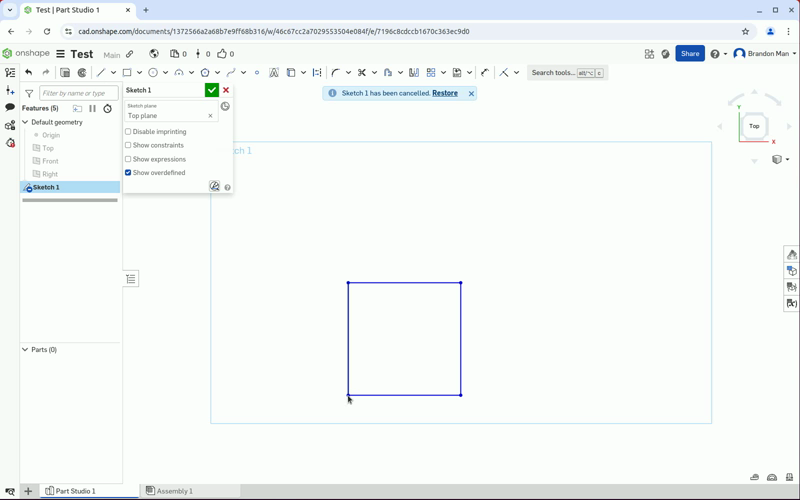
mouse_move(430, 310)
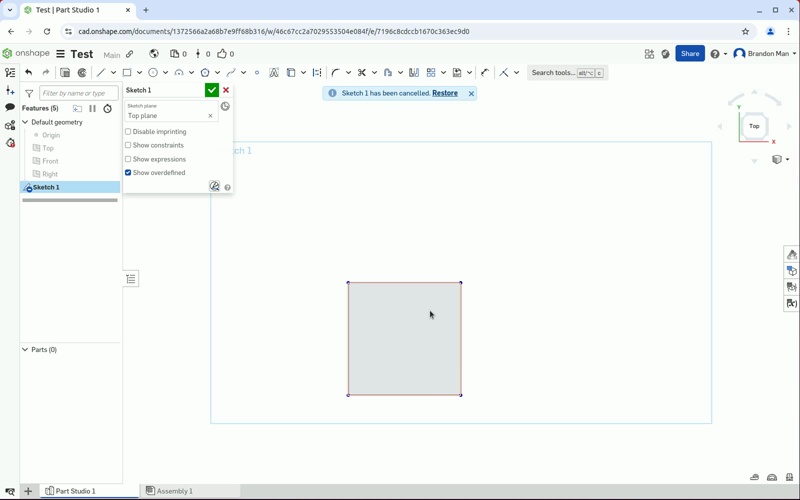
click(430, 310)
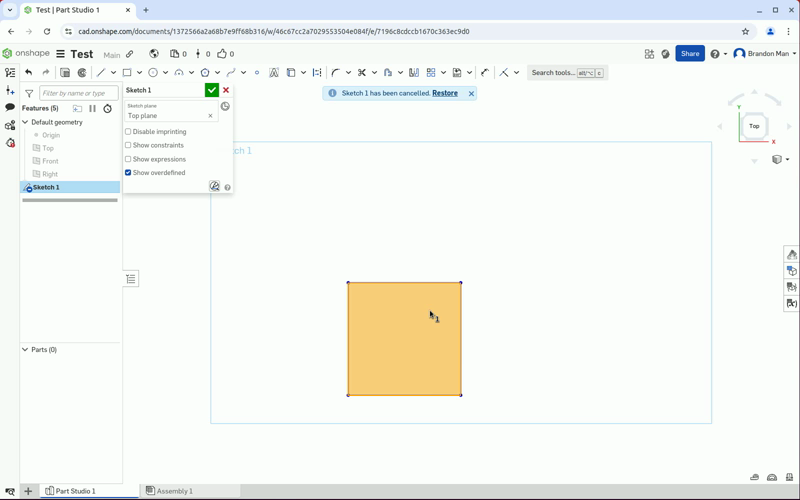
mouse_move(73, 352)
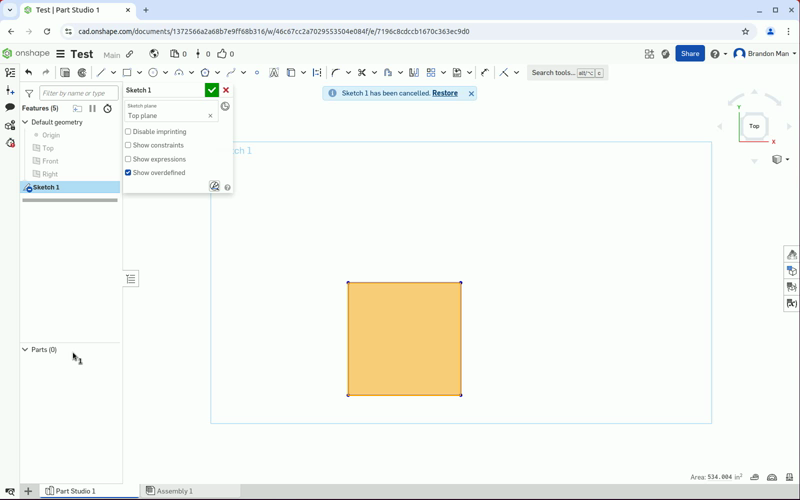
key(shift+y)
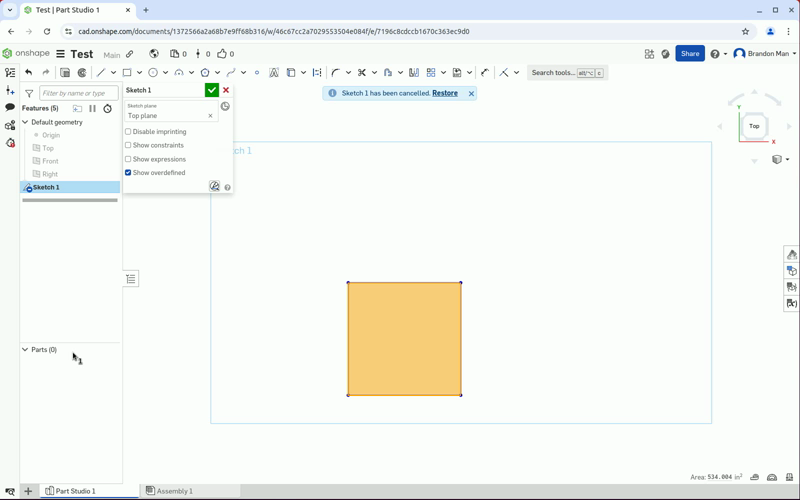
key(shift+e)
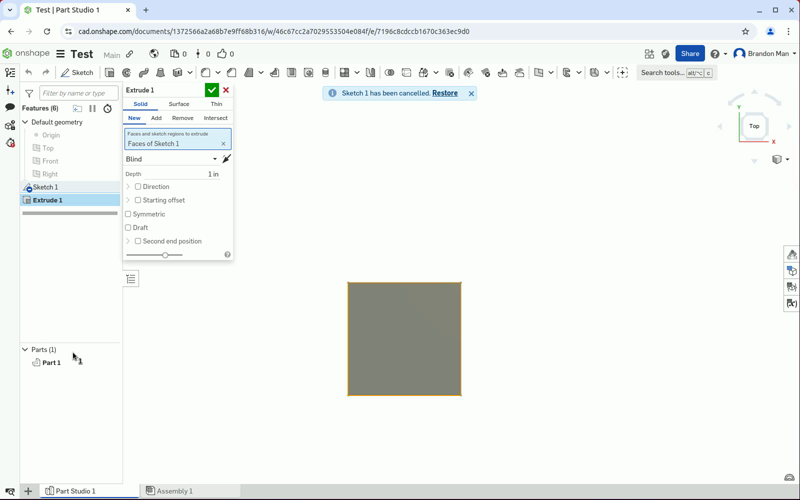
mouse_move(143, 106)
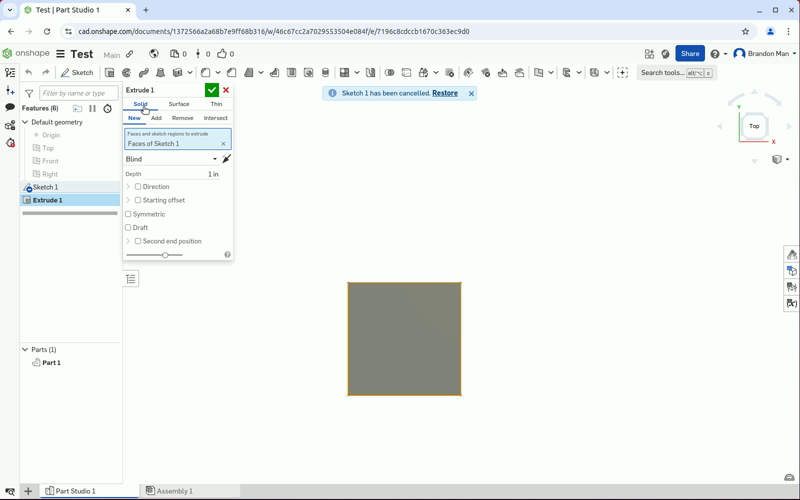
click(143, 106)
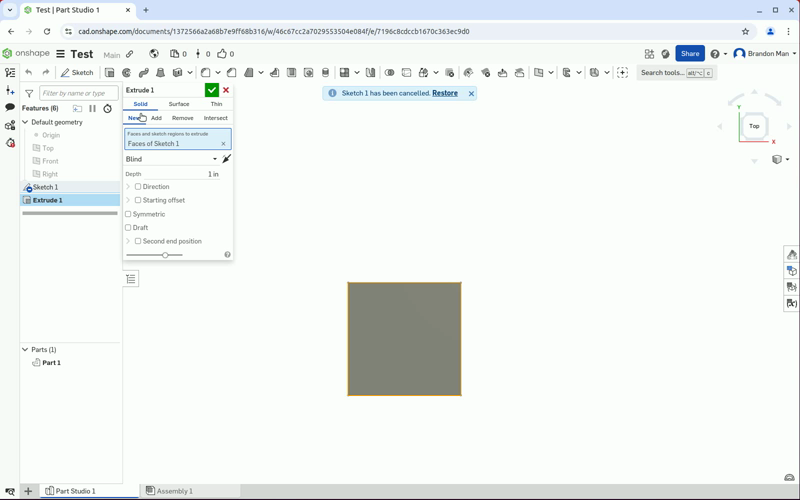
mouse_move(137, 120)
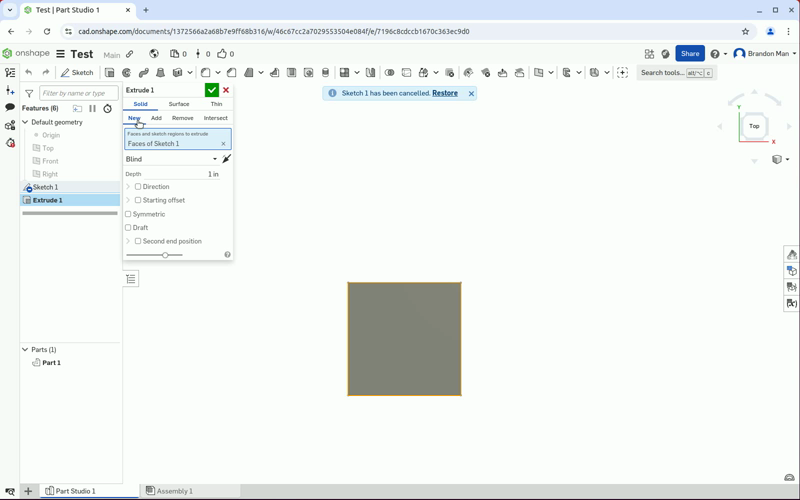
click(137, 120)
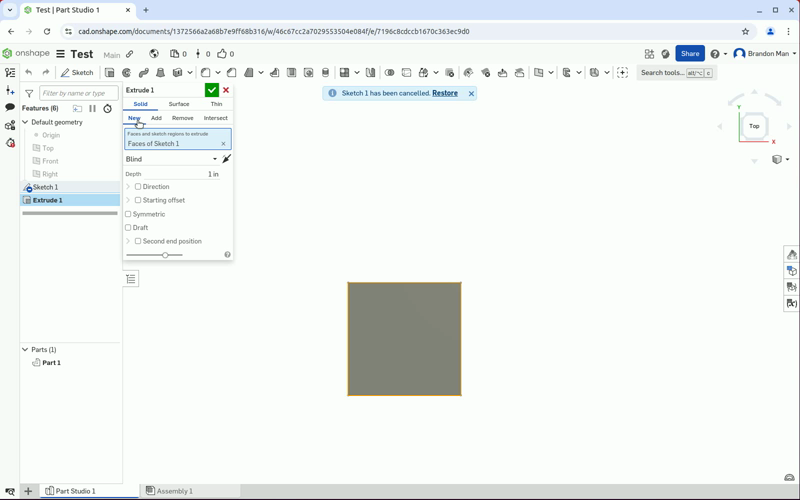
key(tab, 4)
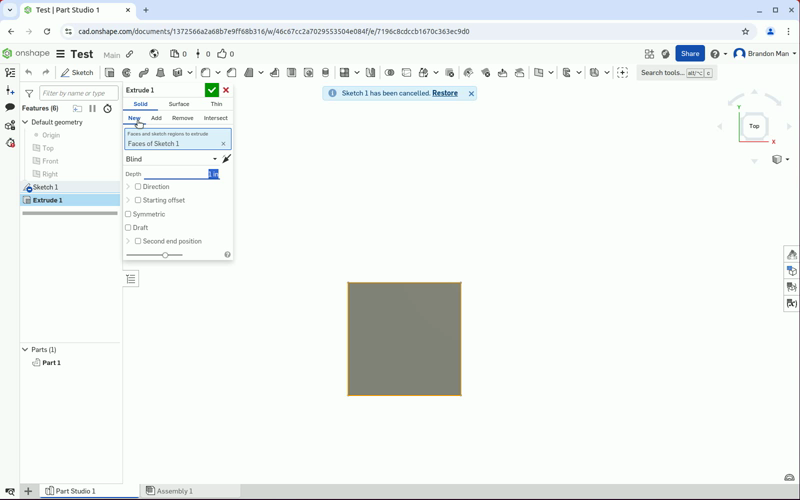
text(3.851)
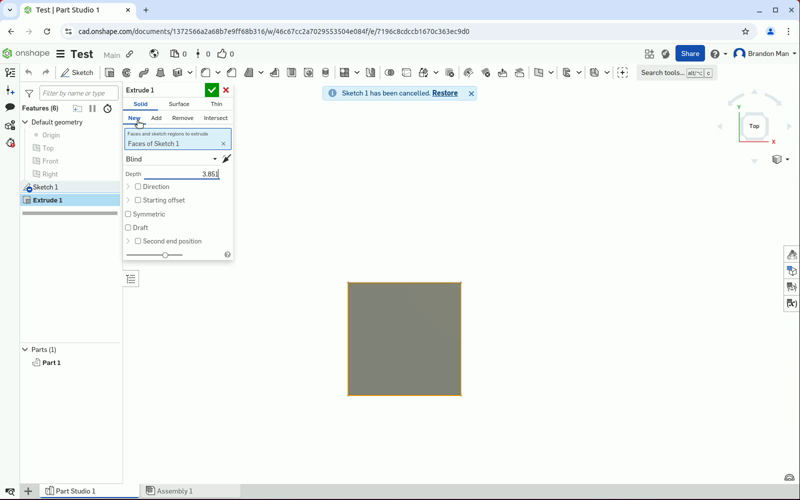
key(enter)
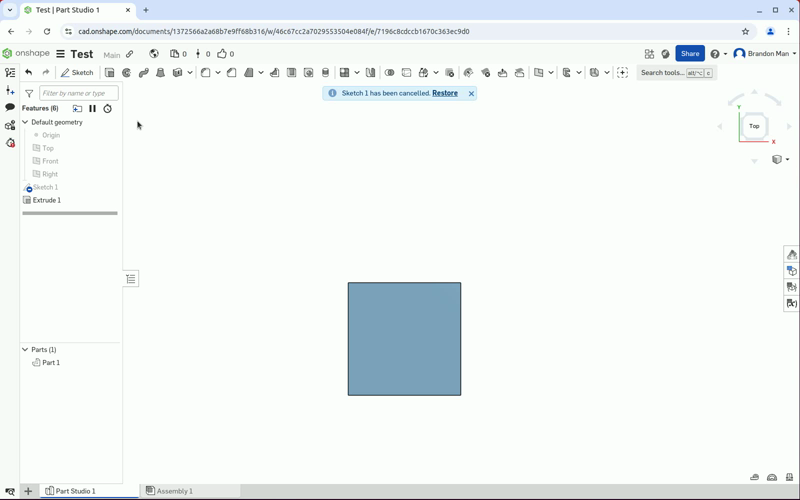
key(shift+h)
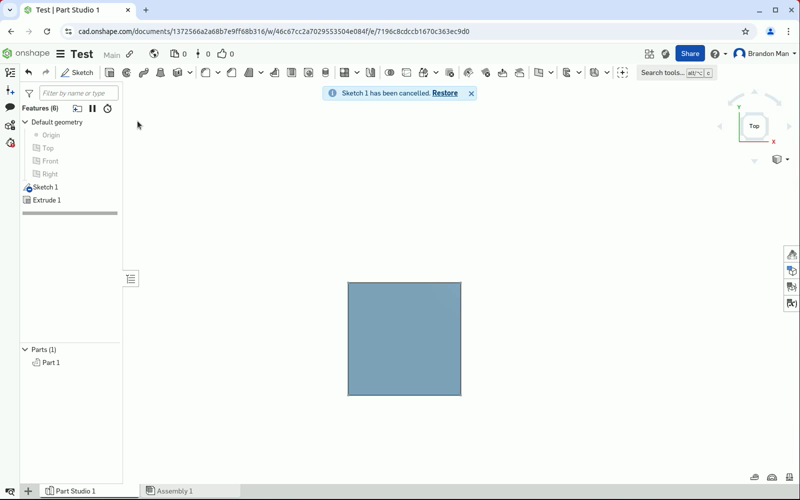
key(shift+h)
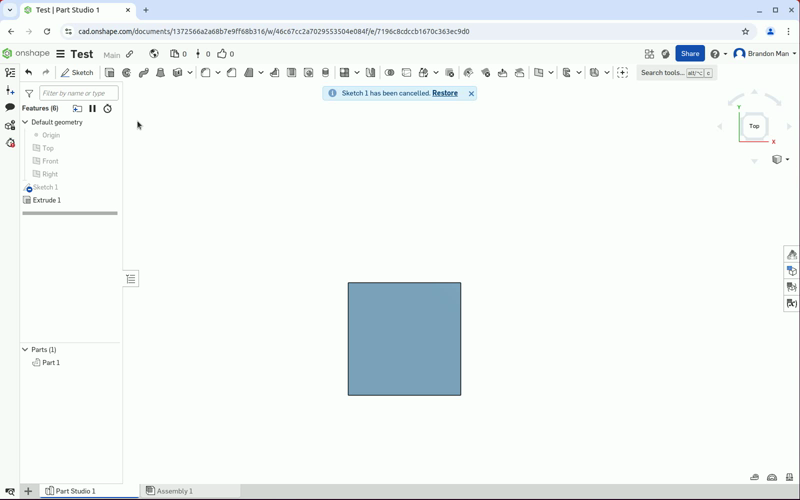
mouse_move(73, 189)
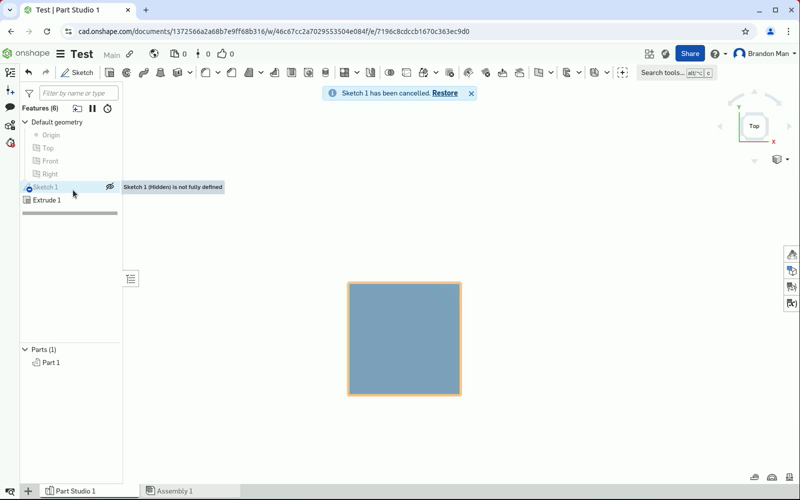
click(73, 189)
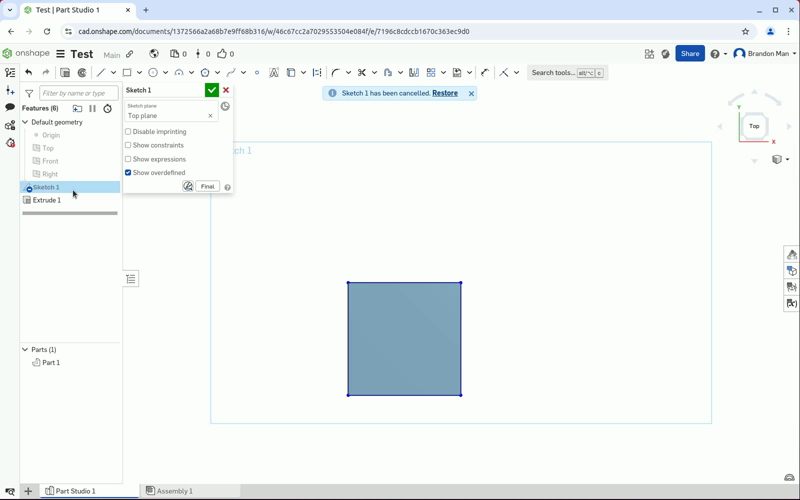
mouse_move(229, 92)
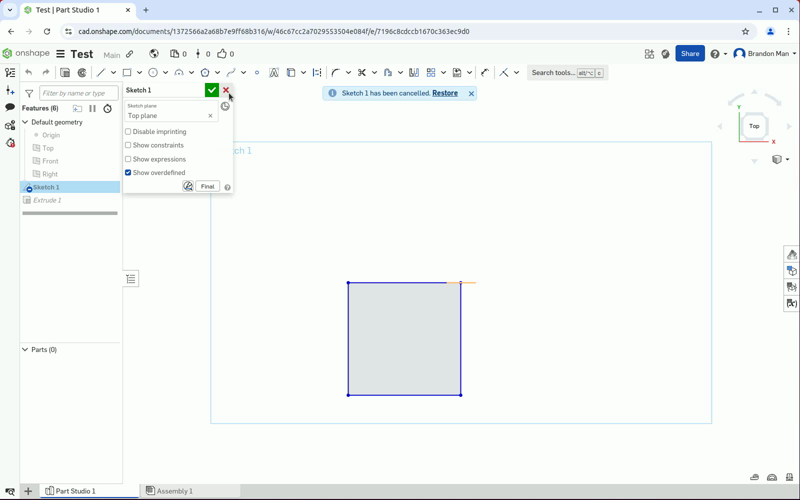
click(229, 92)
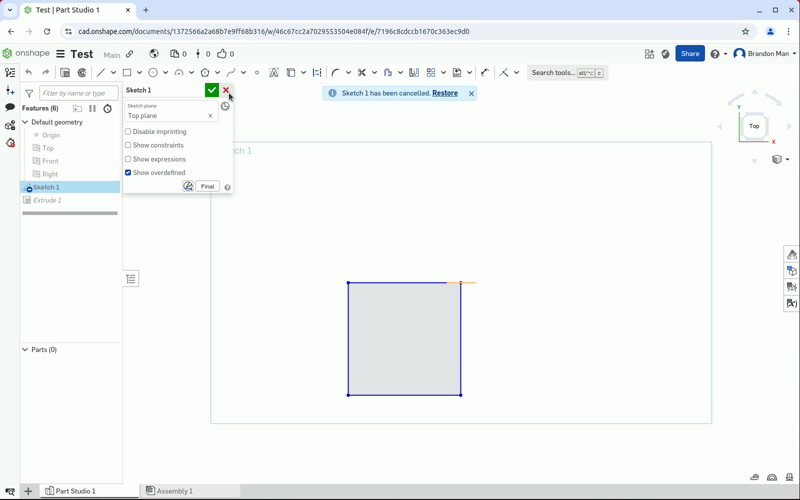
key(shift+s)
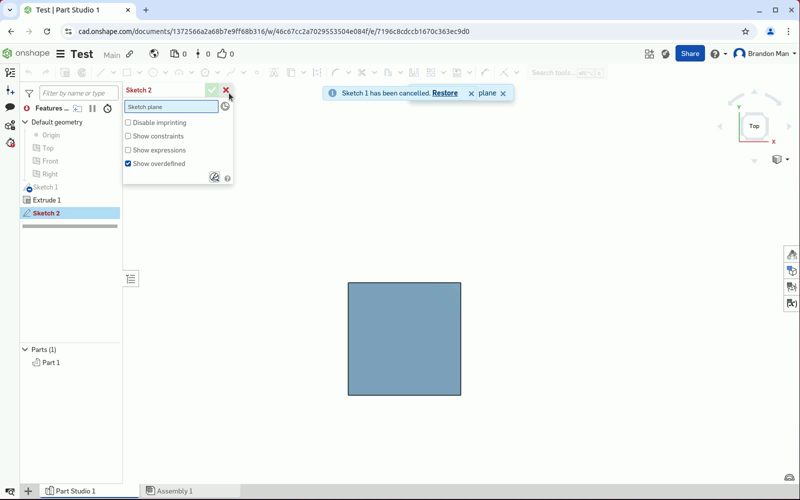
mouse_move(73, 150)
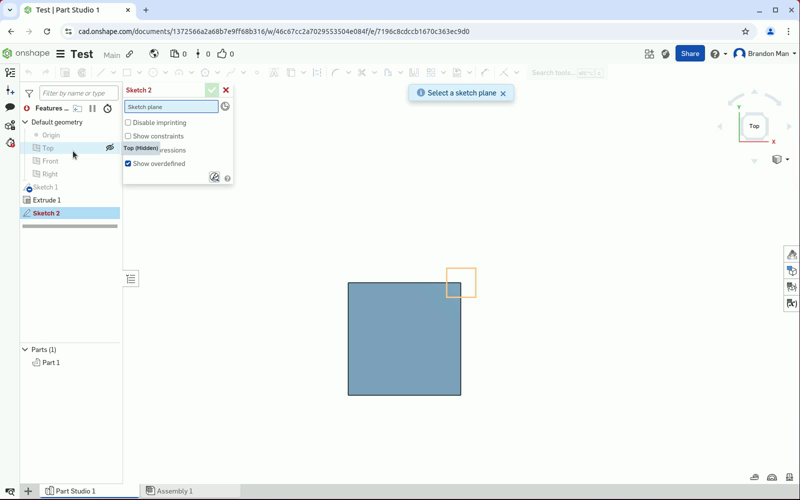
click(73, 150)
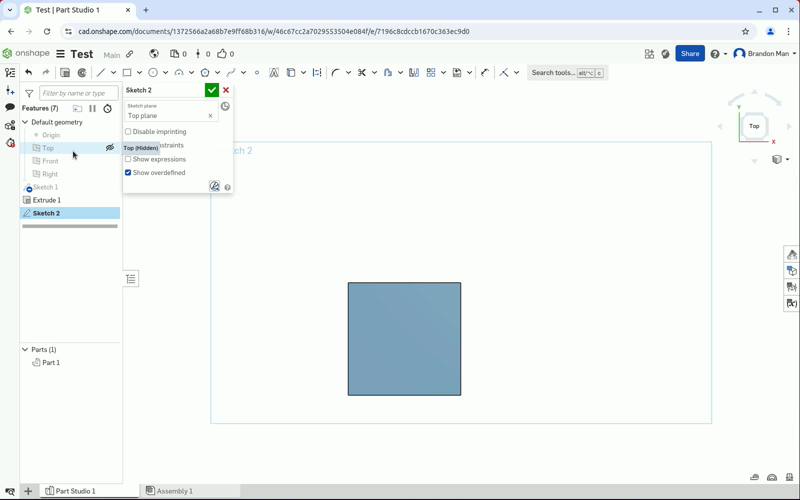
mouse_move(73, 352)
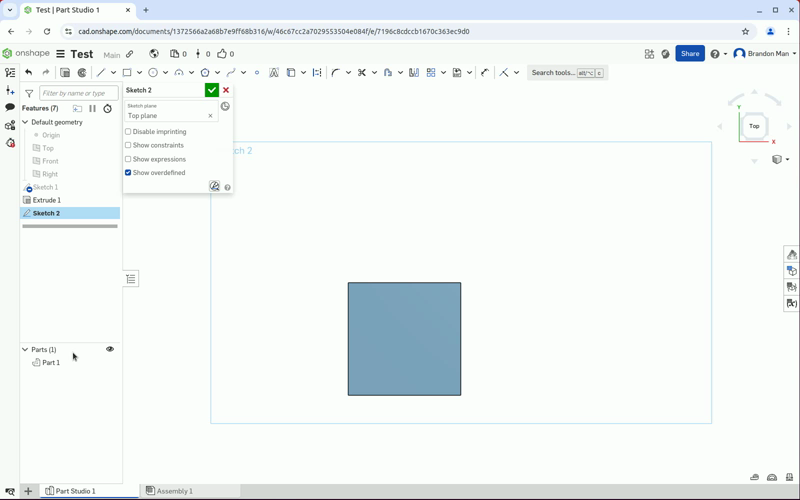
key(y)
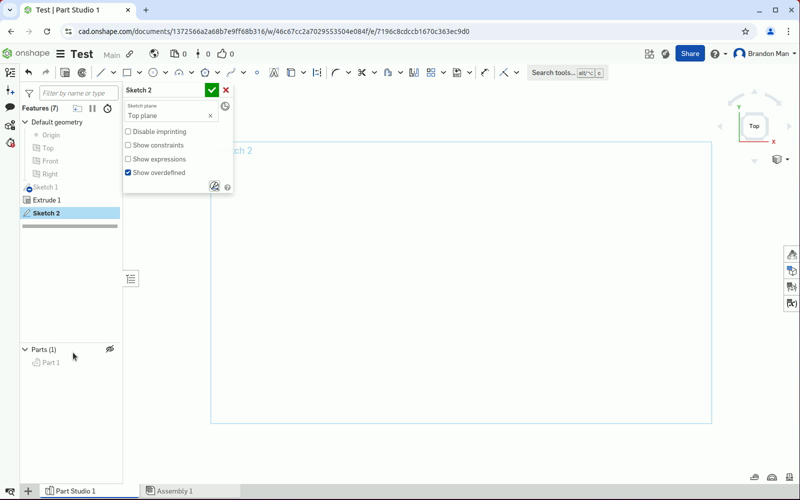
key(l)
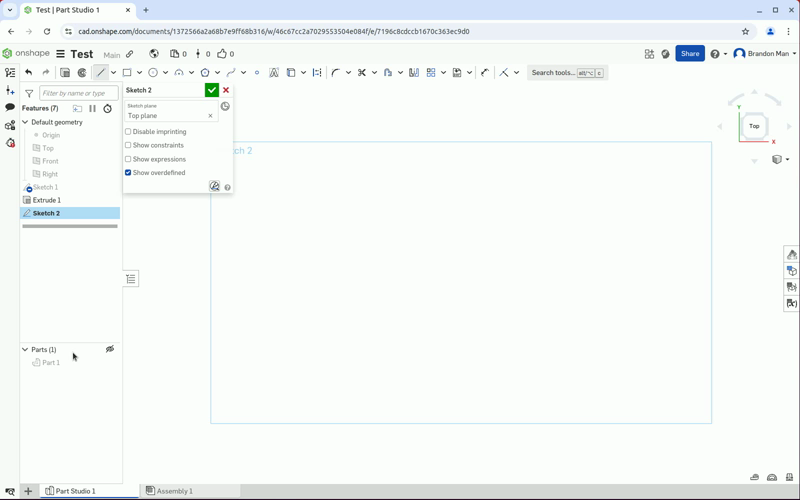
key_down(shift)
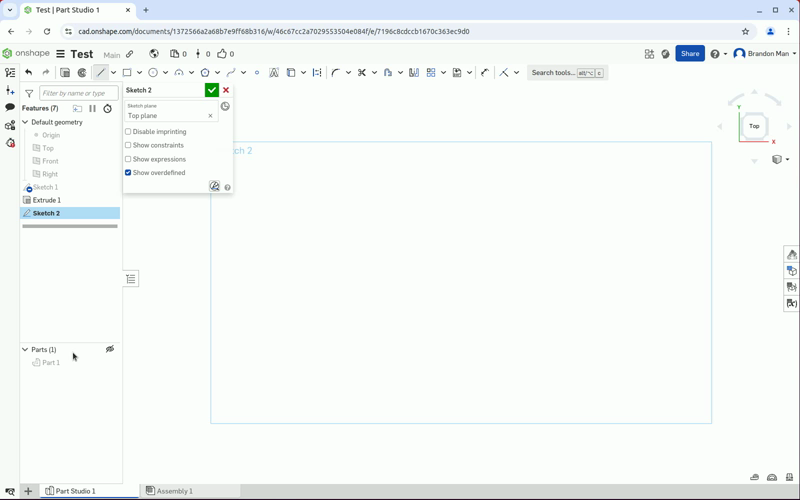
mouse_move(348, 282)
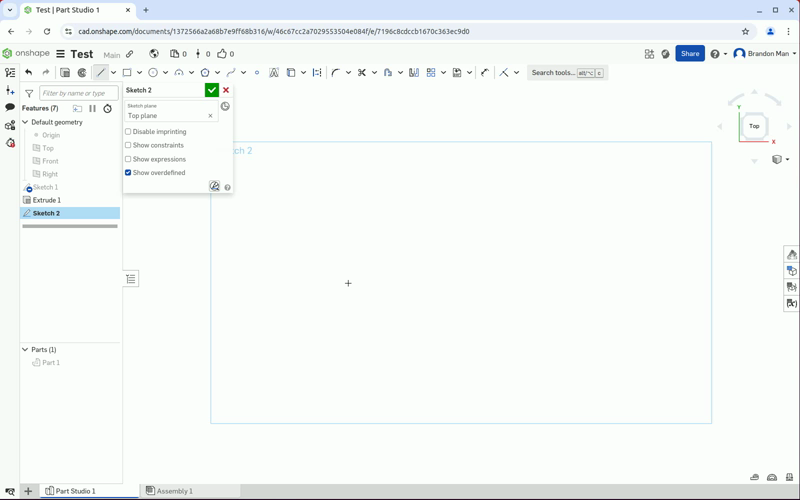
click(348, 282)
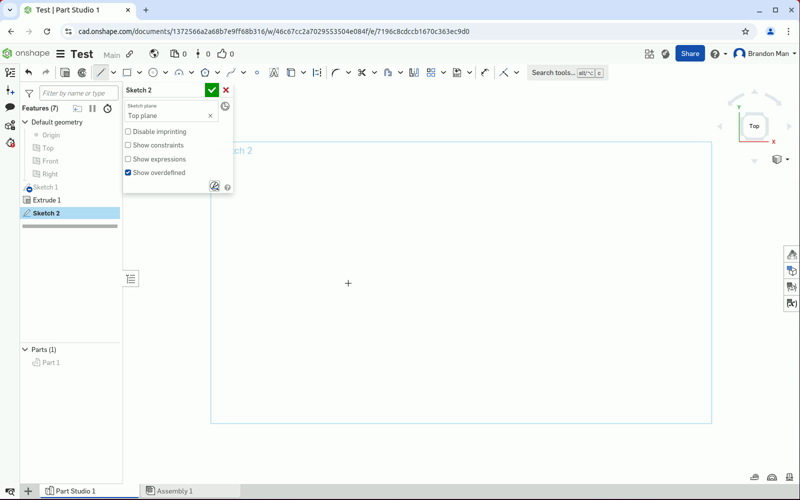
key_up(shift)
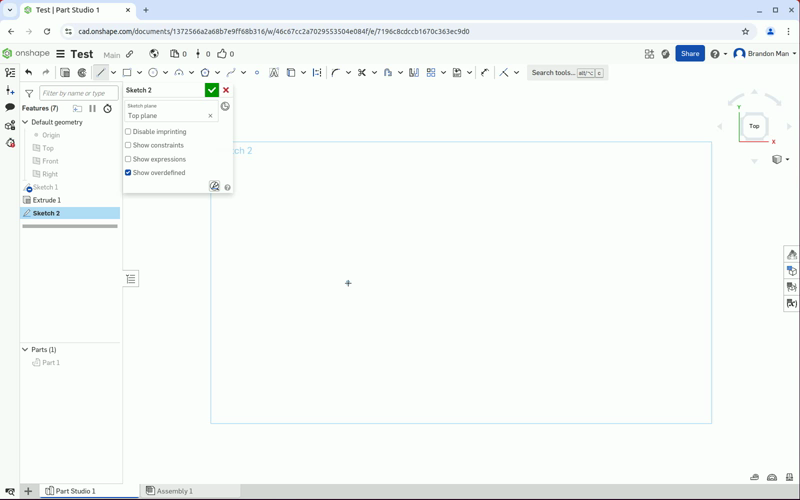
key_down(shift)
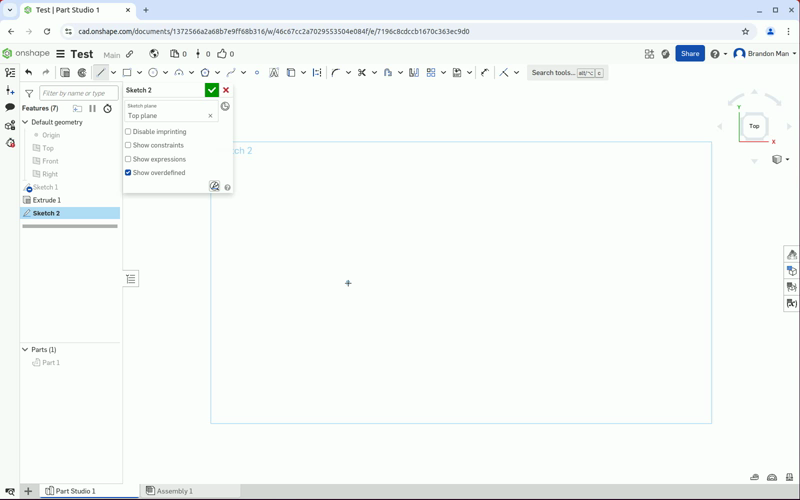
mouse_move(460, 282)
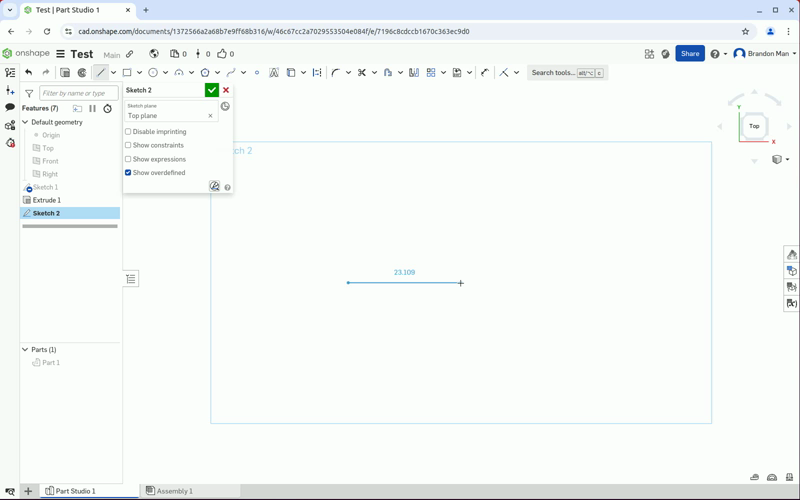
click(460, 282)
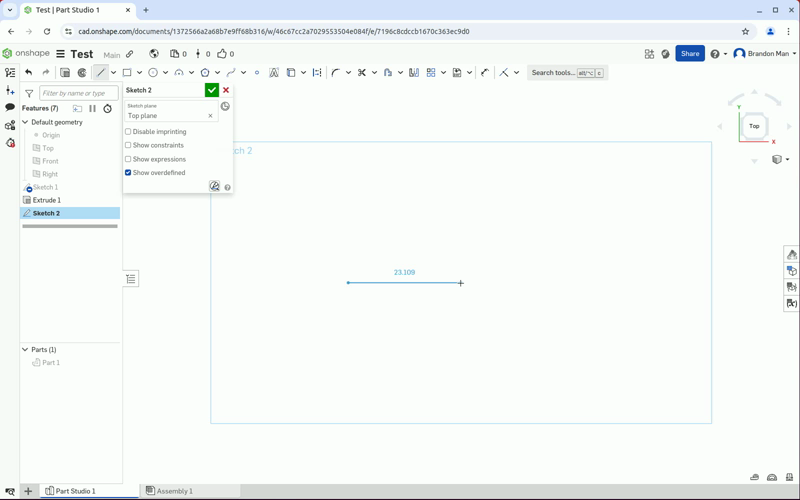
key_up(shift)
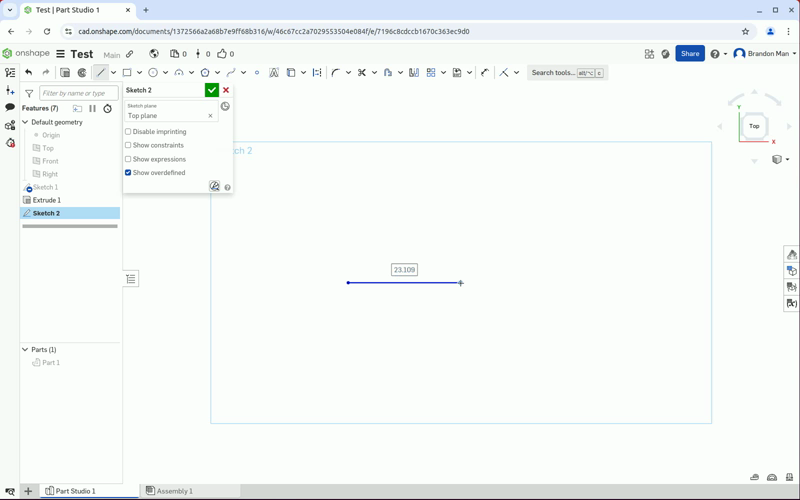
key_down(shift)
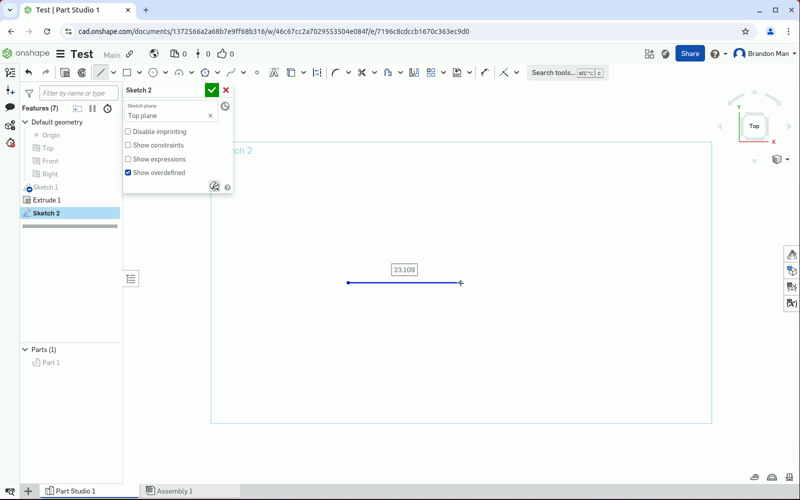
mouse_move(460, 170)
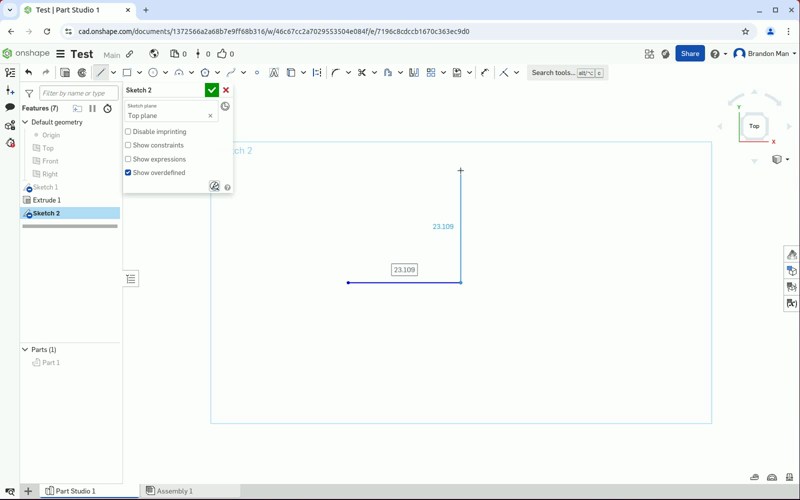
click(460, 170)
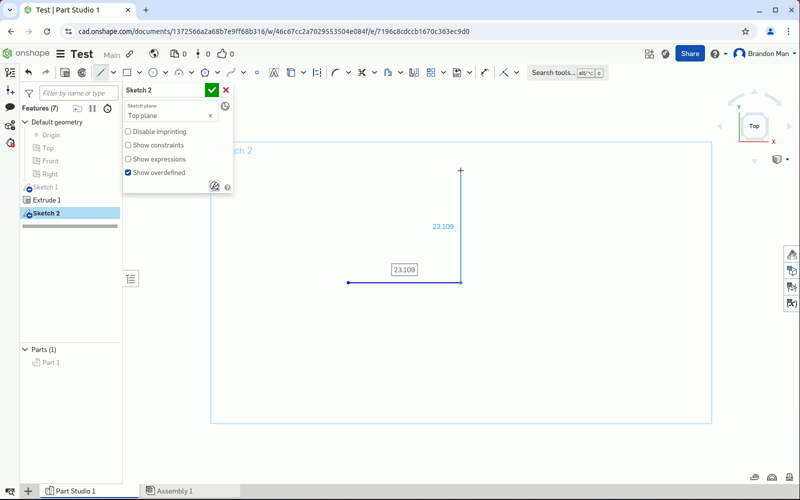
key_up(shift)
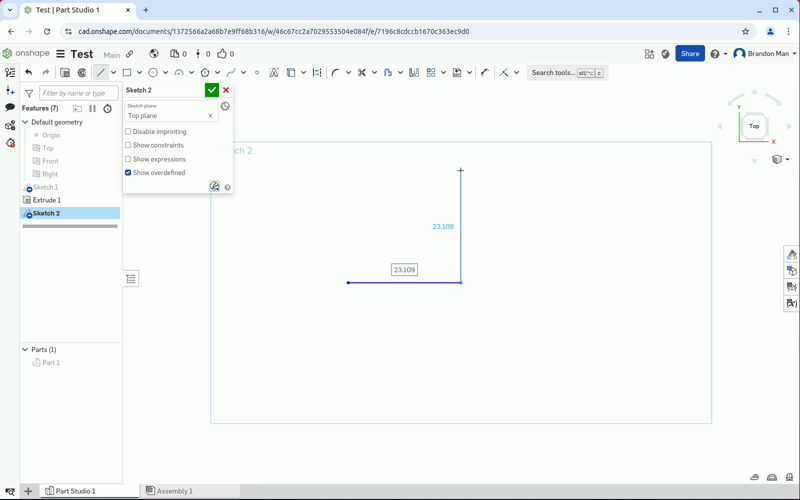
key_down(shift)
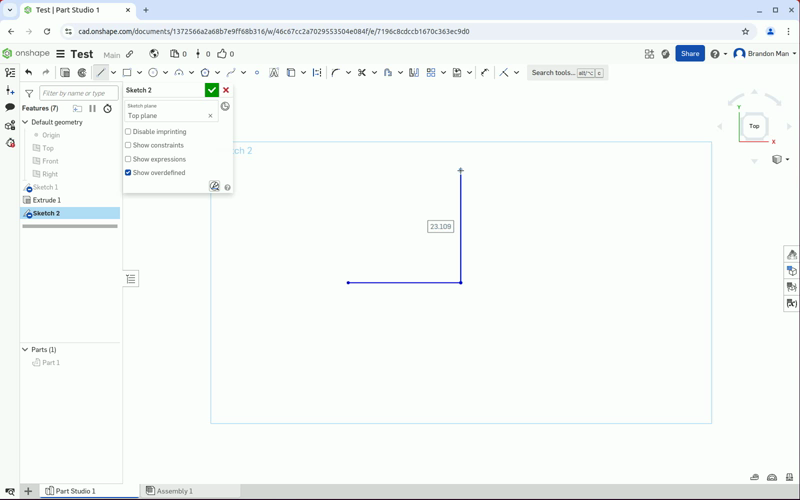
mouse_move(348, 170)
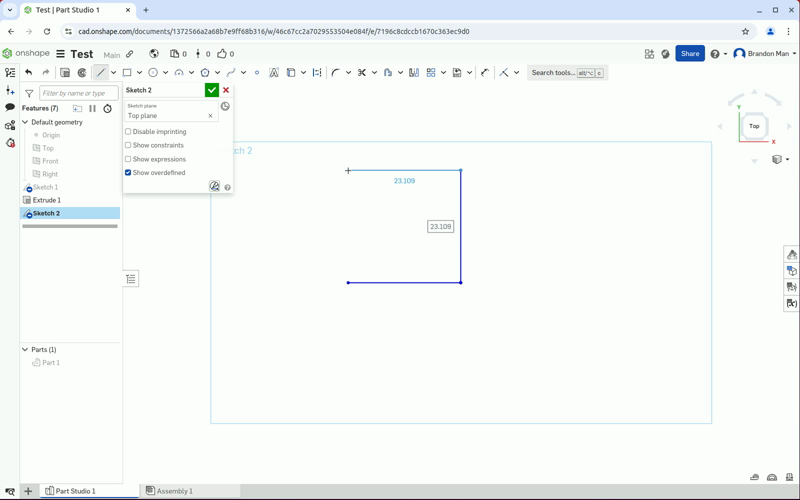
click(348, 170)
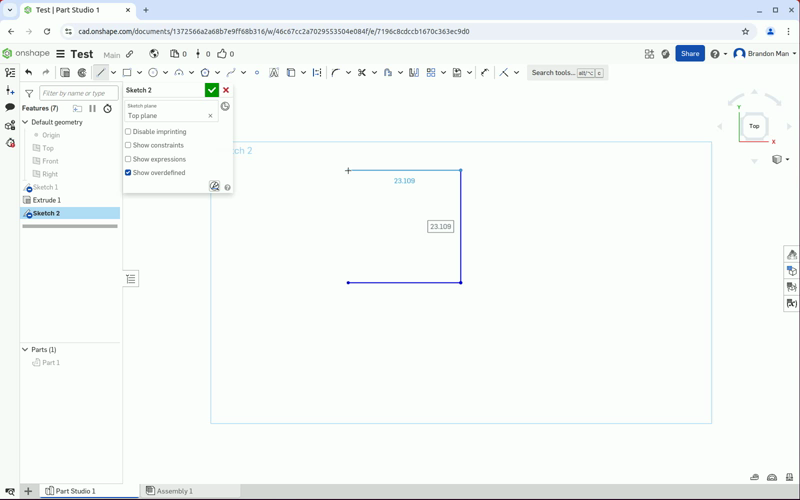
key_up(shift)
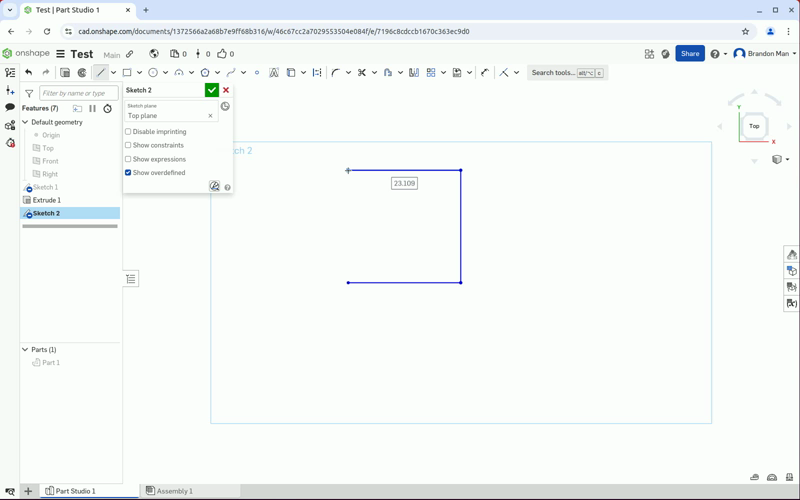
key_down(shift)
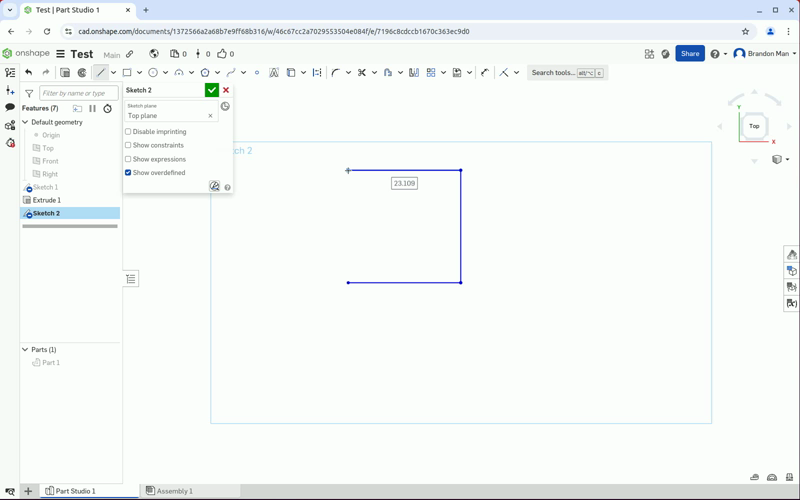
mouse_move(348, 282)
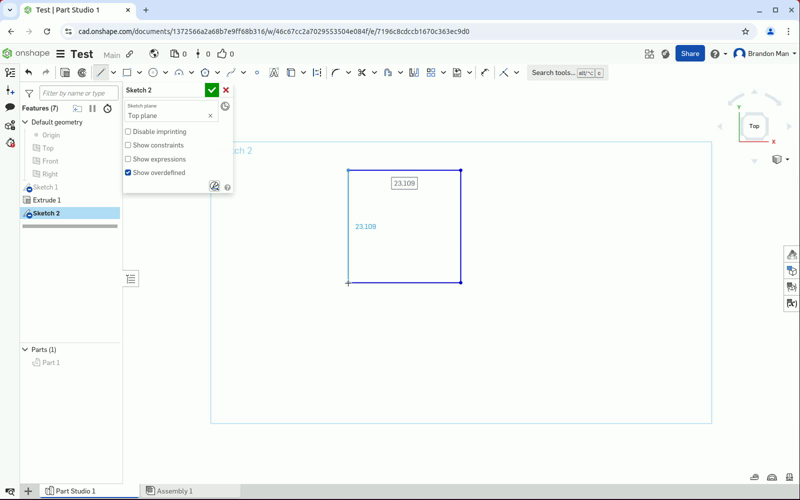
key_up(shift)
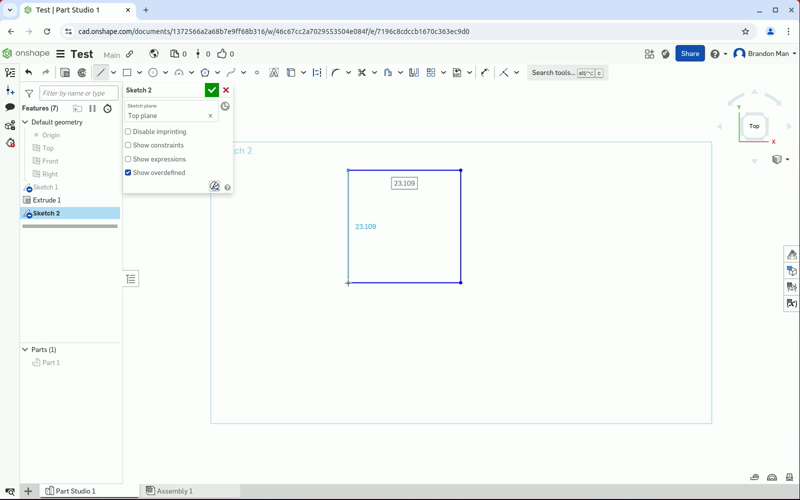
click(348, 282)
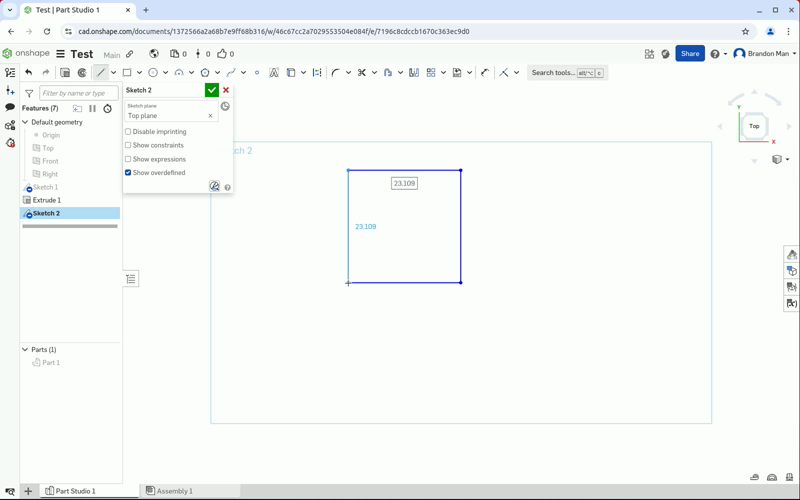
key(esc)
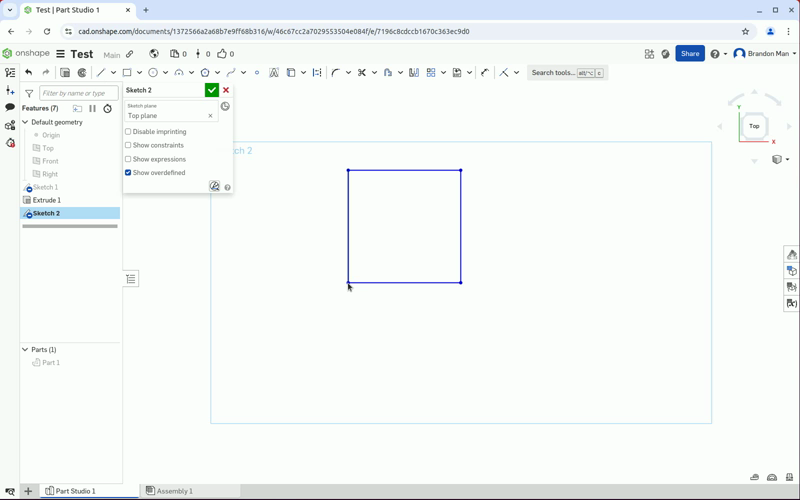
mouse_move(418, 250)
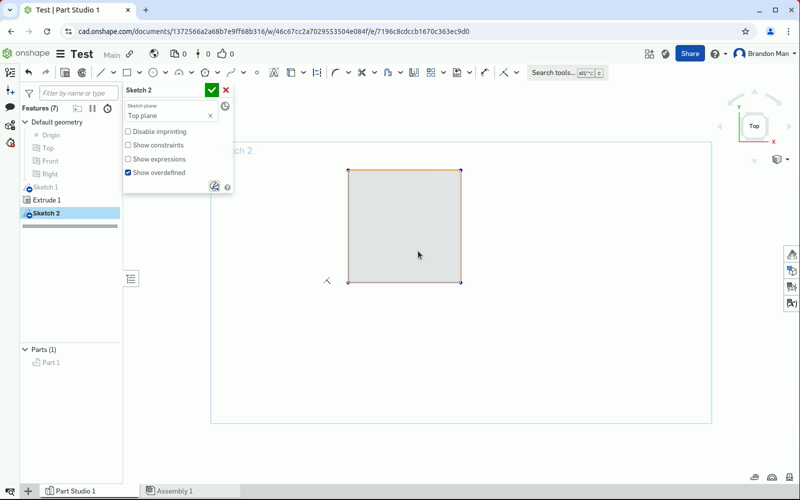
click(418, 250)
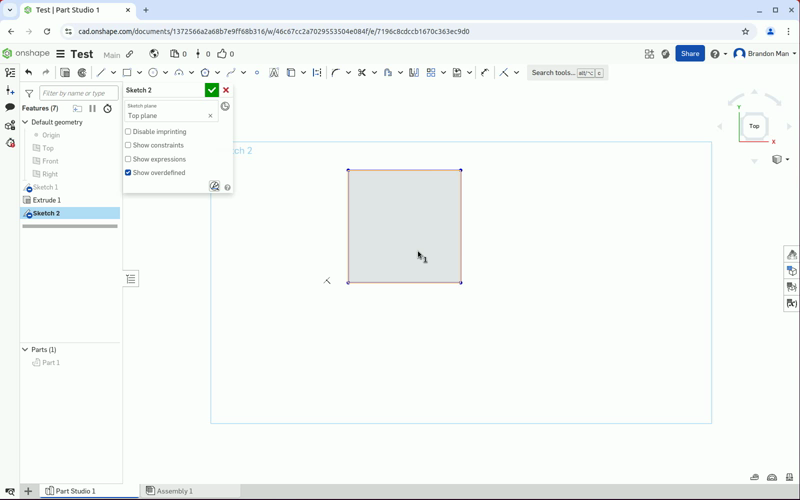
mouse_move(73, 352)
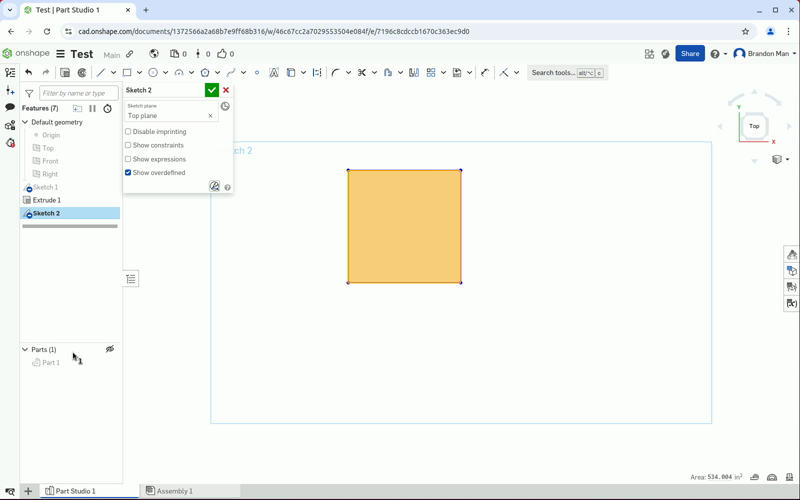
key(shift+y)
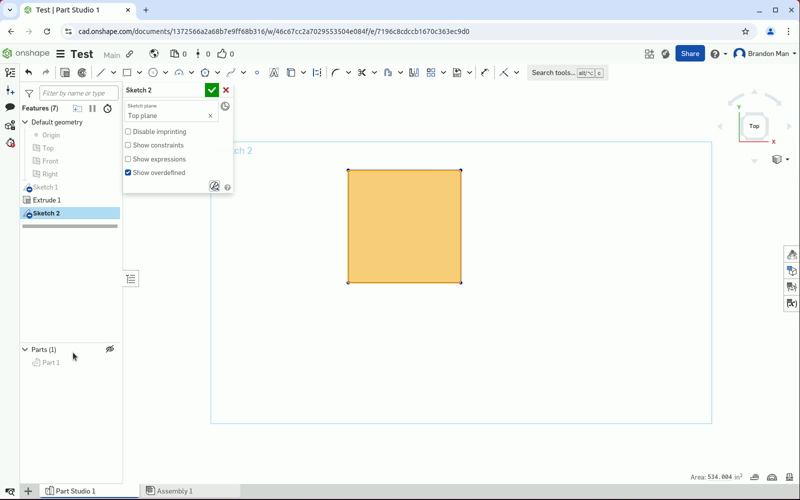
key(shift+e)
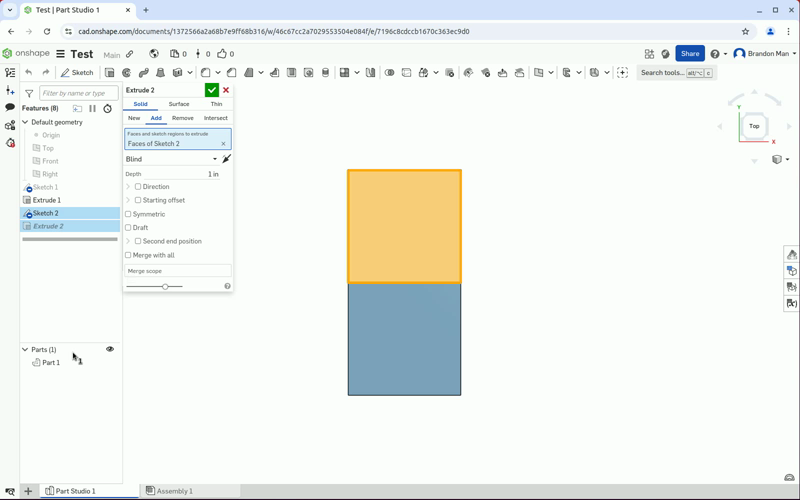
mouse_move(143, 106)
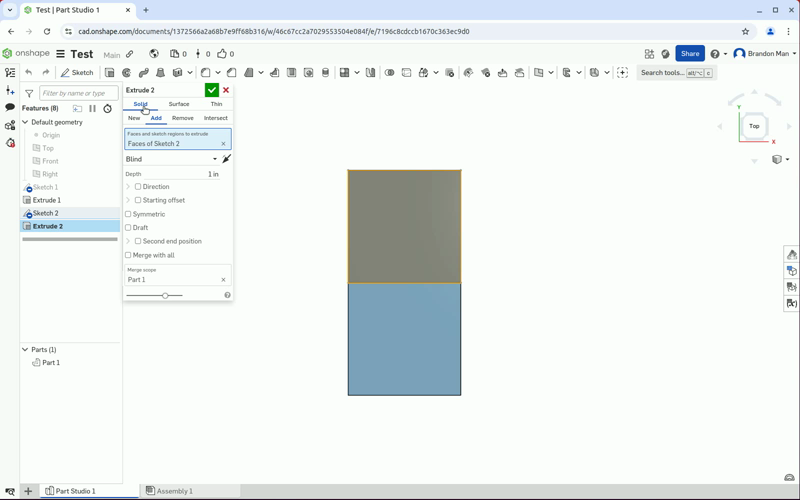
click(143, 106)
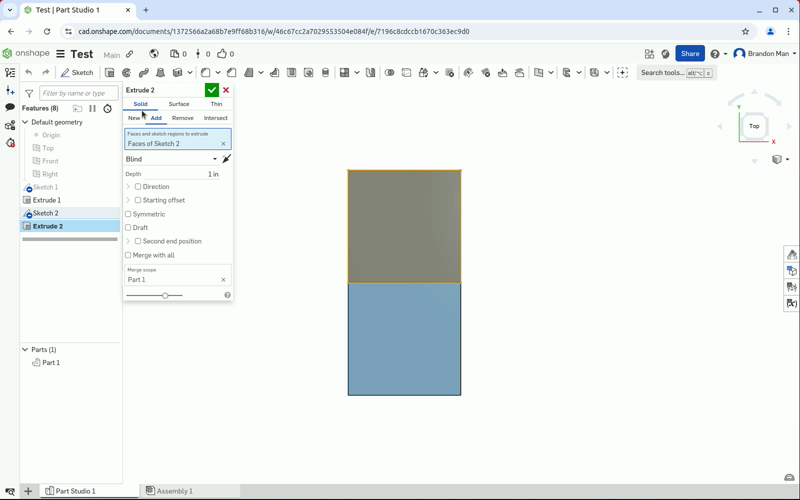
mouse_move(137, 120)
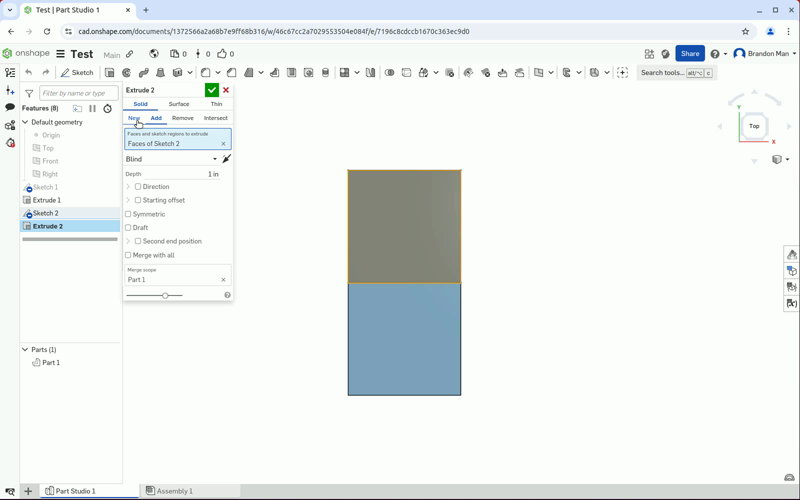
click(137, 120)
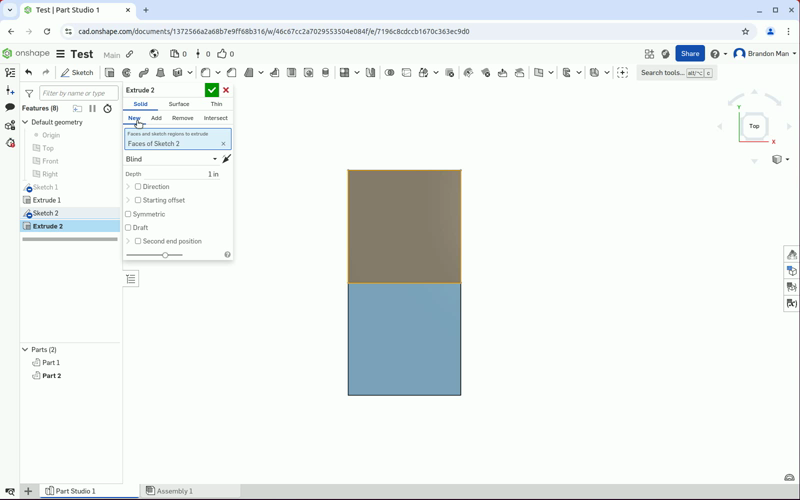
key(tab, 4)
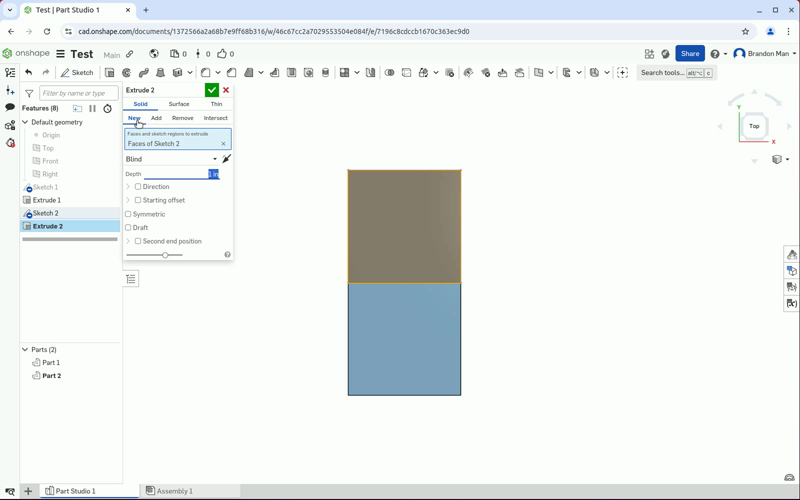
text(3.851)
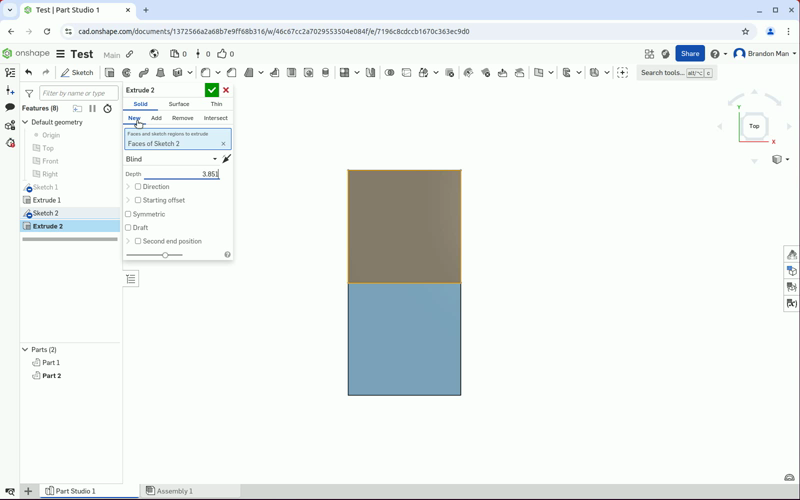
key(enter)
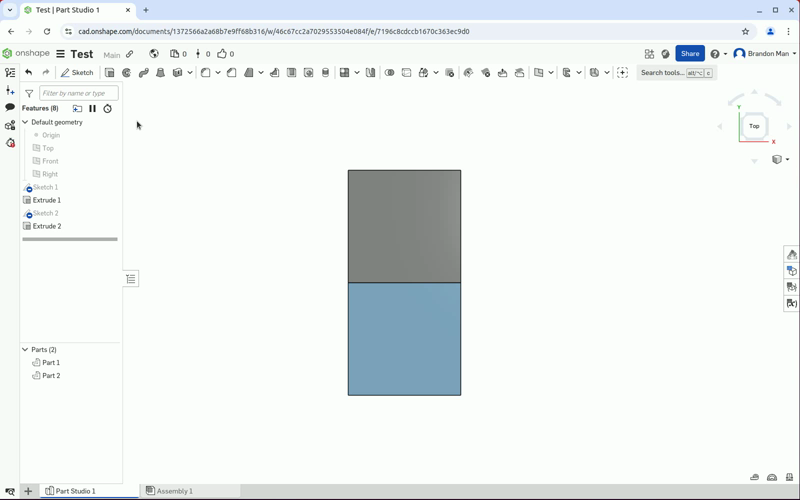
key(shift+h)
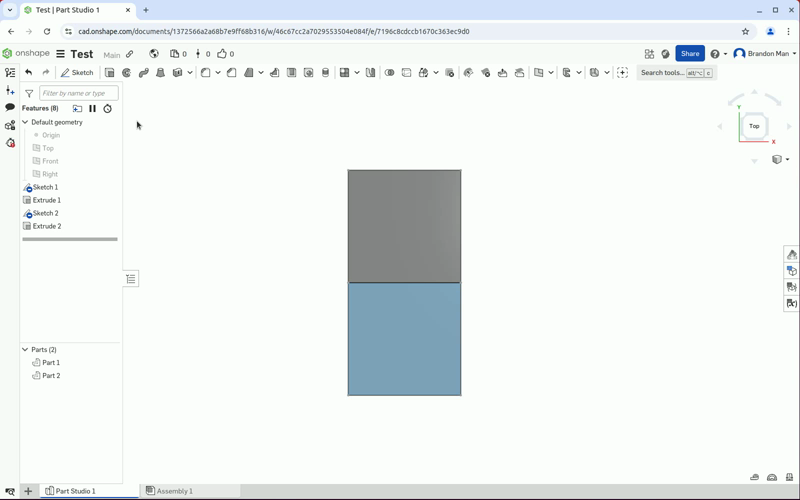
key(shift+h)
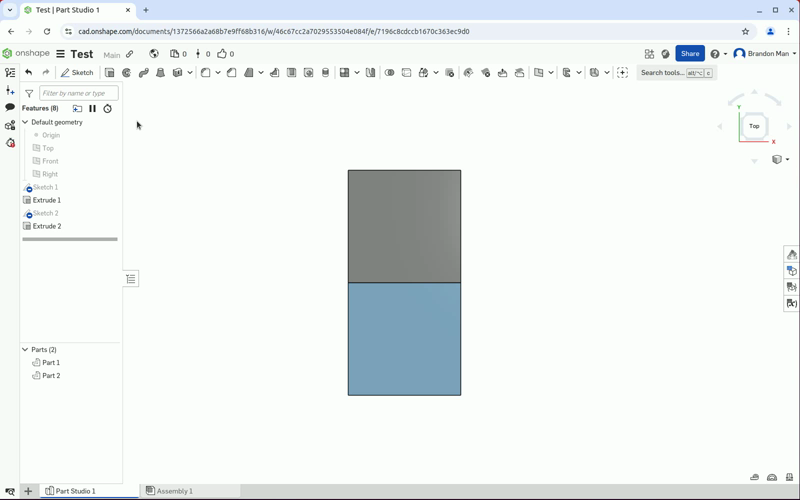
mouse_move(73, 189)
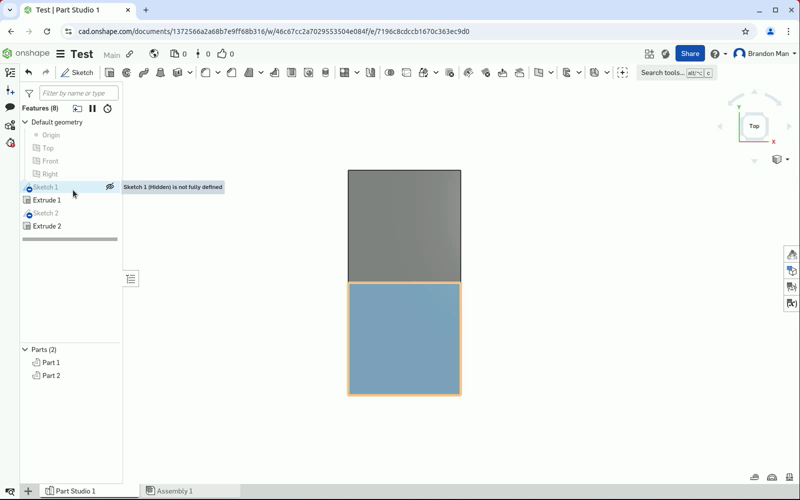
click(73, 189)
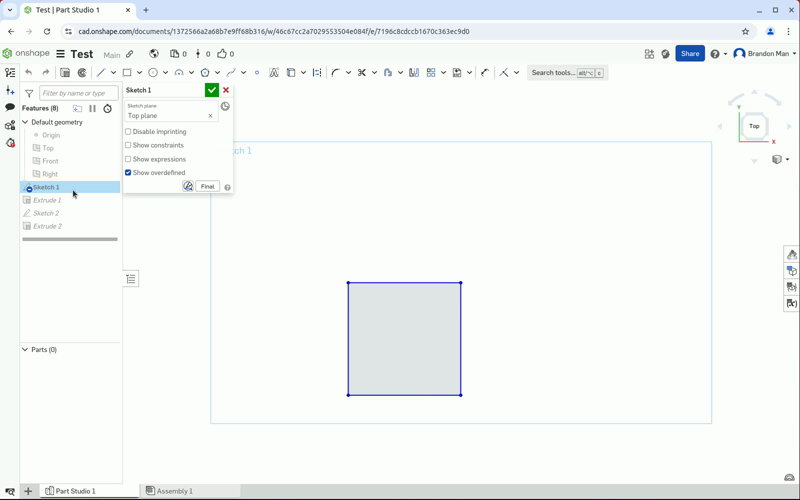
mouse_move(229, 92)
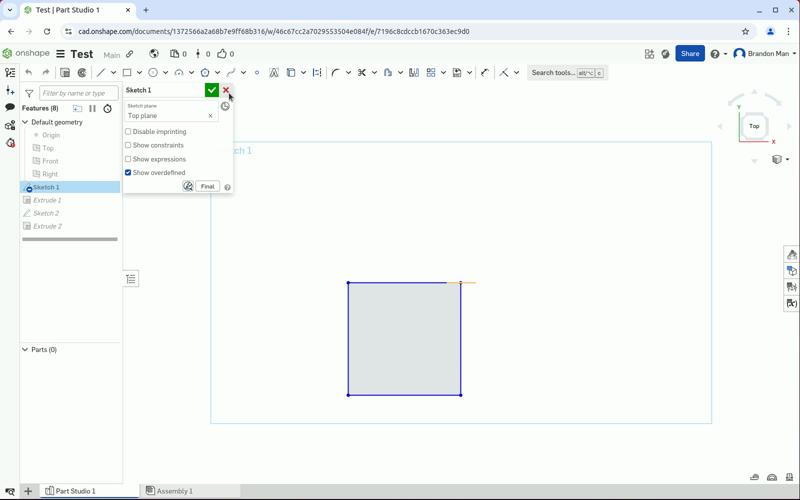
click(229, 92)
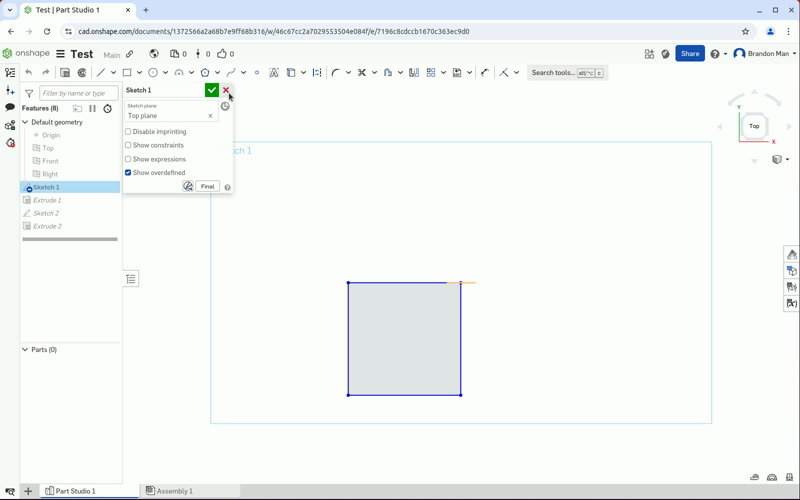
key(shift+s)
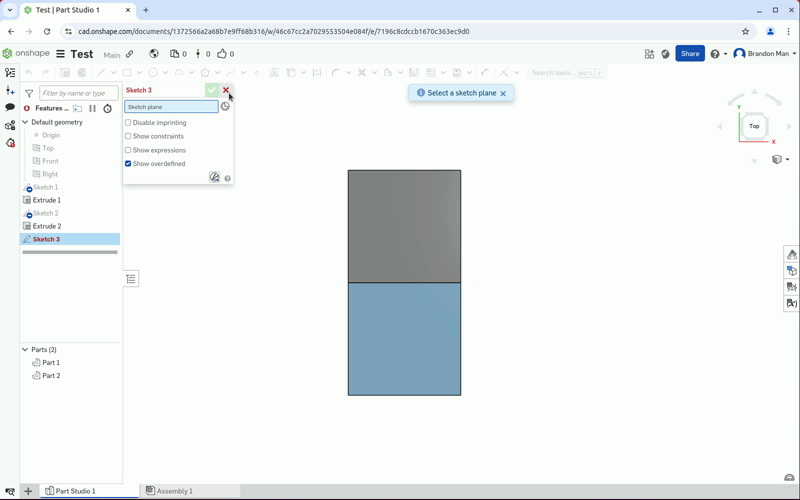
mouse_move(73, 150)
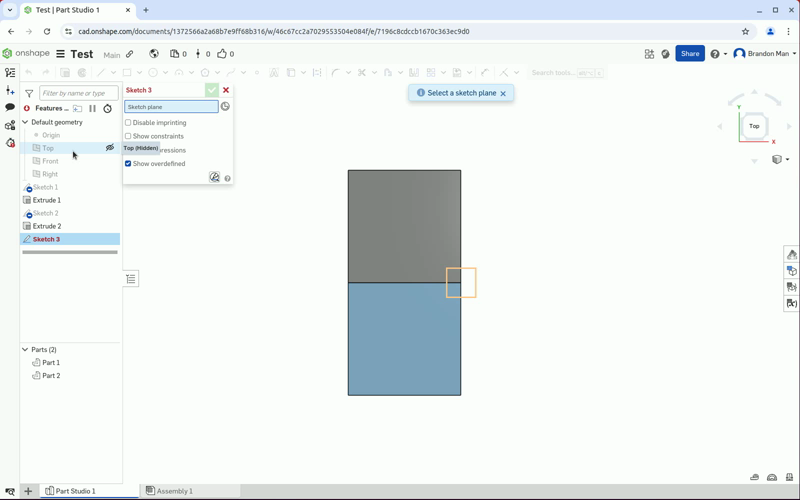
click(73, 150)
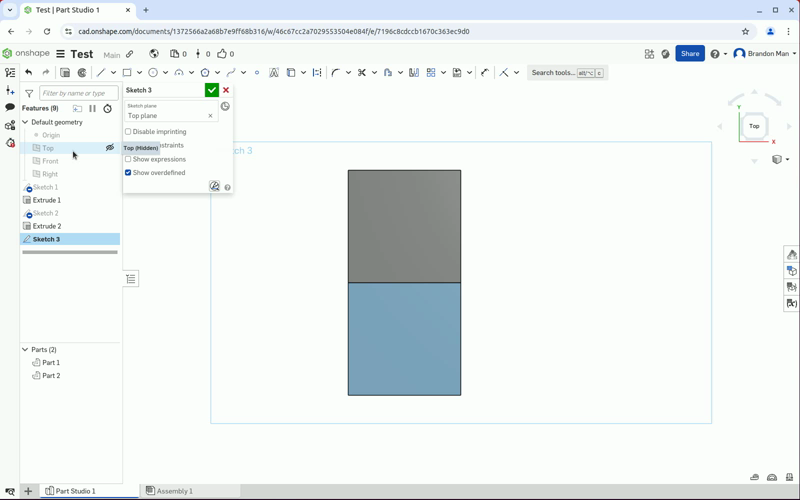
mouse_move(73, 352)
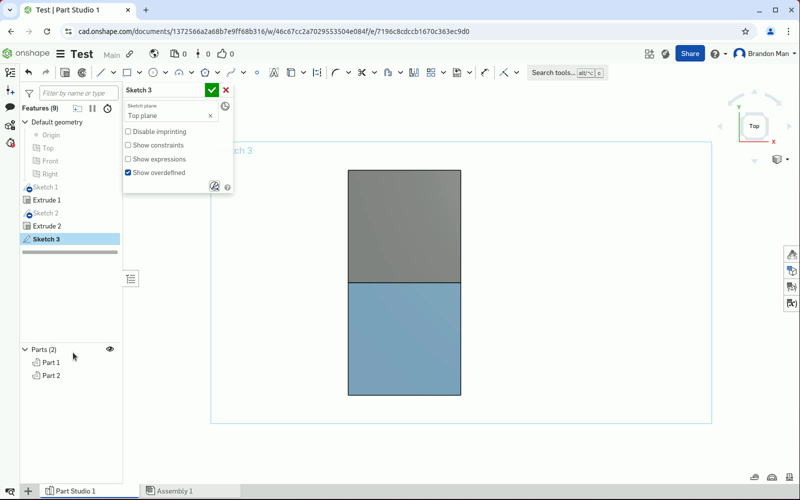
key(y)
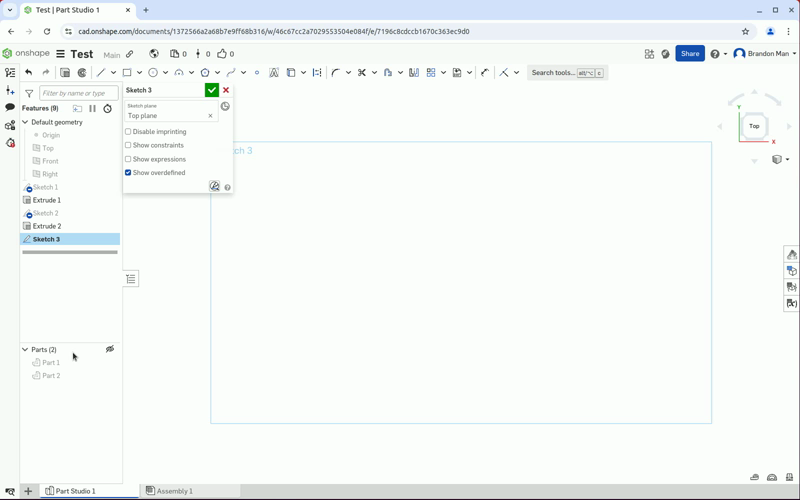
key(l)
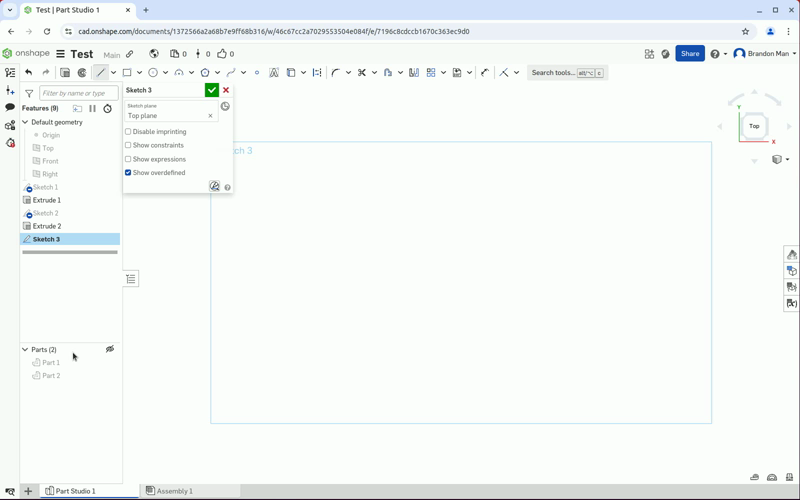
key_down(shift)
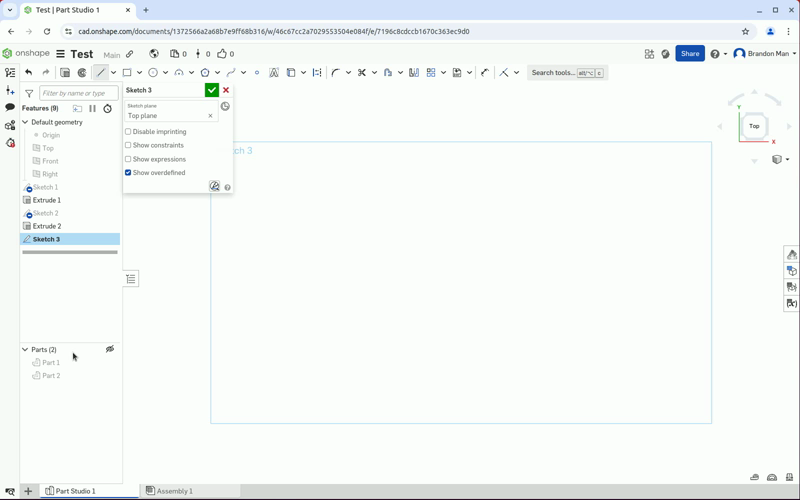
mouse_move(460, 395)
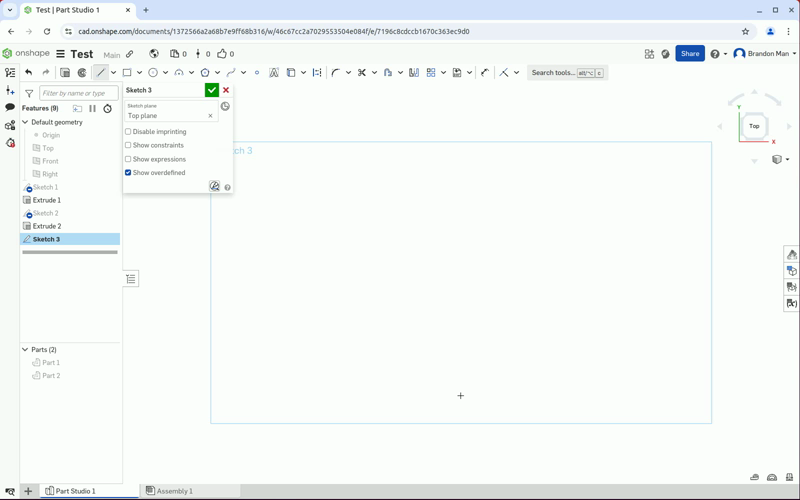
click(460, 395)
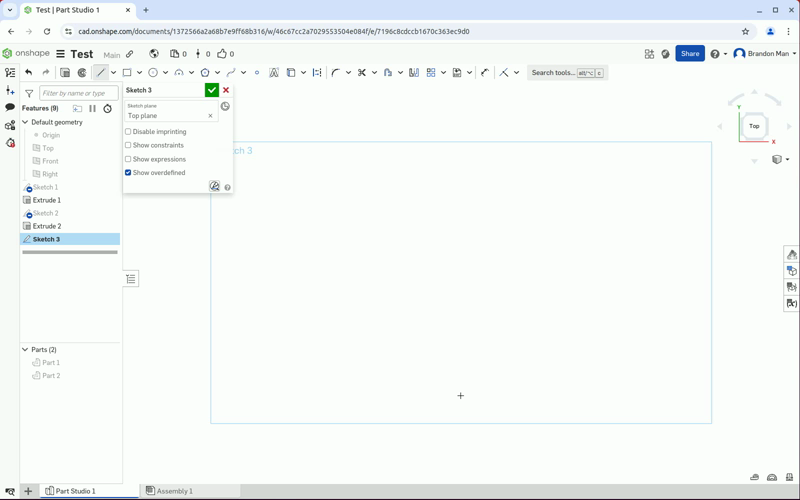
key_up(shift)
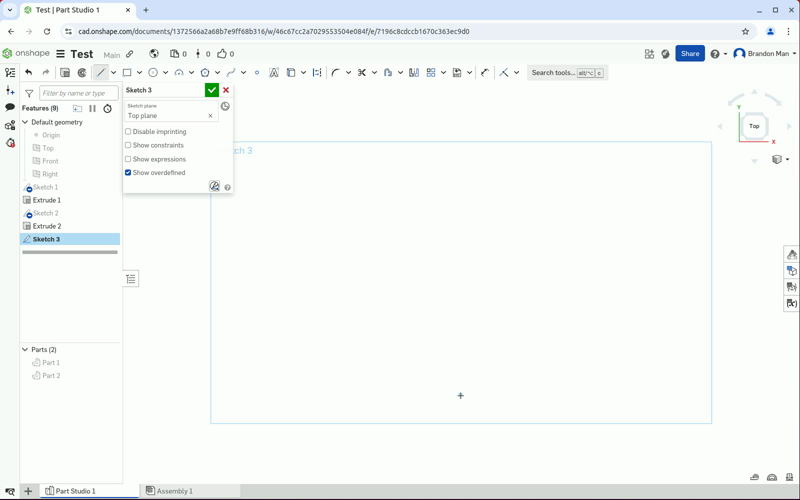
key_down(shift)
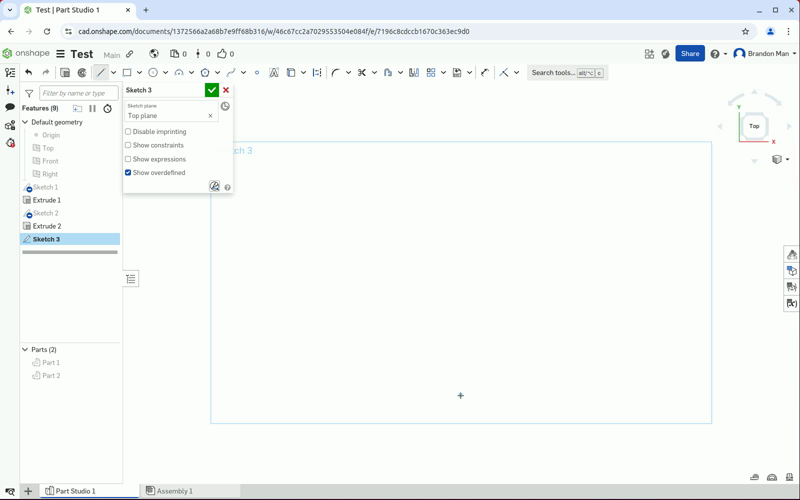
mouse_move(573, 395)
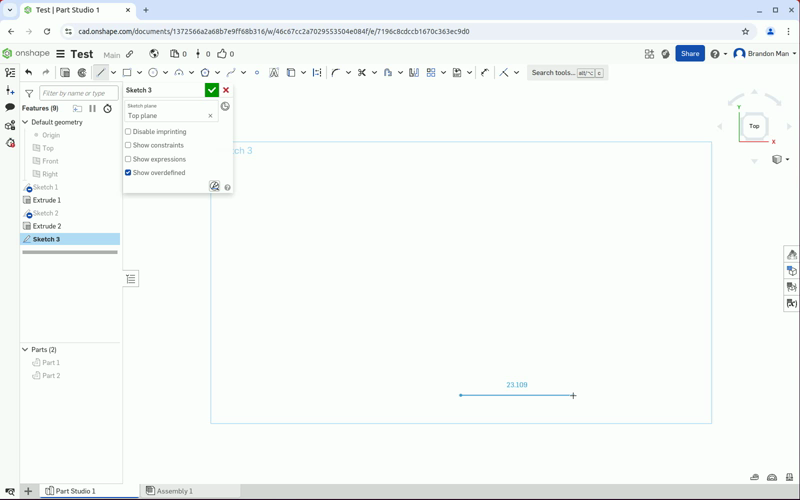
click(573, 395)
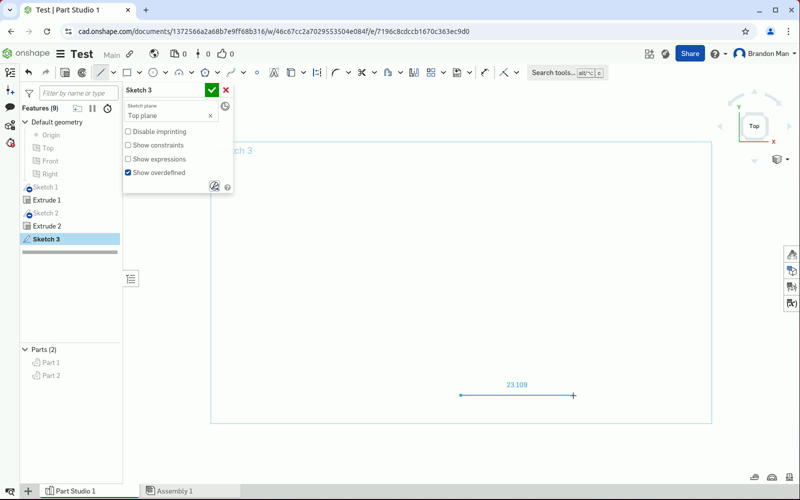
key_up(shift)
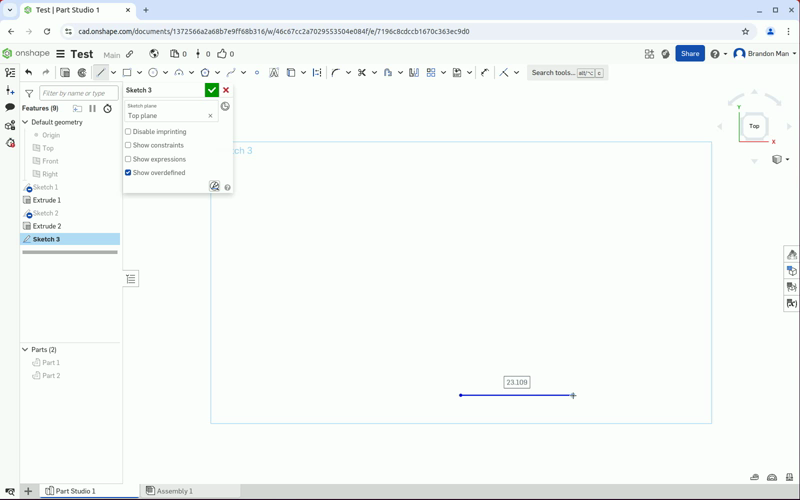
key_down(shift)
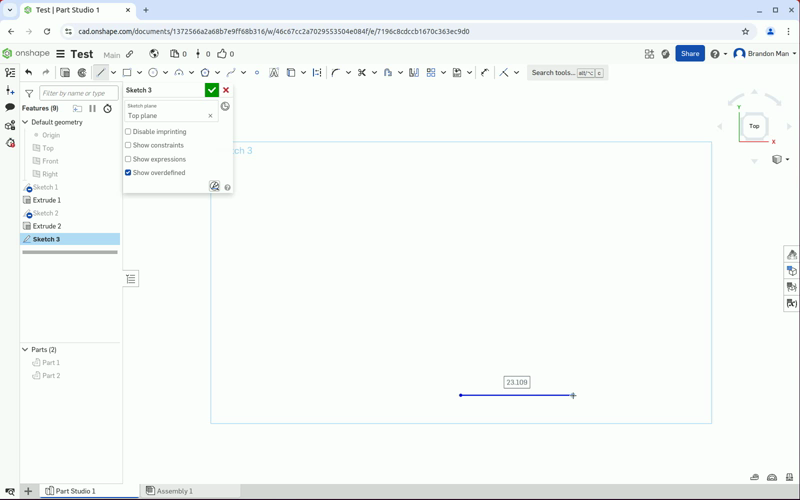
mouse_move(573, 282)
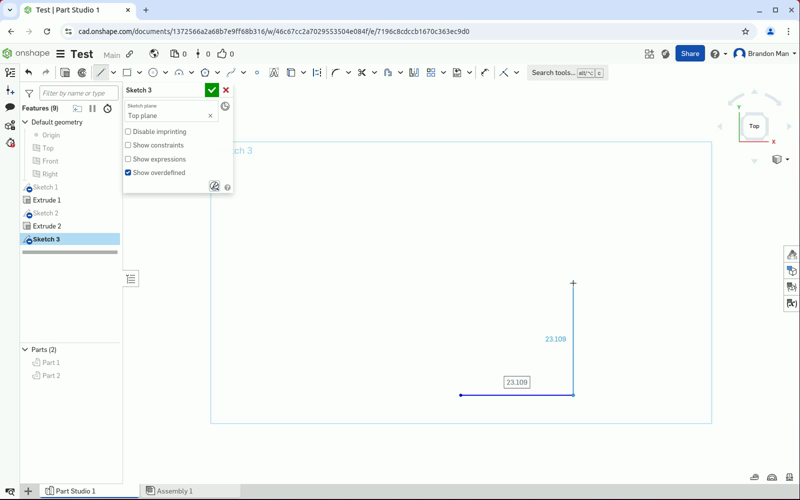
click(573, 282)
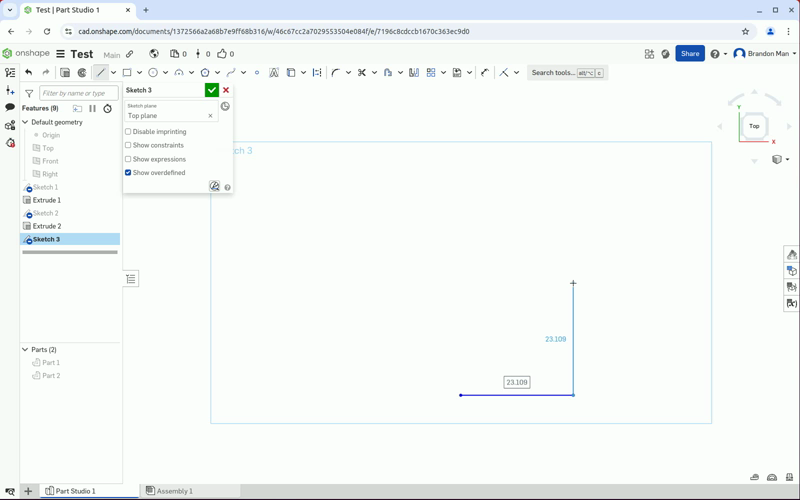
key_up(shift)
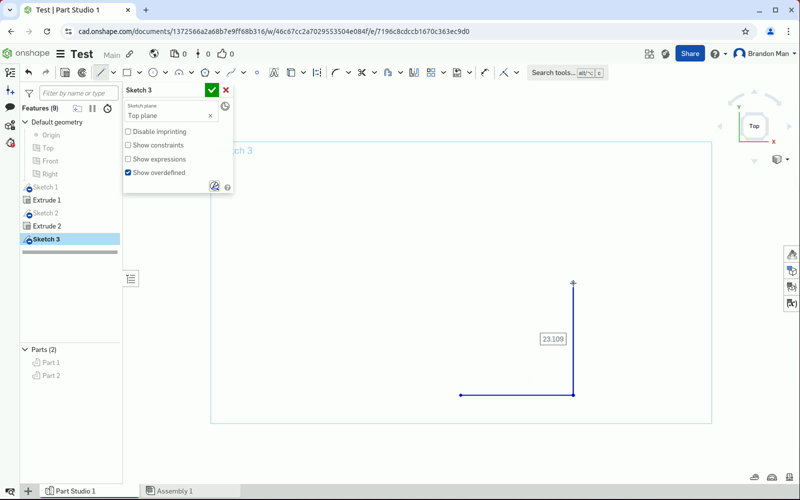
key_down(shift)
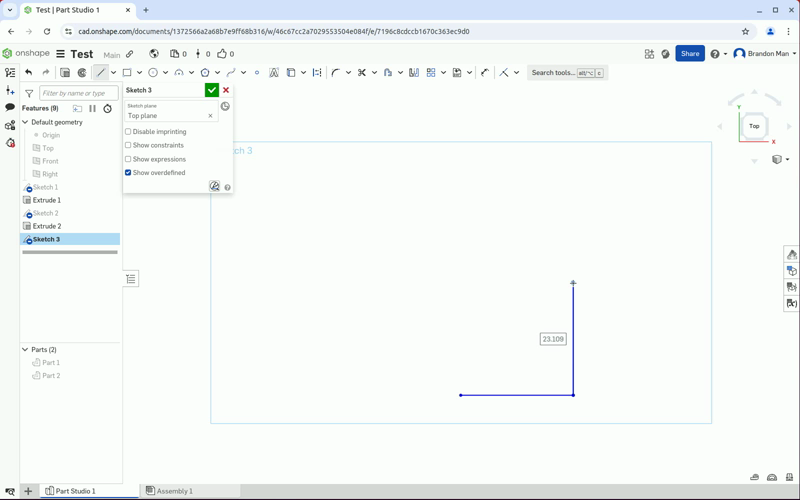
mouse_move(460, 282)
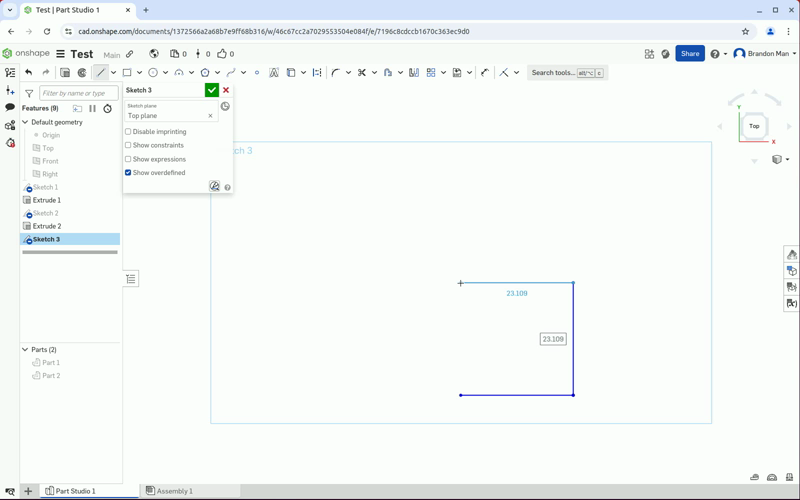
click(460, 282)
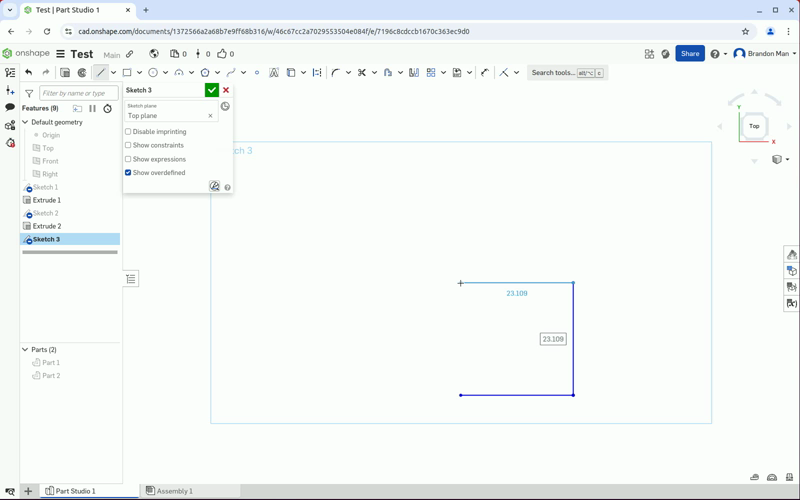
key_up(shift)
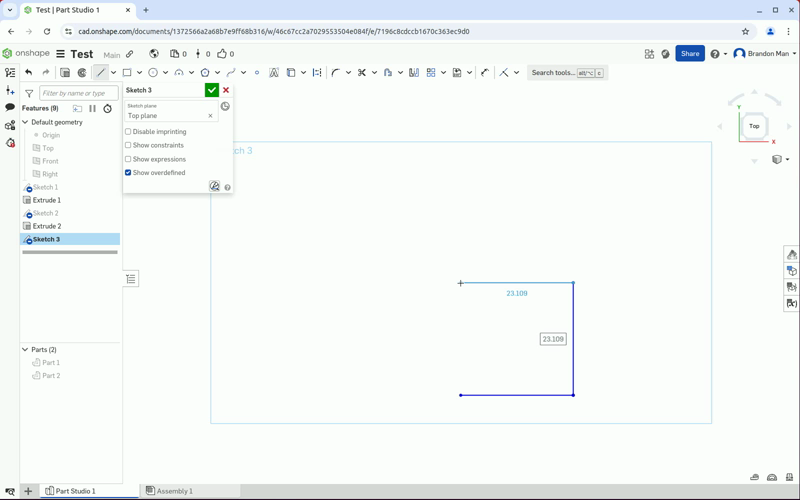
key_down(shift)
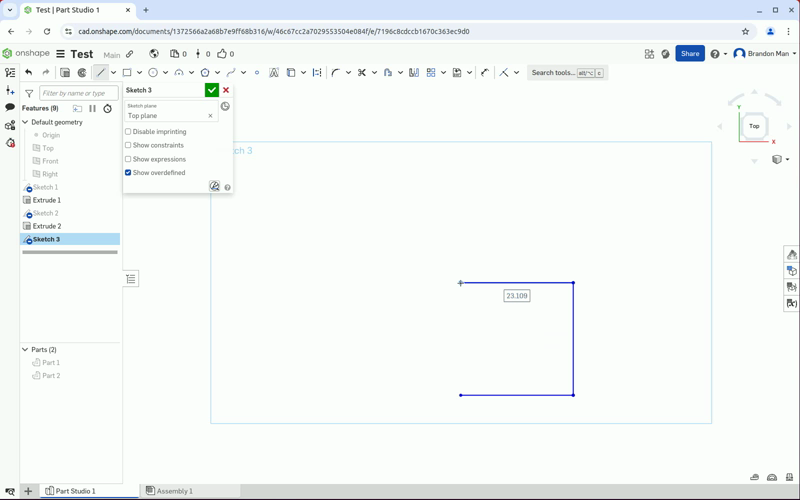
mouse_move(460, 395)
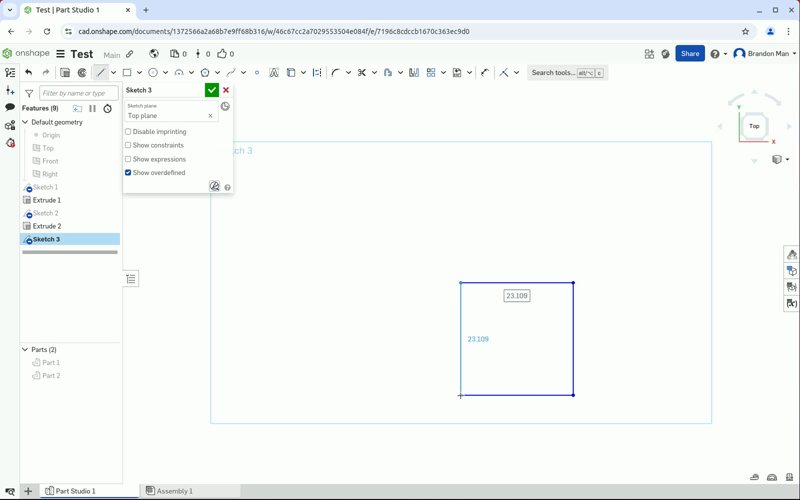
key_up(shift)
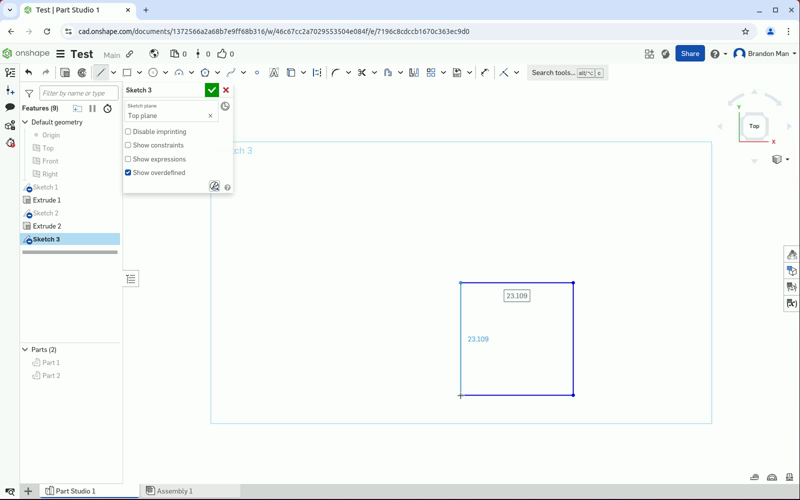
click(460, 395)
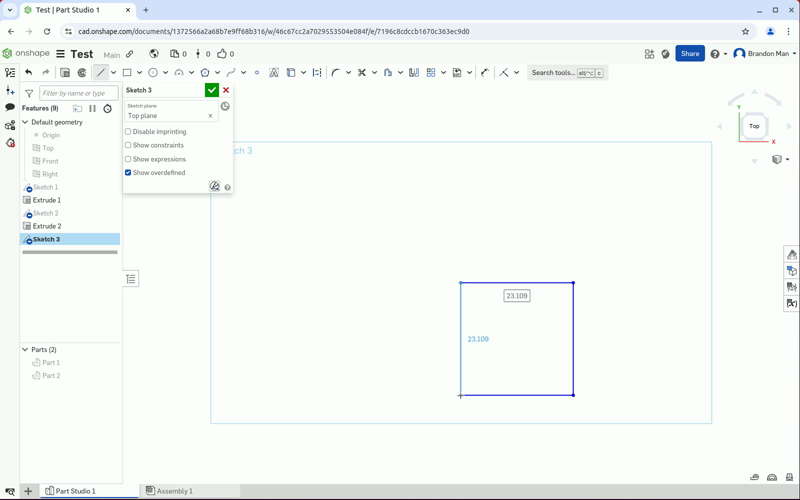
key(esc)
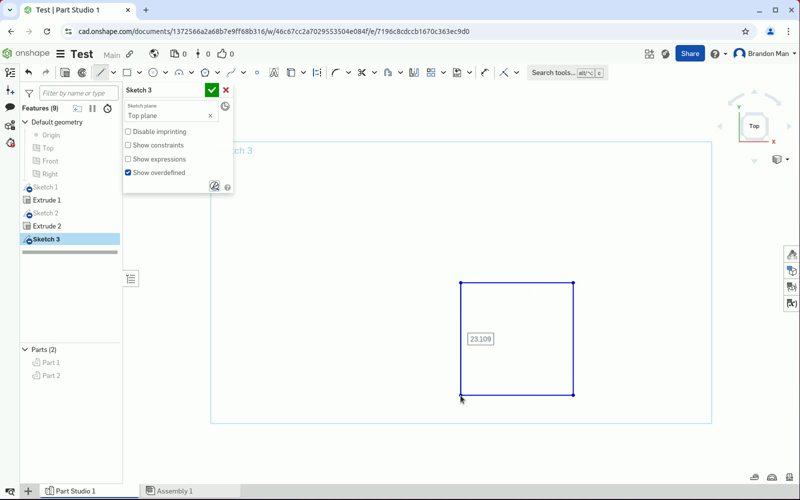
mouse_move(528, 328)
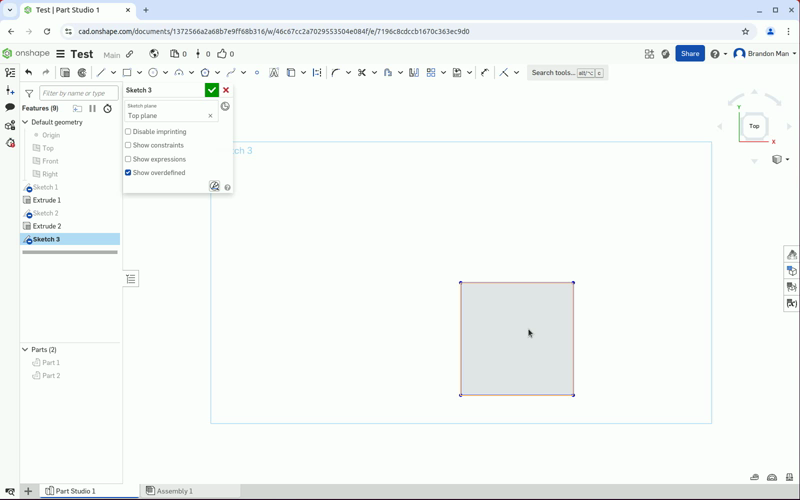
click(528, 328)
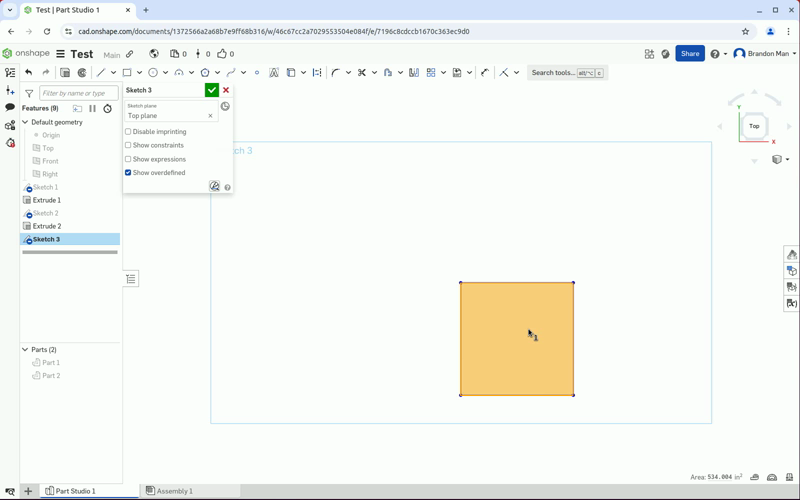
mouse_move(73, 352)
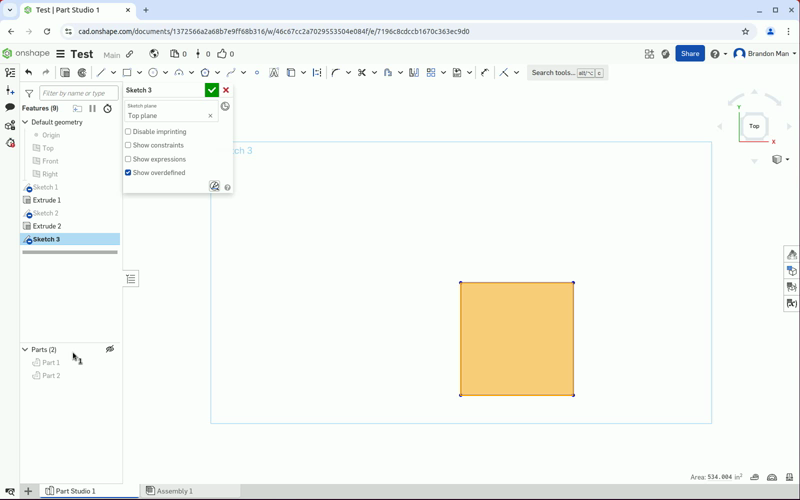
key(shift+y)
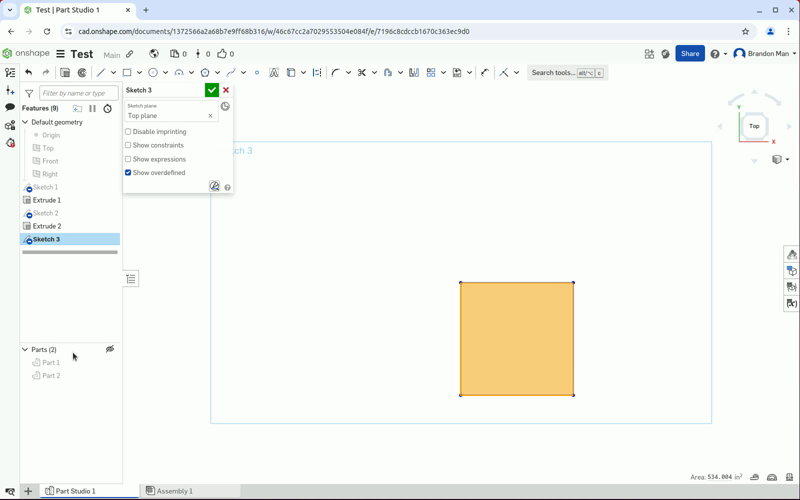
key(shift+e)
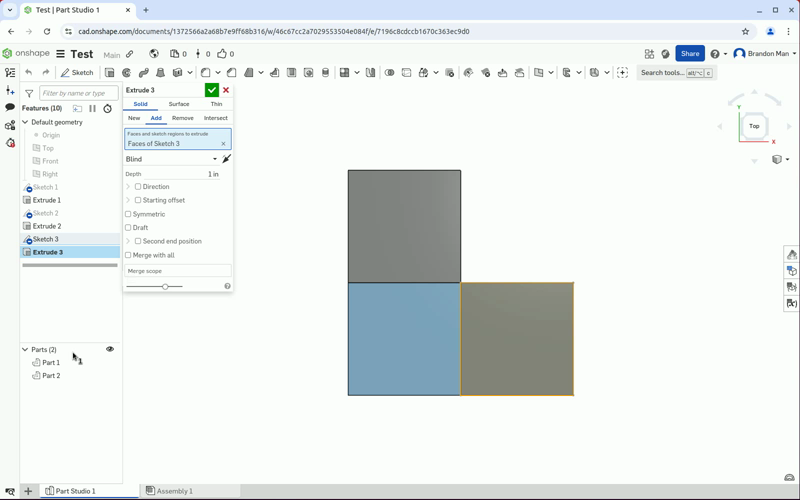
mouse_move(143, 106)
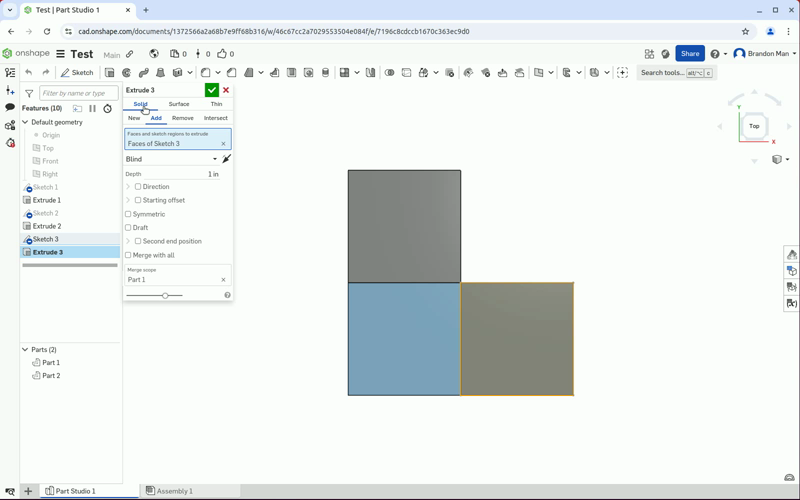
click(143, 106)
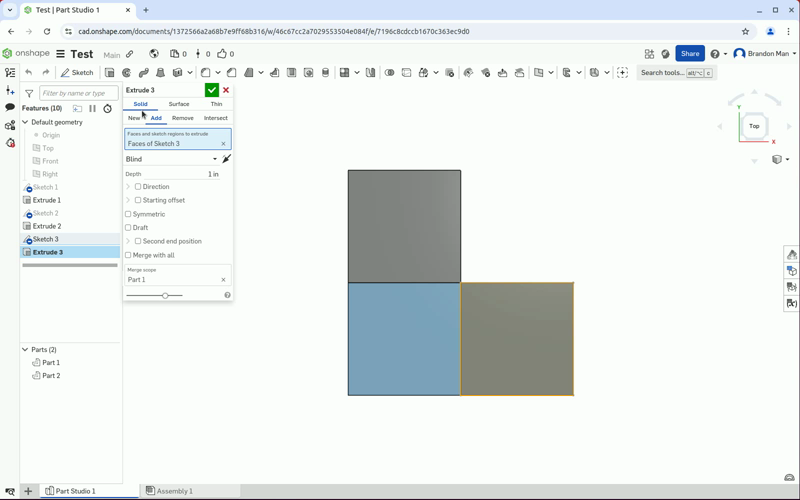
mouse_move(137, 120)
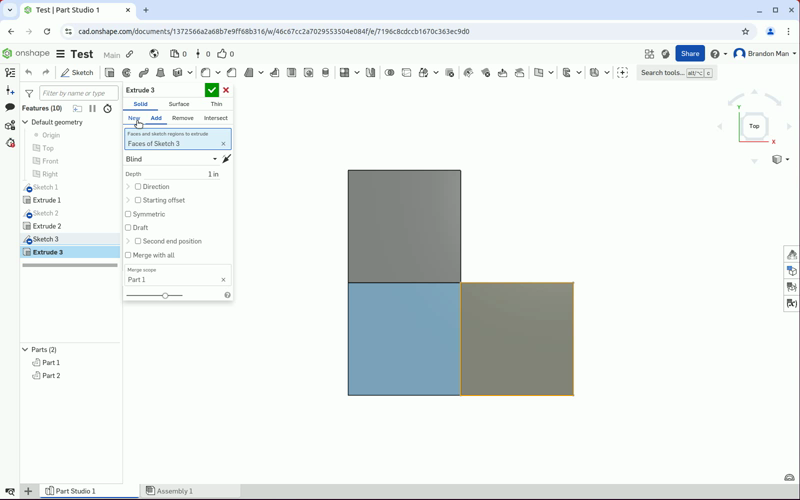
click(137, 120)
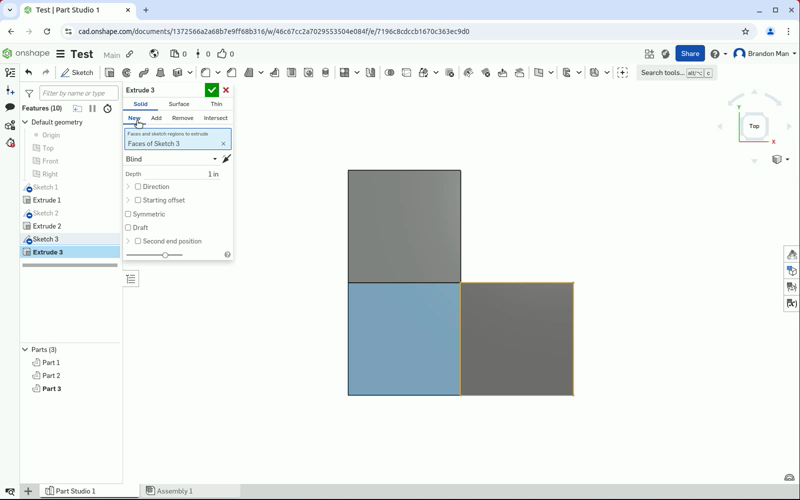
key(tab, 4)
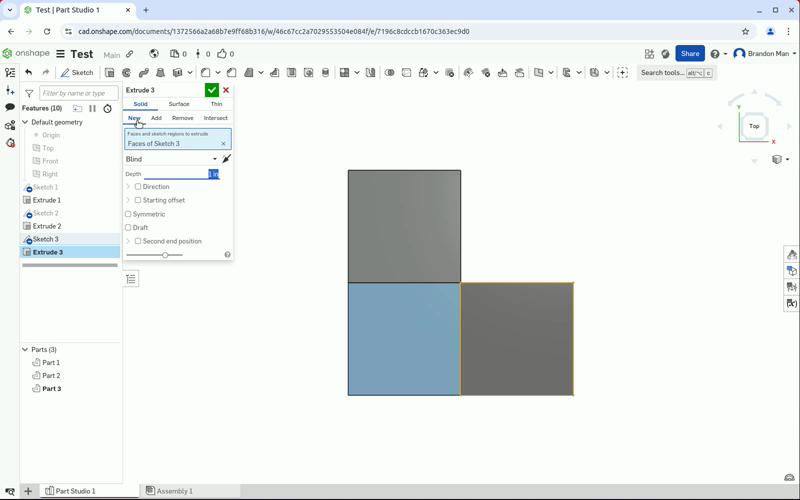
text(3.851)
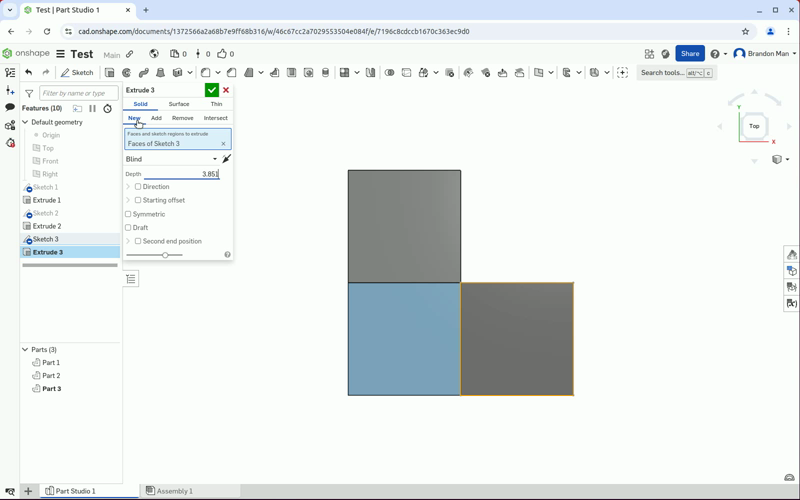
key(enter)
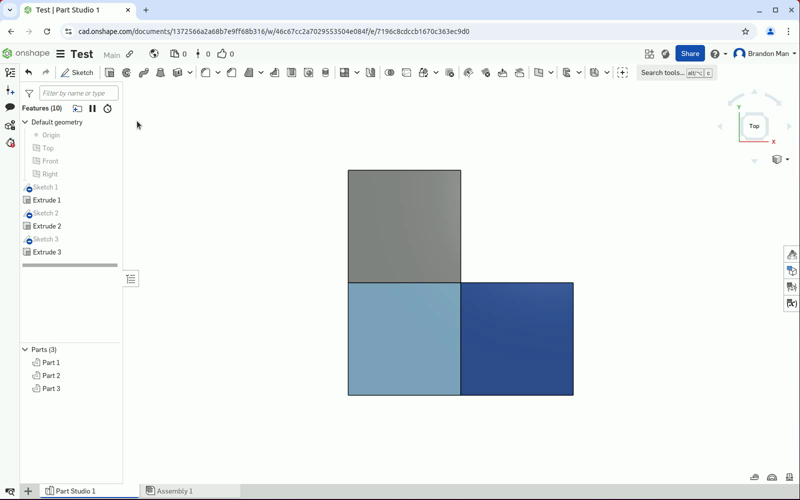
key(shift+h)
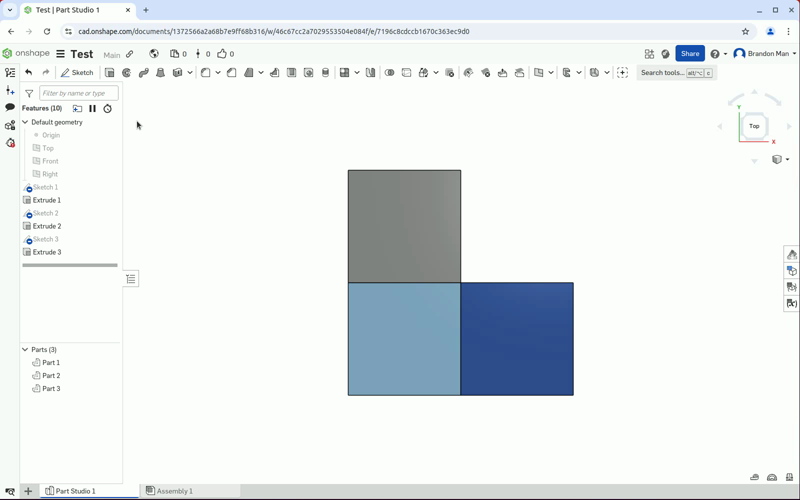
key(shift+h)
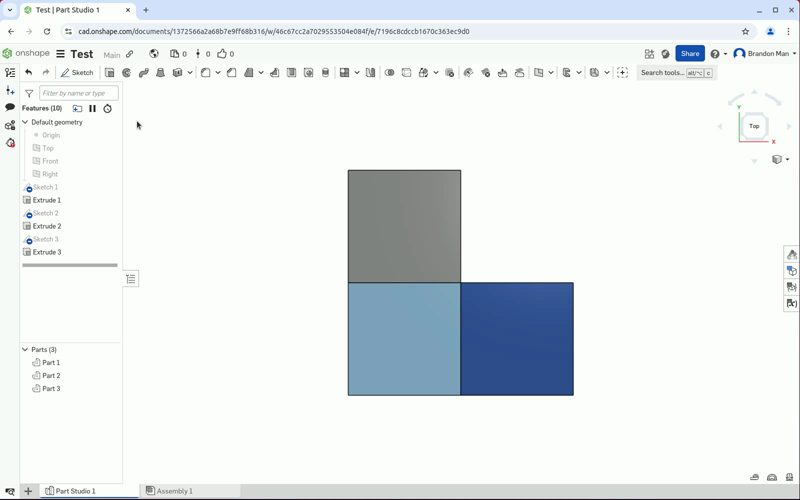
mouse_move(73, 189)
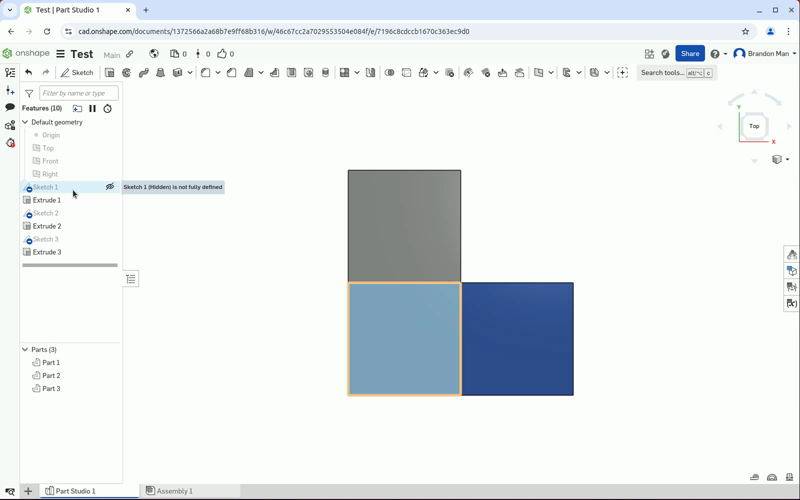
click(73, 189)
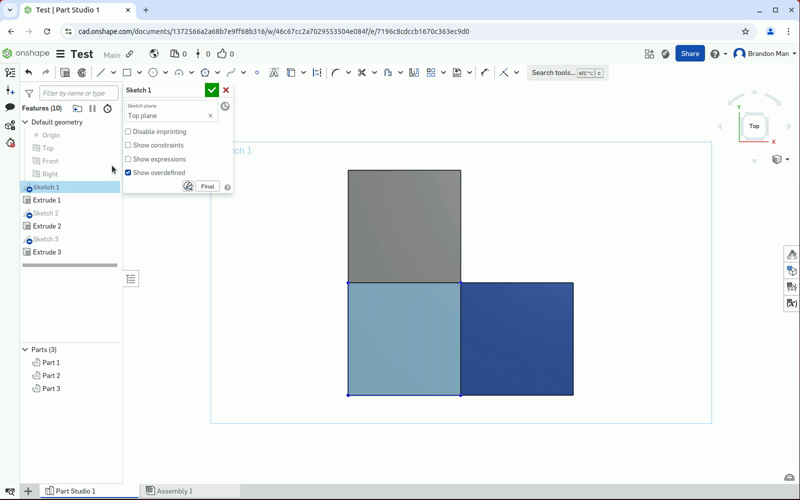
mouse_move(229, 92)
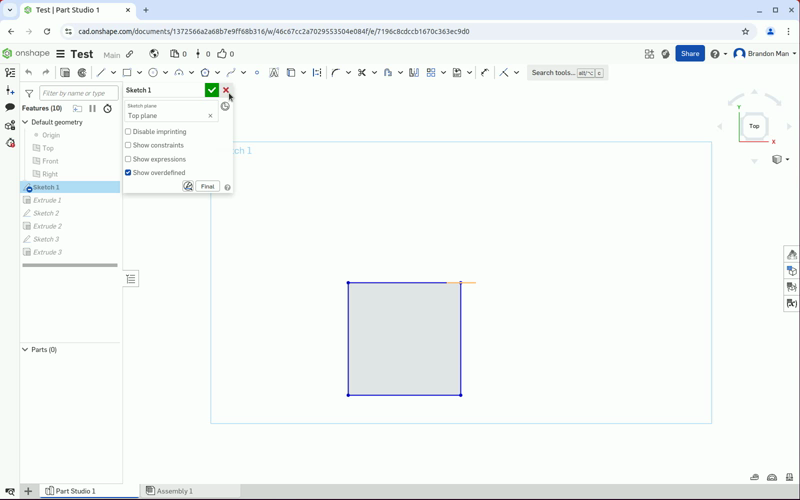
click(229, 92)
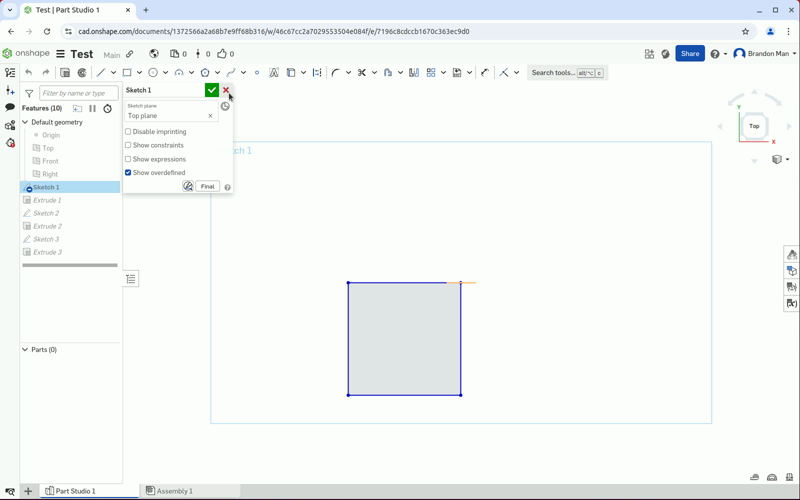
key(shift+s)
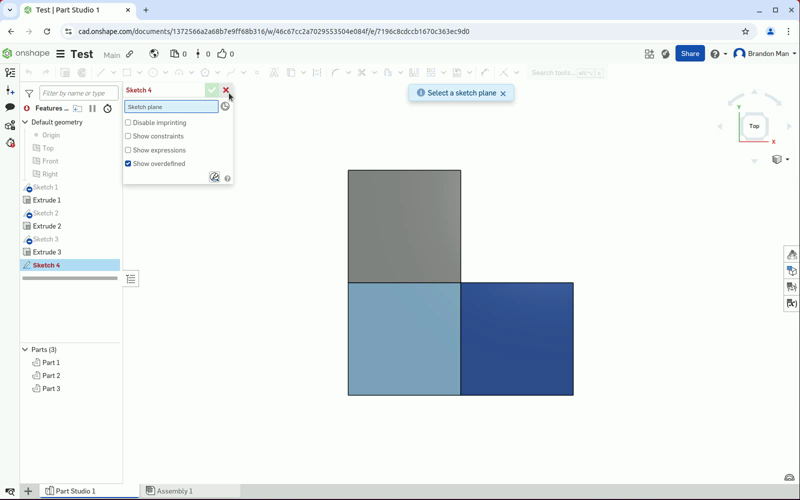
mouse_move(73, 150)
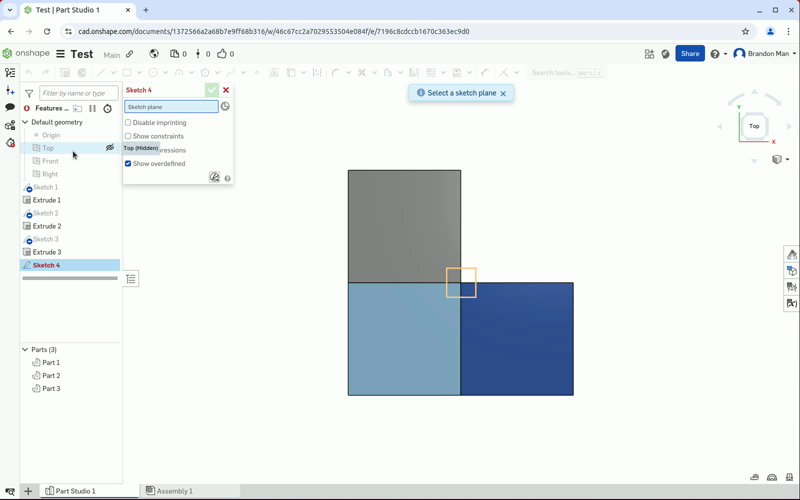
click(73, 150)
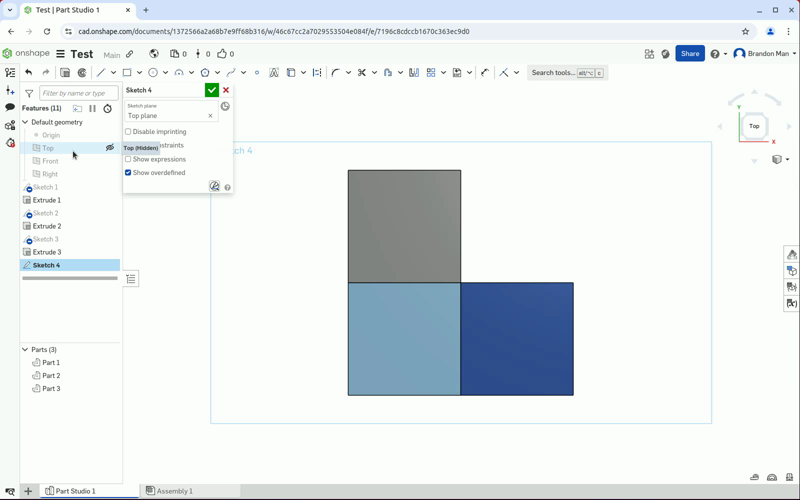
mouse_move(73, 352)
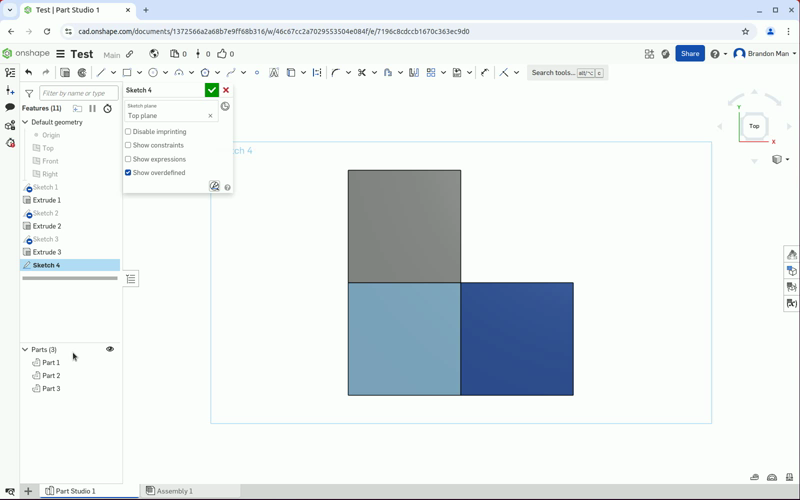
key(y)
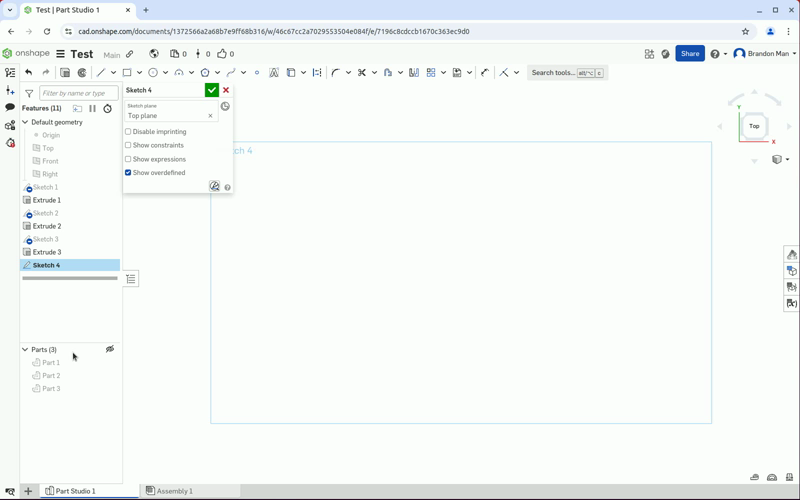
key(l)
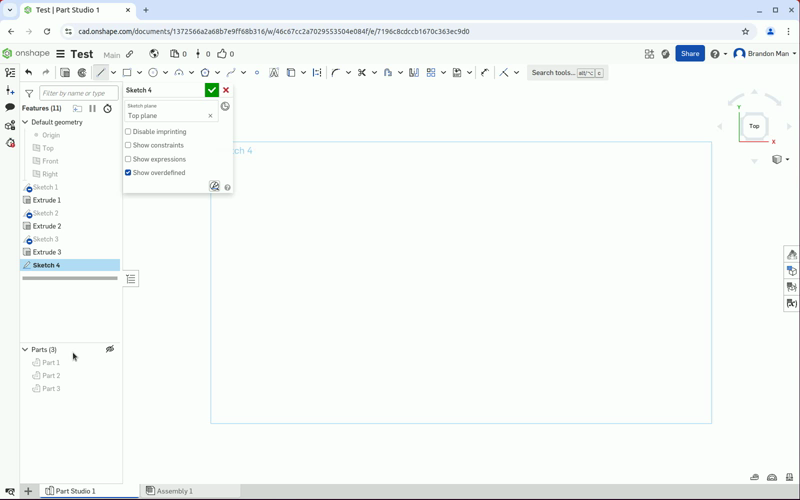
key_down(shift)
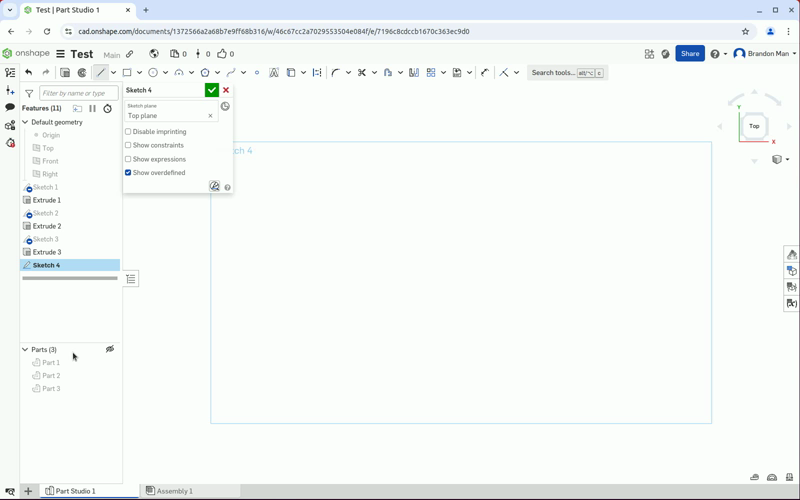
mouse_move(460, 282)
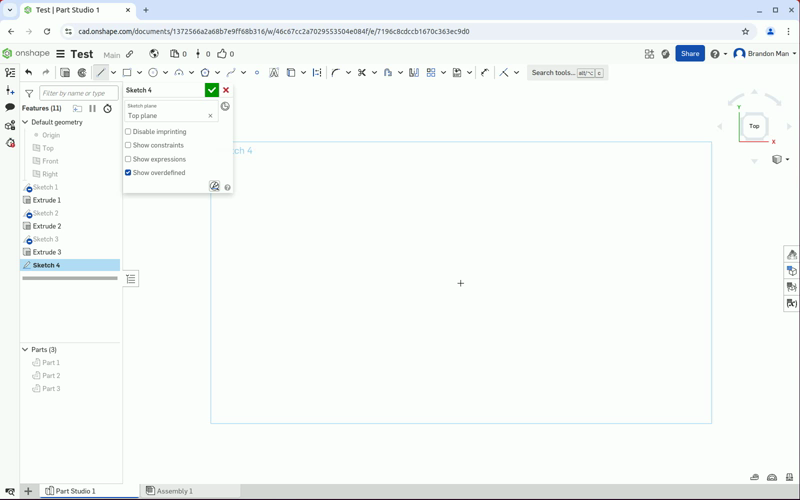
click(460, 282)
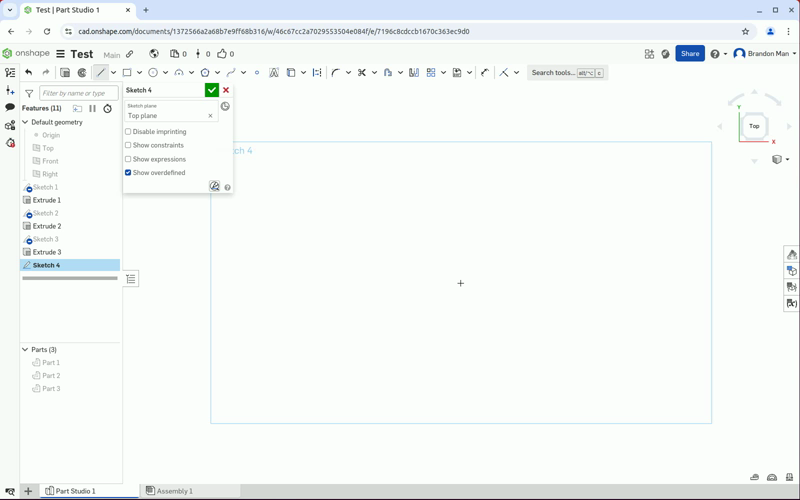
key_up(shift)
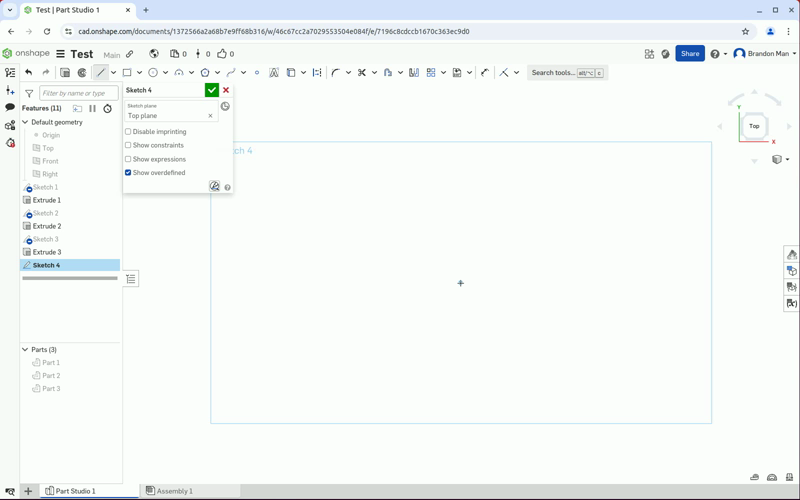
key_down(shift)
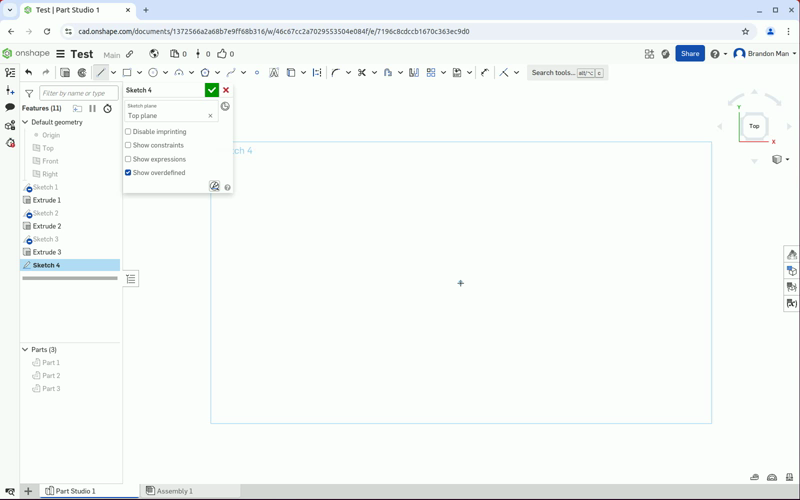
mouse_move(573, 282)
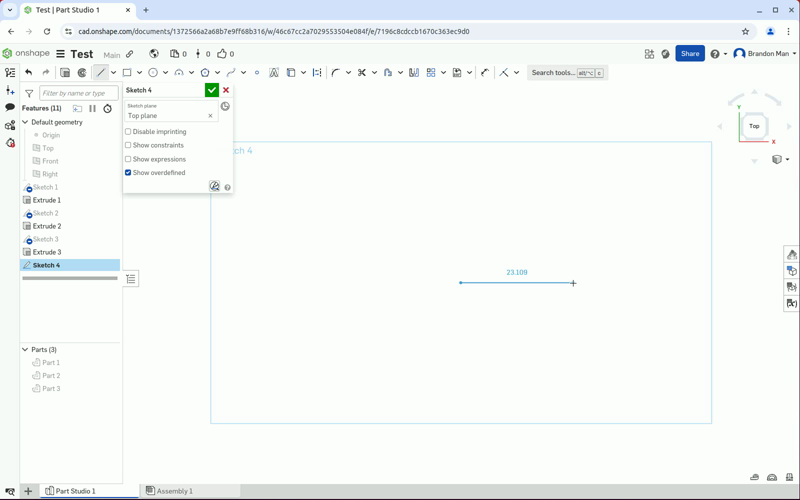
click(573, 282)
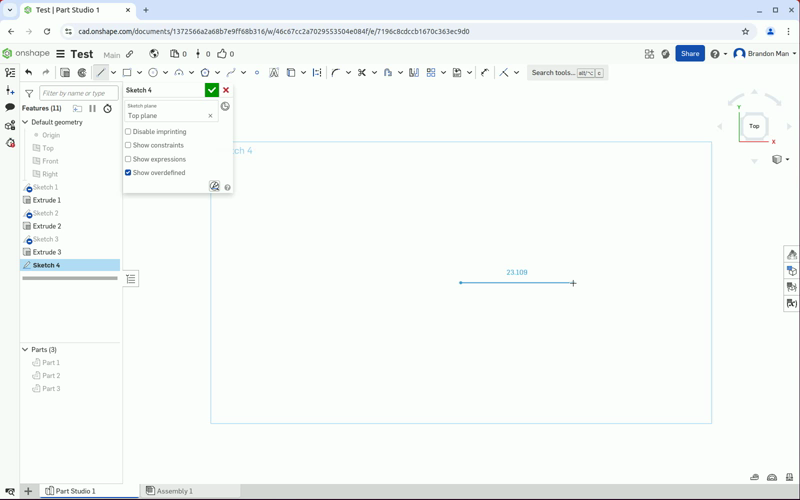
key_up(shift)
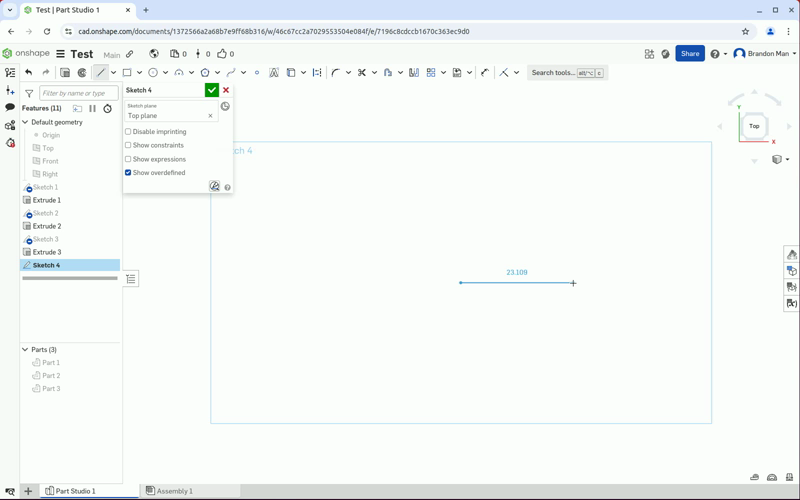
key_down(shift)
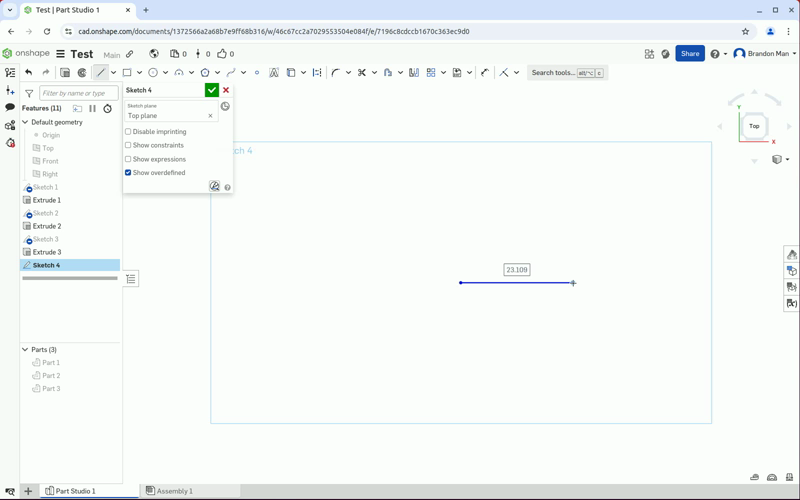
mouse_move(573, 170)
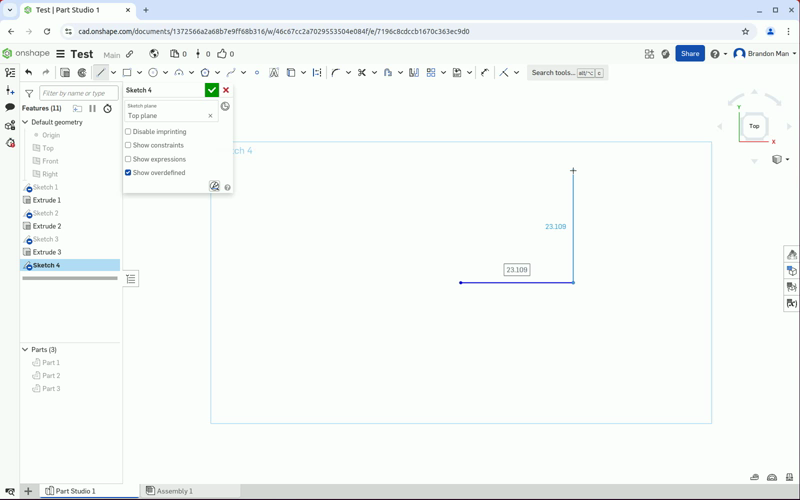
click(573, 170)
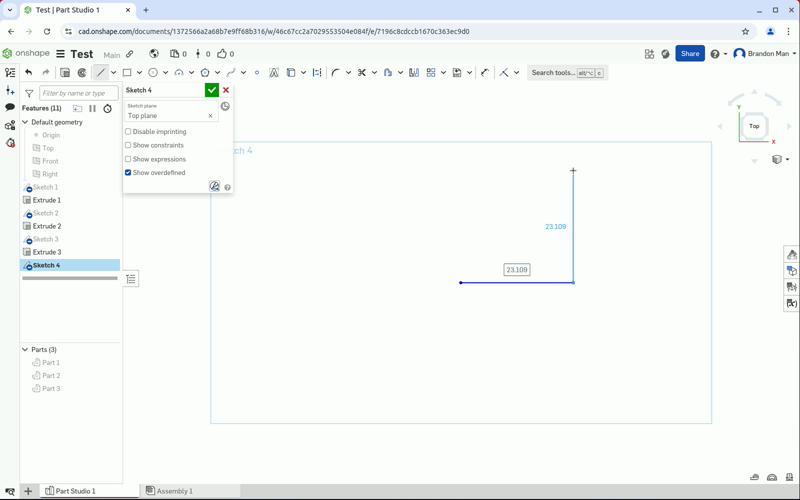
key_up(shift)
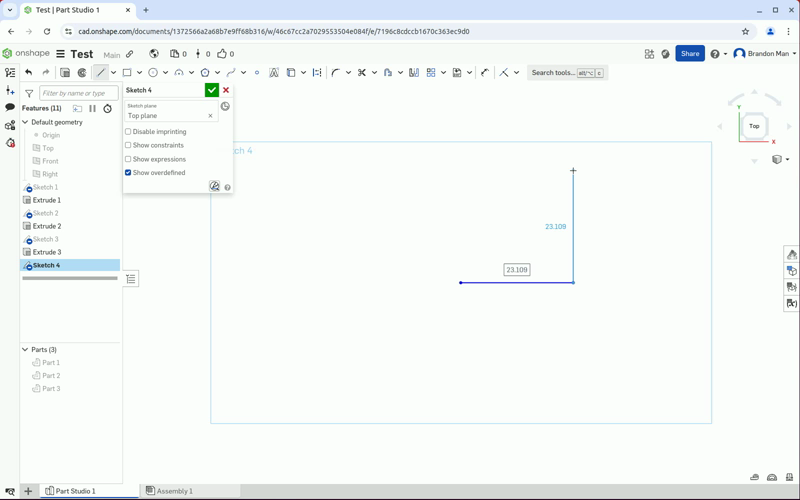
key_down(shift)
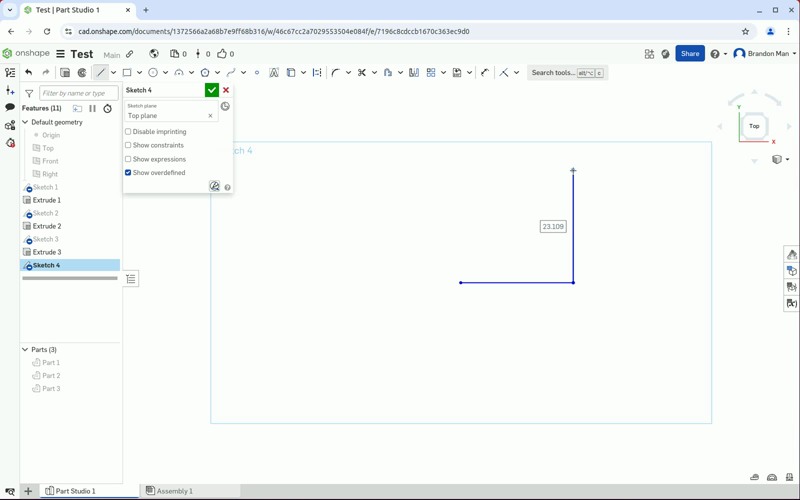
mouse_move(460, 170)
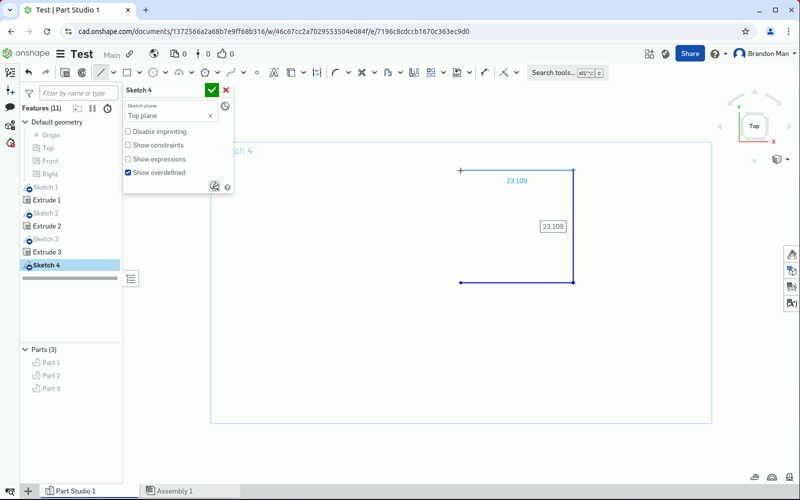
click(460, 170)
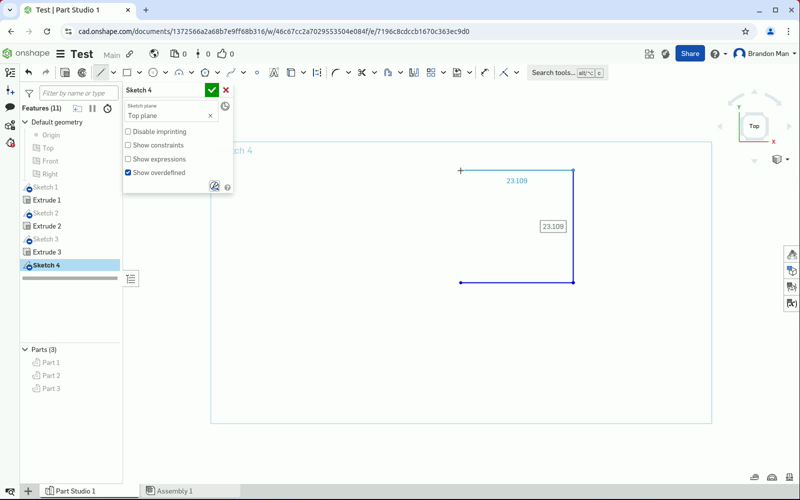
key_up(shift)
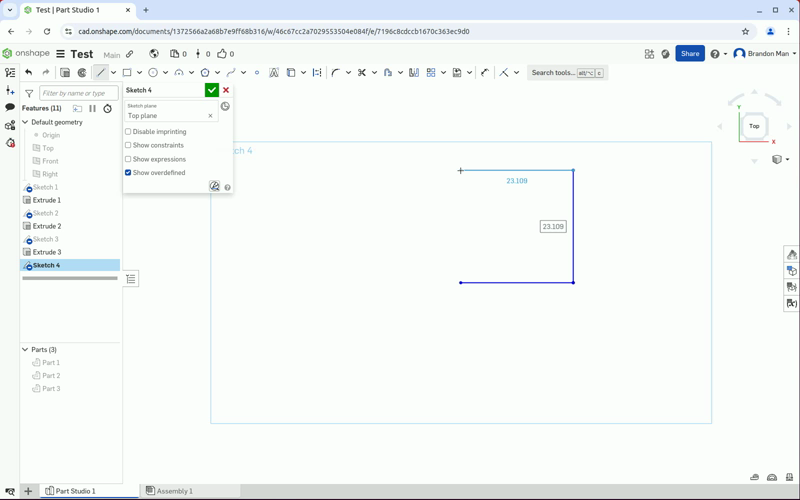
key_down(shift)
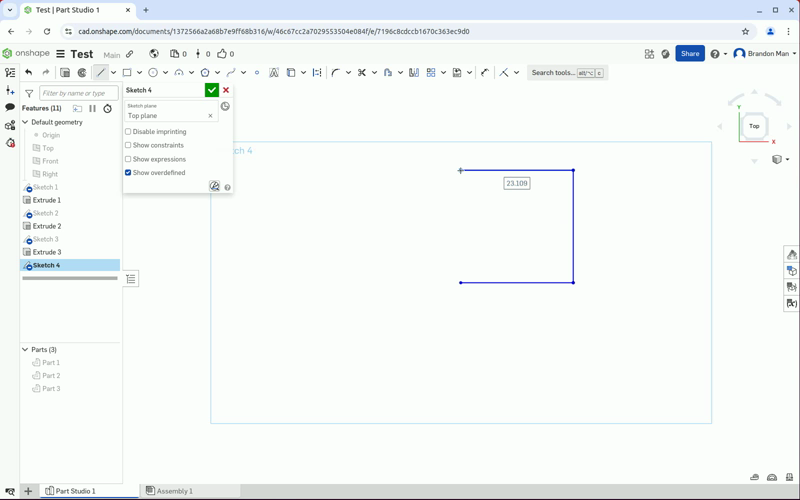
mouse_move(460, 282)
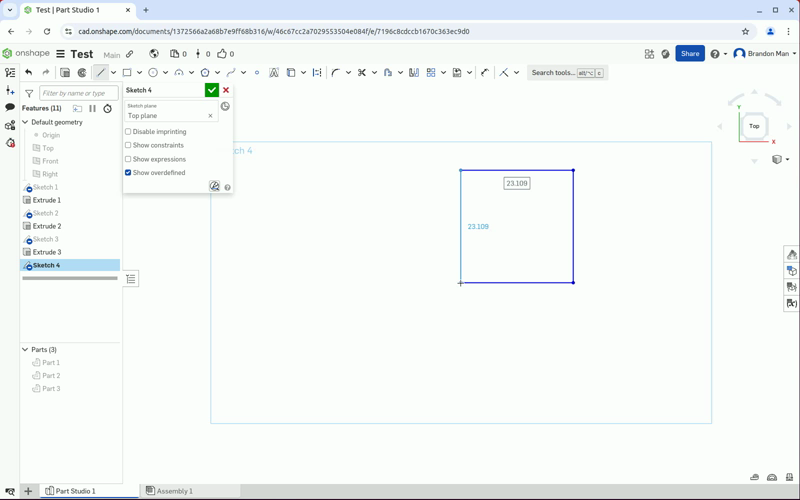
key_up(shift)
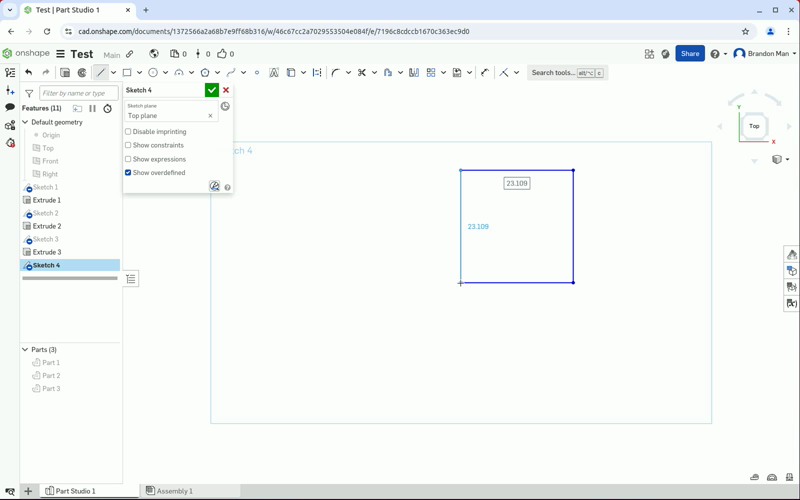
click(460, 282)
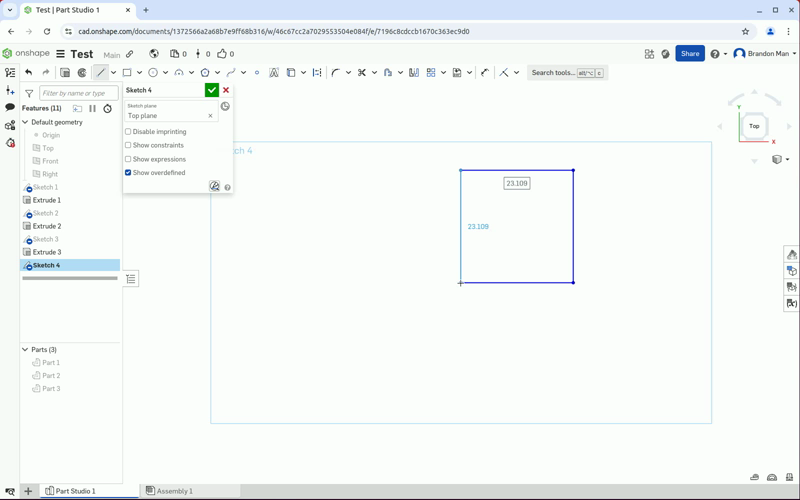
key(esc)
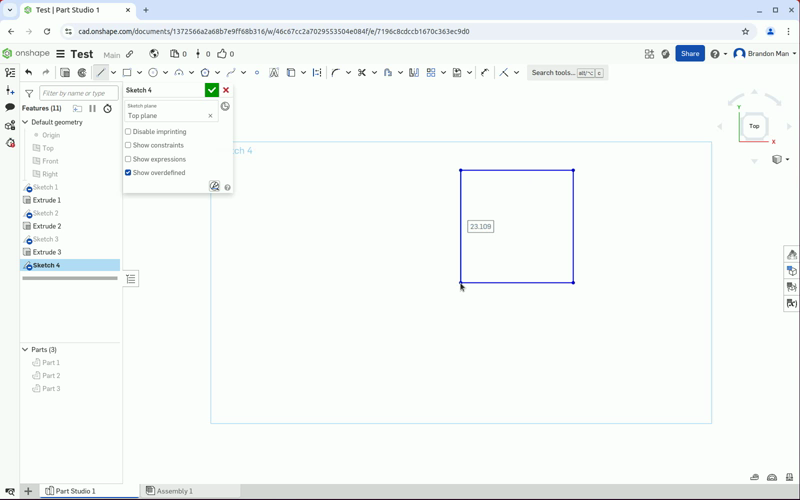
mouse_move(519, 220)
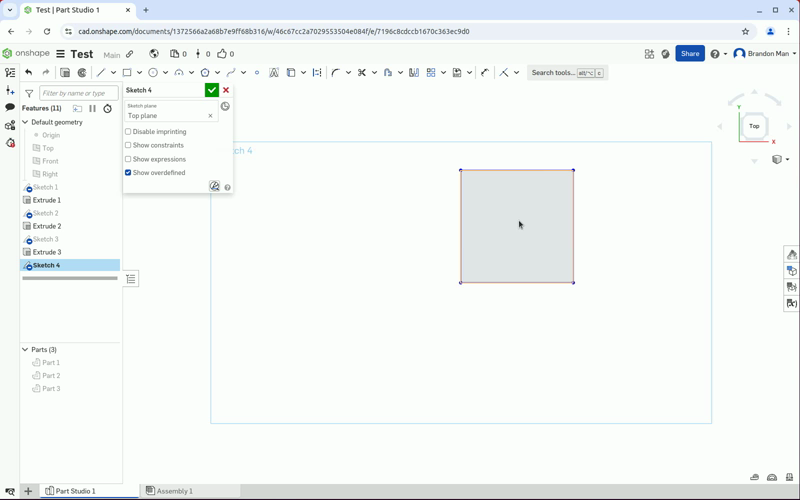
click(519, 220)
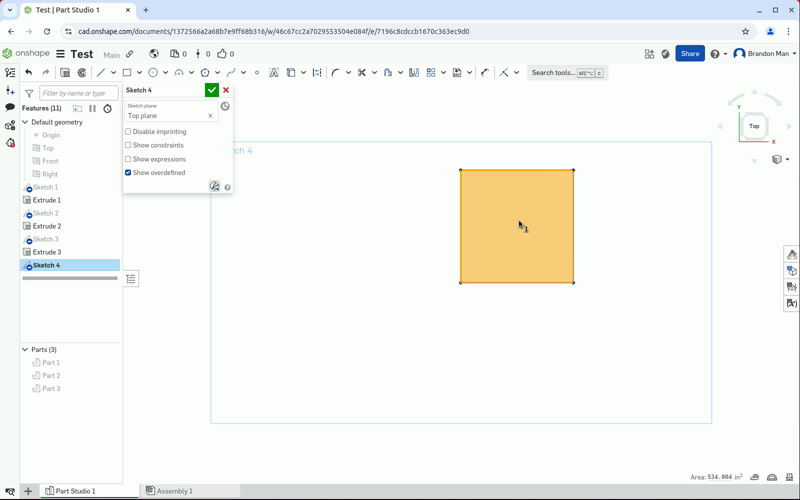
mouse_move(73, 352)
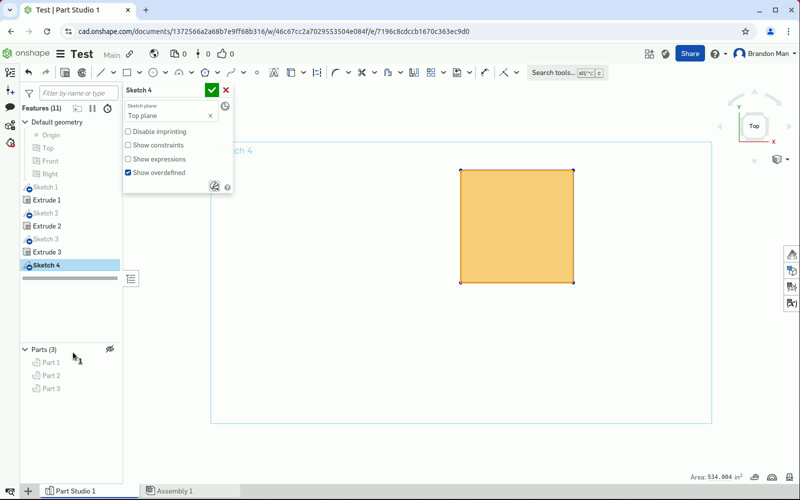
key(shift+y)
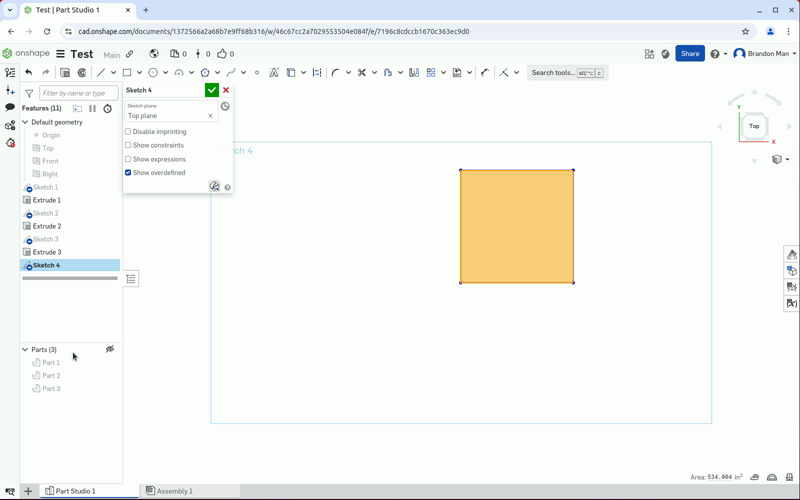
key(shift+e)
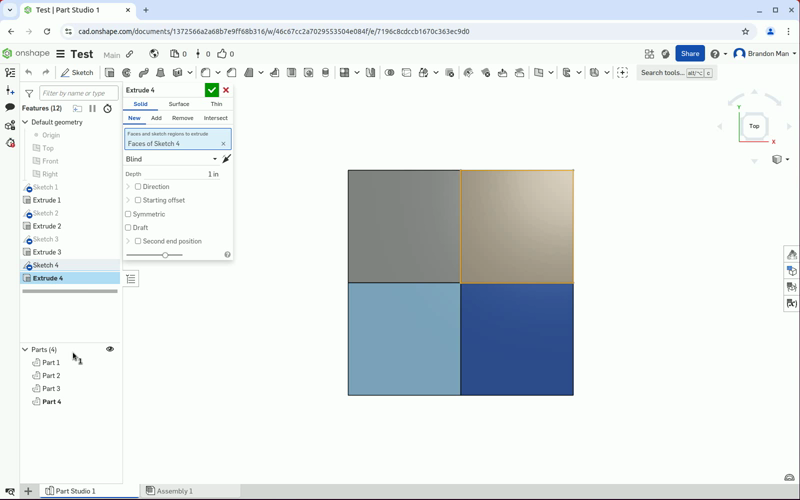
mouse_move(143, 106)
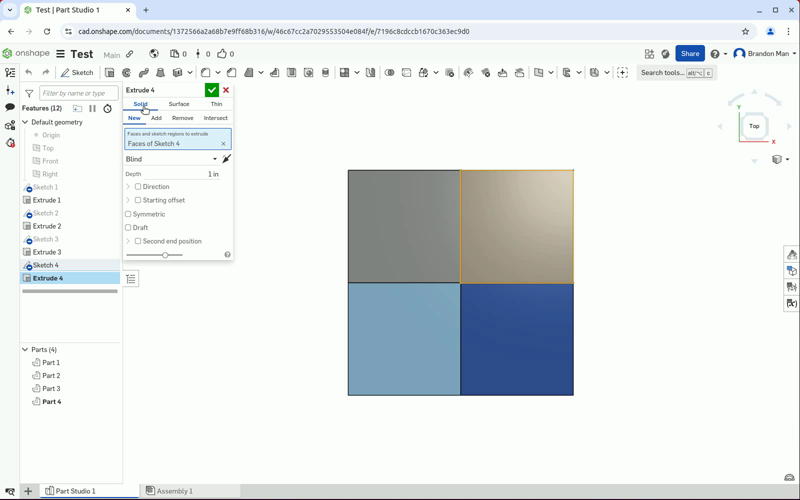
click(143, 106)
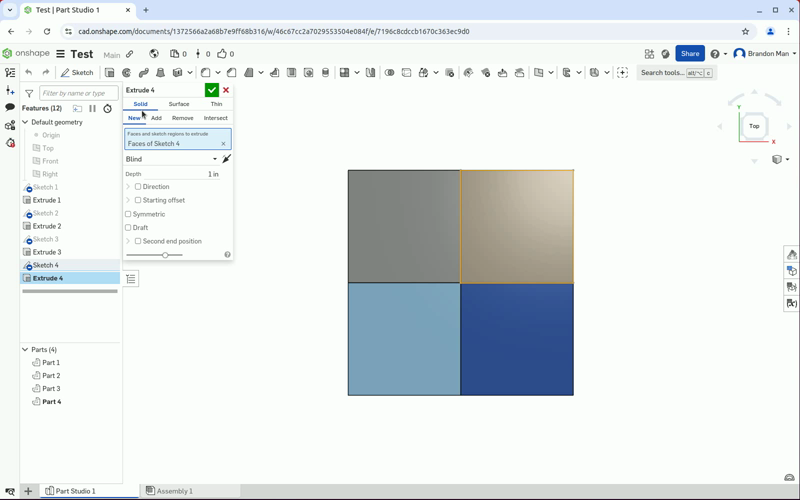
mouse_move(137, 120)
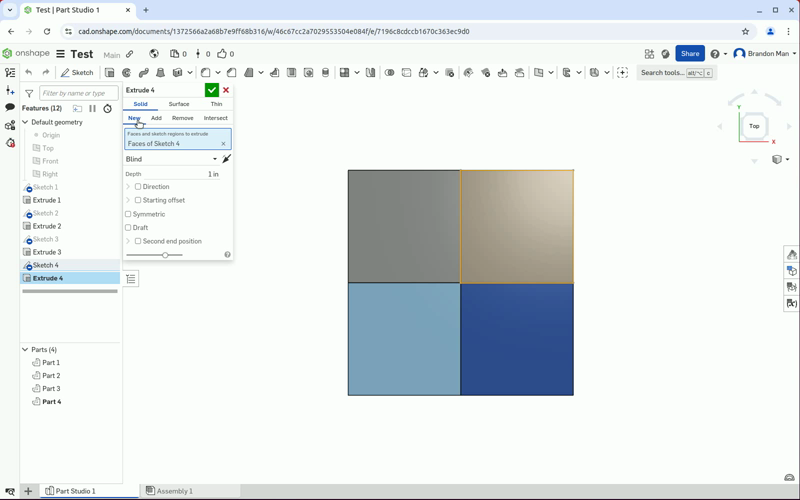
click(137, 120)
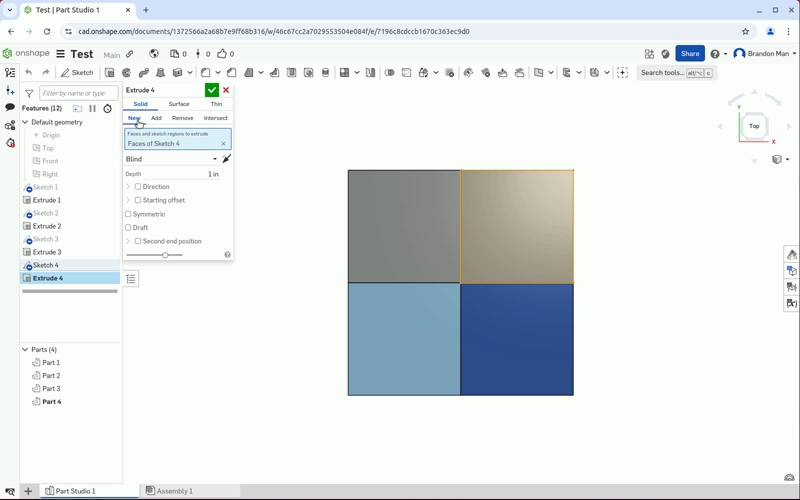
key(tab, 4)
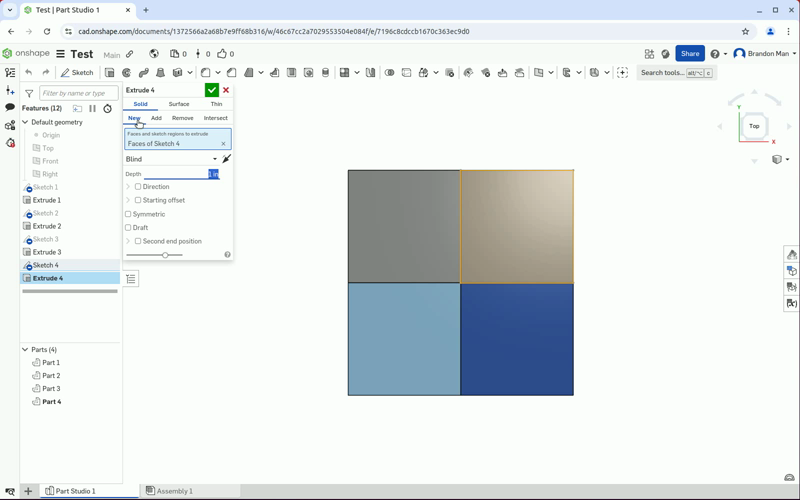
text(3.851)
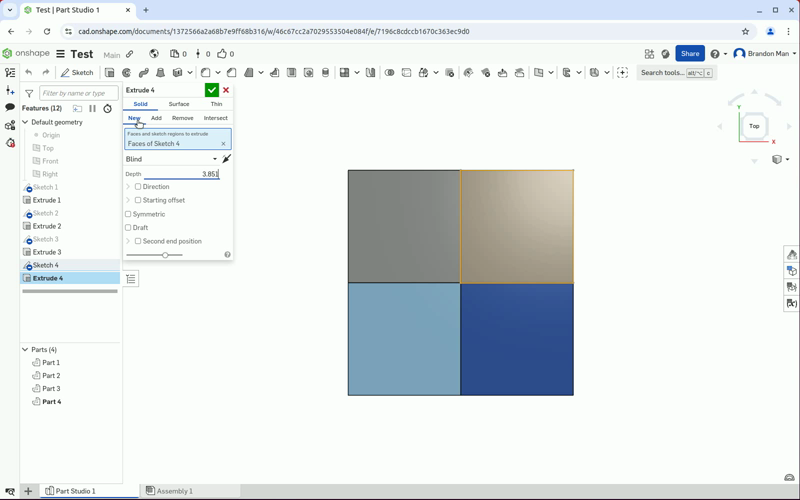
key(enter)
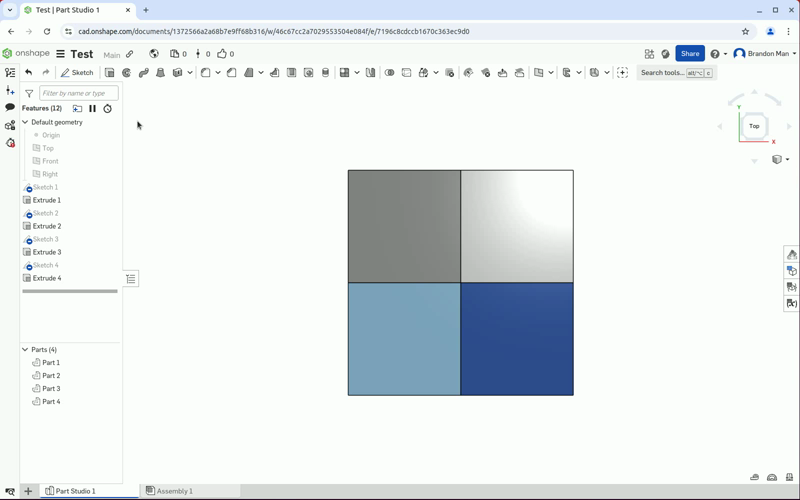
key(shift+h)
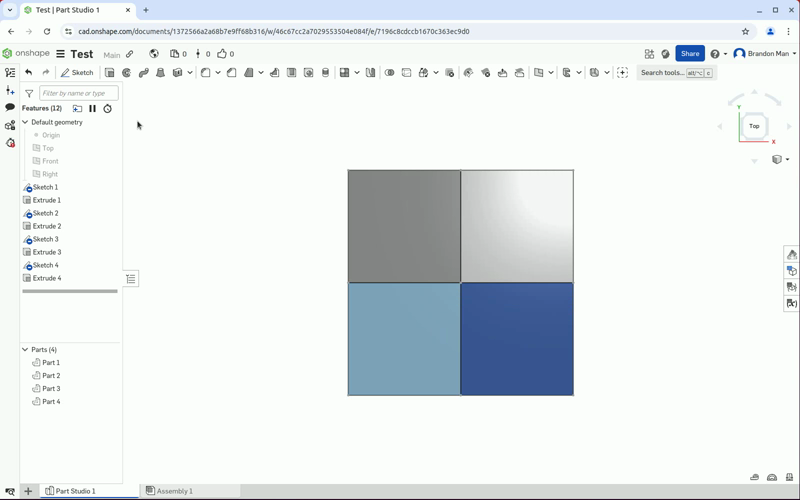
key(shift+h)
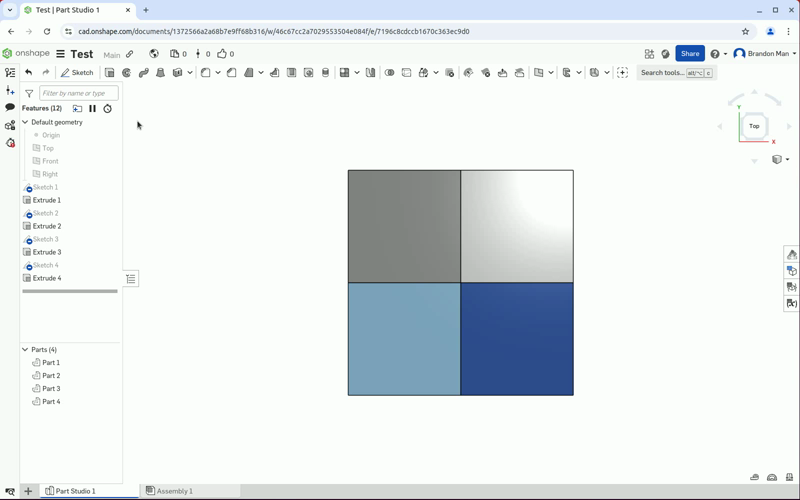
mouse_move(73, 189)
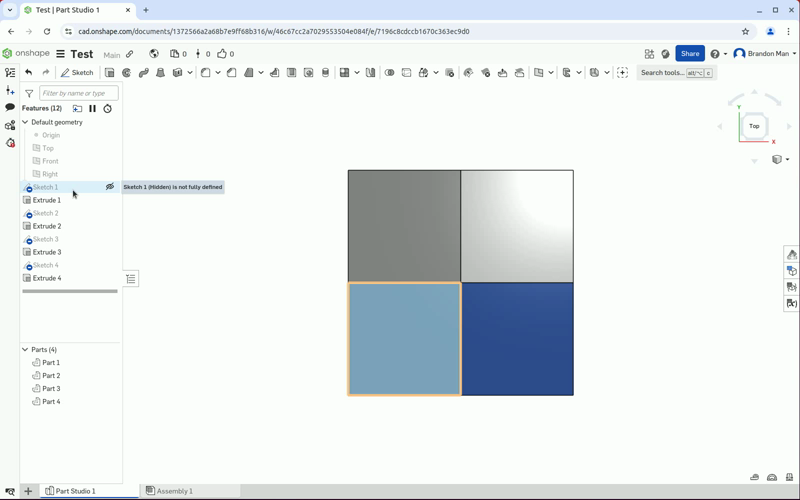
click(73, 189)
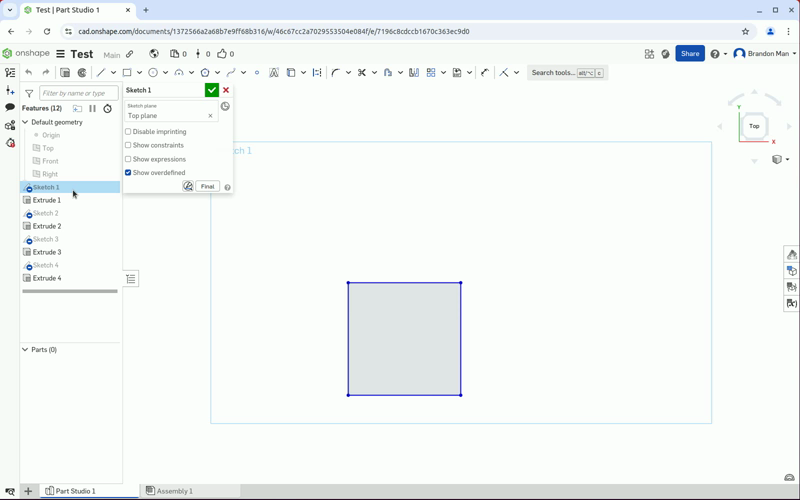
mouse_move(229, 92)
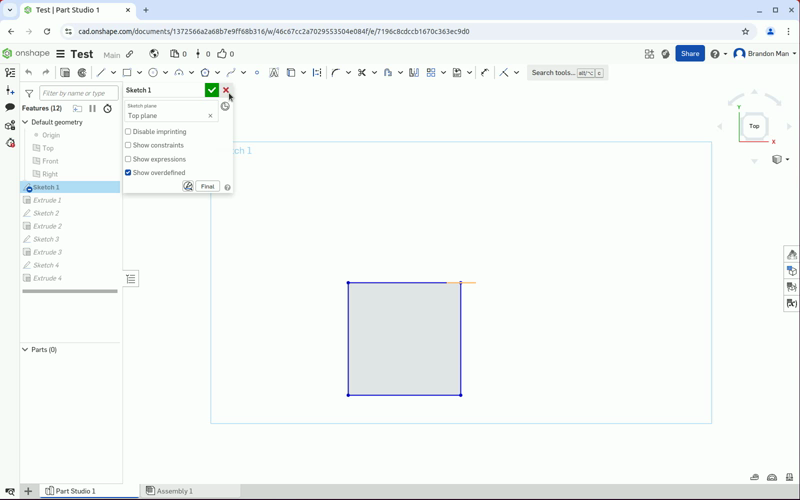
click(229, 92)
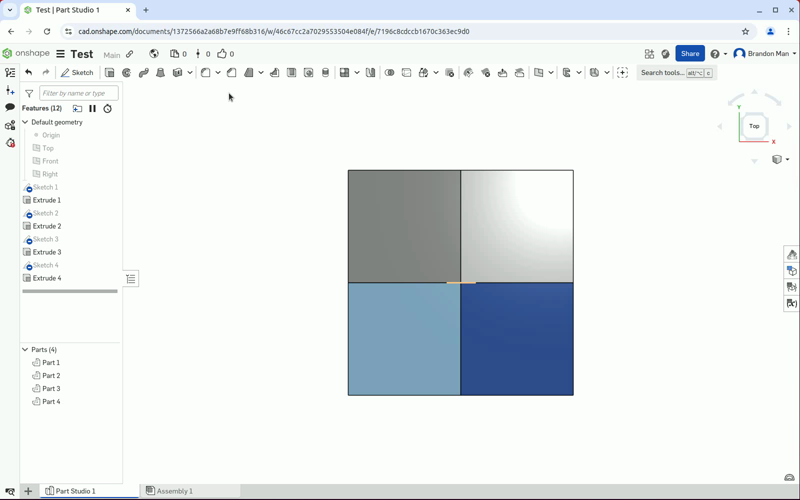
mouse_move(541, 75)
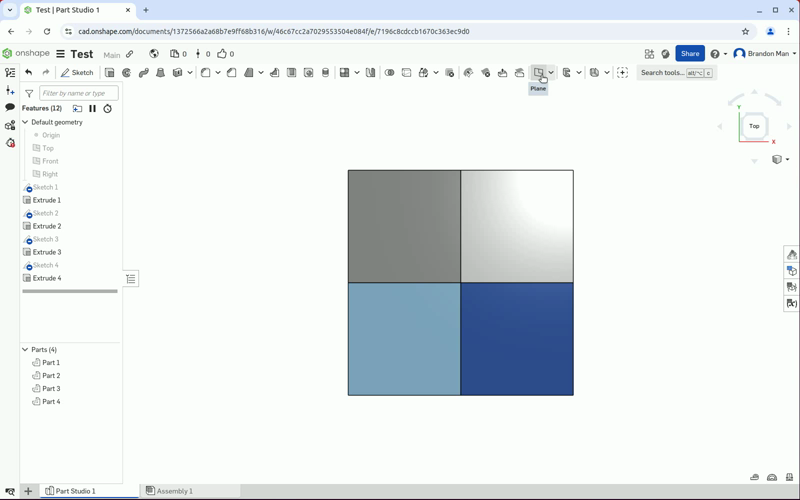
click(541, 75)
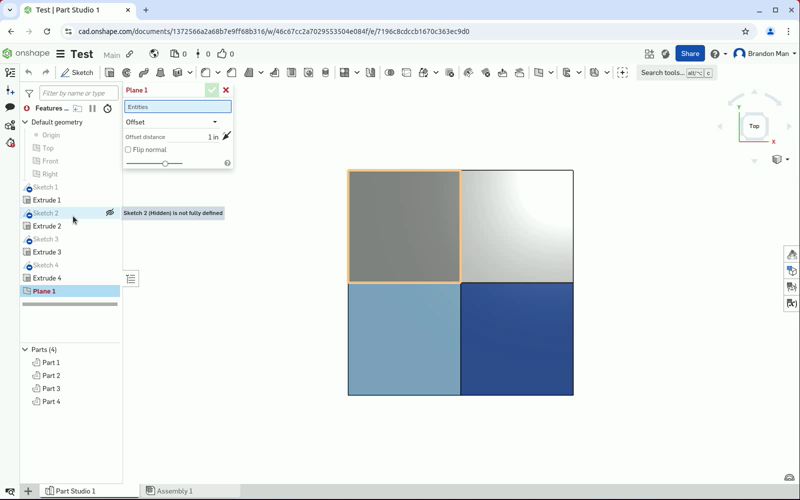
scroll(3)
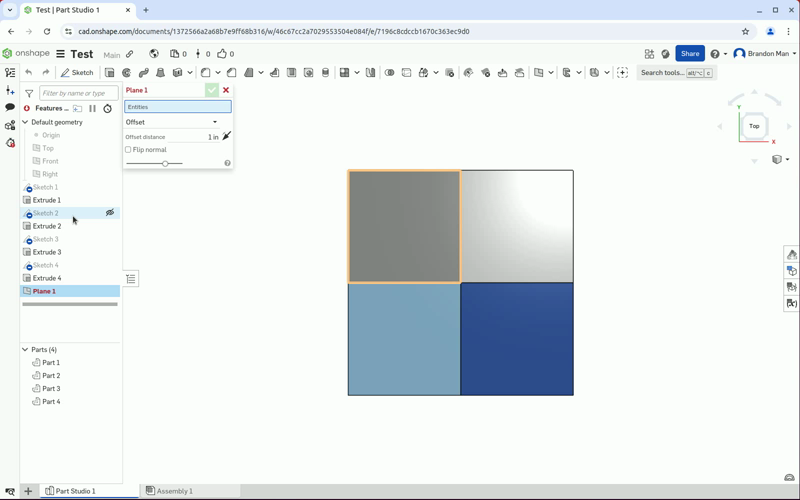
mouse_move(73, 150)
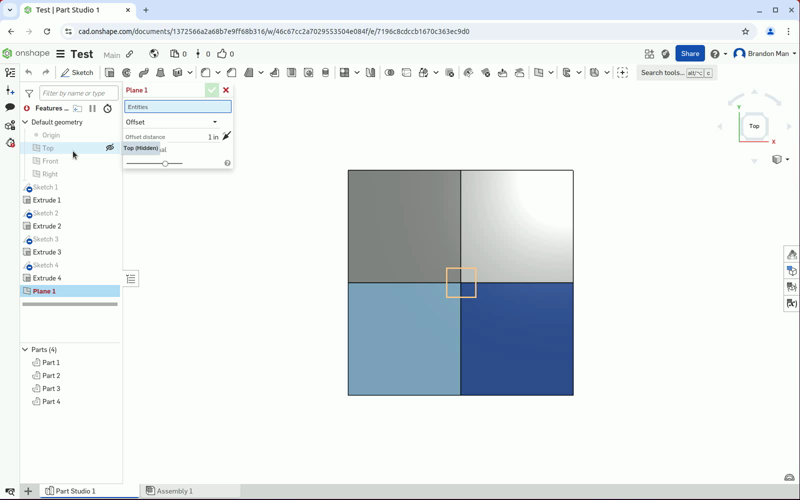
click(73, 150)
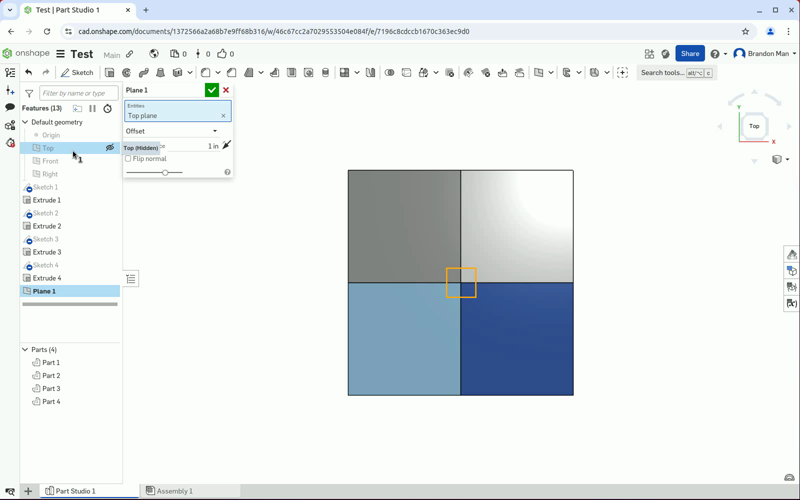
key(tab, 2)
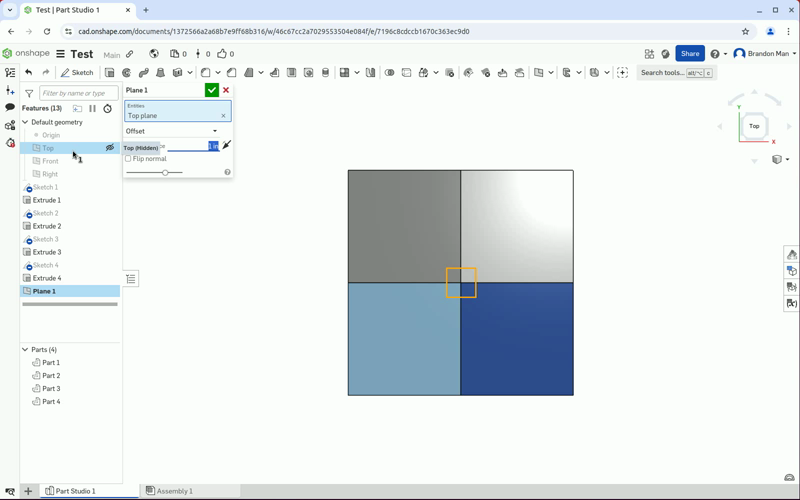
text(3.851)
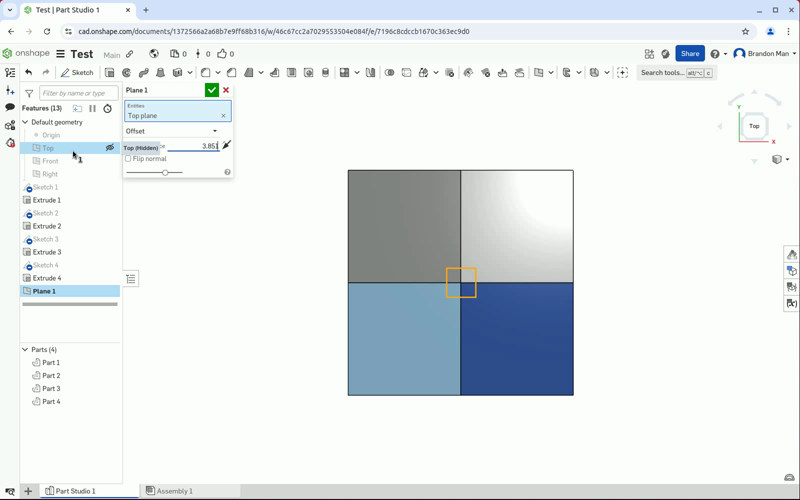
key(enter, 2)
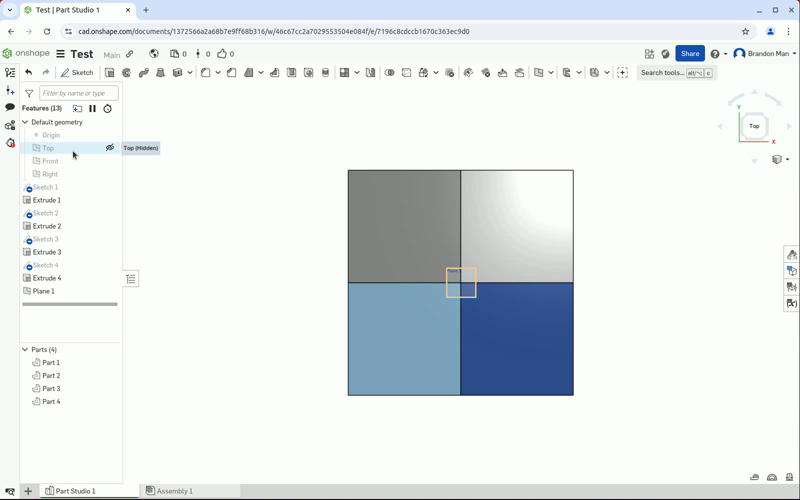
key(shift+s)
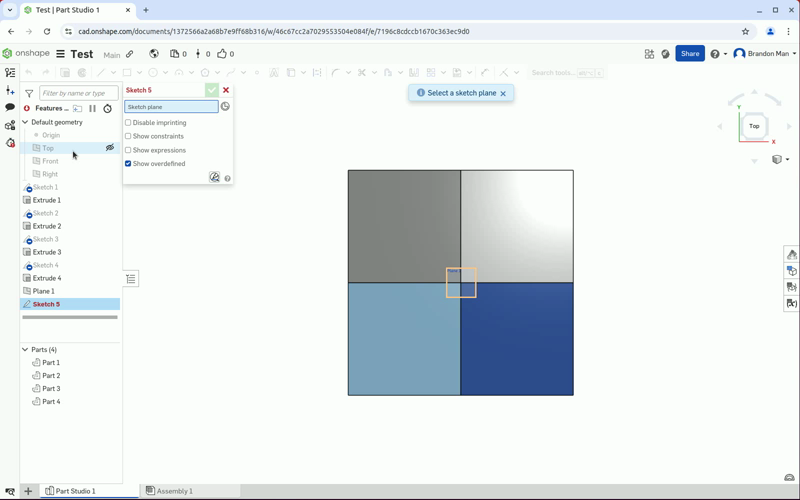
mouse_move(73, 293)
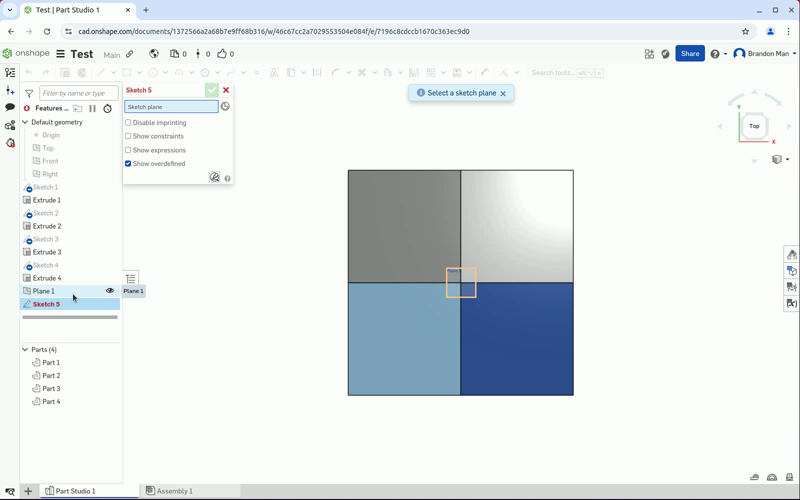
click(73, 293)
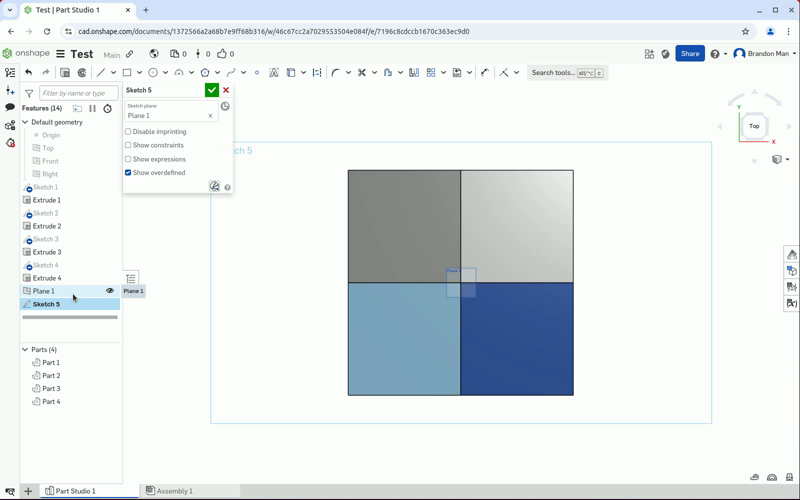
mouse_move(73, 352)
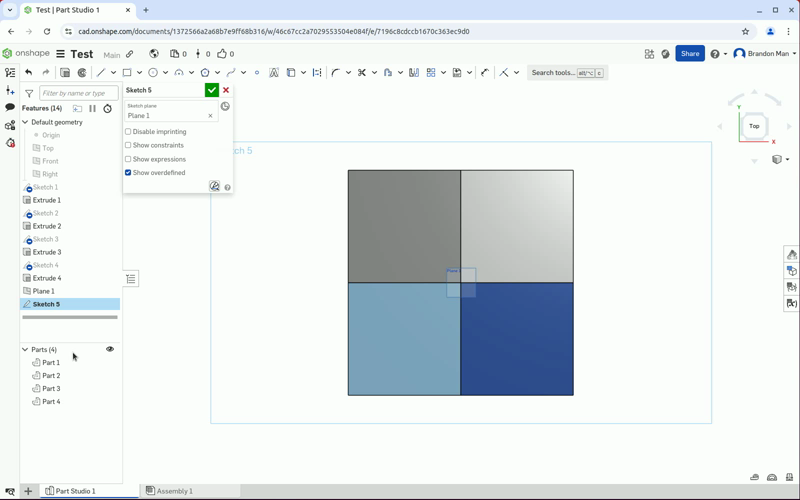
key(y)
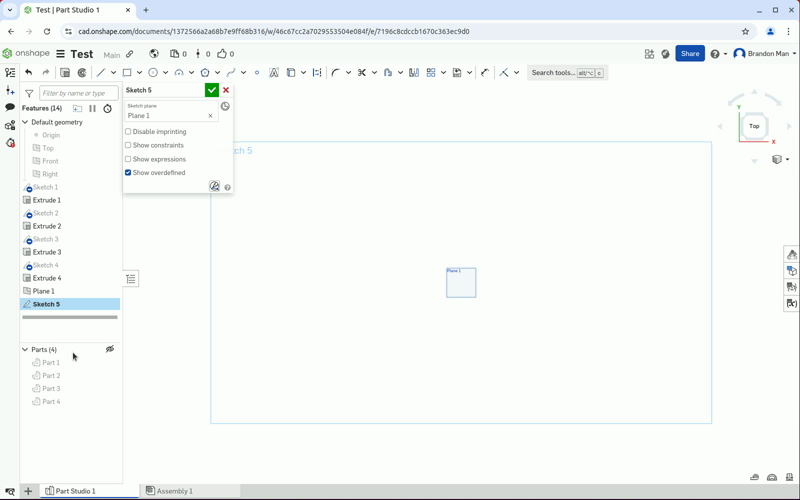
key(c)
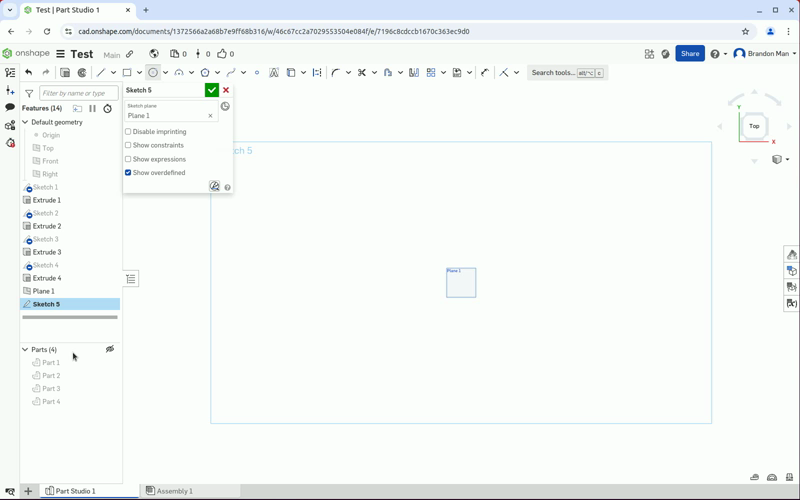
key_down(shift)
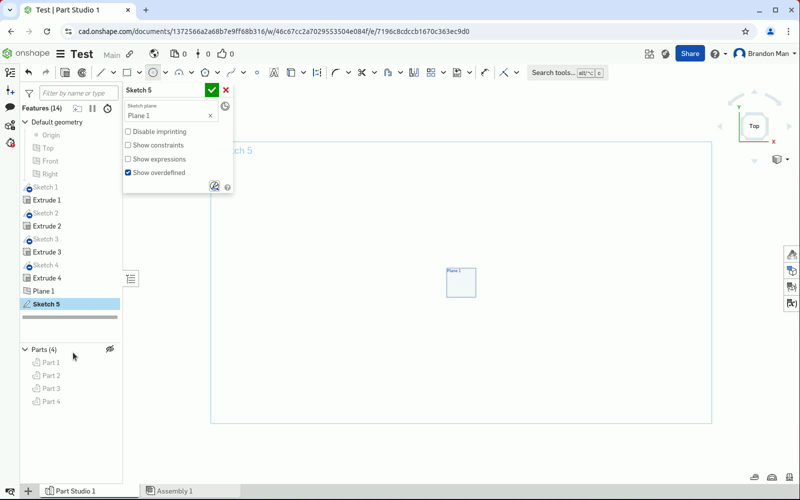
mouse_move(555, 189)
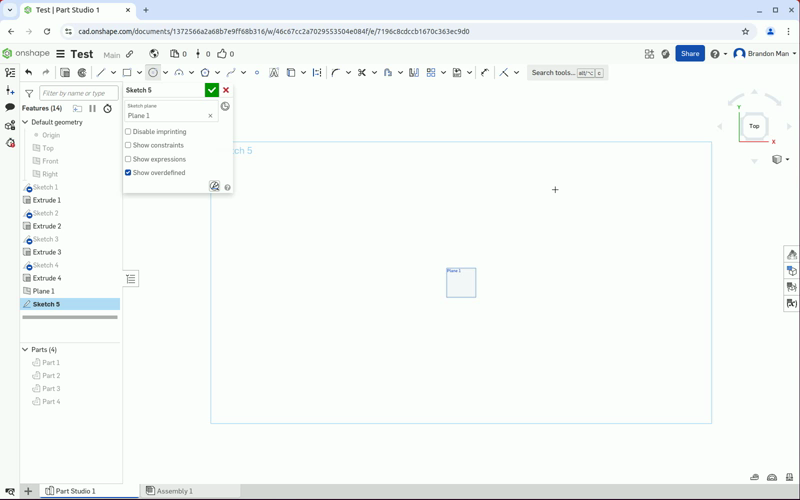
click(555, 189)
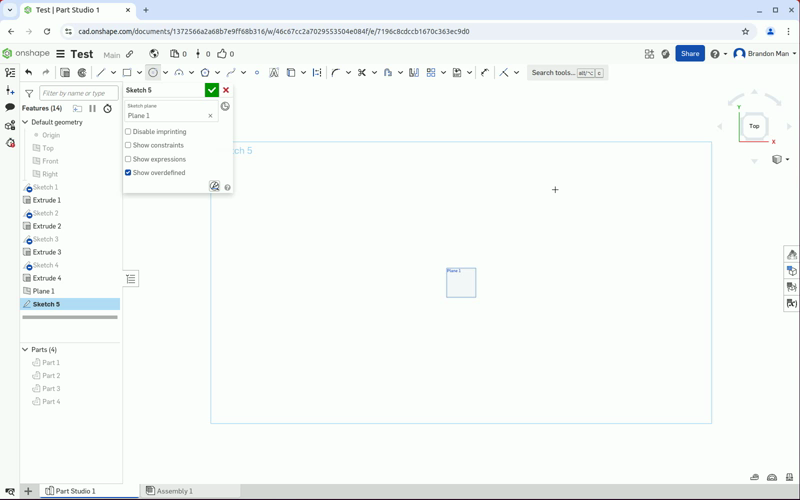
key_up(shift)
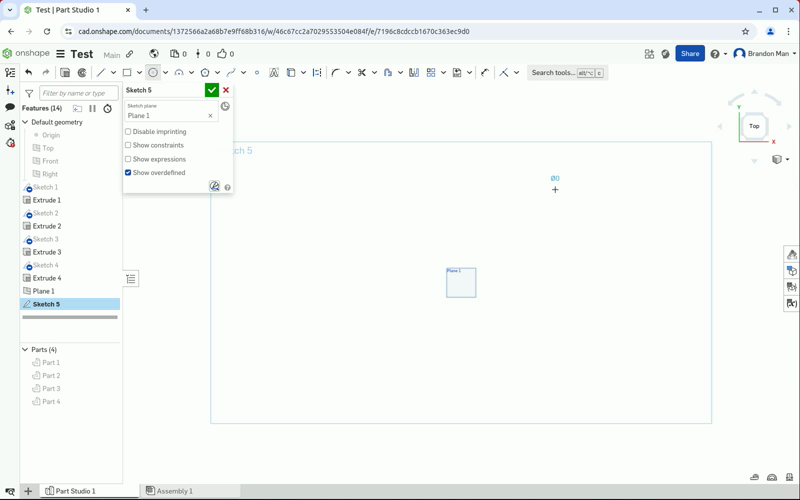
mouse_move(561, 189)
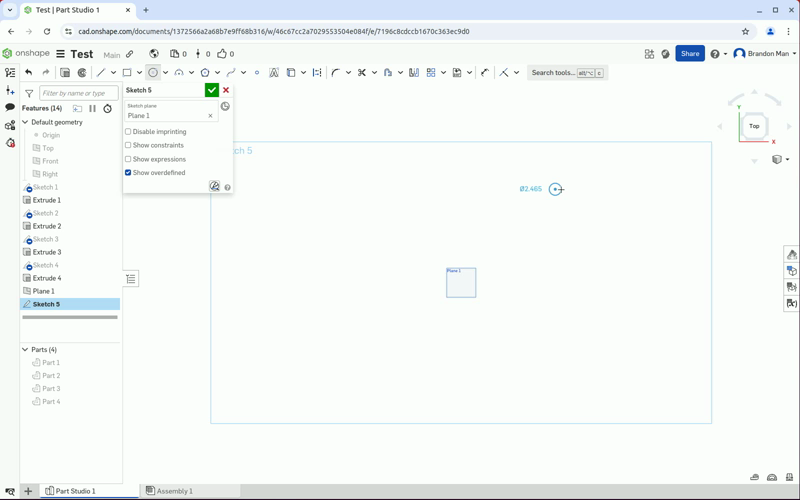
click(561, 189)
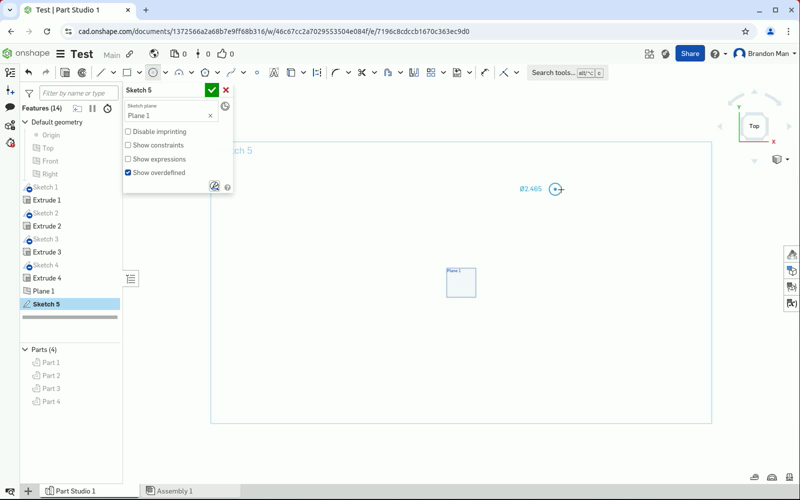
key(esc)
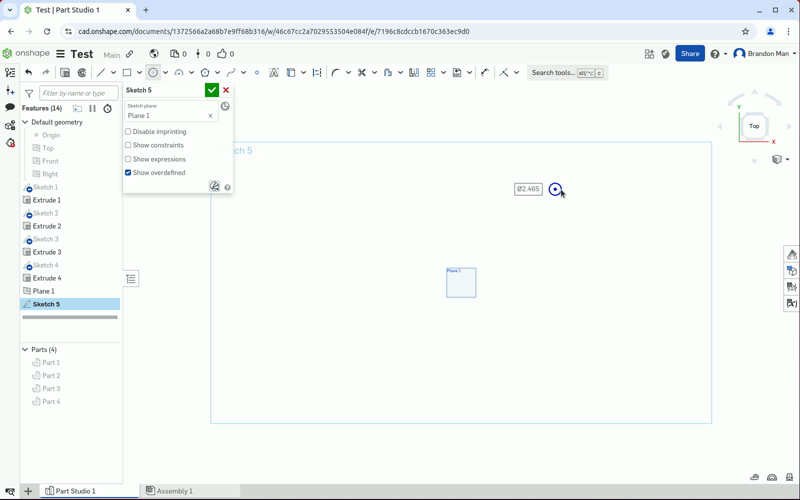
mouse_move(551, 187)
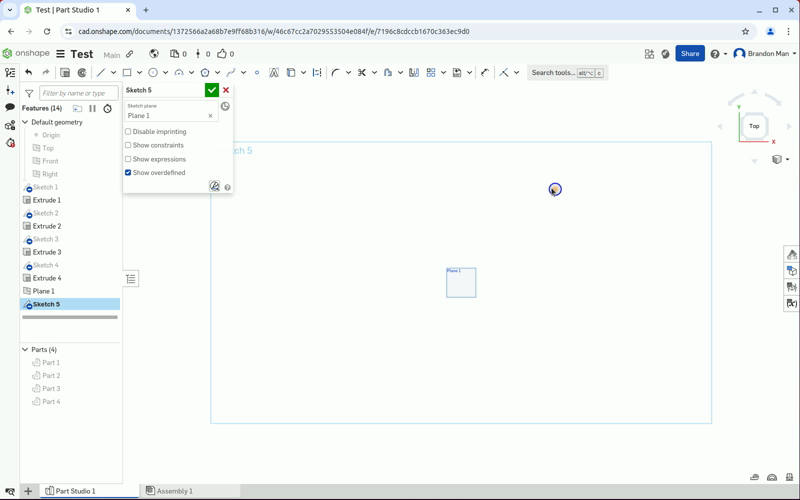
scroll(6)
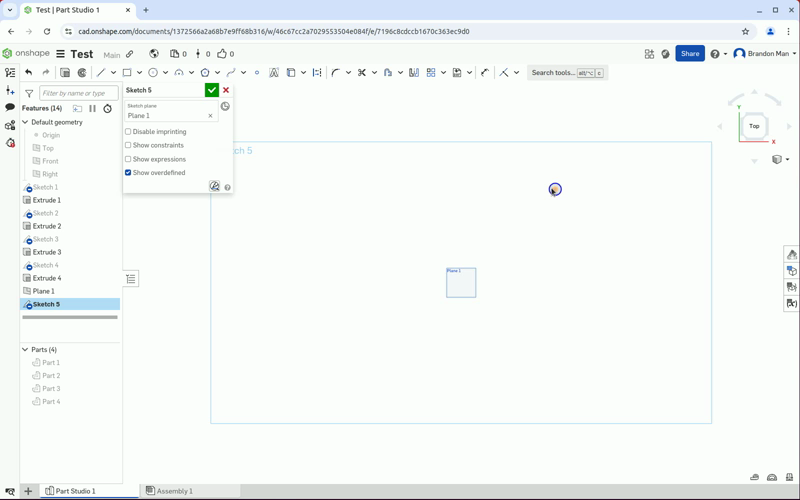
scroll(6)
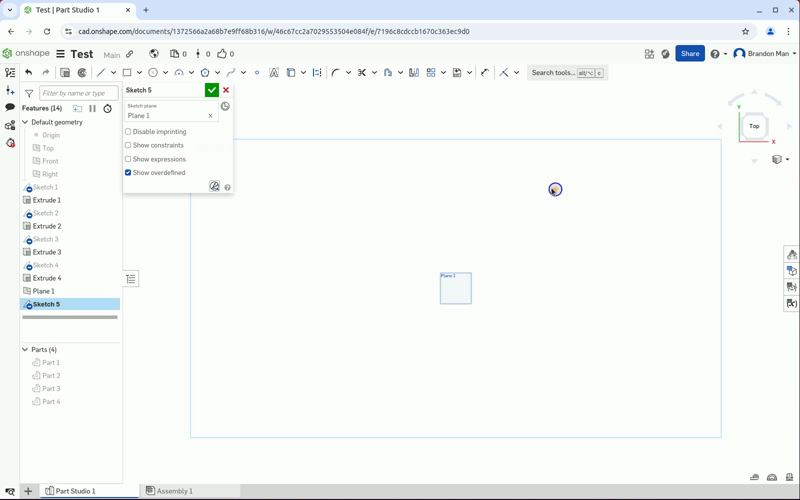
scroll(6)
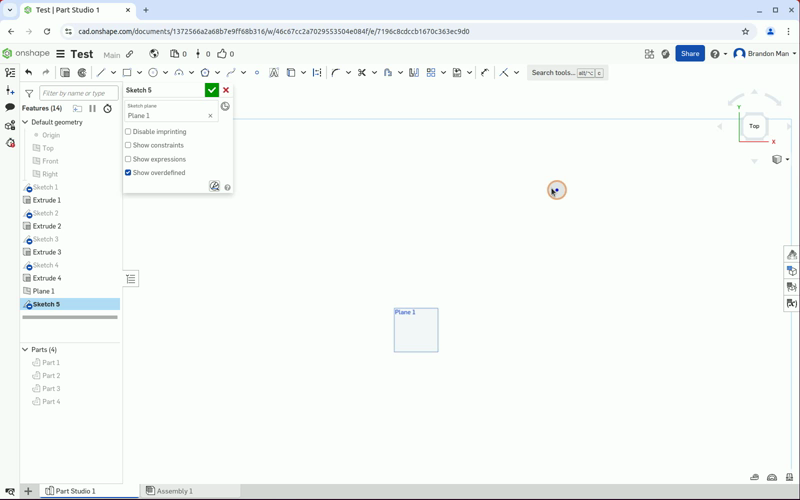
scroll(6)
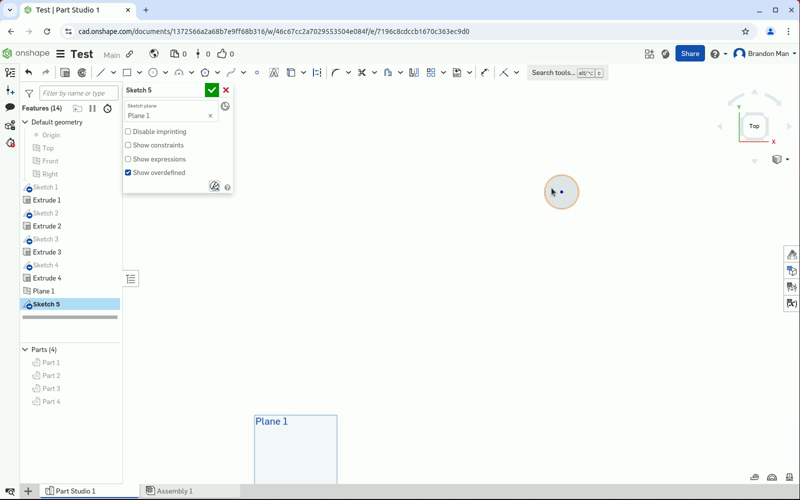
scroll(6)
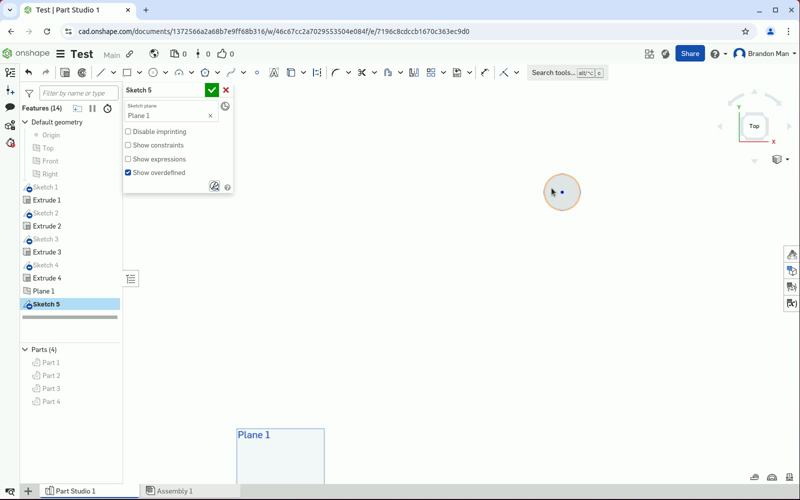
scroll(6)
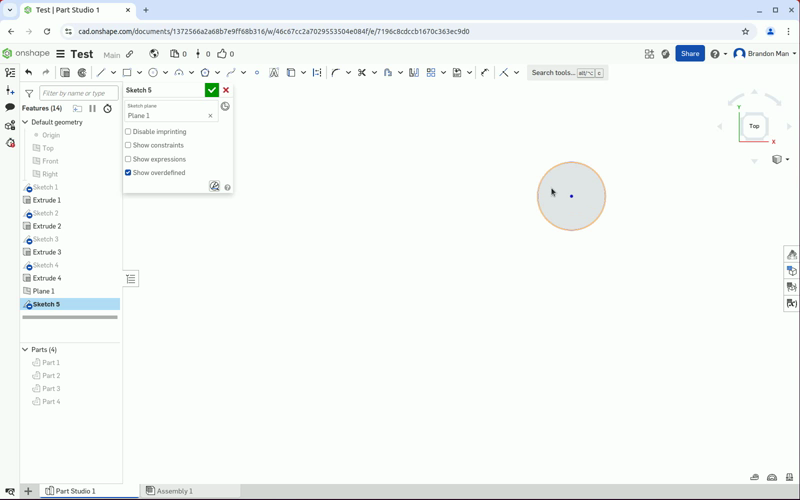
scroll(6)
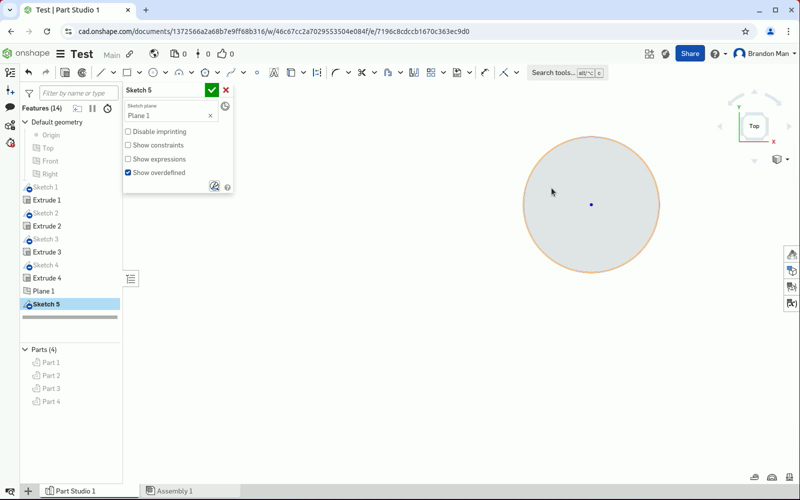
click(551, 187)
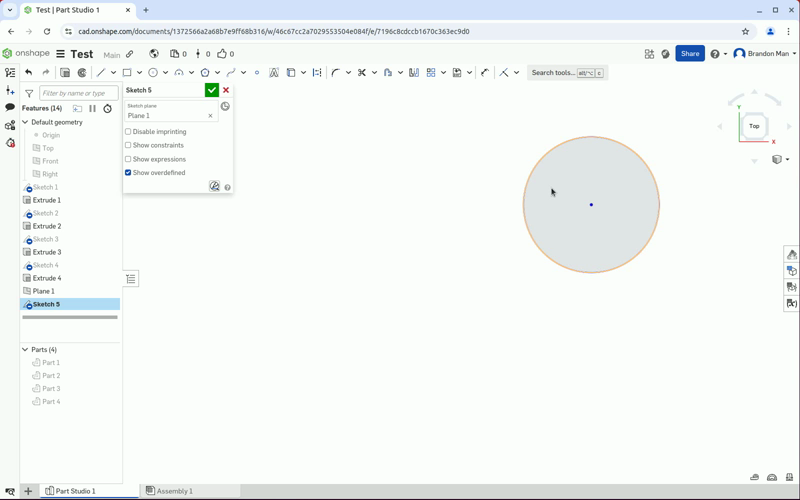
scroll(-6)
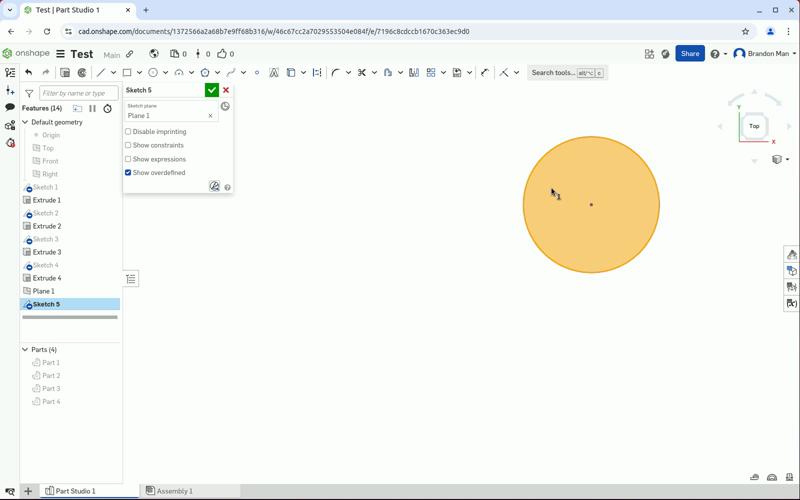
scroll(-6)
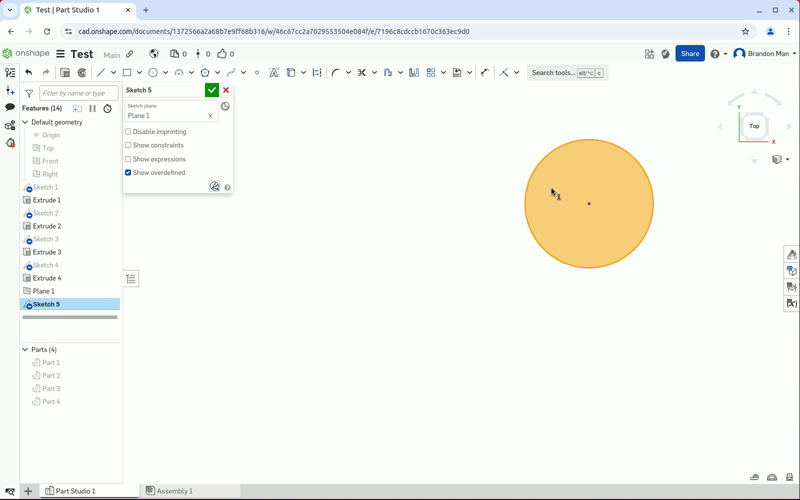
scroll(-6)
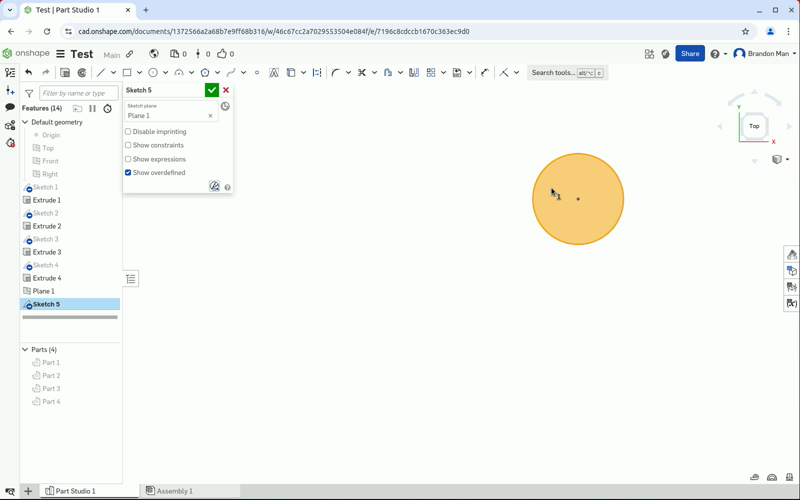
scroll(-6)
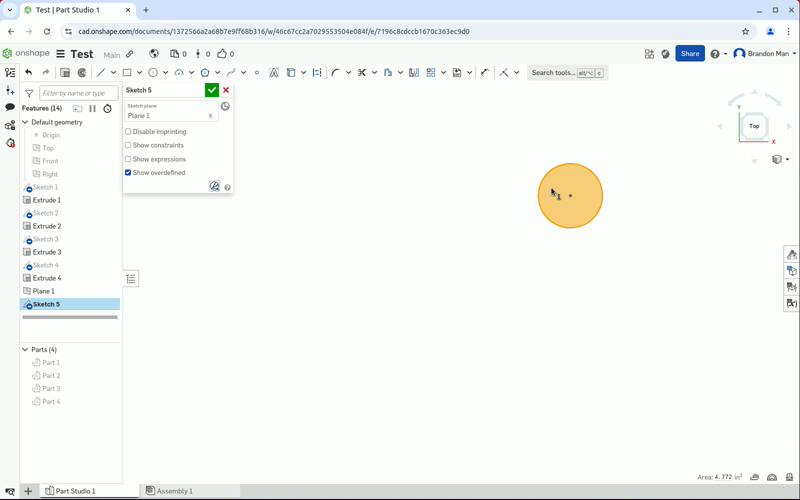
scroll(-6)
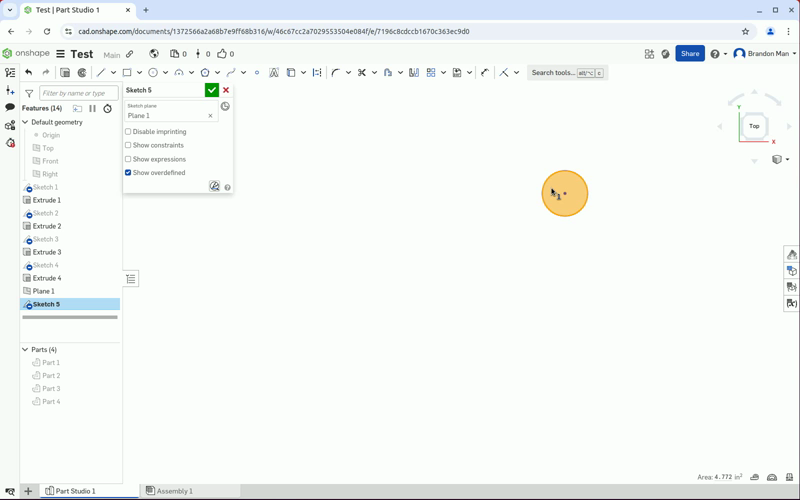
scroll(-6)
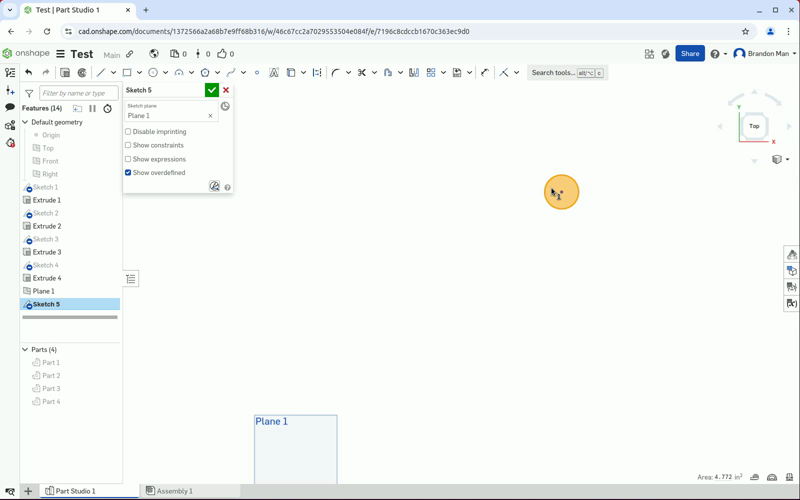
scroll(-6)
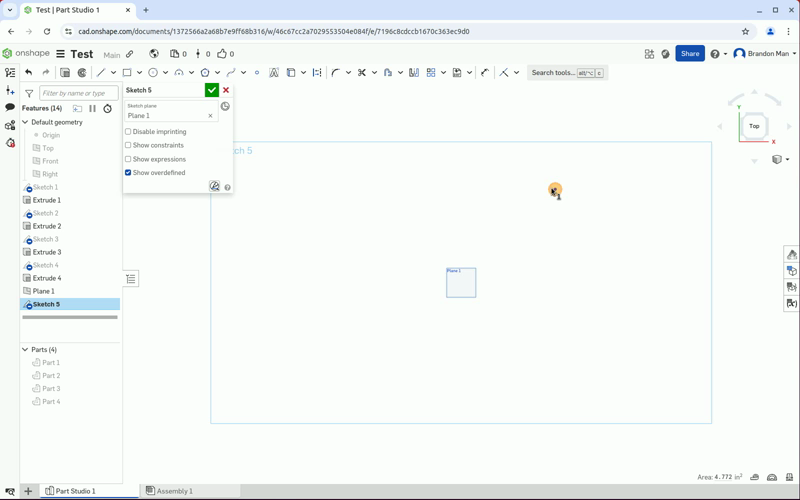
mouse_move(73, 352)
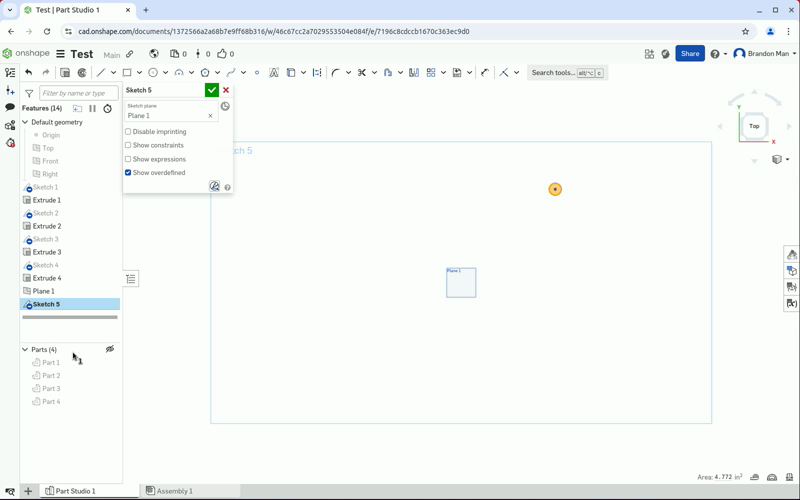
key(shift+y)
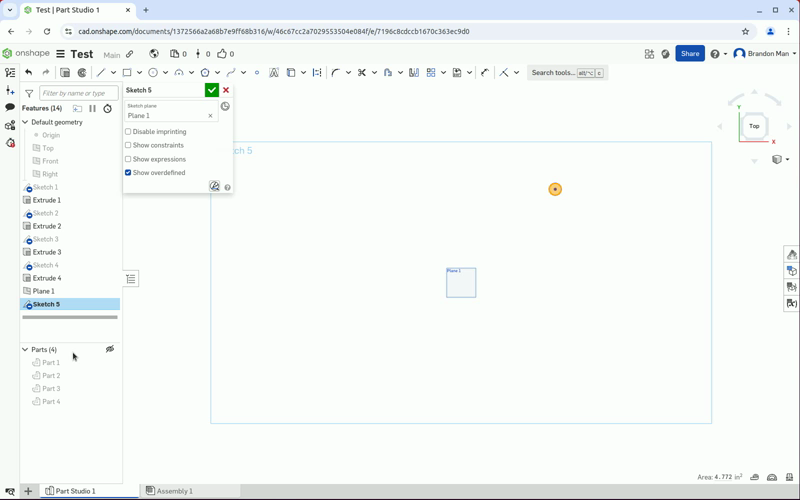
key(shift+e)
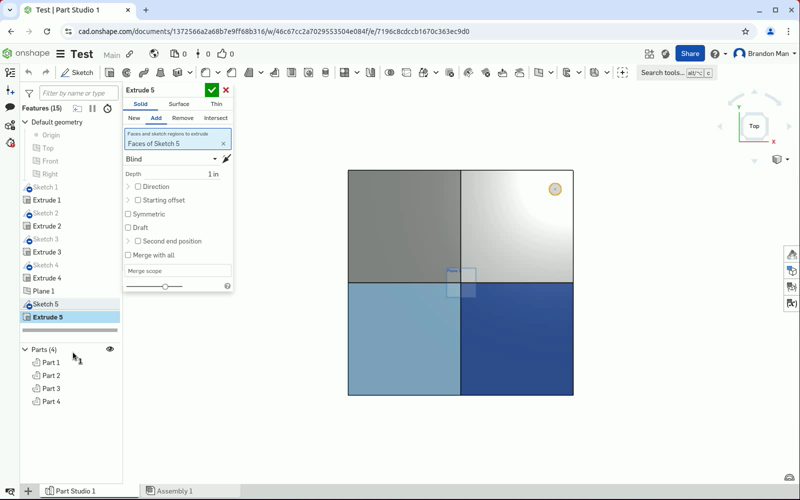
mouse_move(143, 106)
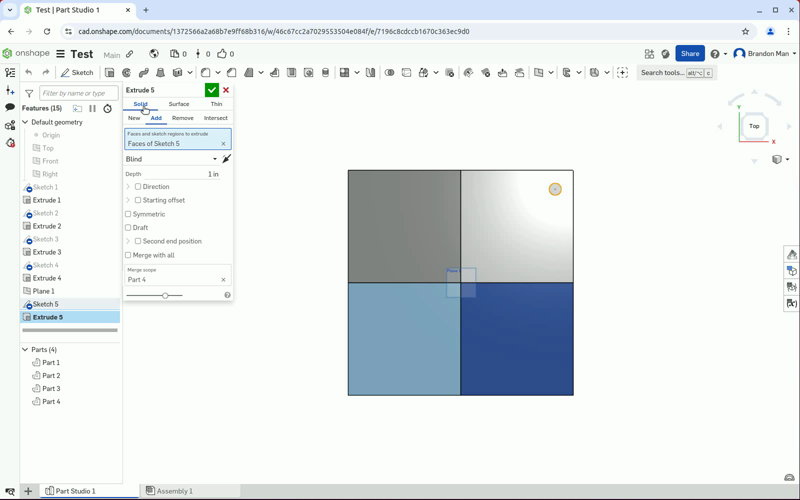
click(143, 106)
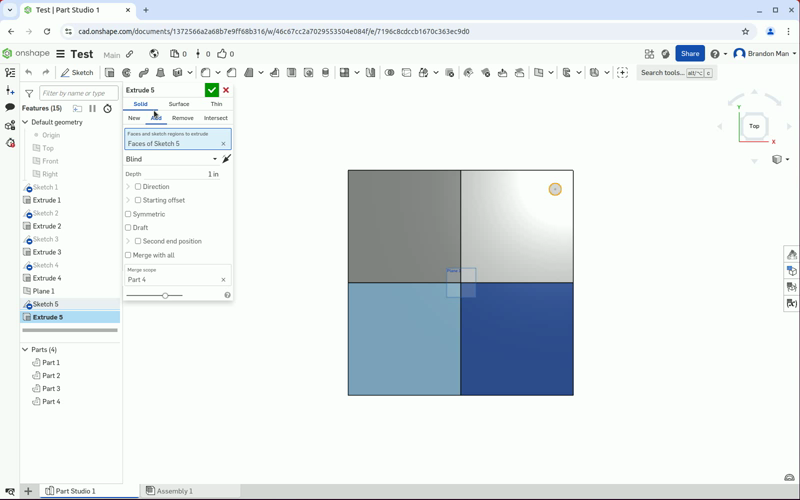
mouse_move(186, 120)
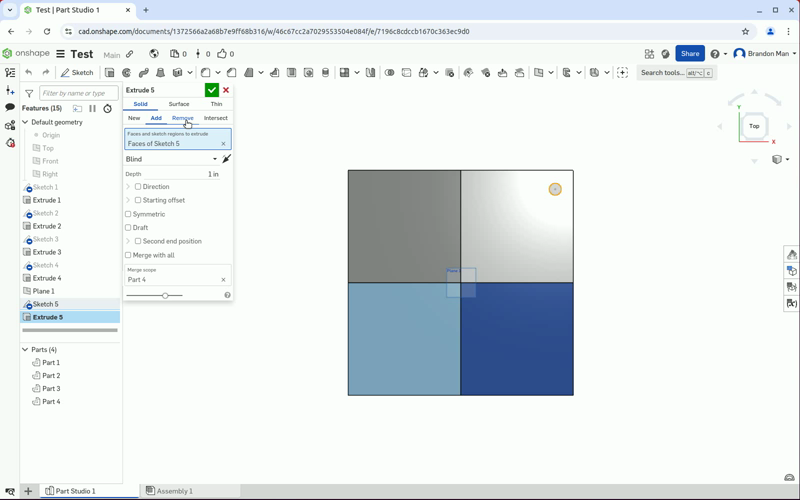
click(186, 120)
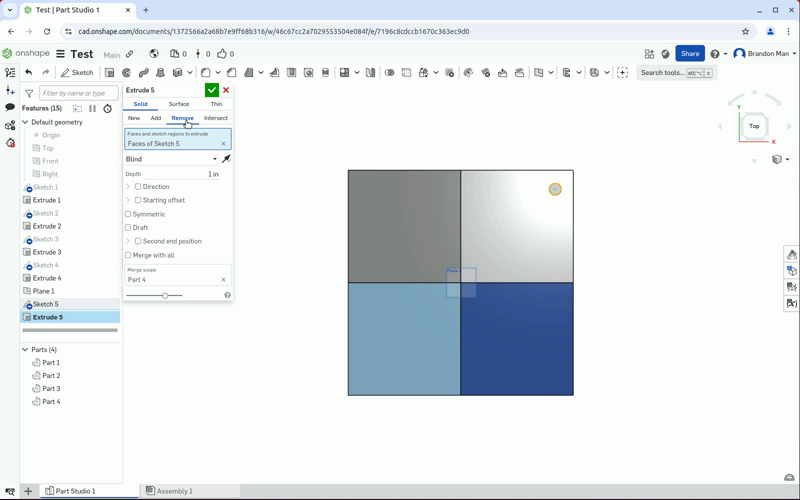
key(tab, 4)
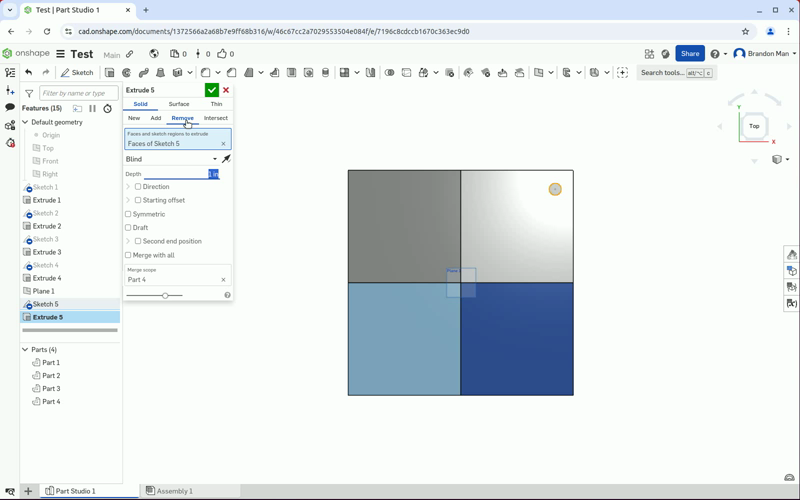
text(9.628)
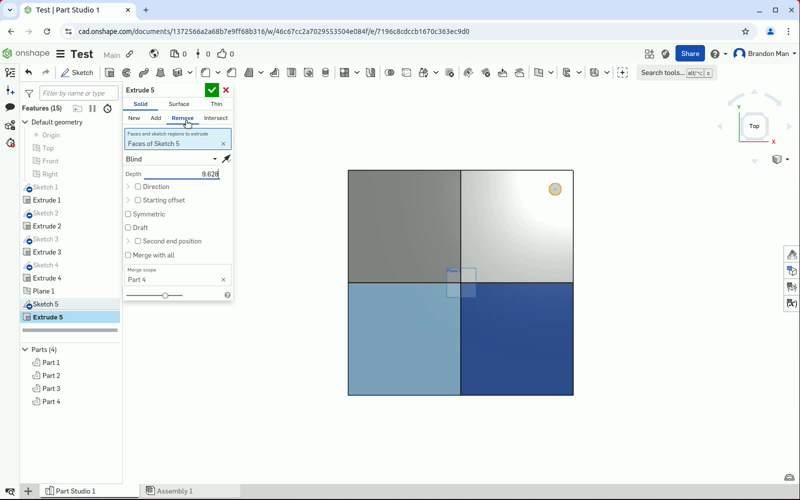
key(tab, 6)
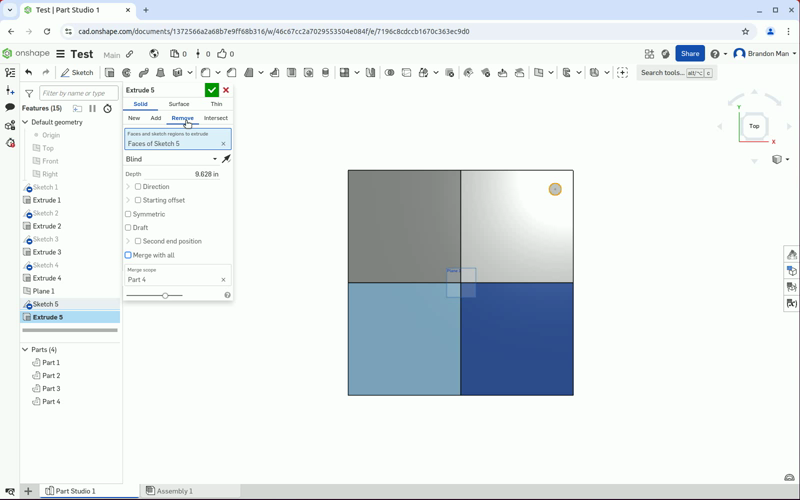
key(space)
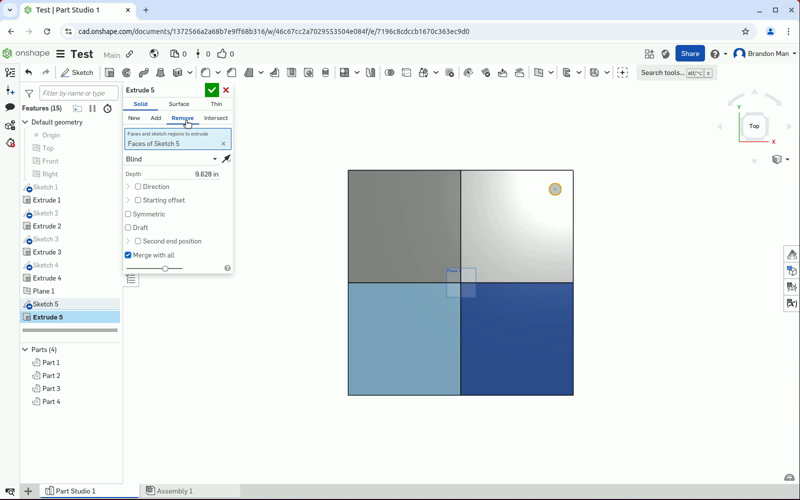
key(enter)
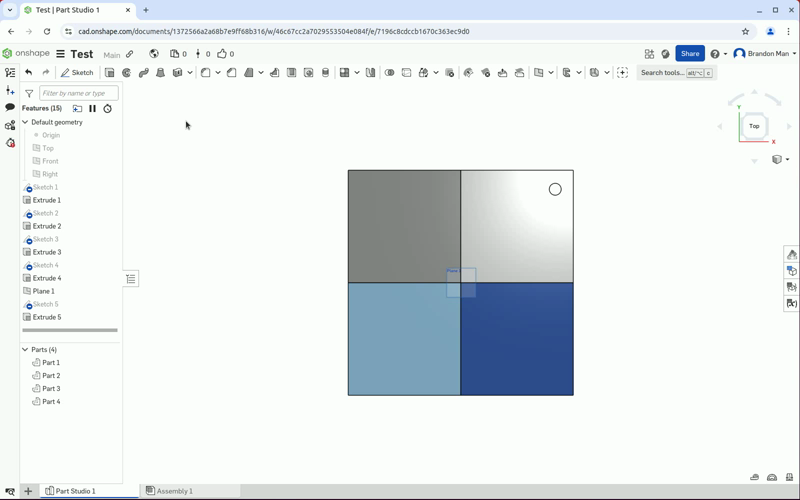
key(shift+h)
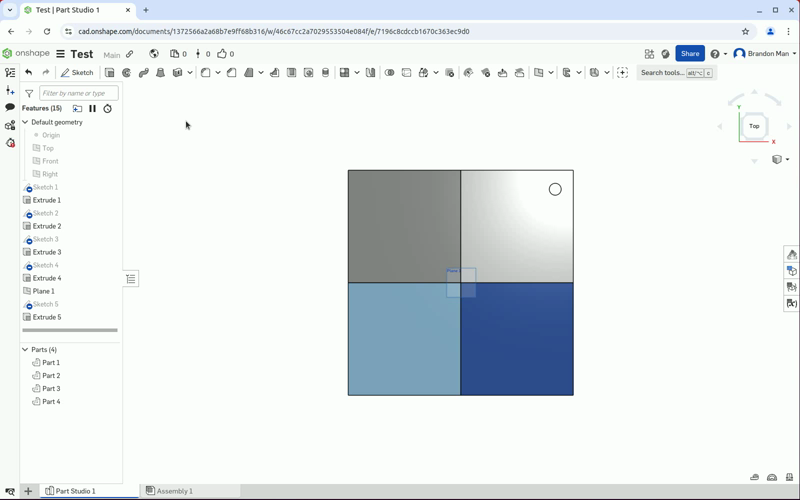
key(shift+h)
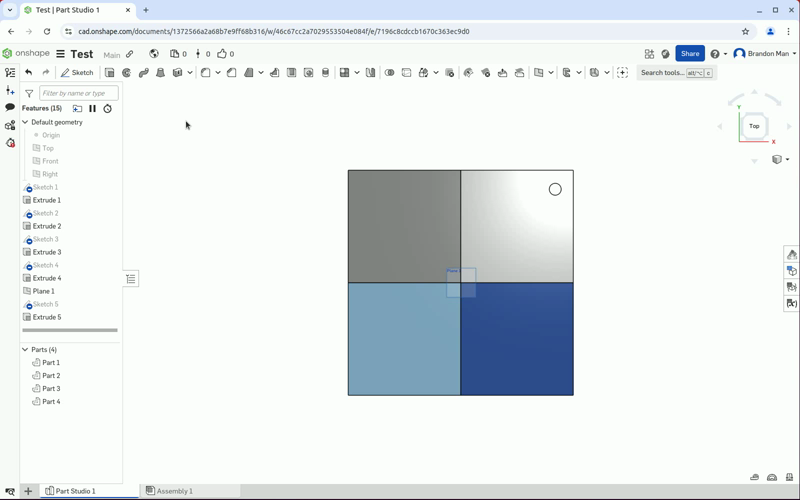
mouse_move(73, 189)
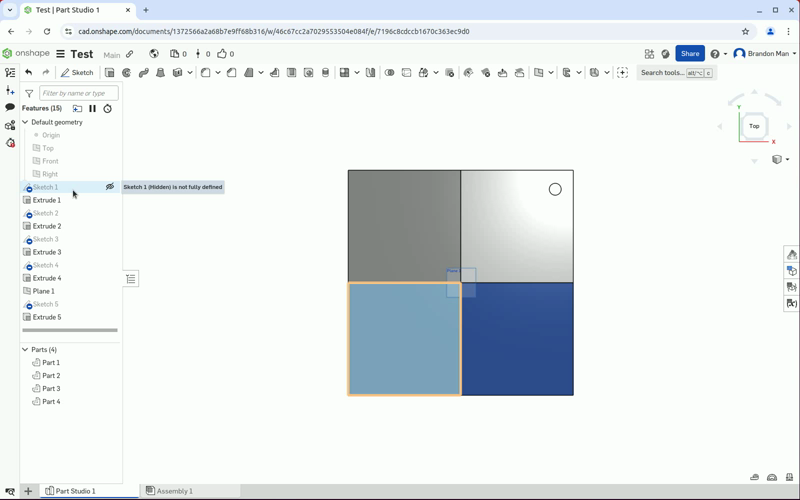
click(73, 189)
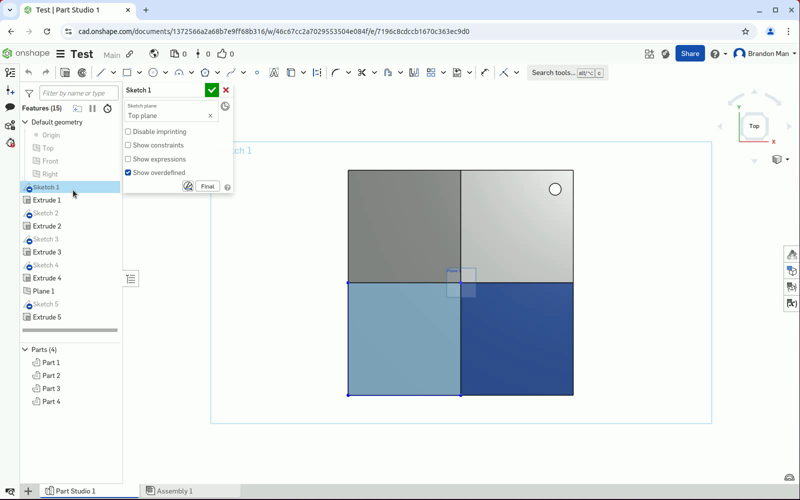
mouse_move(229, 92)
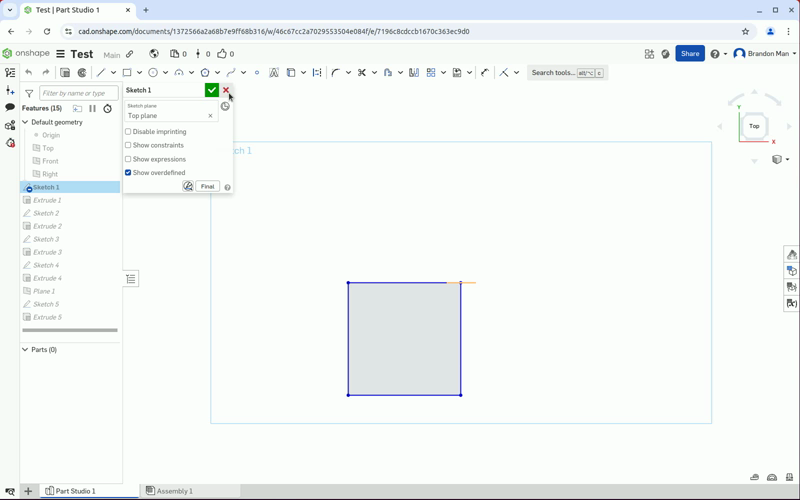
click(229, 92)
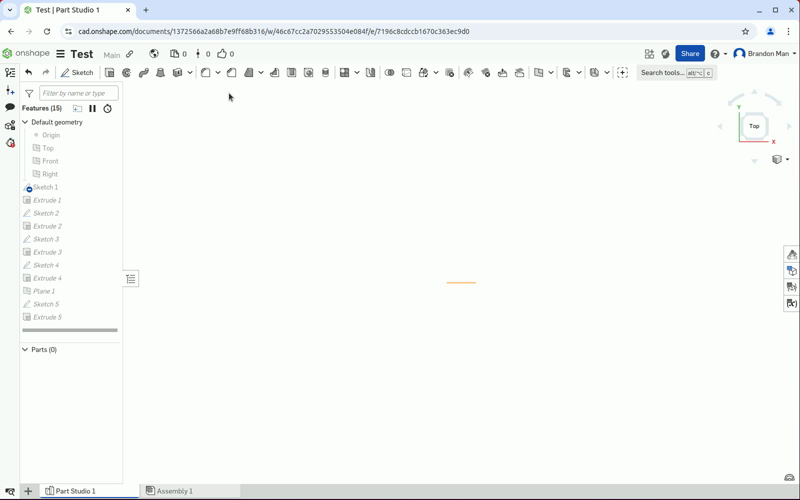
key(shift+s)
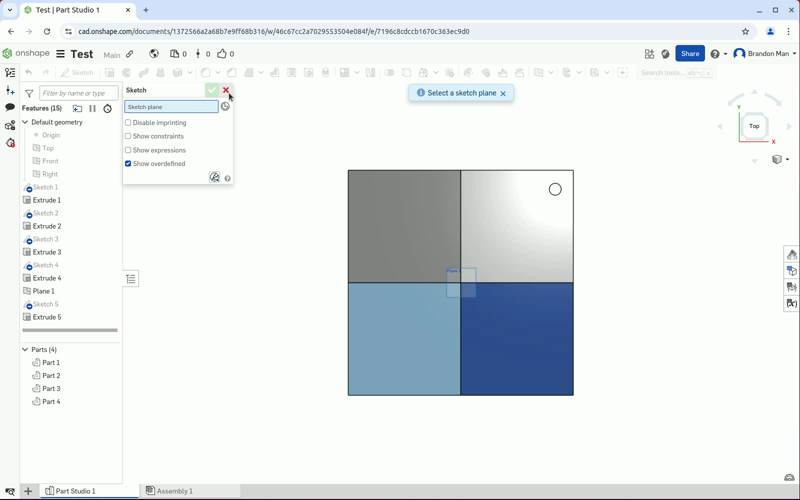
mouse_move(69, 293)
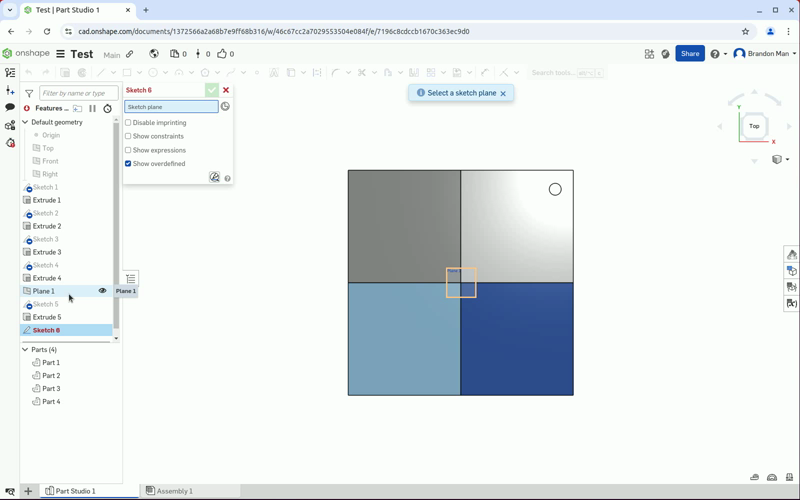
click(69, 293)
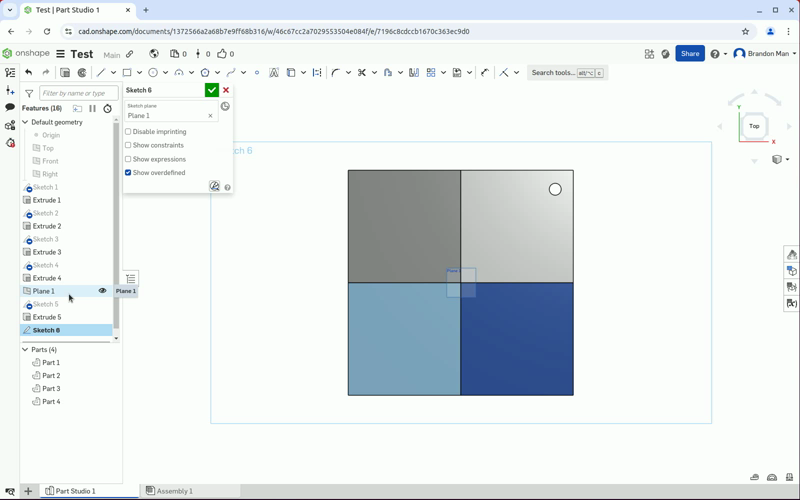
mouse_move(73, 352)
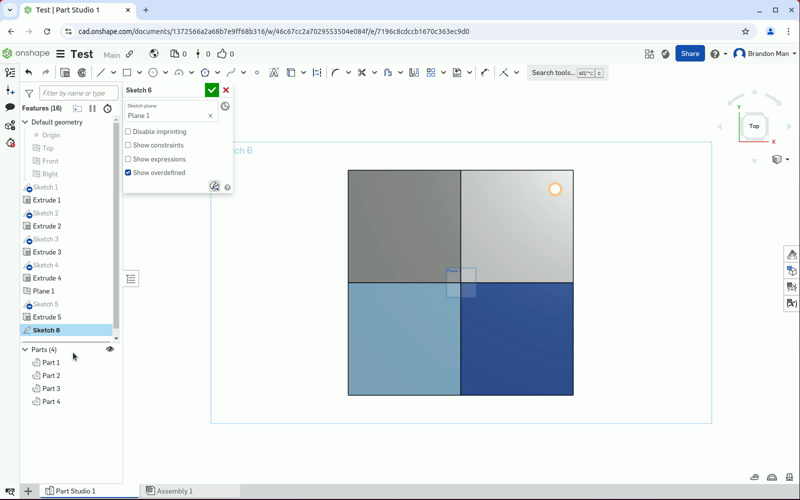
key(y)
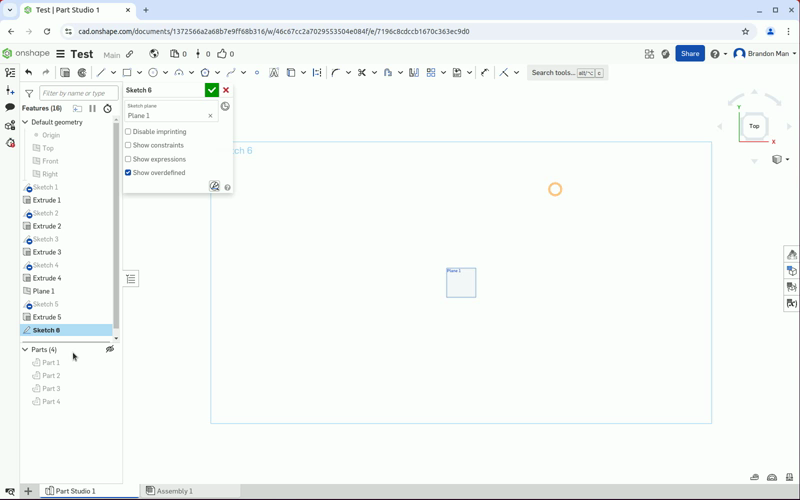
key(c)
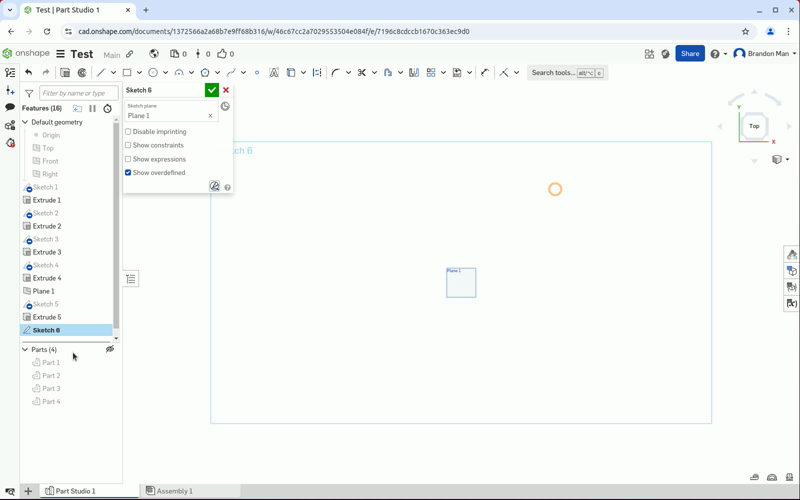
key_down(shift)
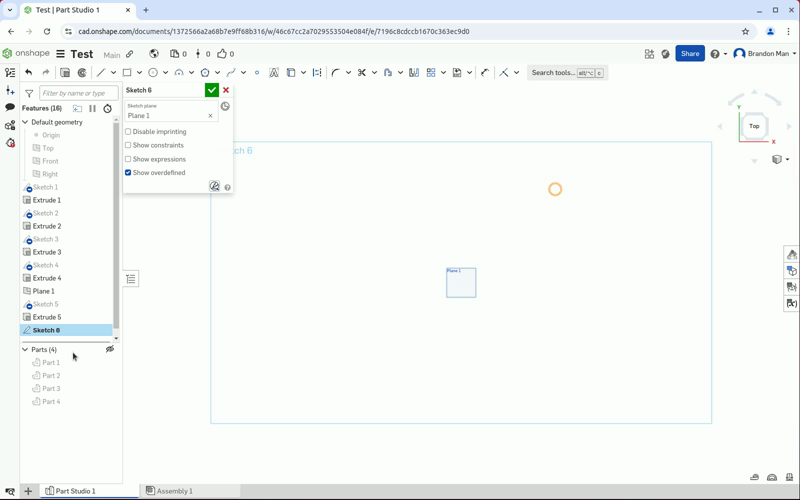
mouse_move(367, 189)
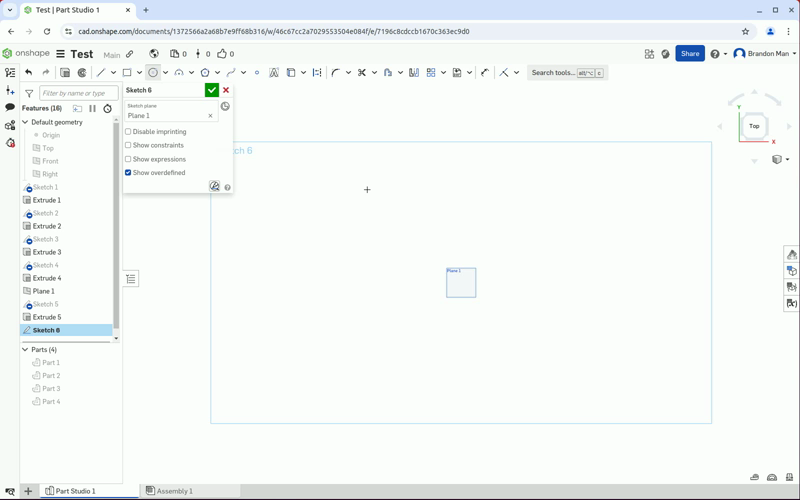
click(367, 189)
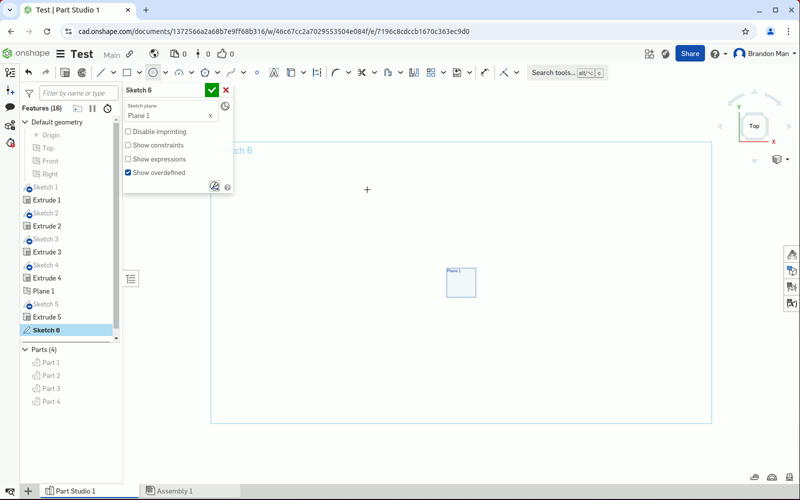
key_up(shift)
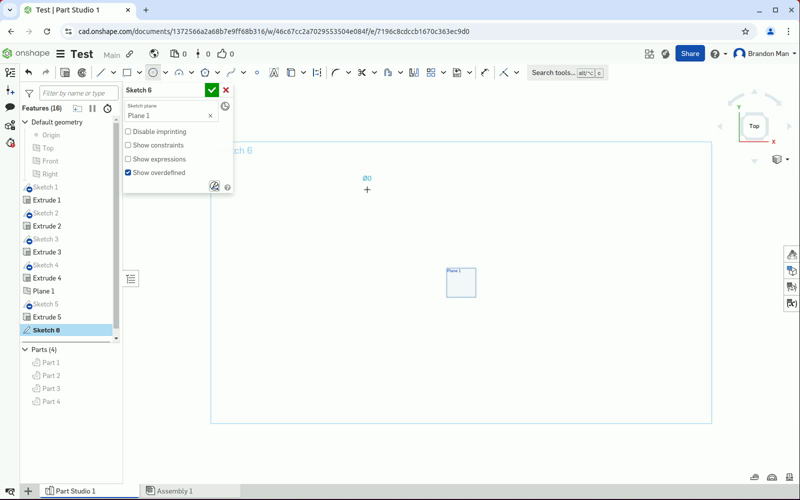
mouse_move(373, 189)
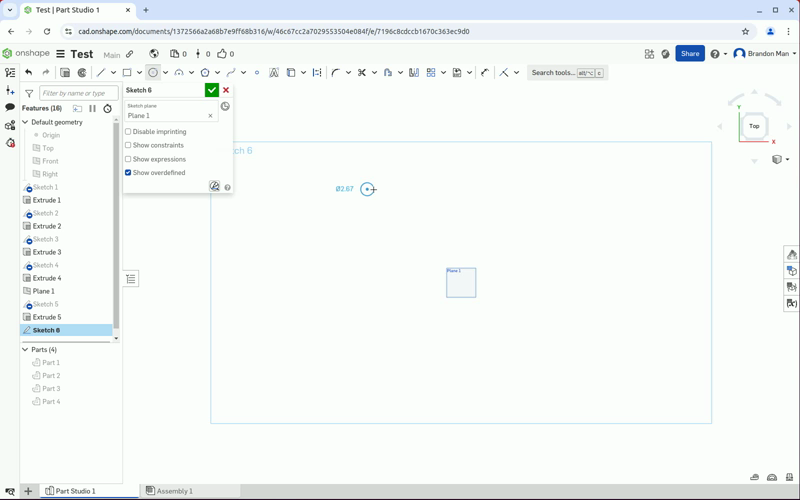
click(373, 189)
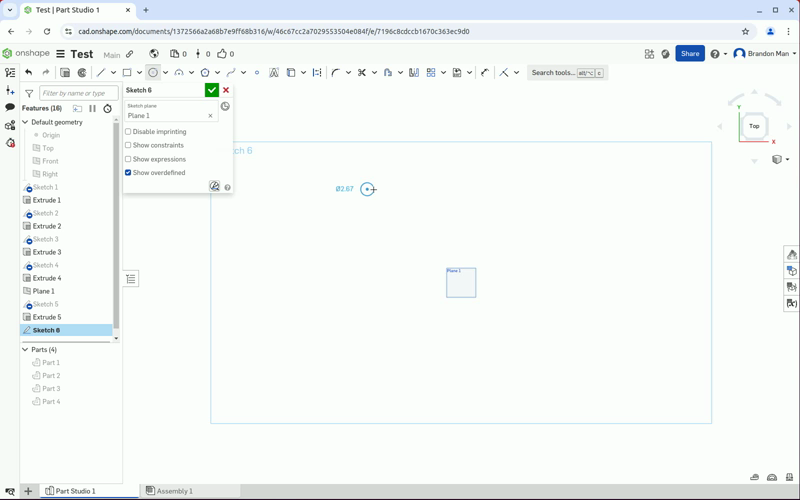
key(esc)
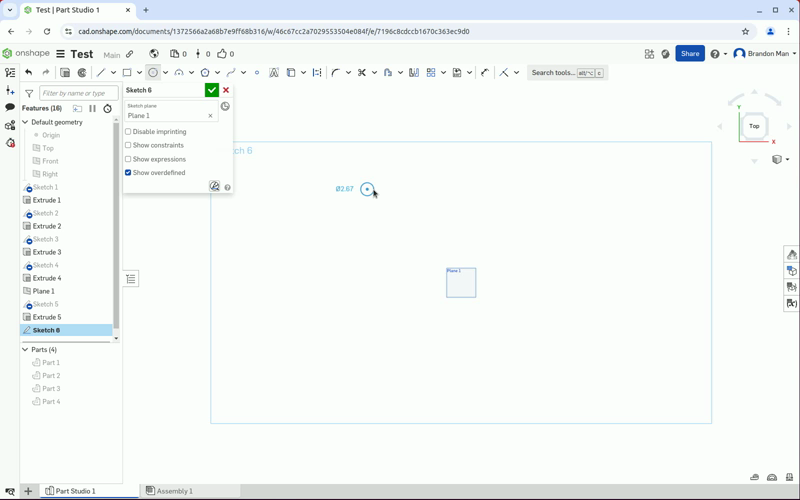
mouse_move(365, 191)
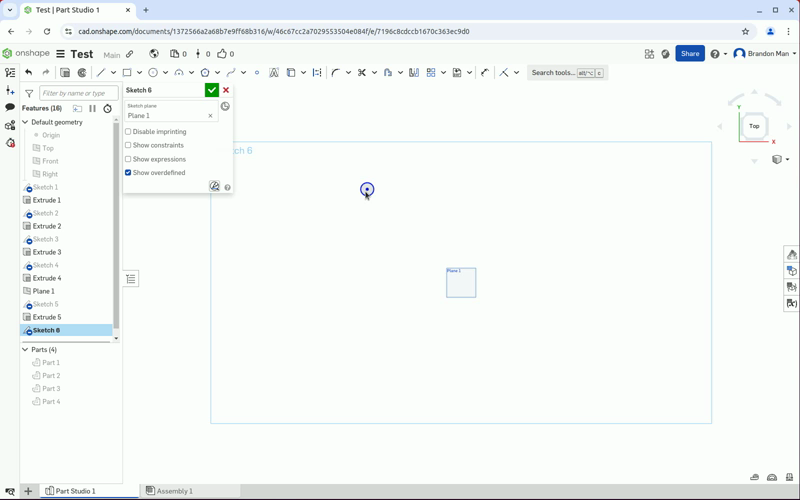
scroll(6)
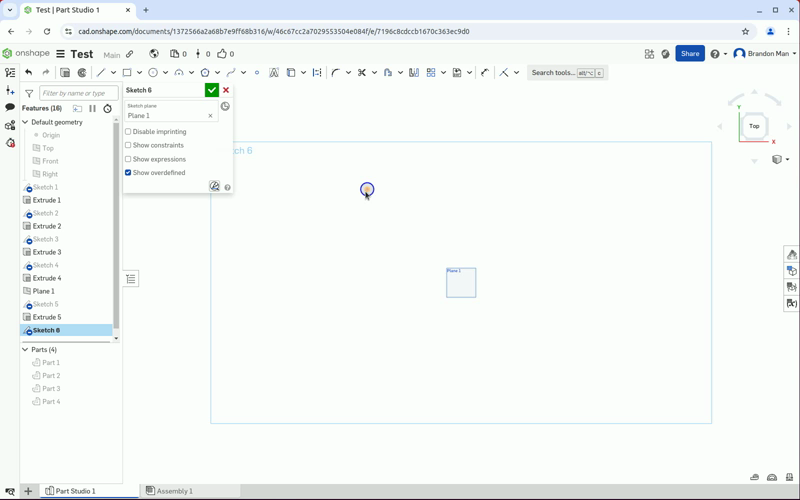
scroll(6)
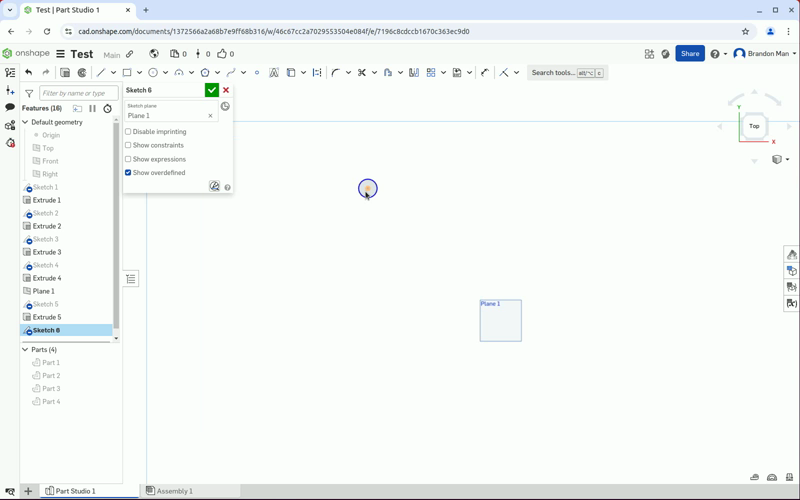
scroll(6)
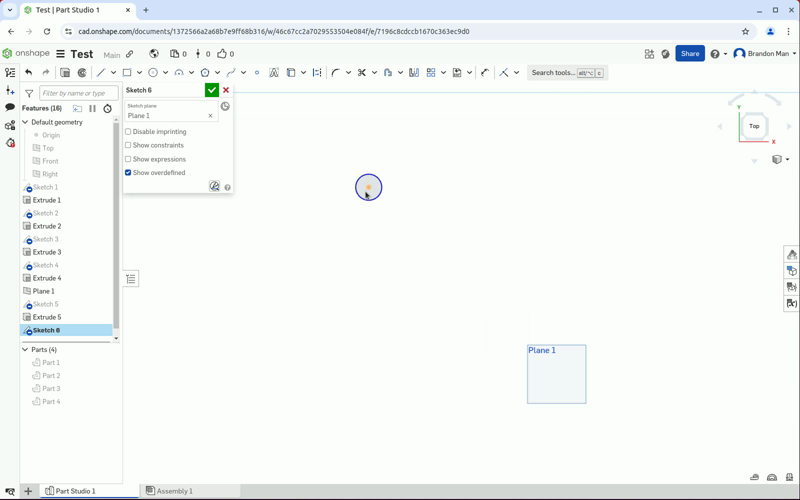
scroll(6)
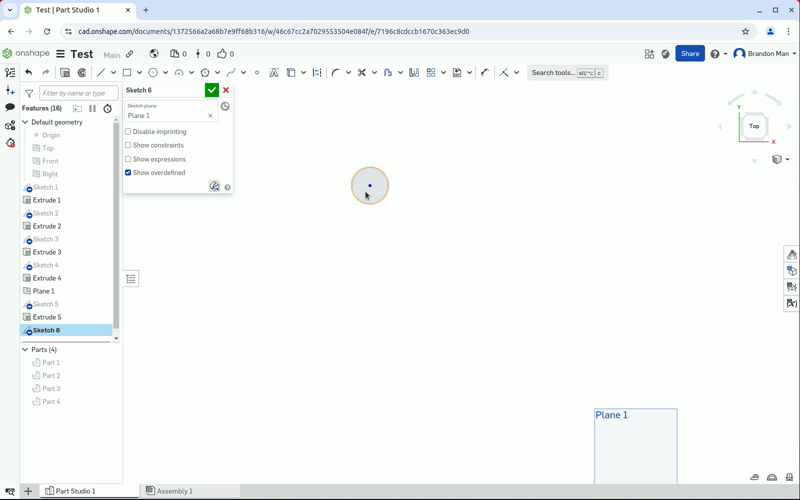
scroll(6)
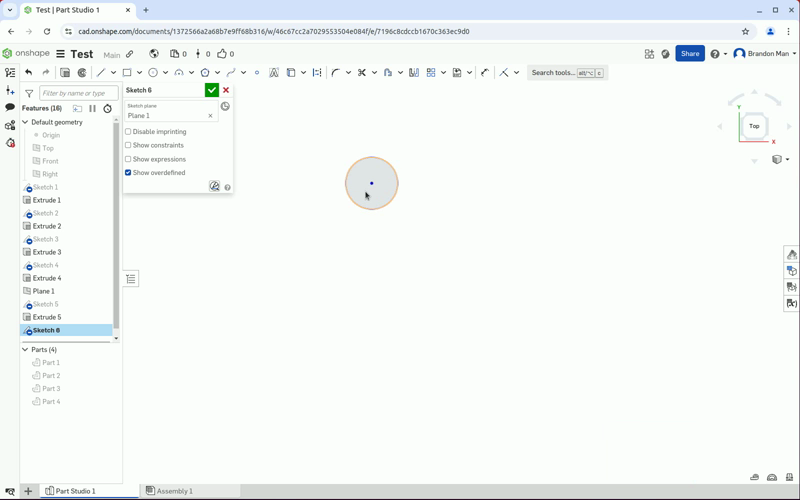
scroll(6)
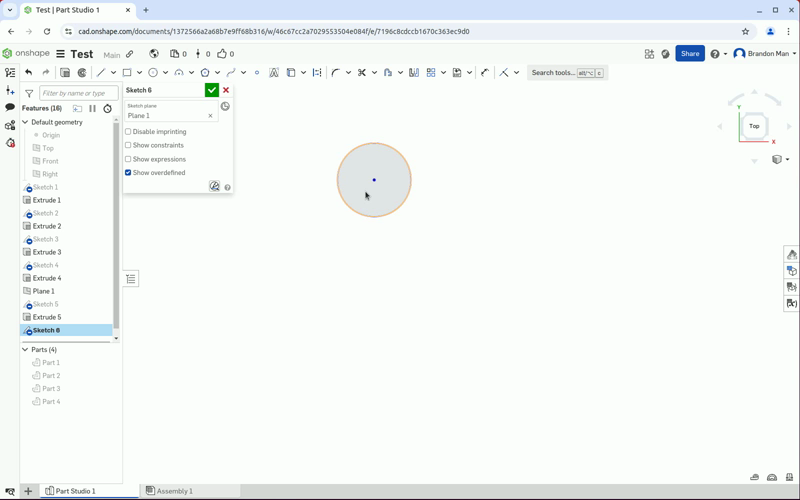
scroll(6)
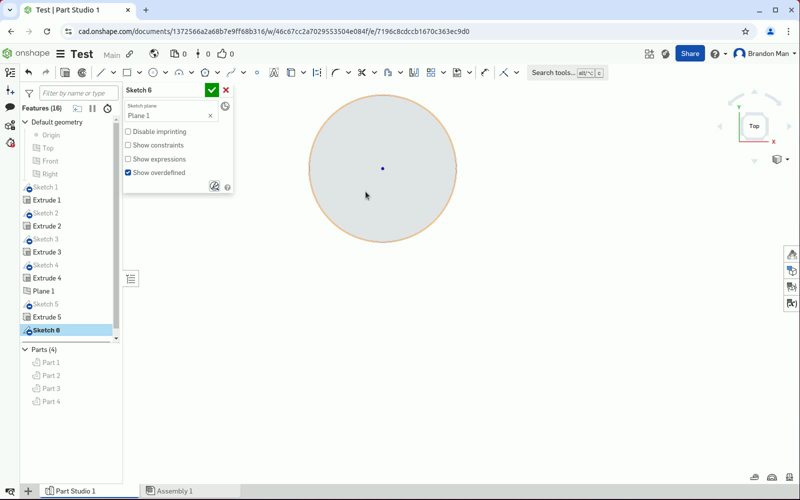
click(365, 191)
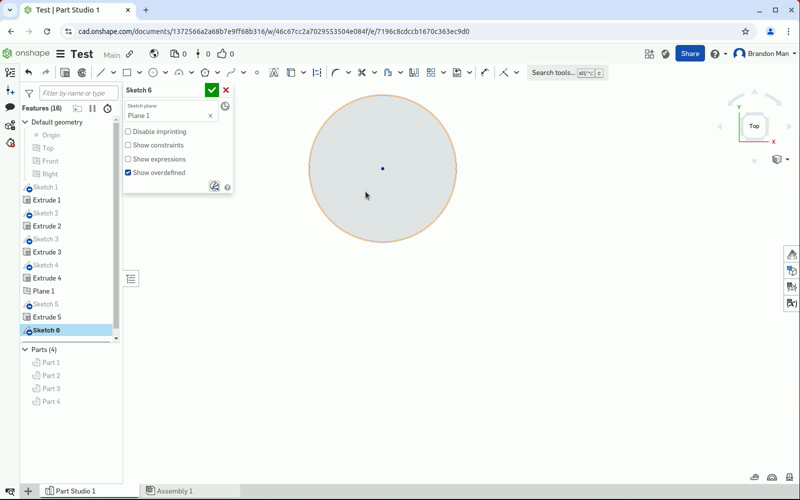
scroll(-6)
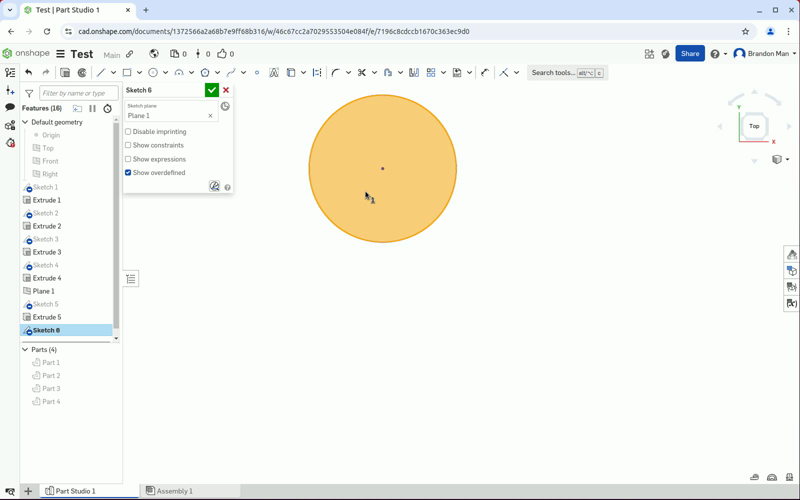
scroll(-6)
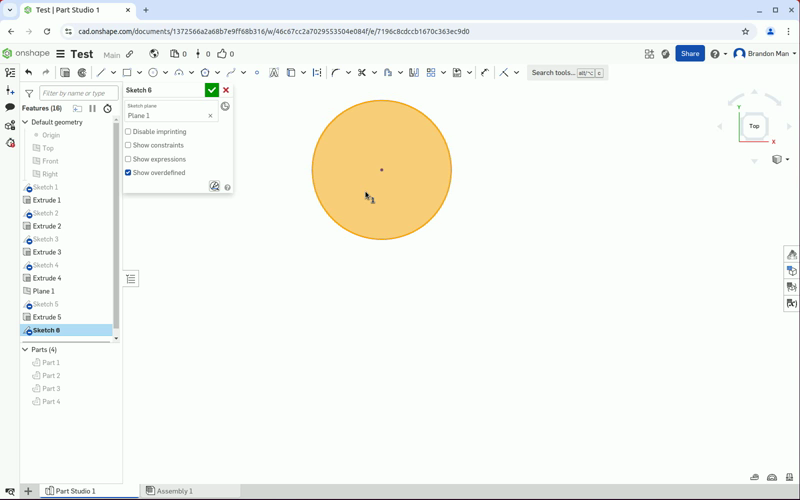
scroll(-6)
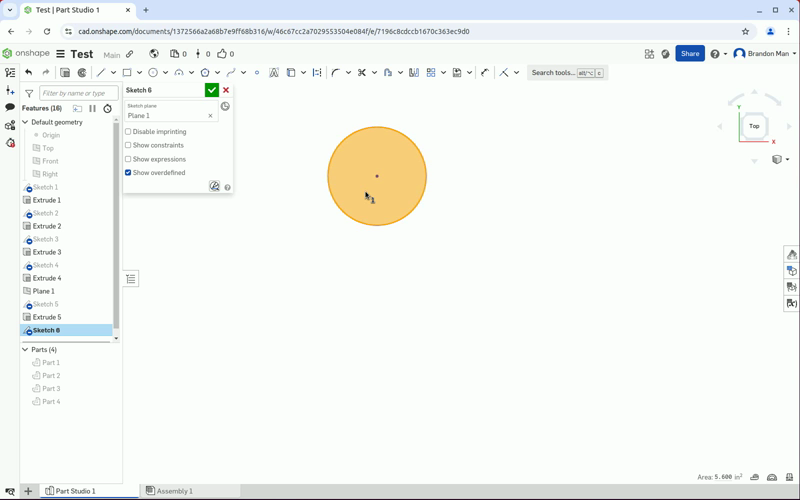
scroll(-6)
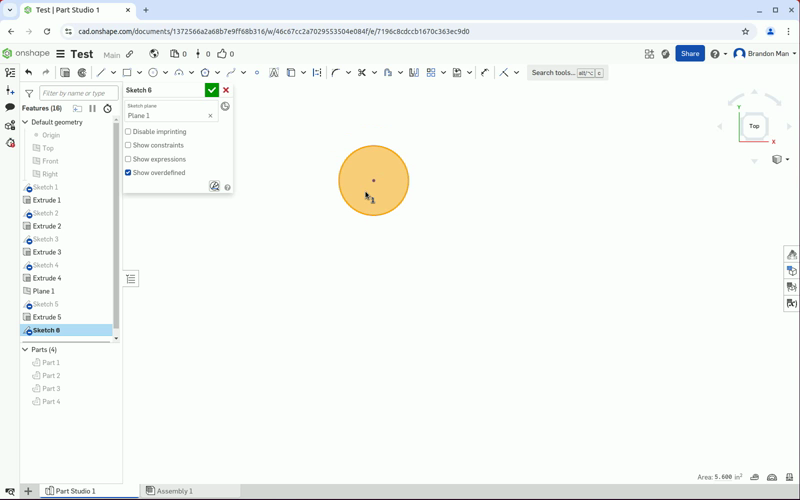
scroll(-6)
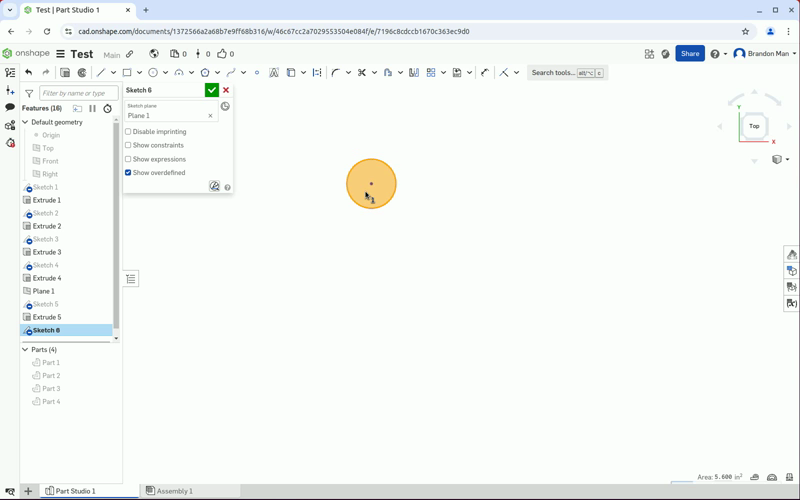
scroll(-6)
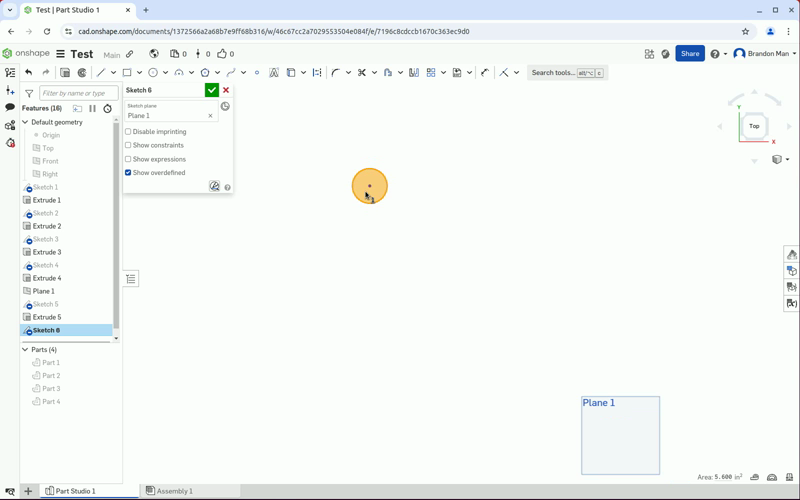
scroll(-6)
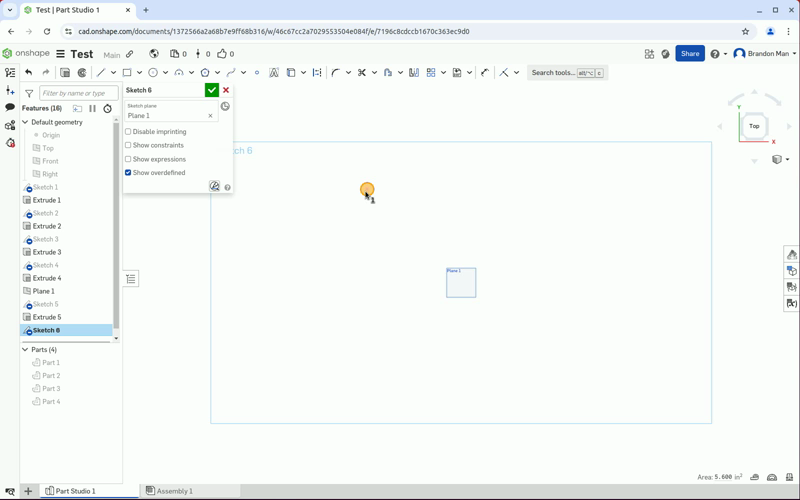
mouse_move(73, 352)
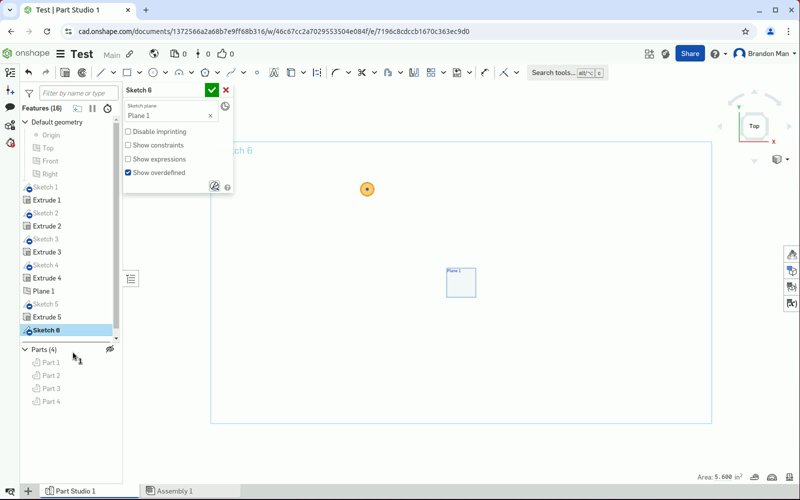
key(shift+y)
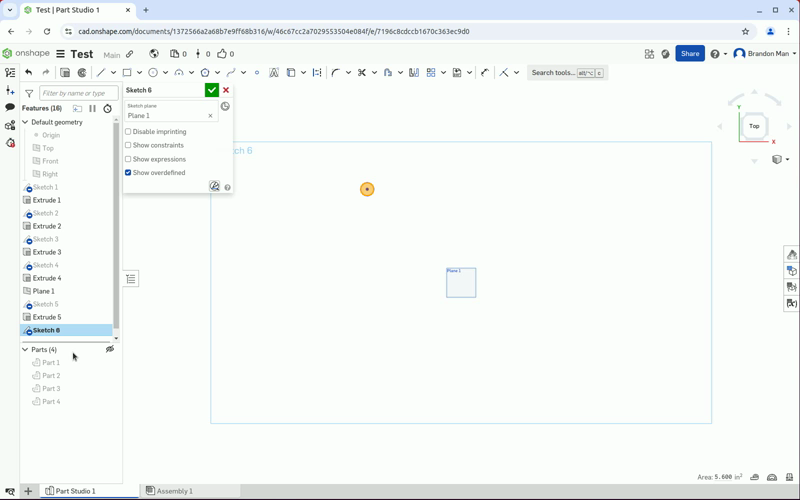
key(shift+e)
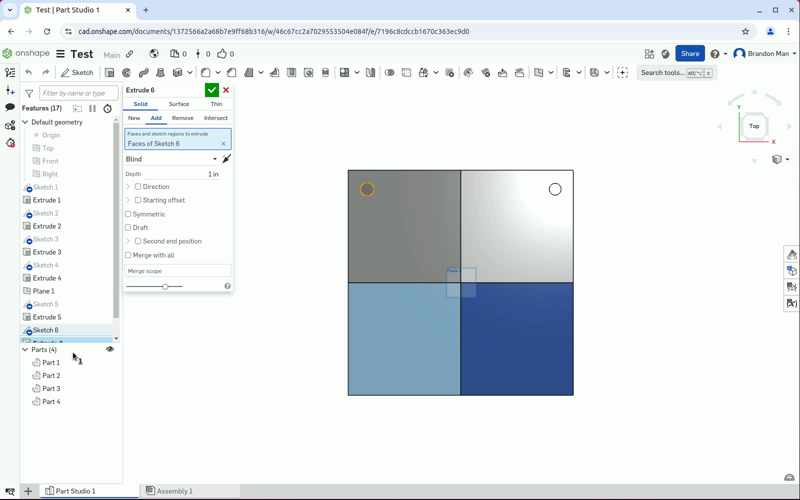
mouse_move(143, 106)
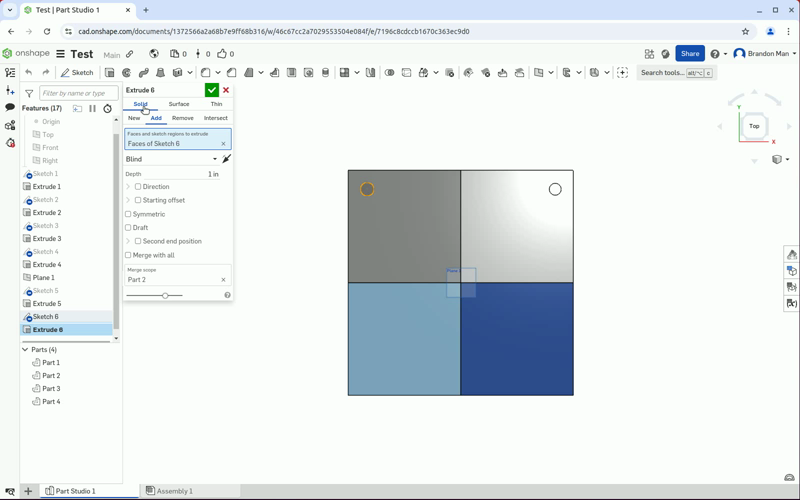
click(143, 106)
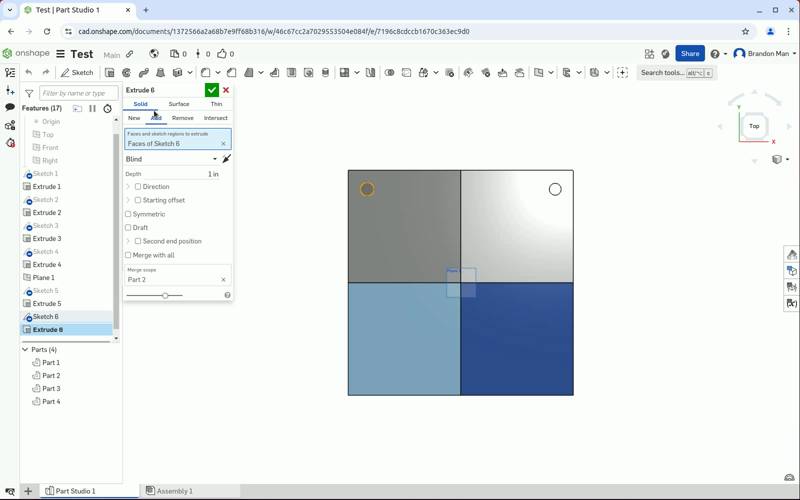
mouse_move(186, 120)
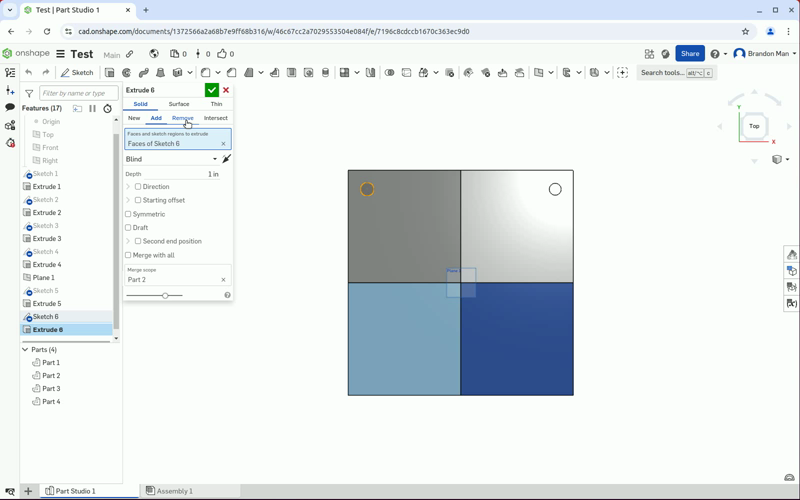
click(186, 120)
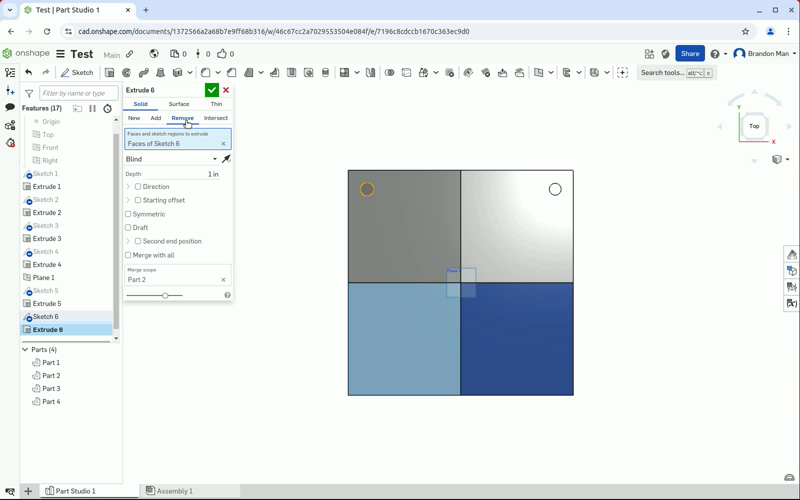
key(tab, 4)
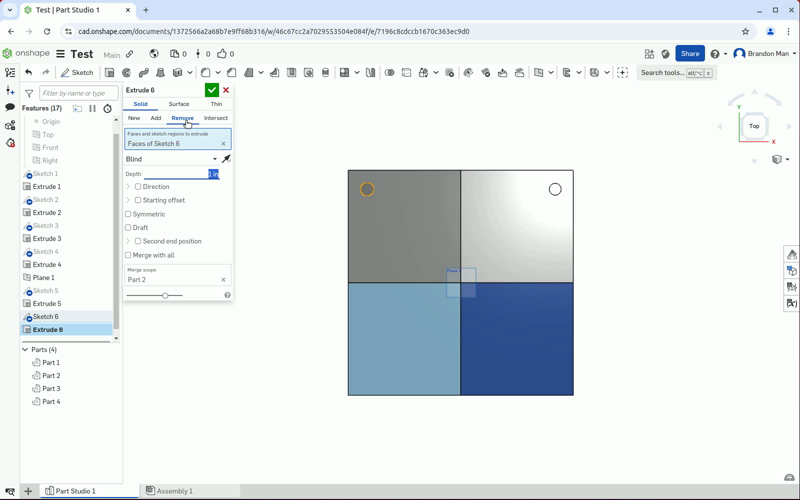
text(9.628)
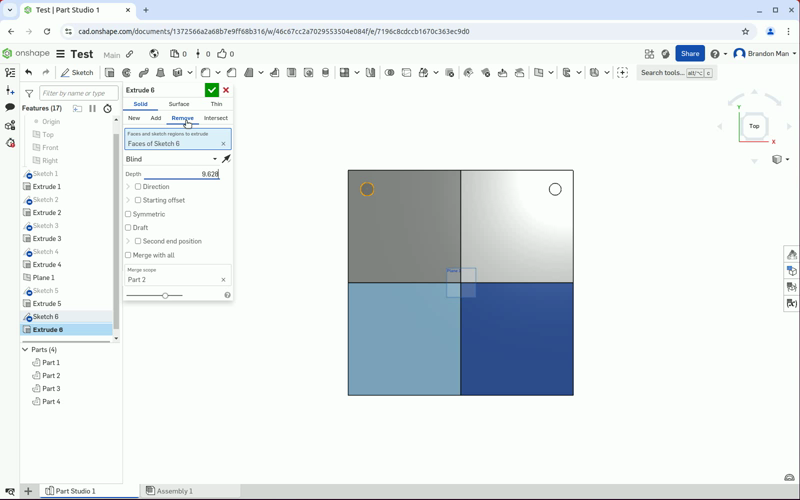
key(tab, 6)
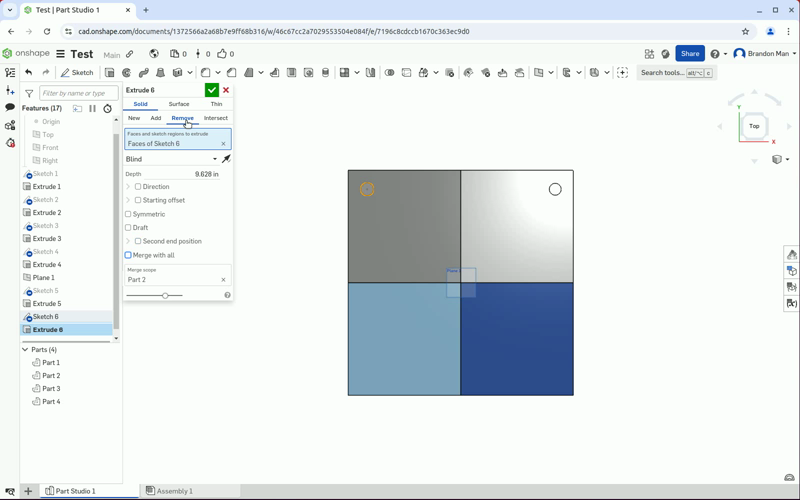
key(space)
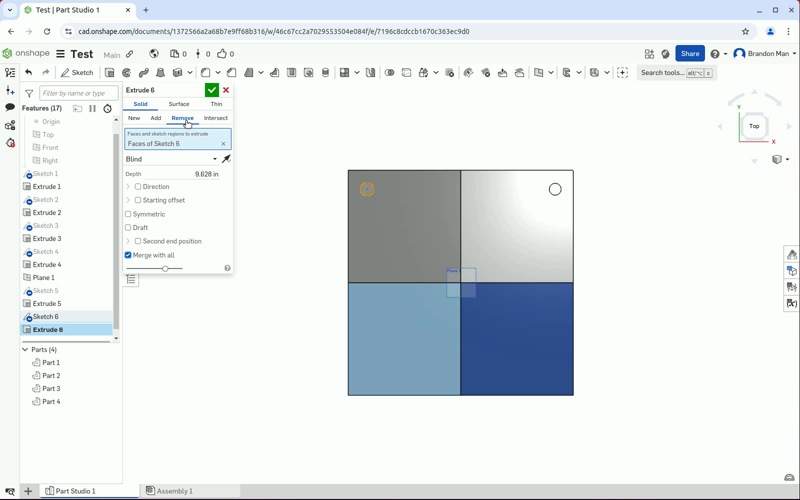
key(enter)
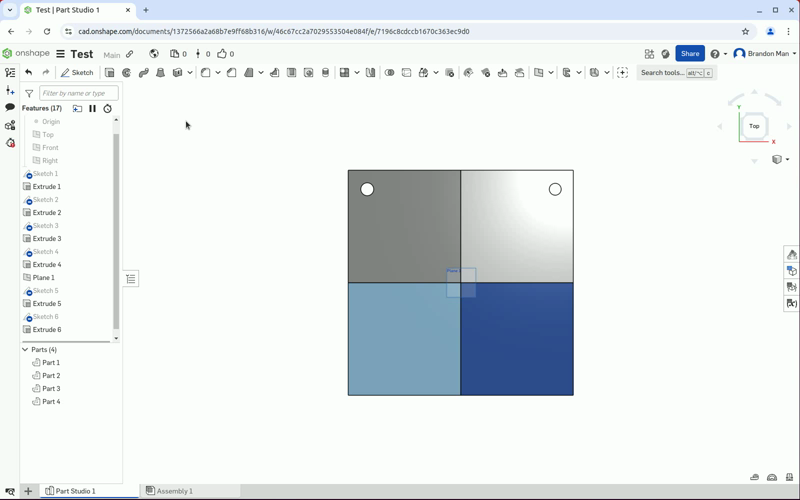
key(shift+h)
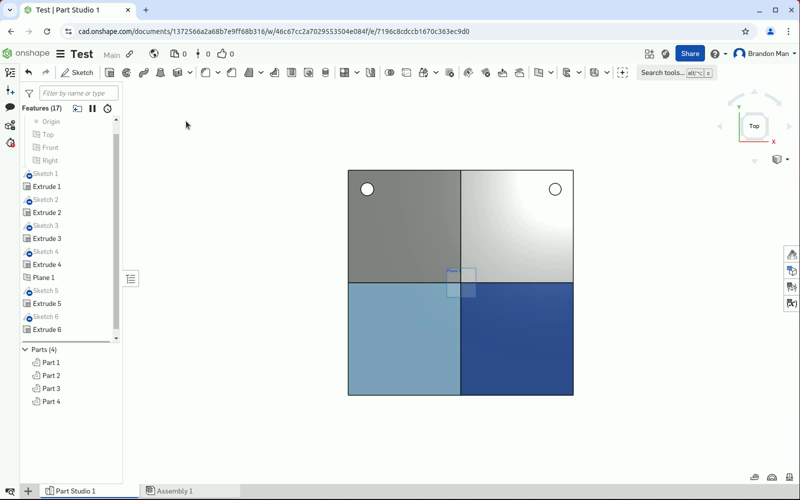
key(shift+h)
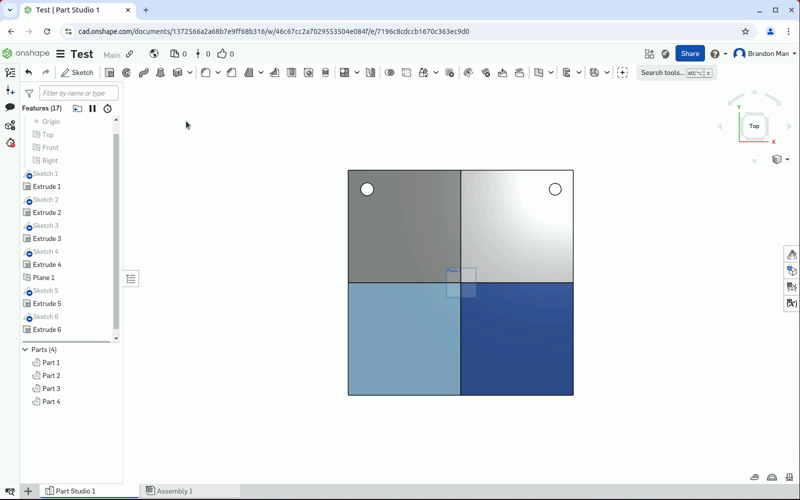
mouse_move(69, 176)
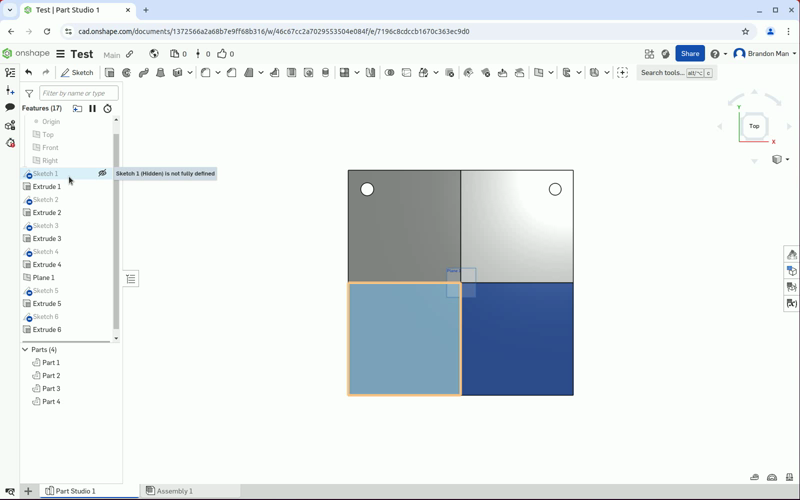
click(69, 176)
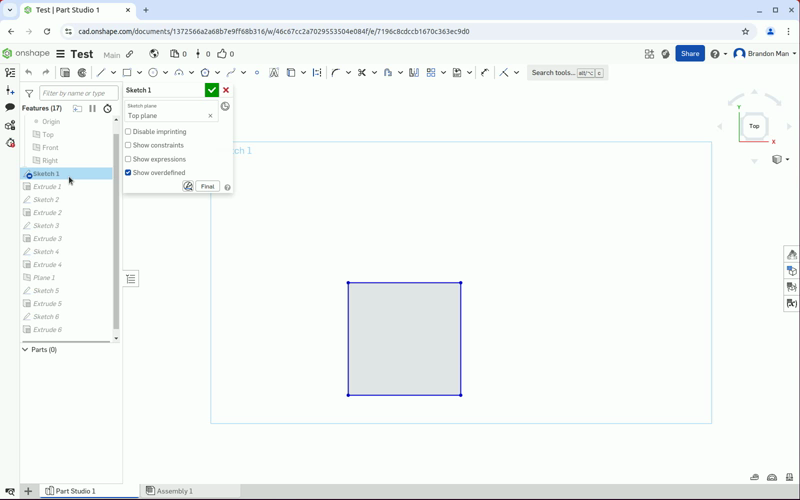
mouse_move(229, 92)
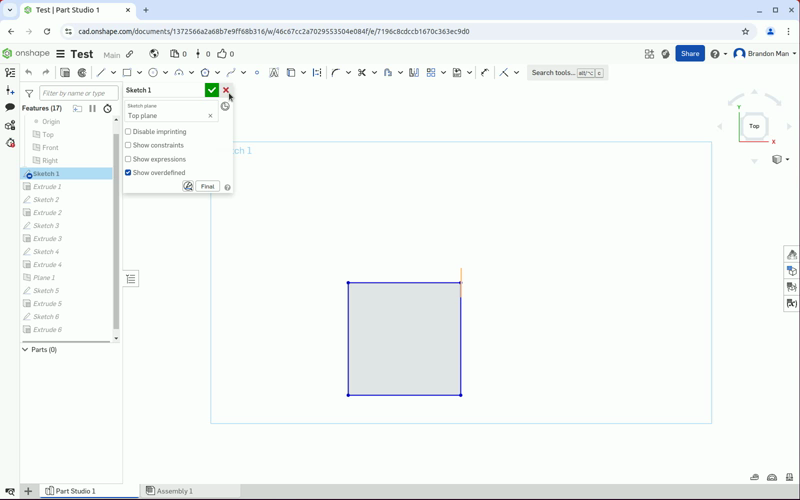
click(229, 92)
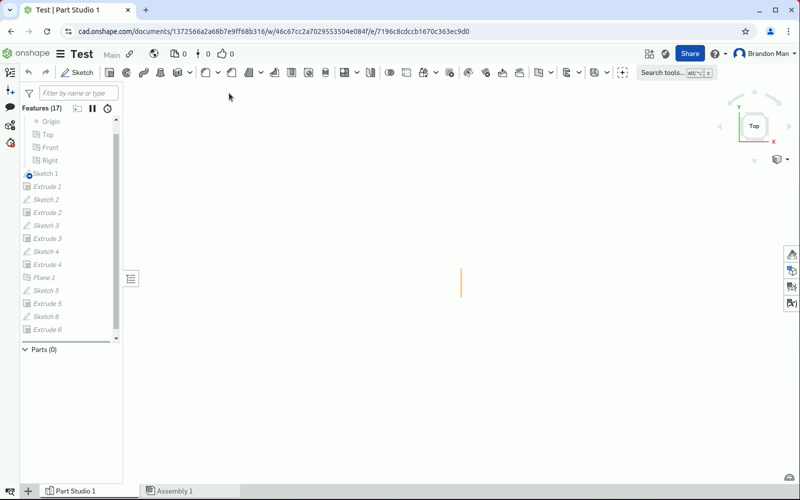
key(shift+s)
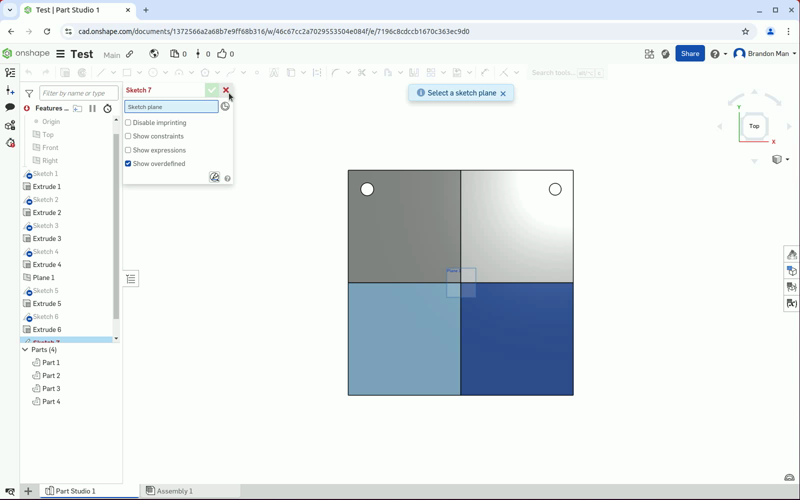
mouse_move(69, 267)
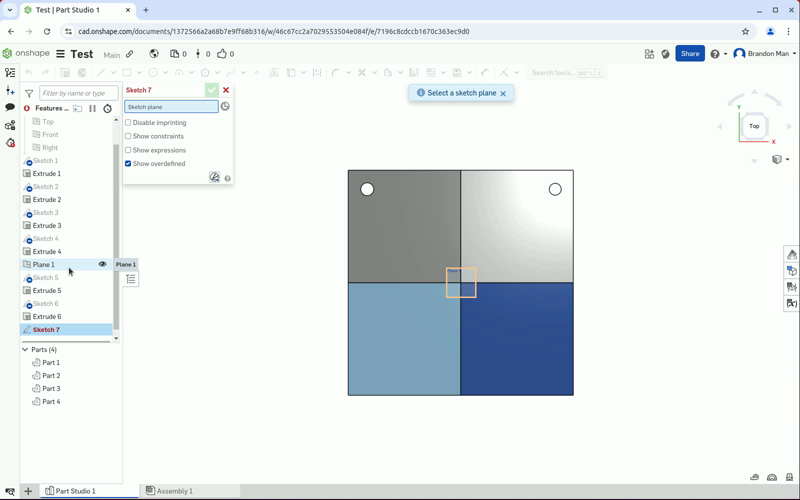
click(69, 267)
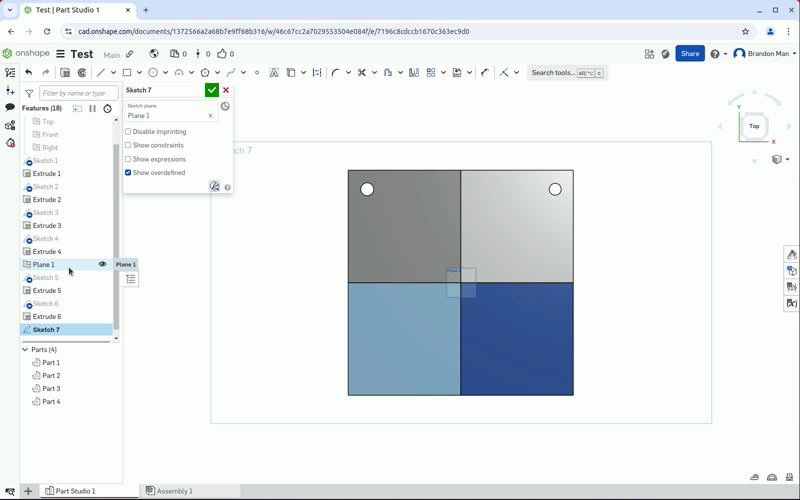
mouse_move(73, 352)
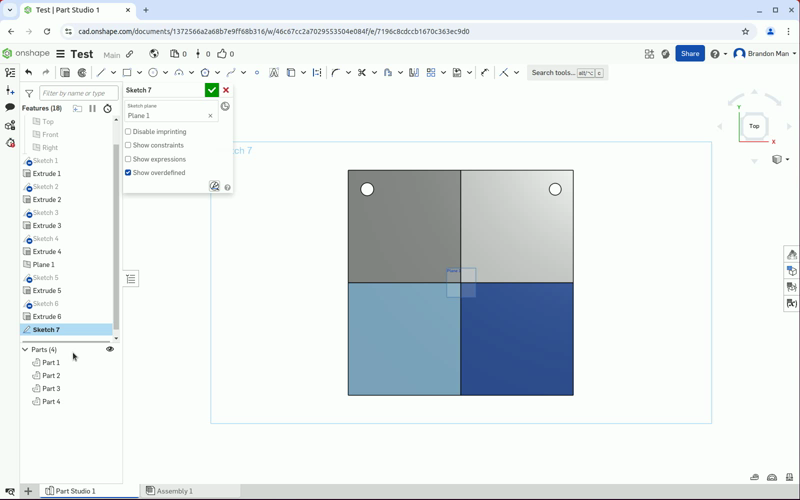
key(y)
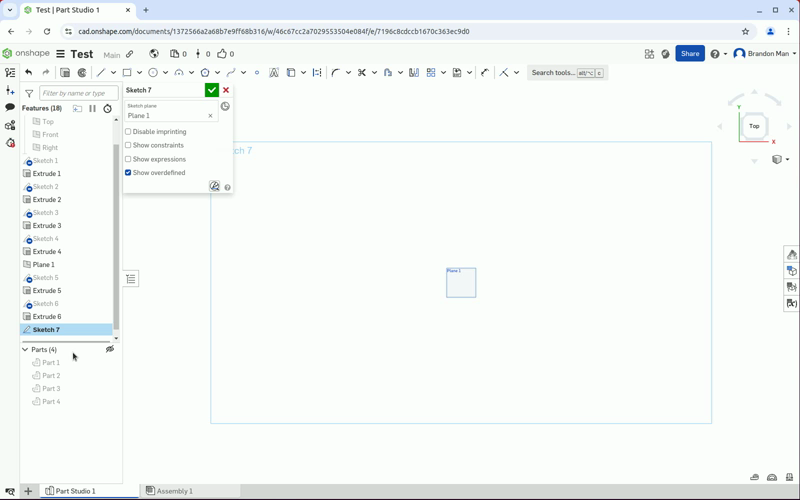
key(c)
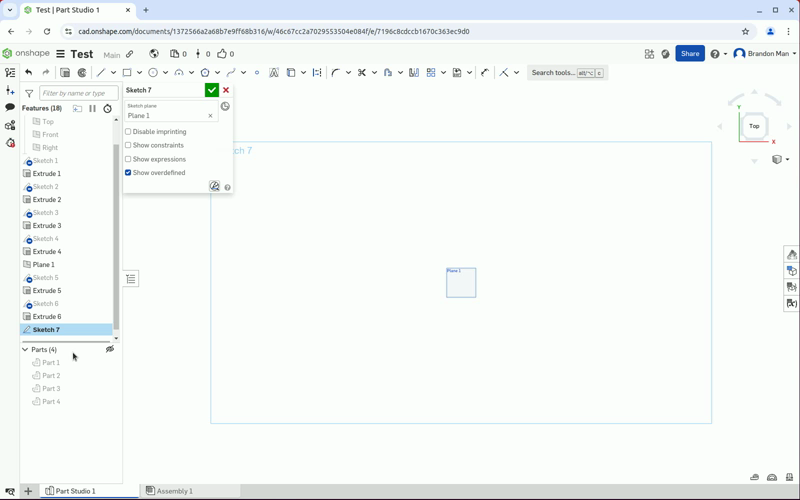
key_down(shift)
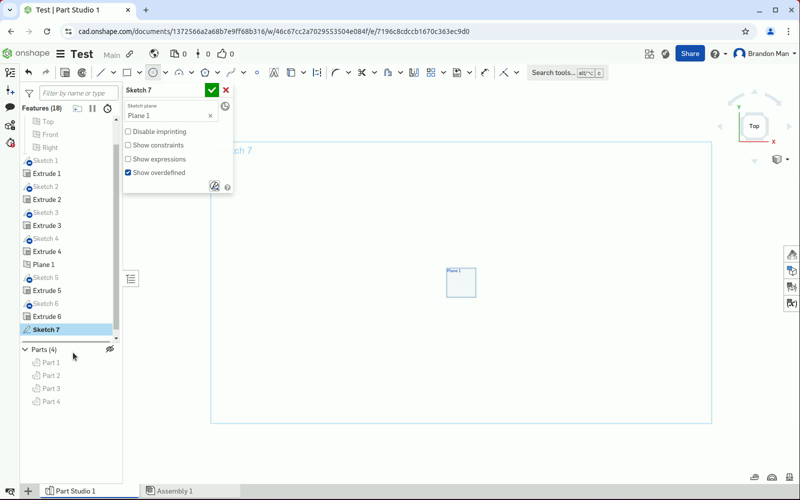
mouse_move(367, 376)
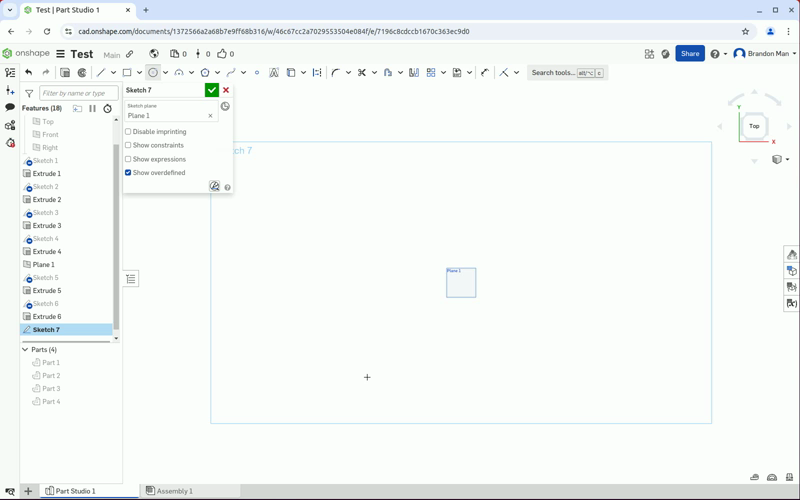
click(367, 376)
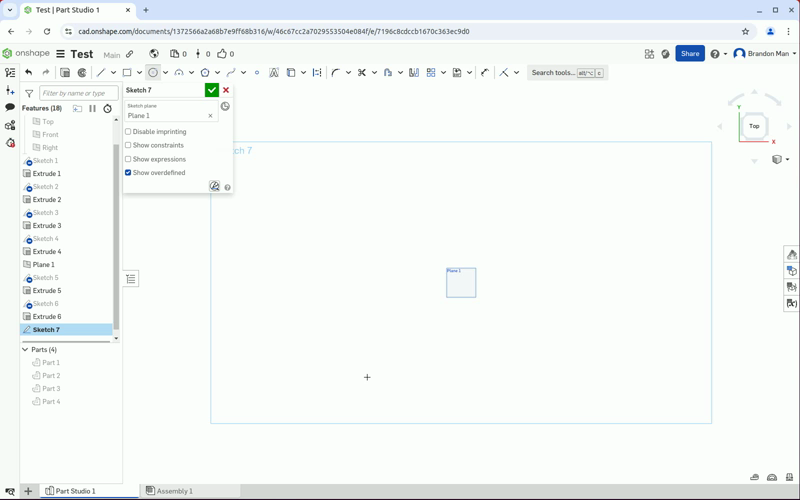
key_up(shift)
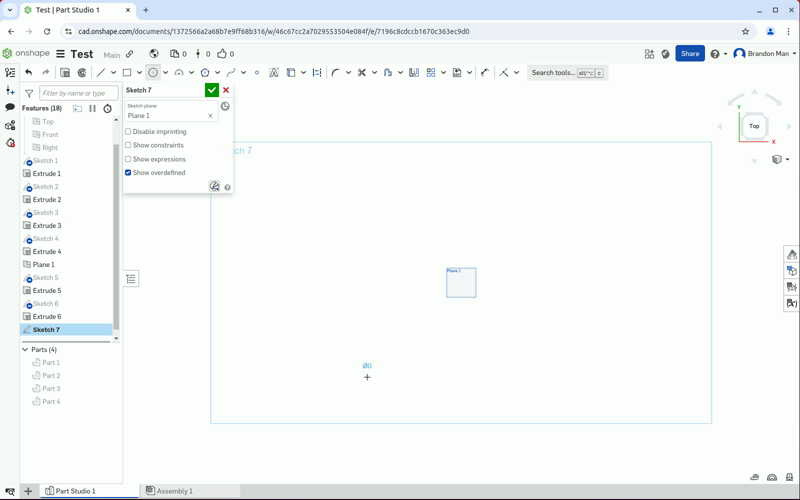
mouse_move(373, 376)
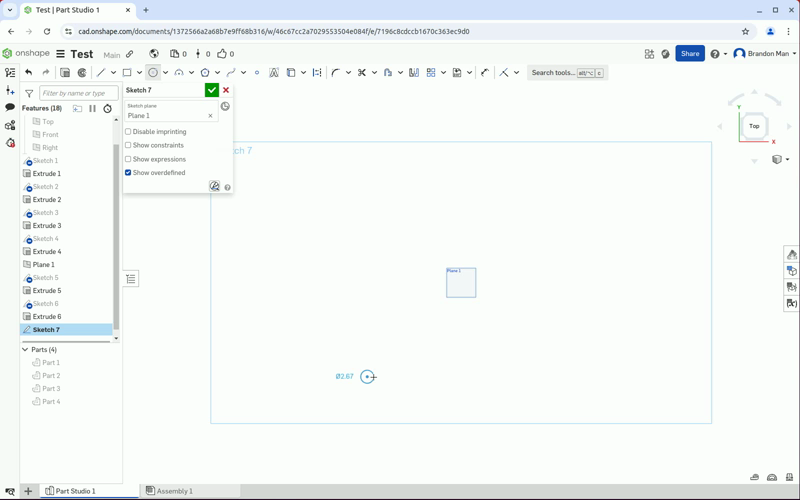
click(373, 376)
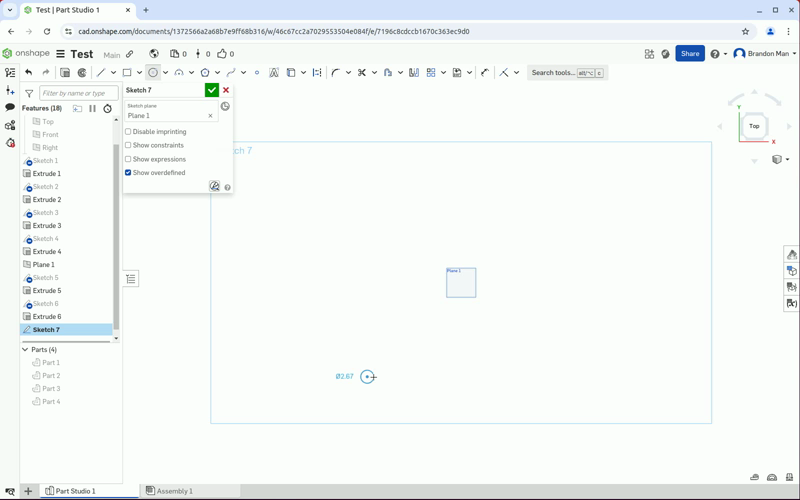
key(esc)
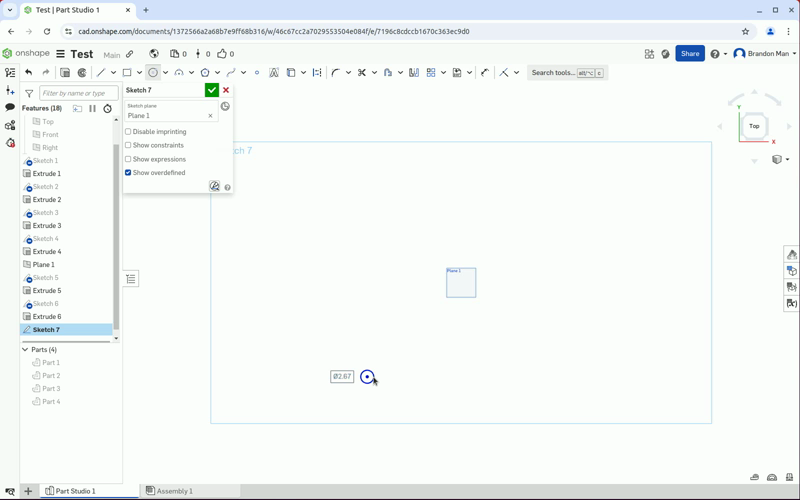
mouse_move(371, 375)
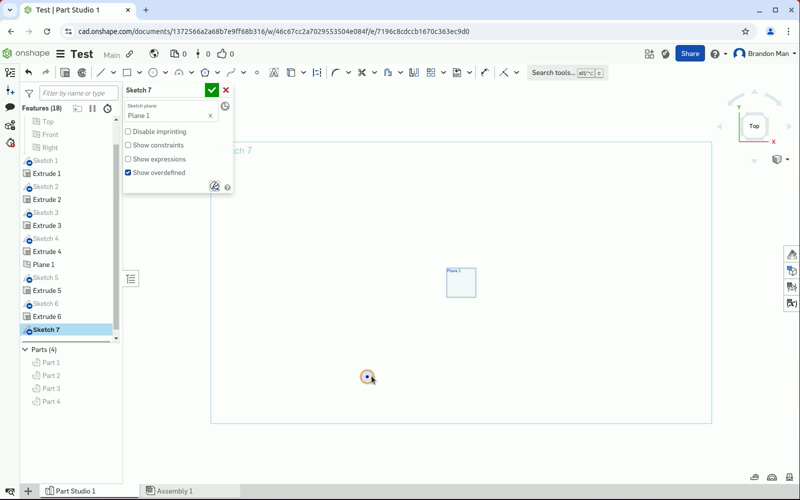
scroll(6)
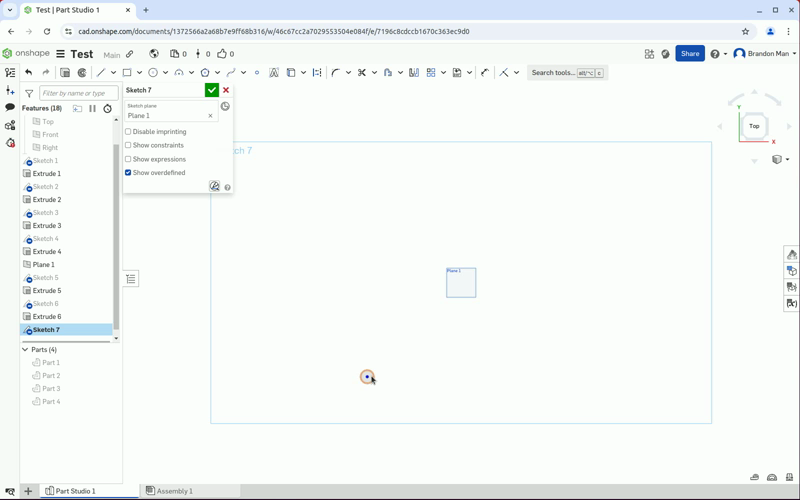
scroll(6)
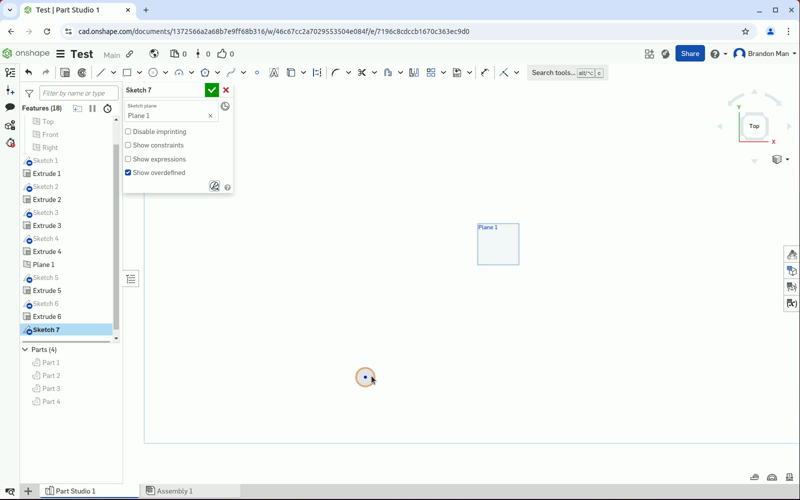
scroll(6)
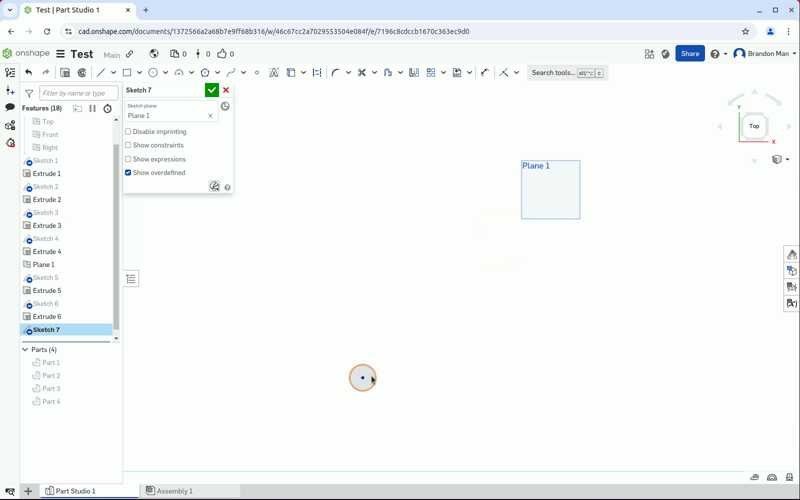
scroll(6)
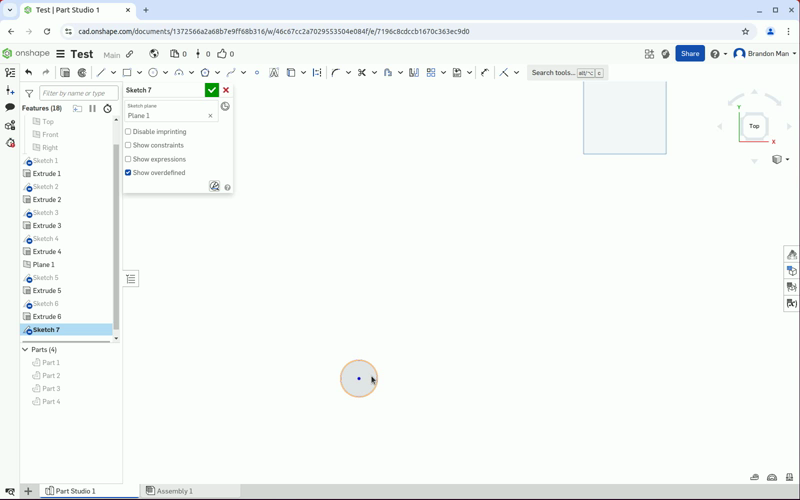
scroll(6)
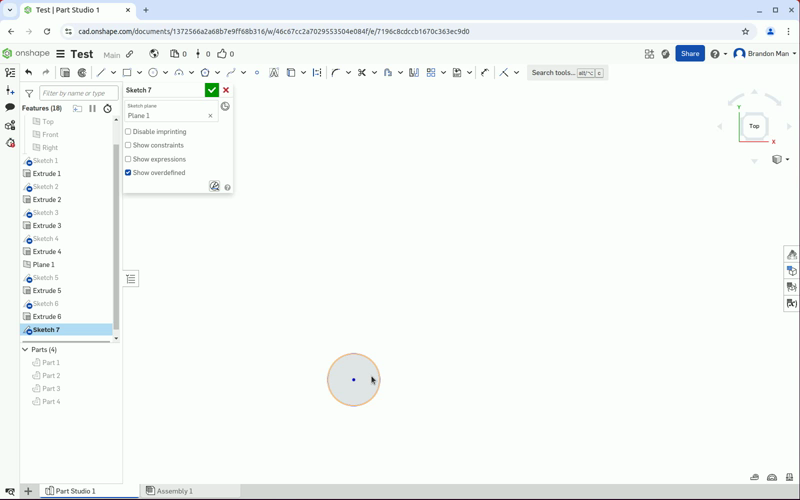
scroll(6)
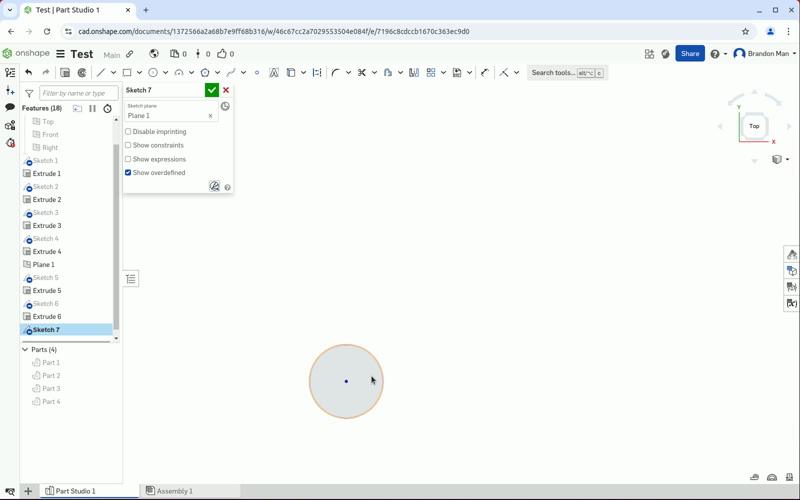
scroll(6)
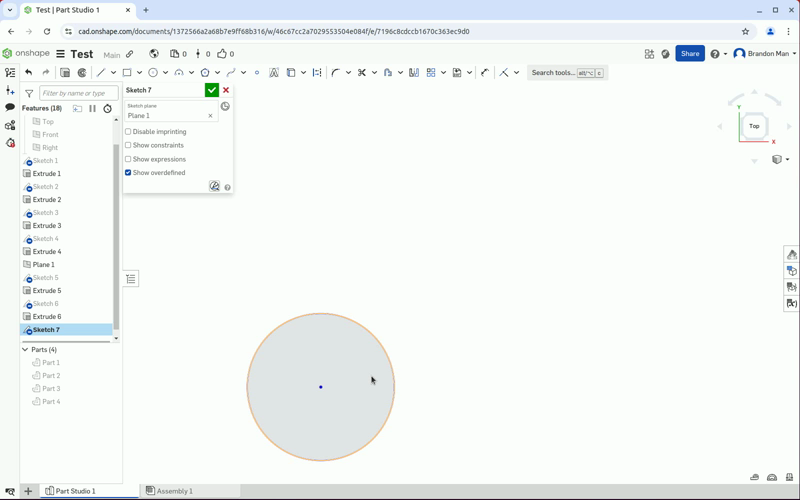
click(371, 375)
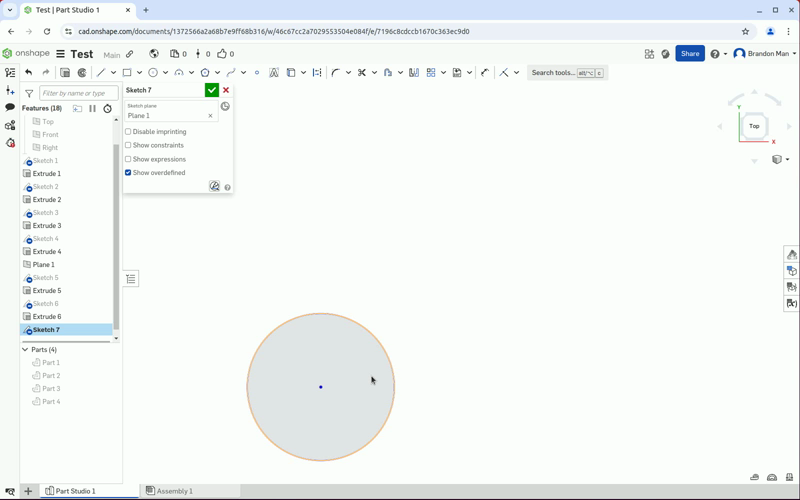
scroll(-6)
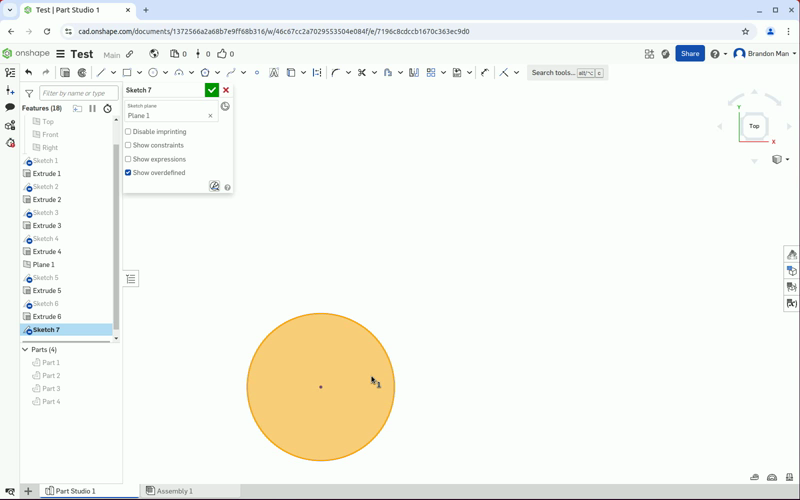
scroll(-6)
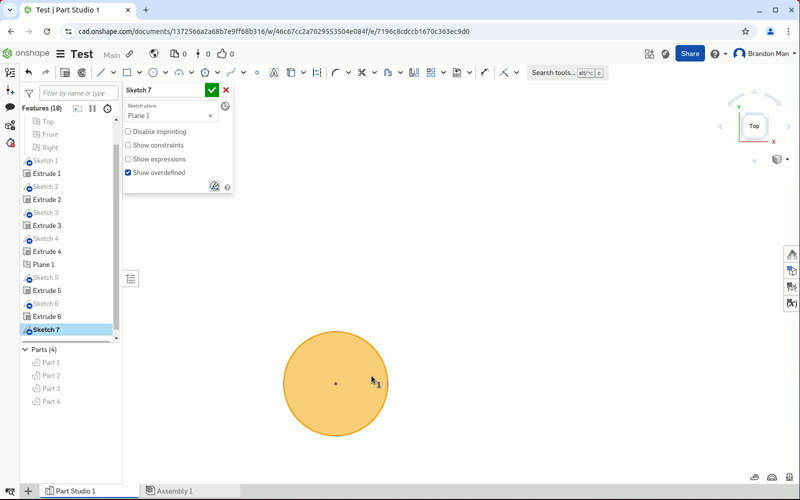
scroll(-6)
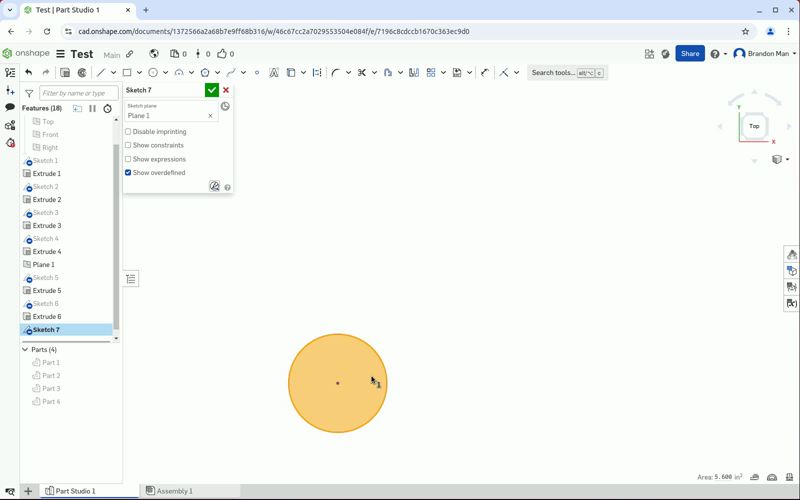
scroll(-6)
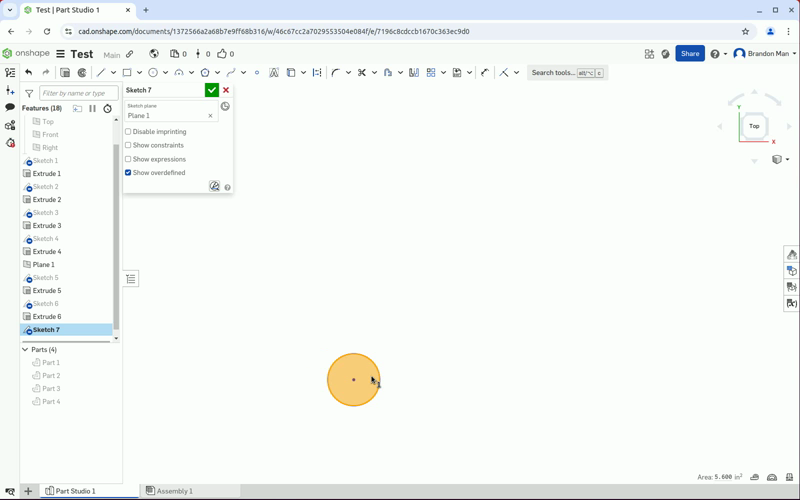
scroll(-6)
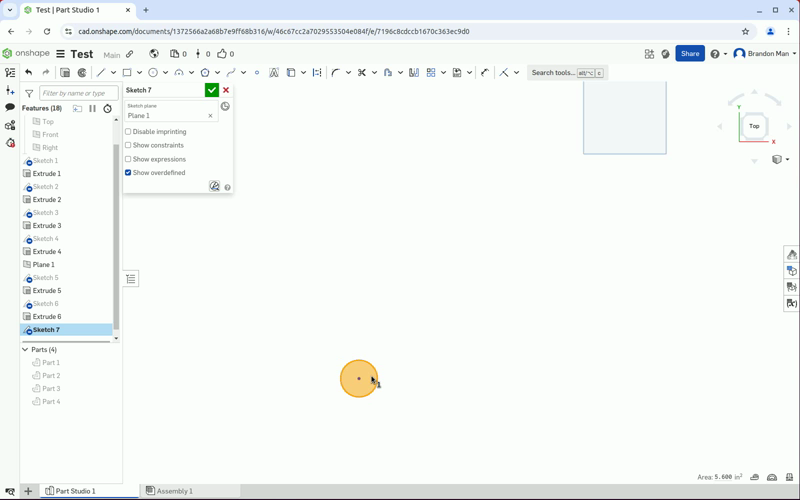
scroll(-6)
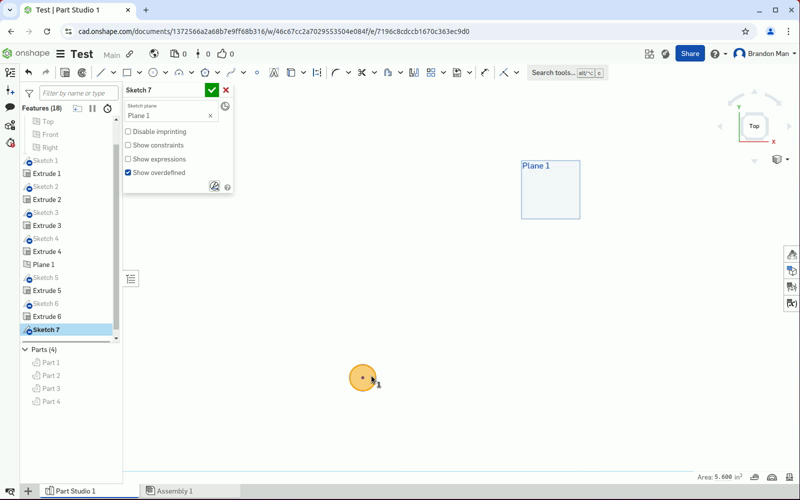
scroll(-6)
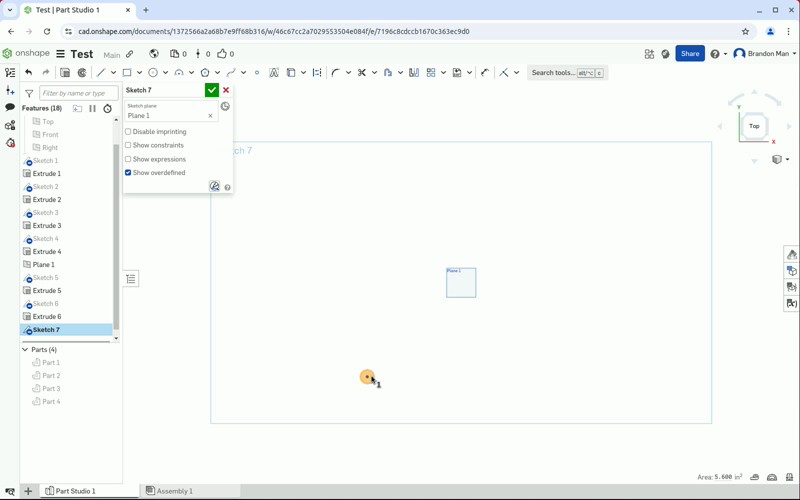
mouse_move(73, 352)
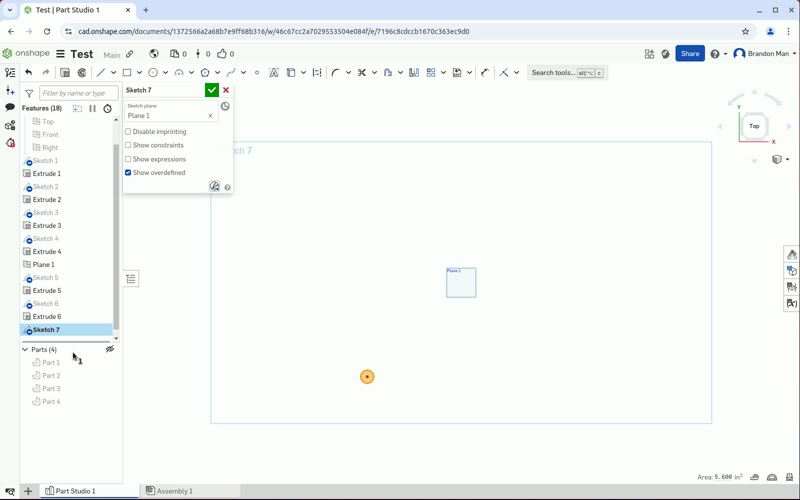
key(shift+y)
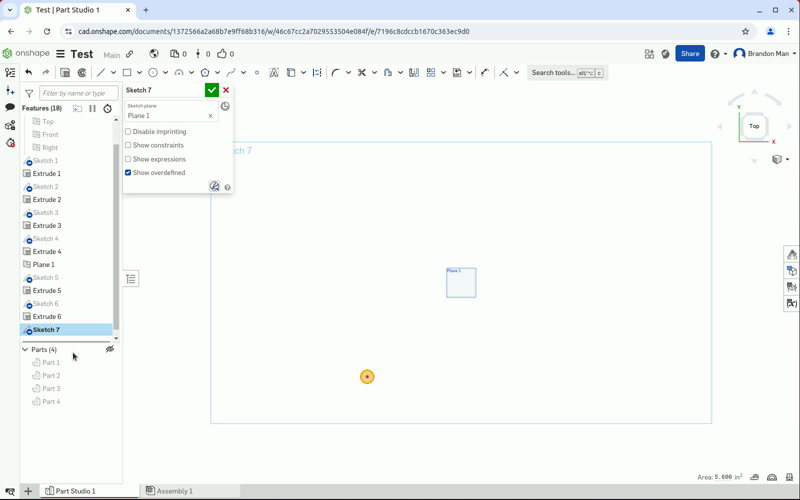
key(shift+e)
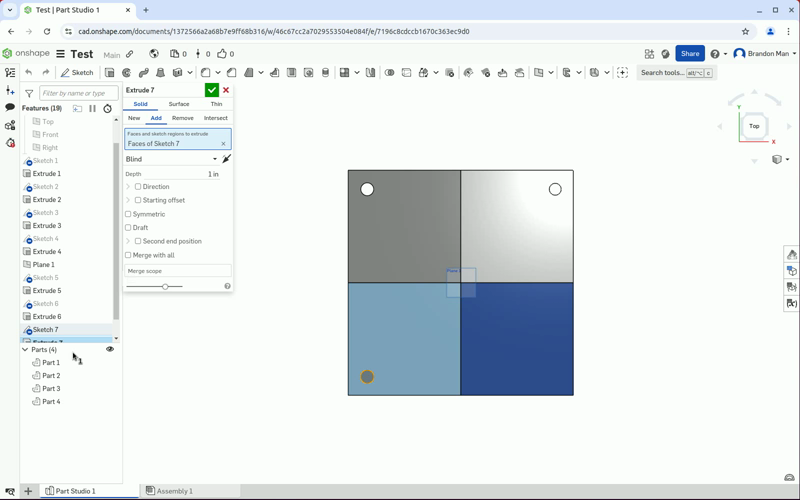
mouse_move(143, 106)
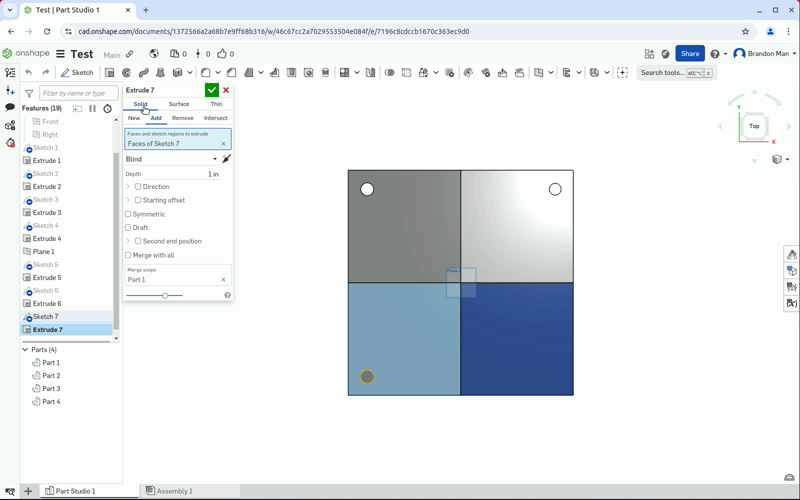
click(143, 106)
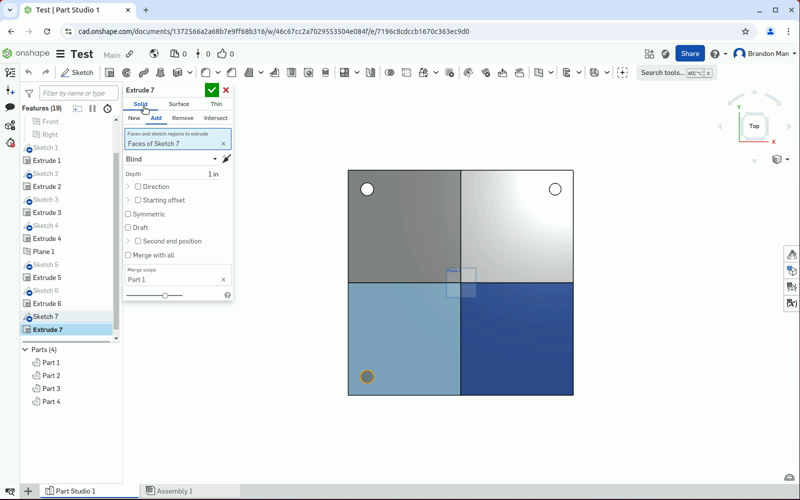
mouse_move(186, 120)
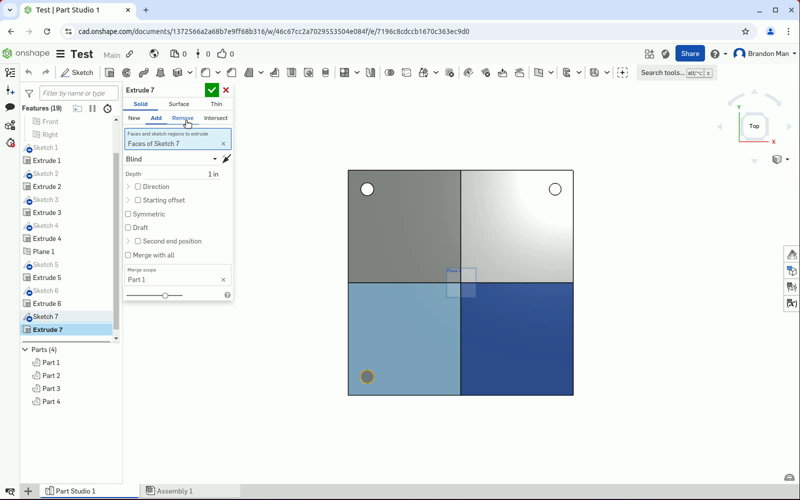
click(186, 120)
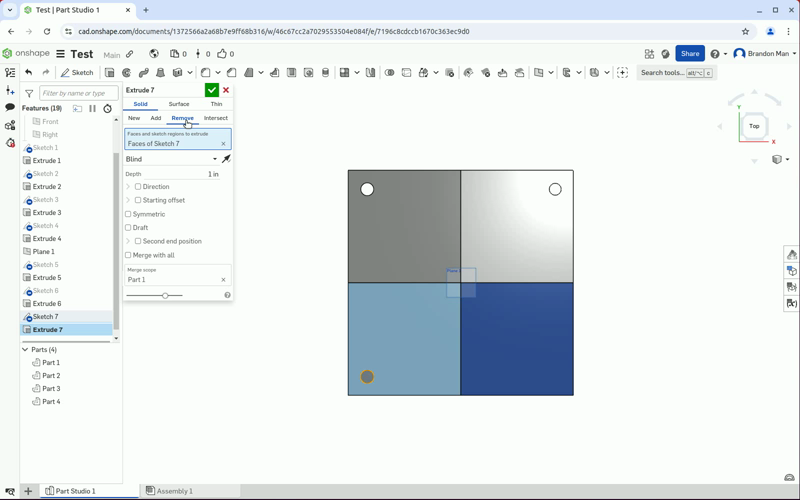
key(tab, 4)
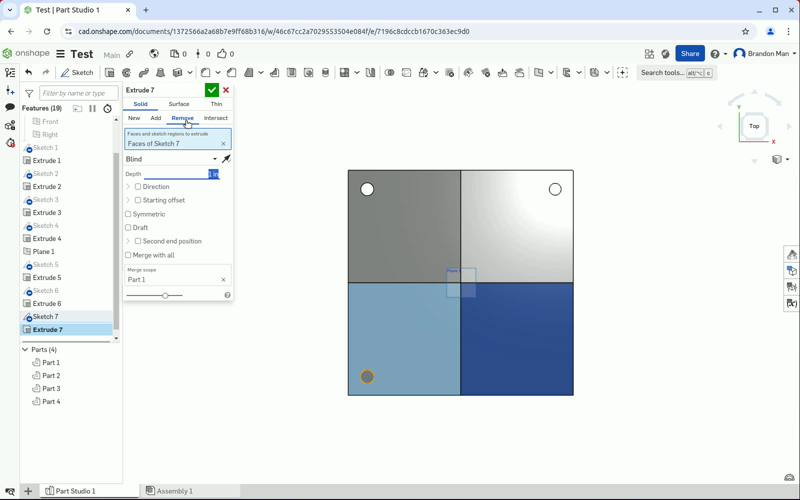
text(9.628)
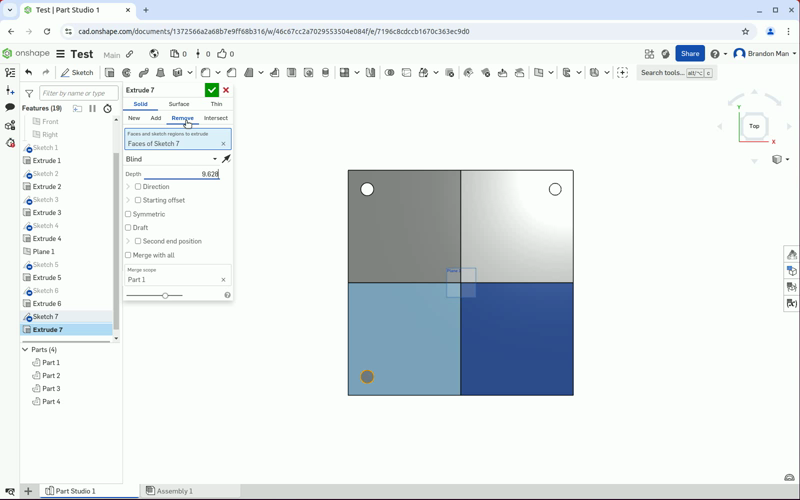
key(tab, 6)
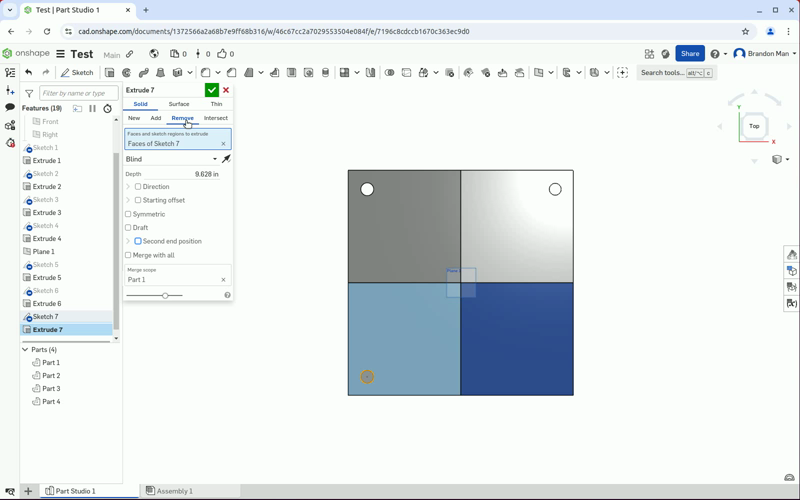
key(space)
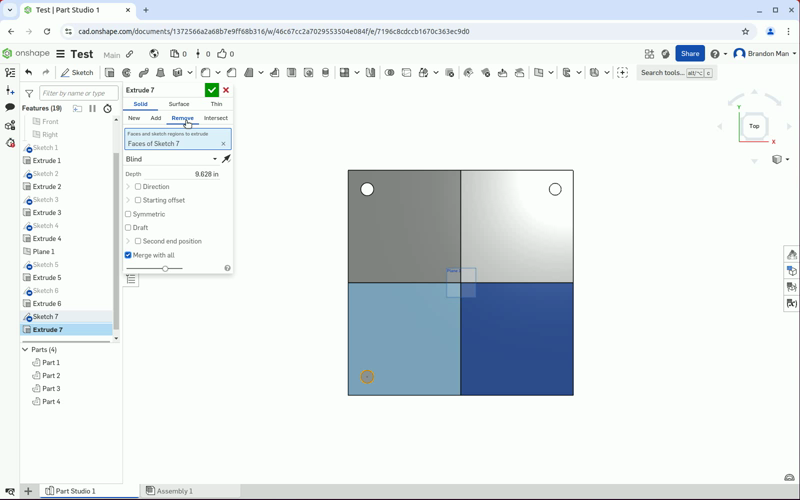
key(enter)
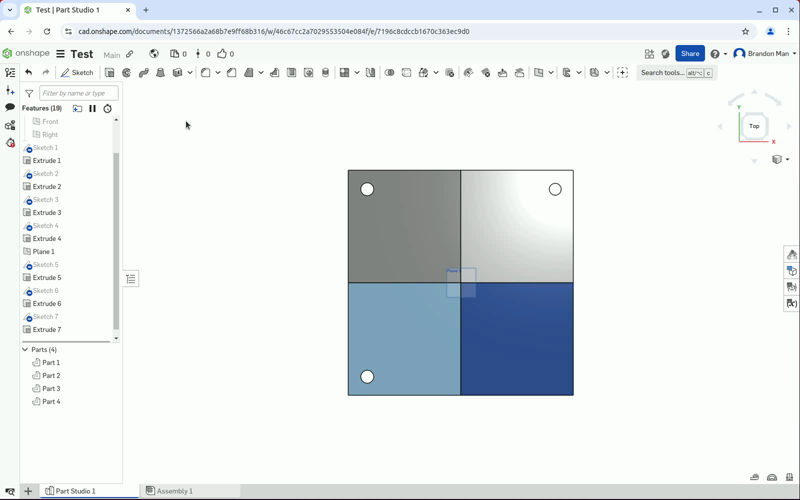
key(shift+h)
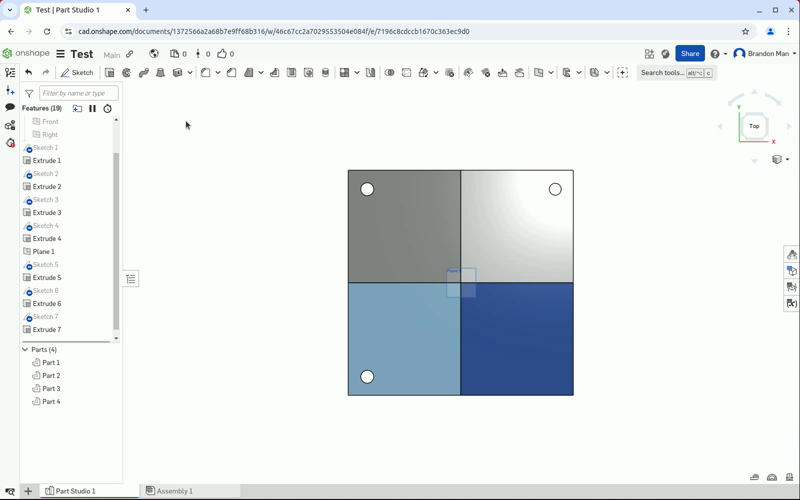
key(shift+h)
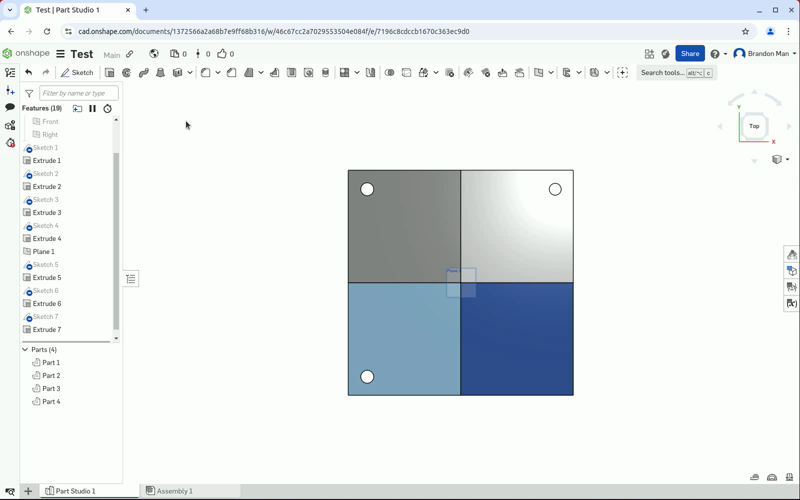
mouse_move(69, 150)
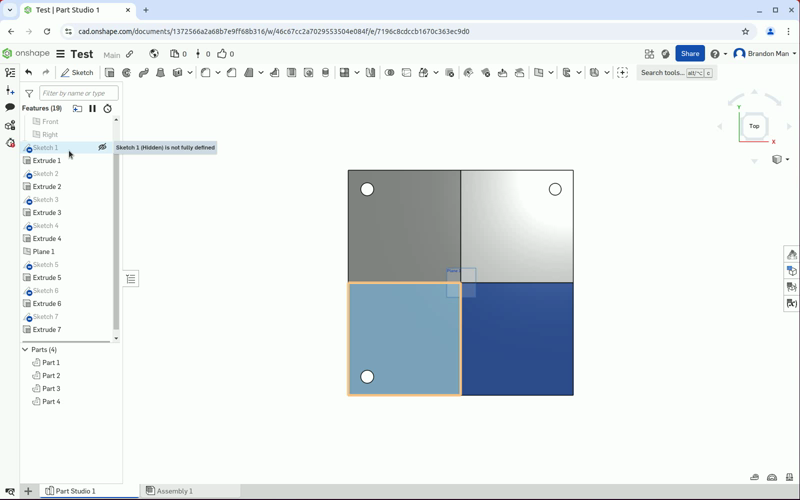
click(69, 150)
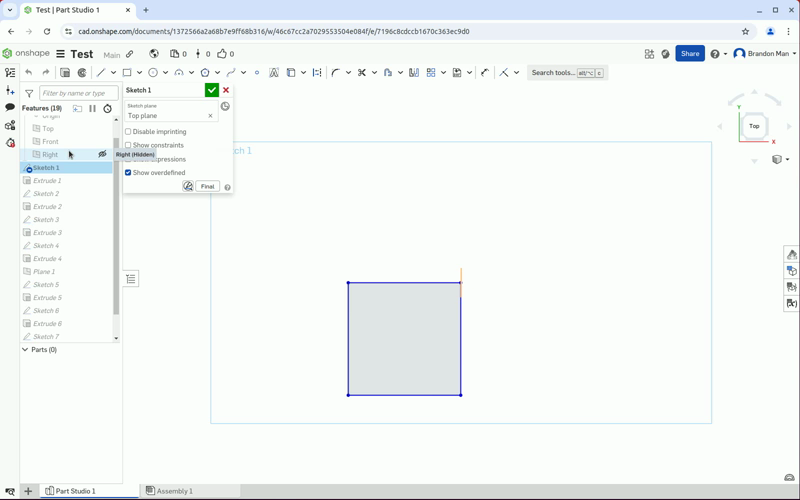
mouse_move(229, 92)
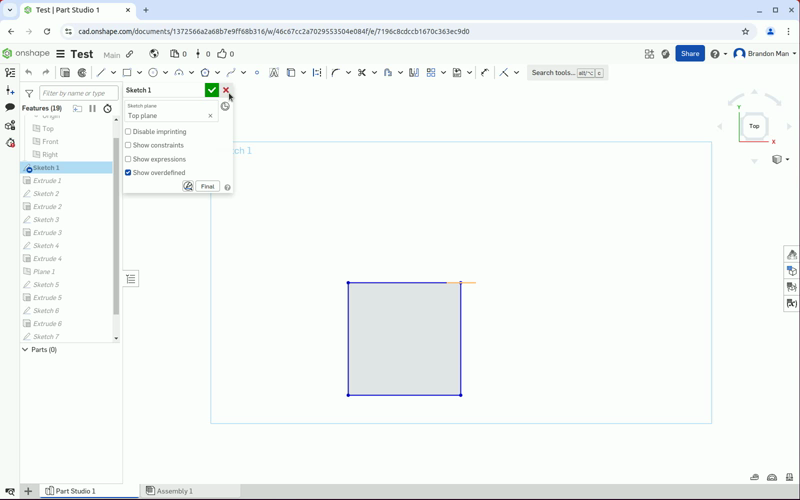
click(229, 92)
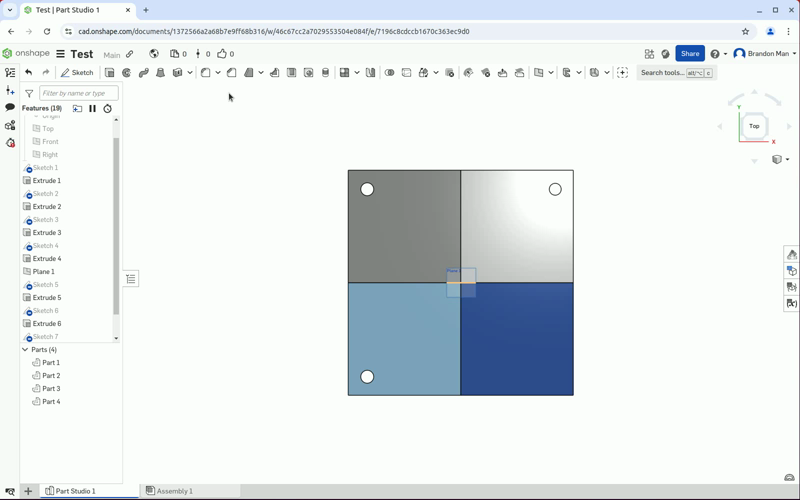
key(shift+s)
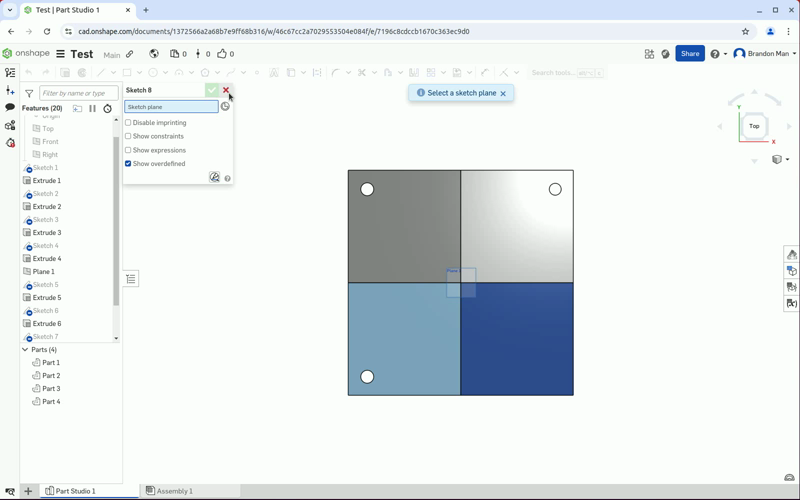
mouse_move(69, 241)
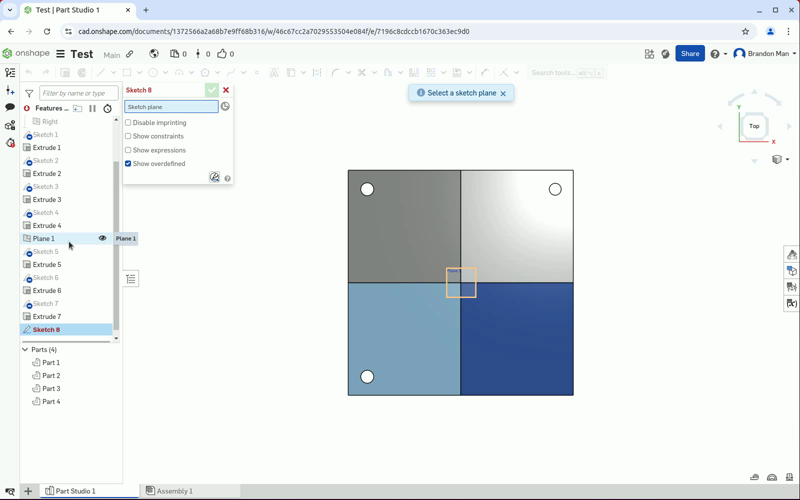
click(69, 241)
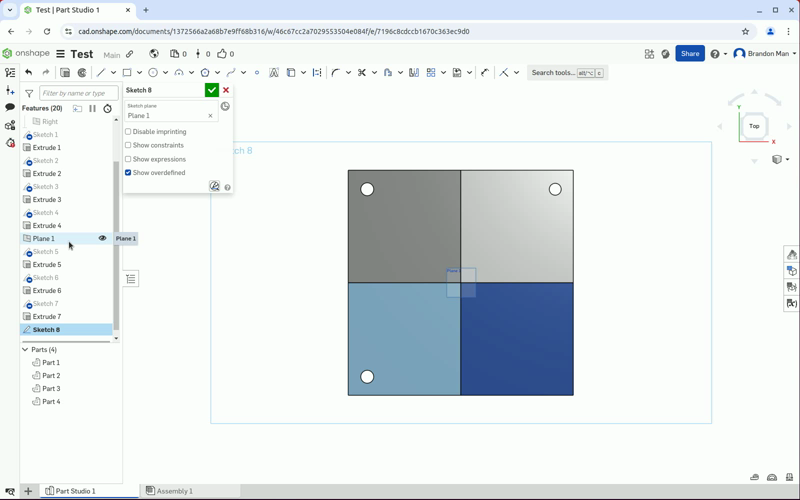
mouse_move(73, 352)
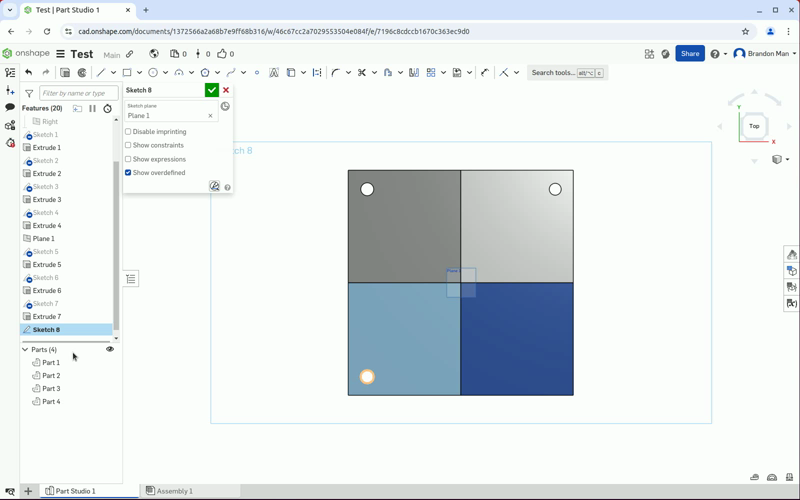
key(y)
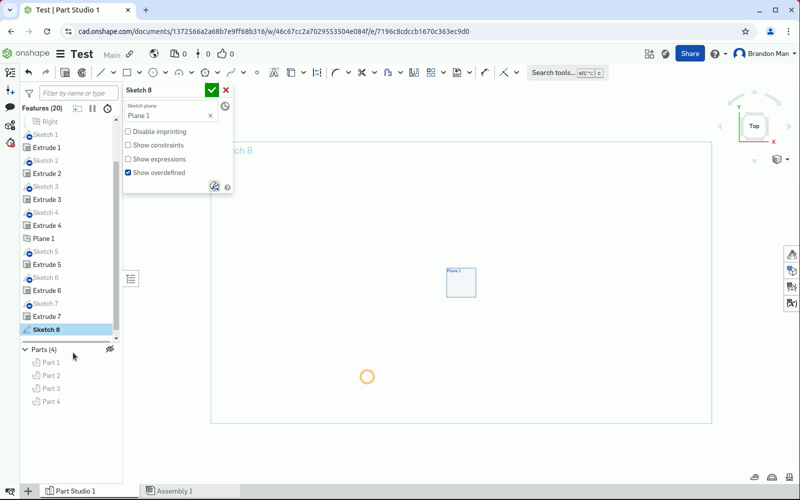
key(c)
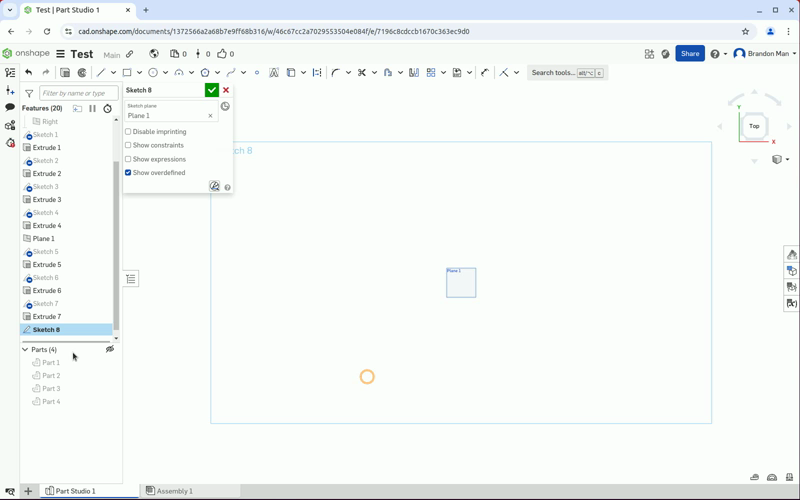
key_down(shift)
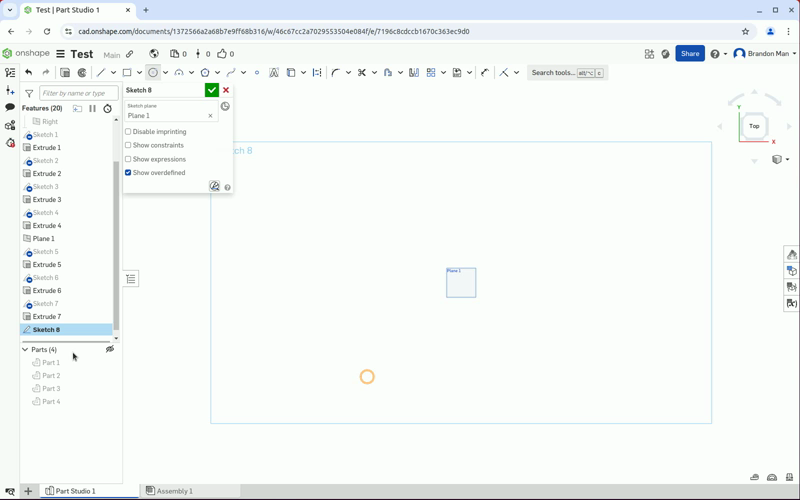
mouse_move(555, 376)
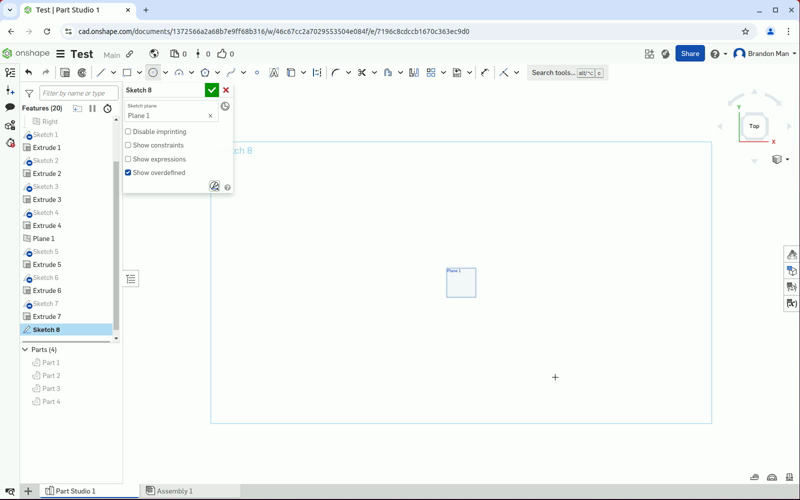
click(555, 376)
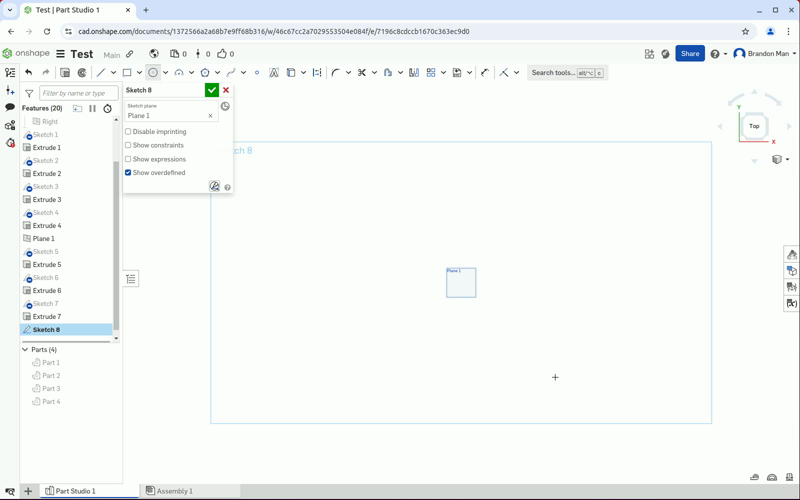
key_up(shift)
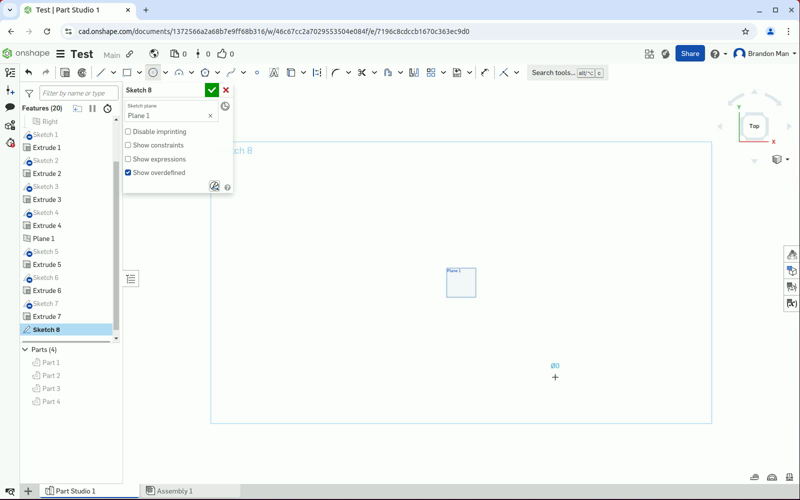
mouse_move(561, 376)
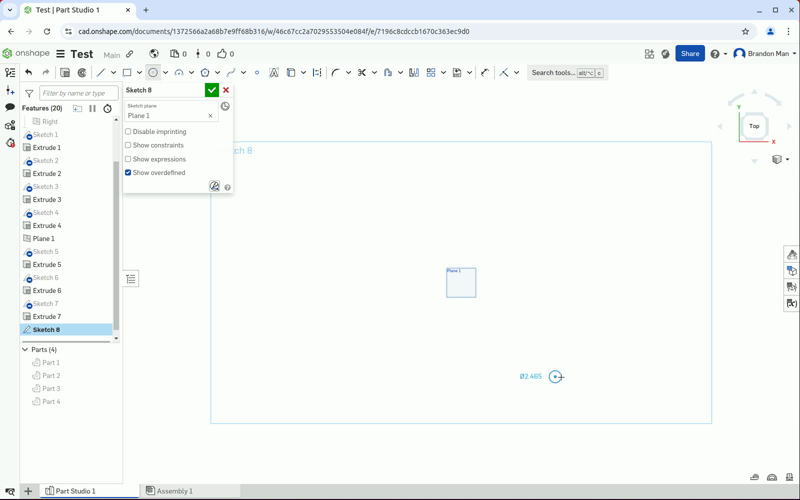
click(561, 376)
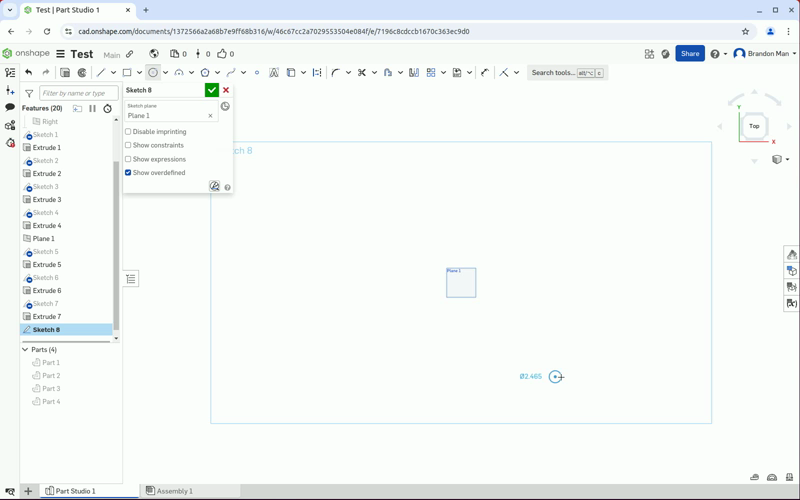
key(esc)
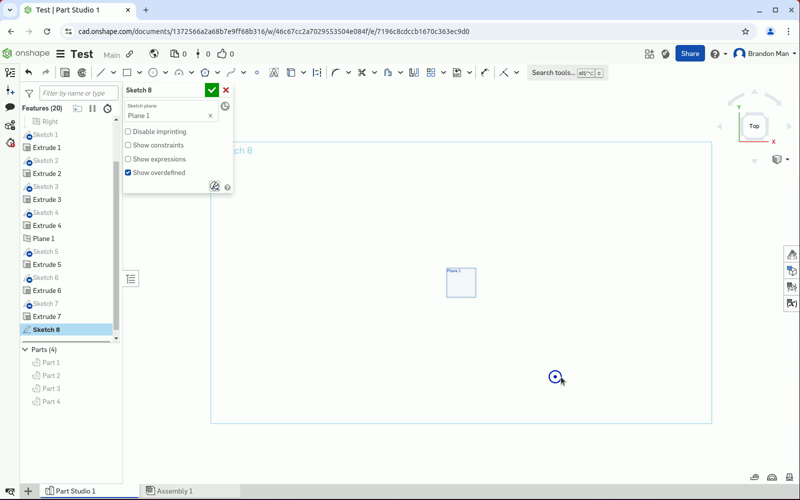
mouse_move(551, 372)
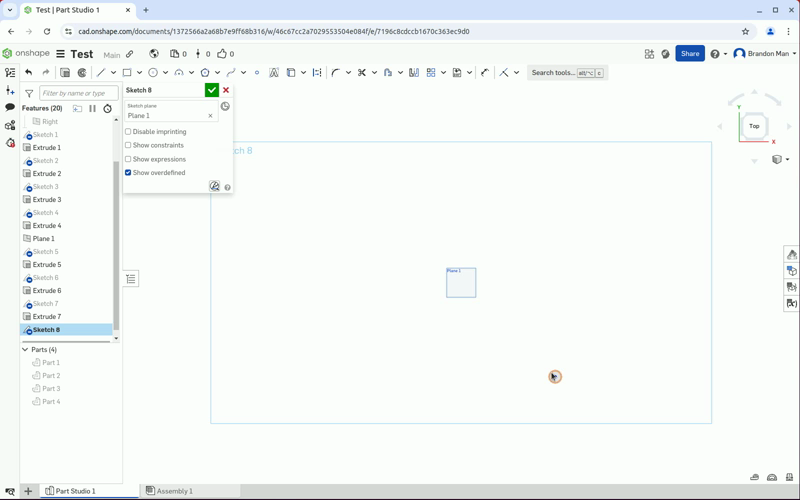
scroll(6)
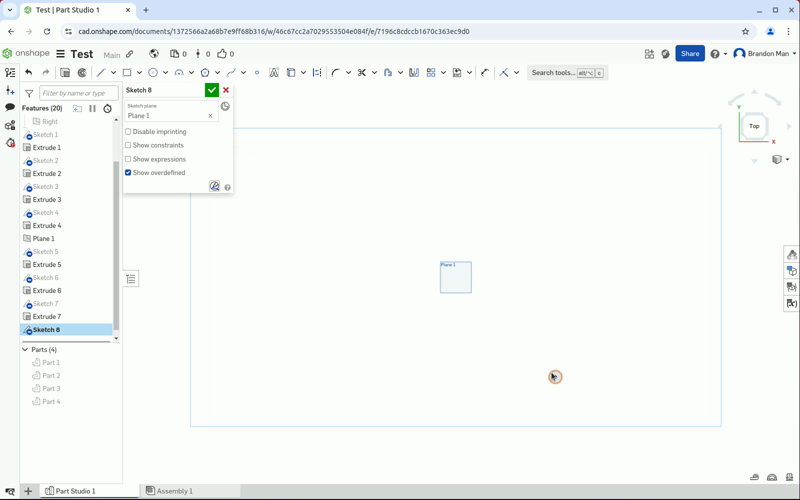
scroll(6)
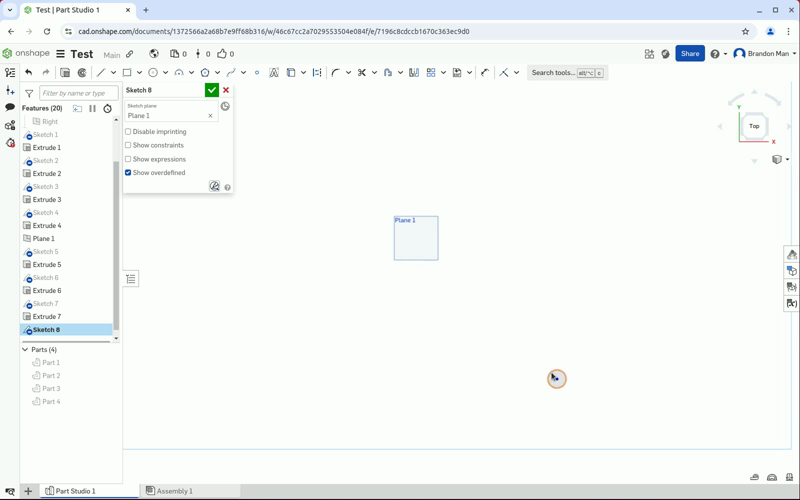
scroll(6)
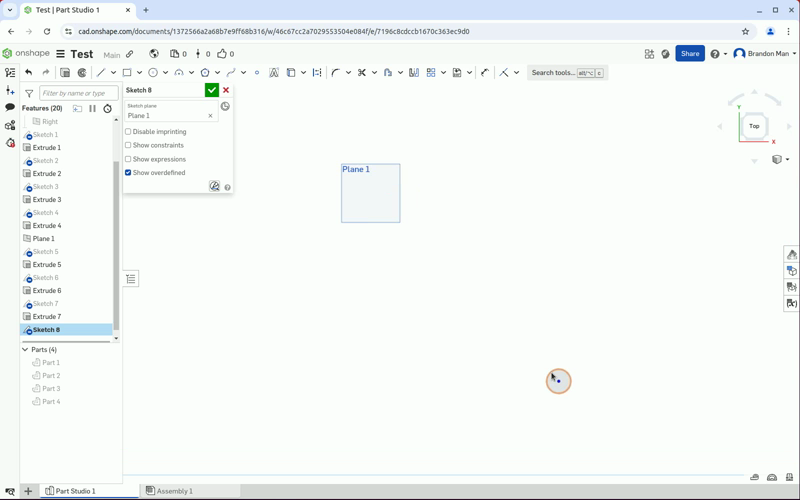
scroll(6)
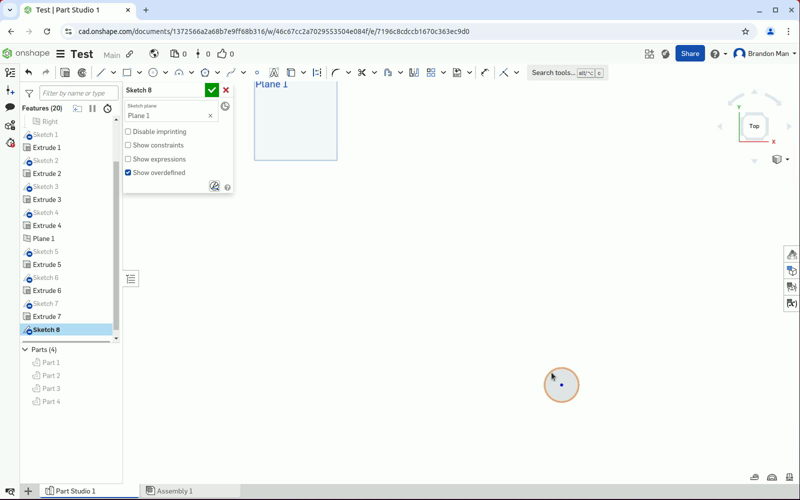
scroll(6)
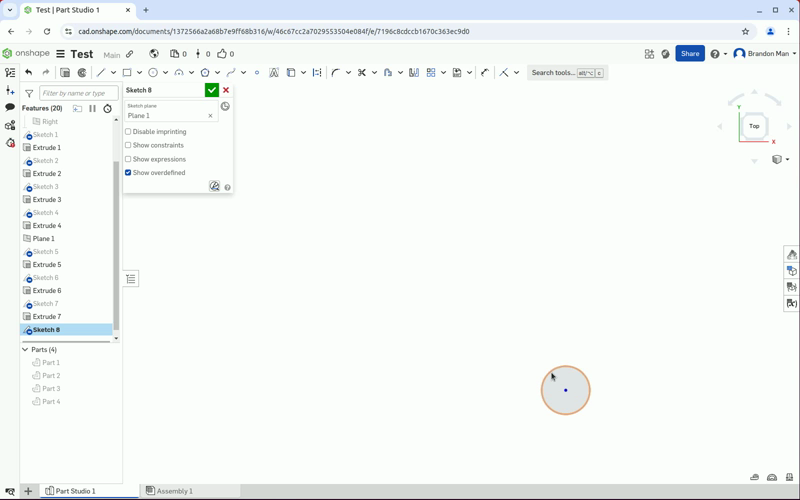
scroll(6)
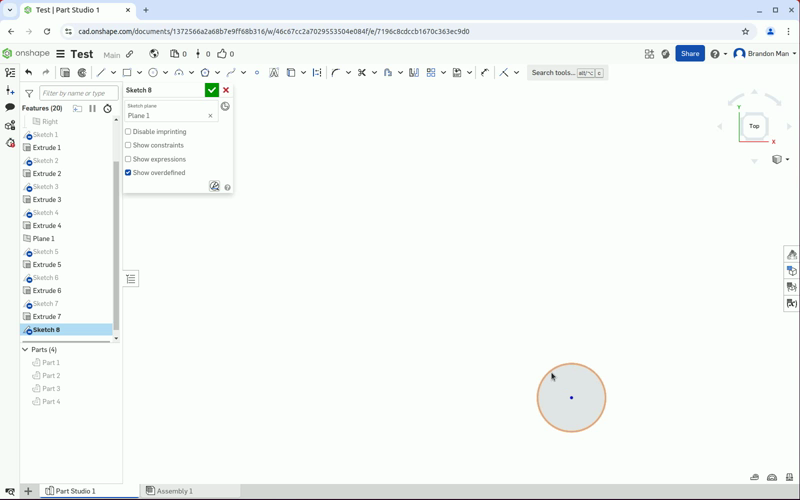
scroll(6)
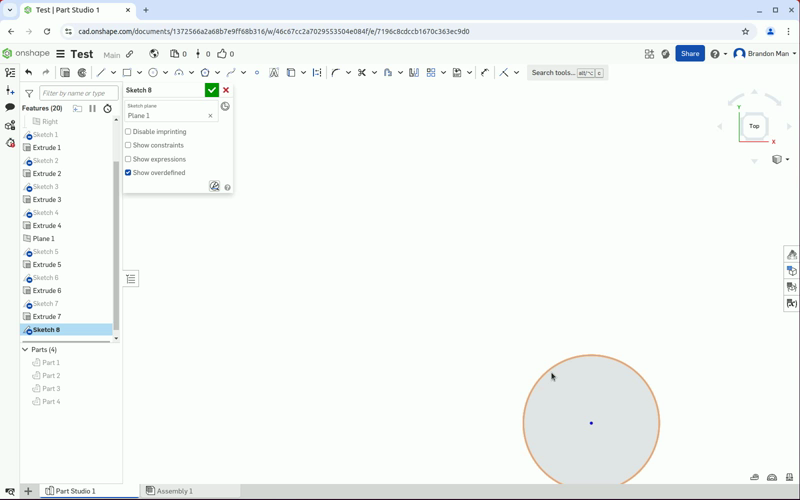
click(551, 372)
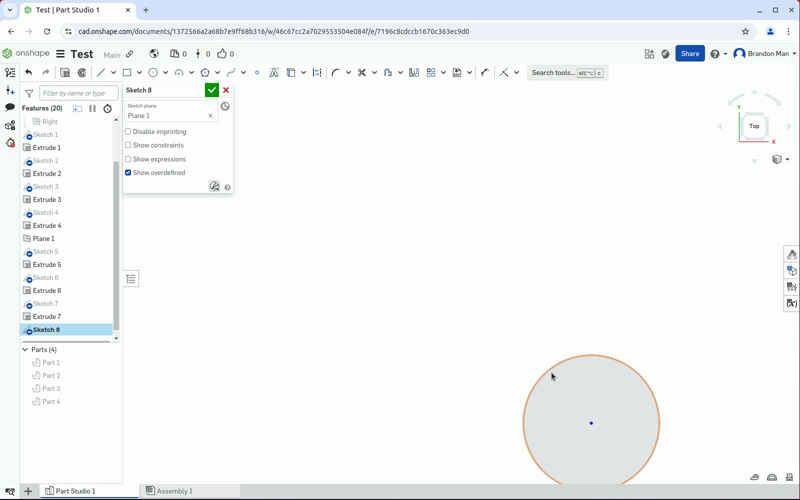
scroll(-6)
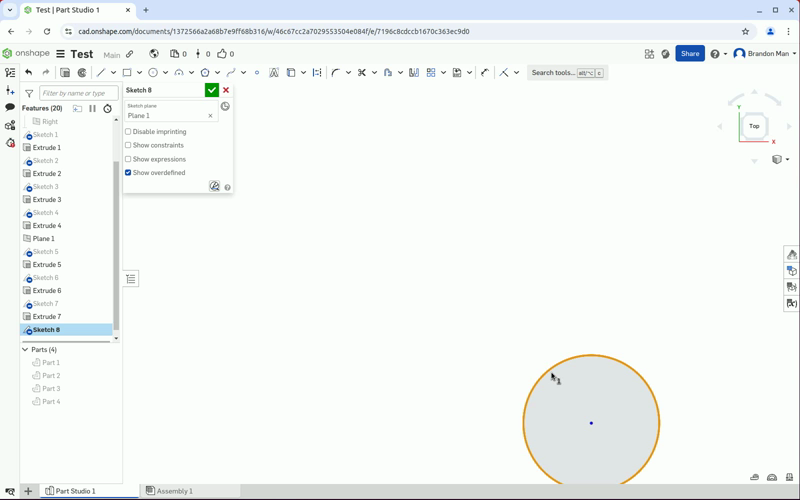
scroll(-6)
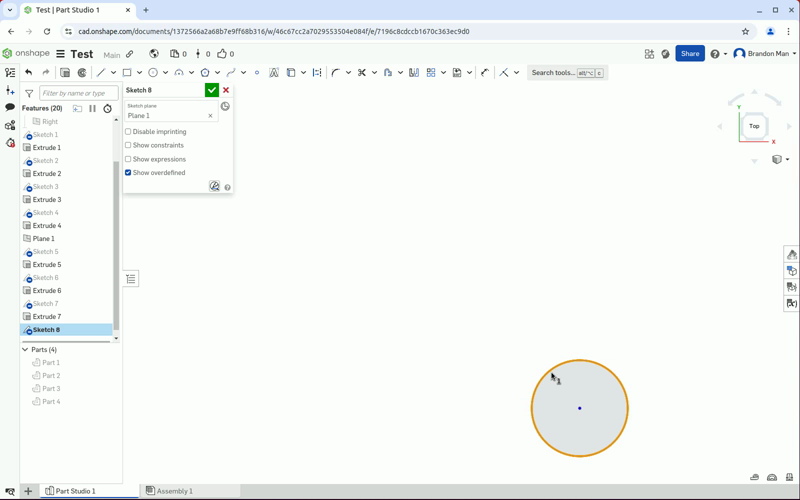
scroll(-6)
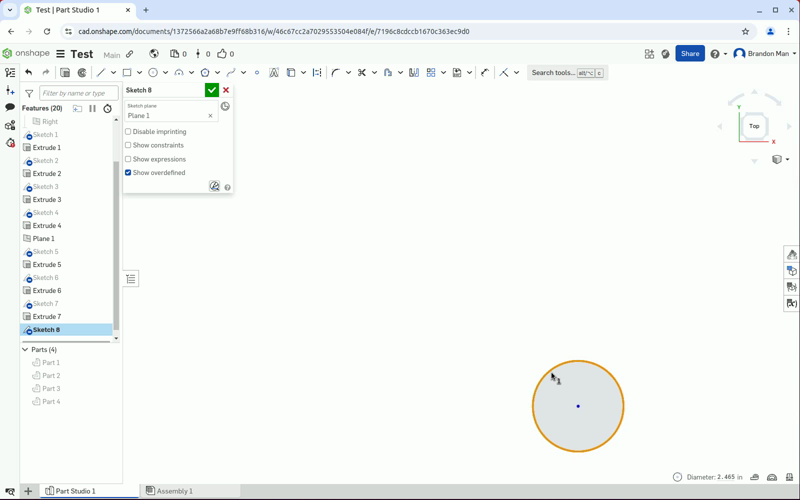
scroll(-6)
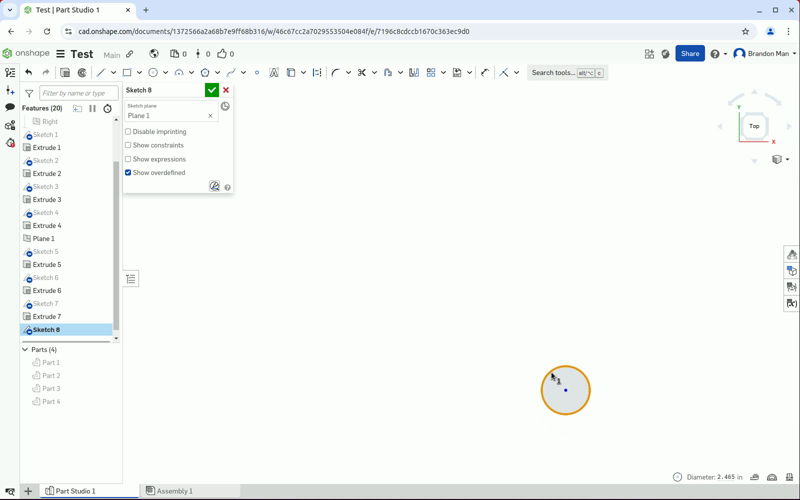
scroll(-6)
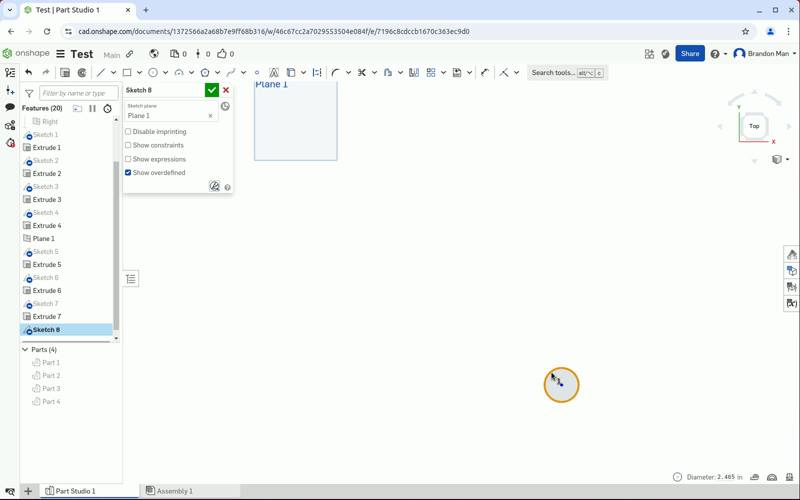
scroll(-6)
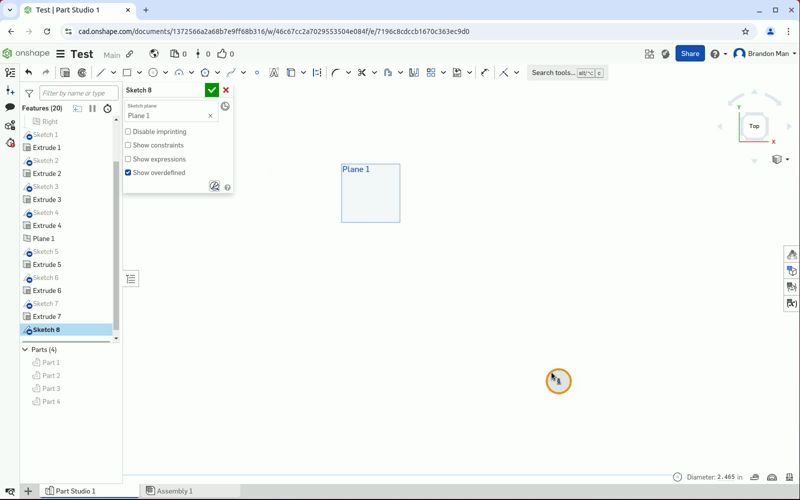
scroll(-6)
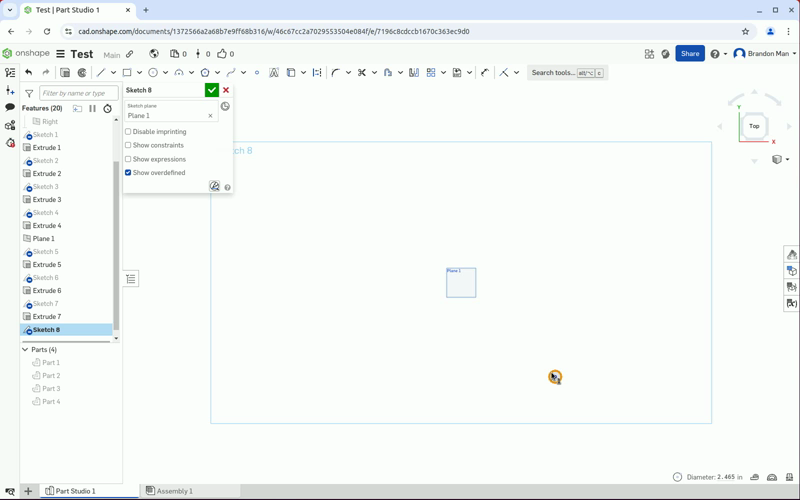
mouse_move(73, 352)
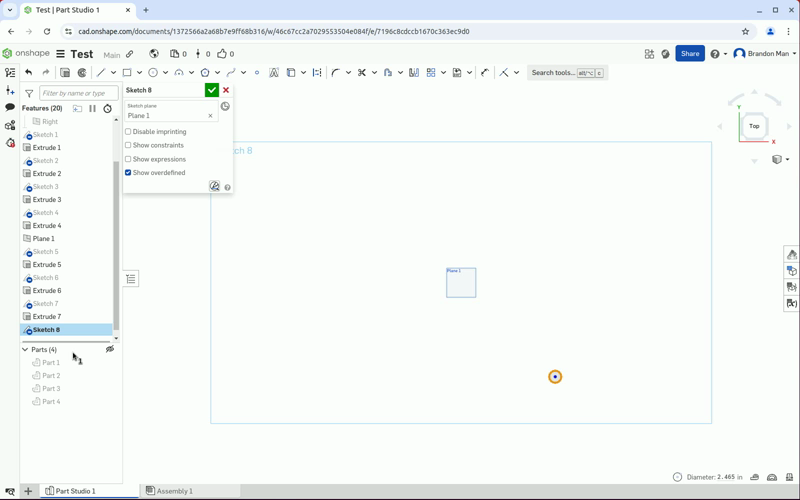
key(shift+y)
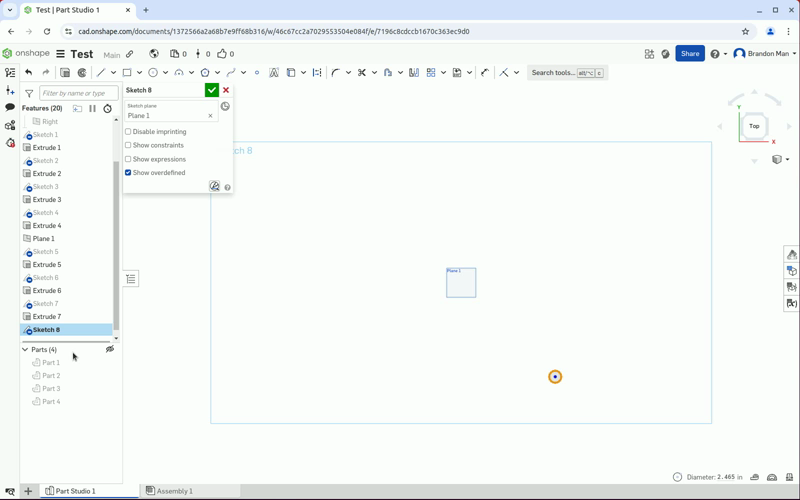
key(shift+e)
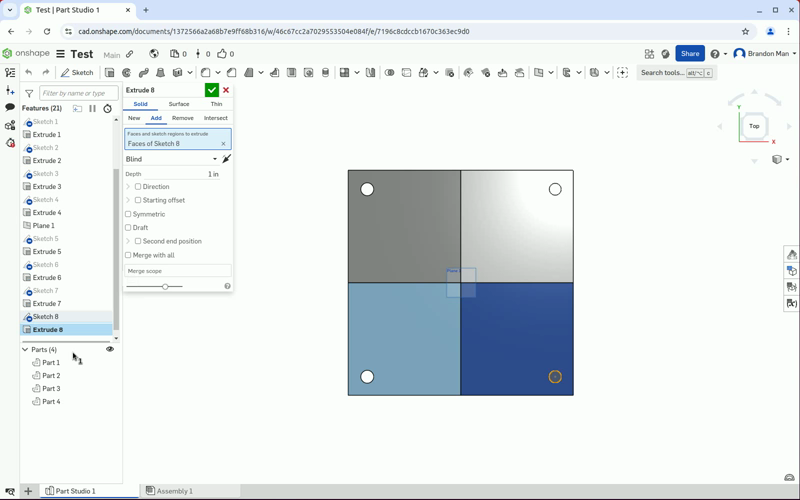
mouse_move(143, 106)
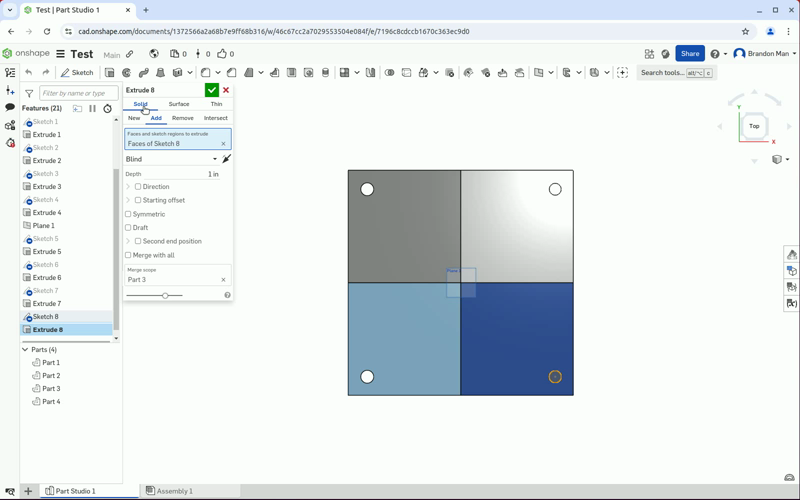
click(143, 106)
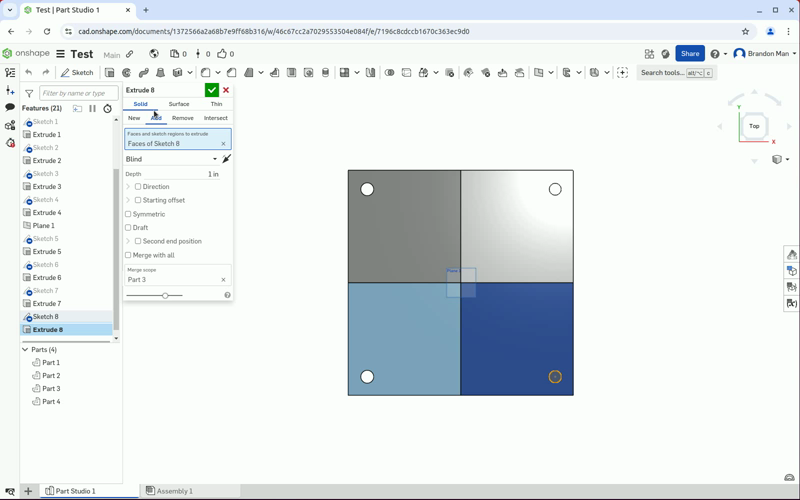
mouse_move(186, 120)
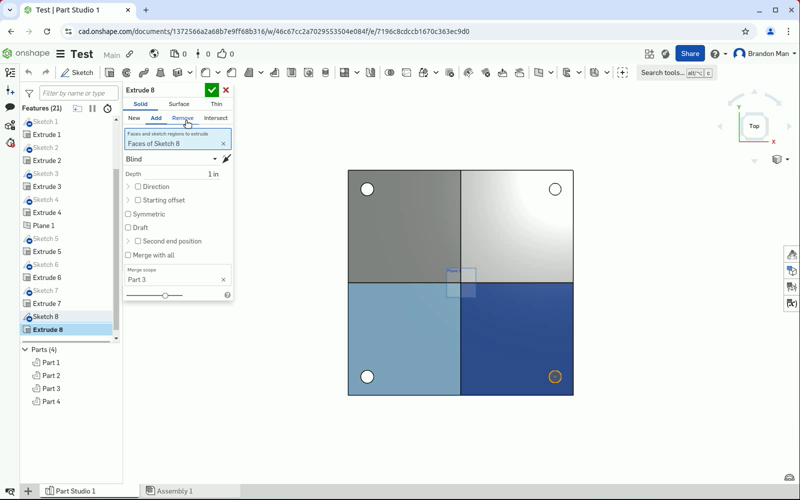
click(186, 120)
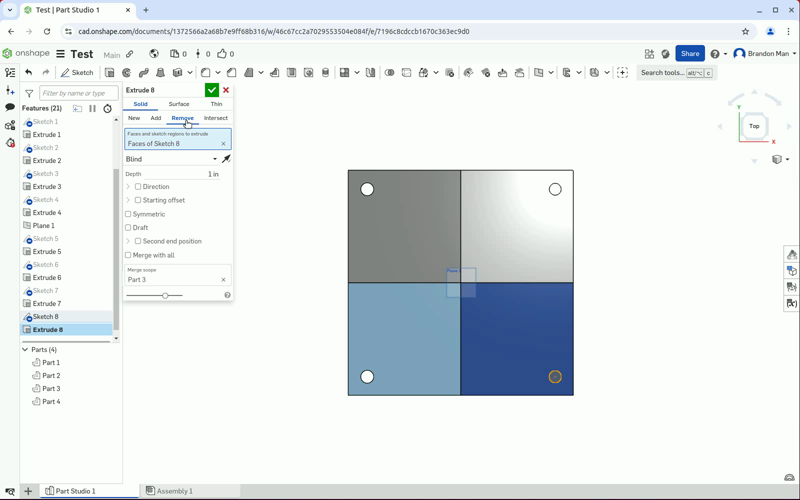
key(tab, 4)
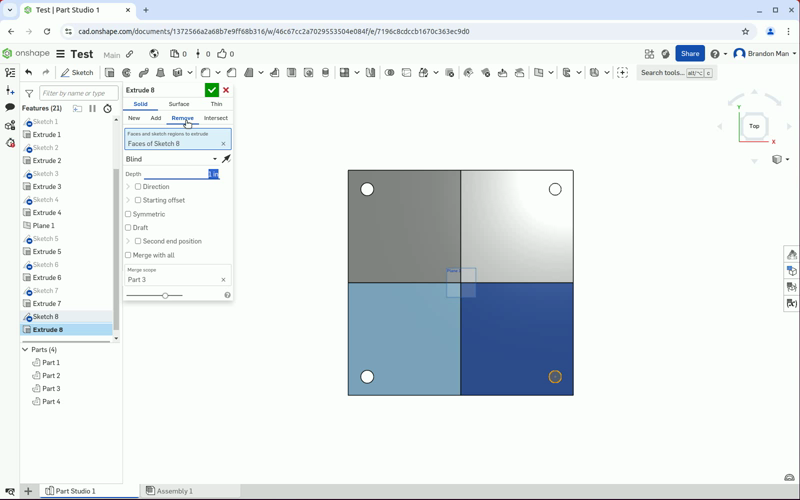
text(9.628)
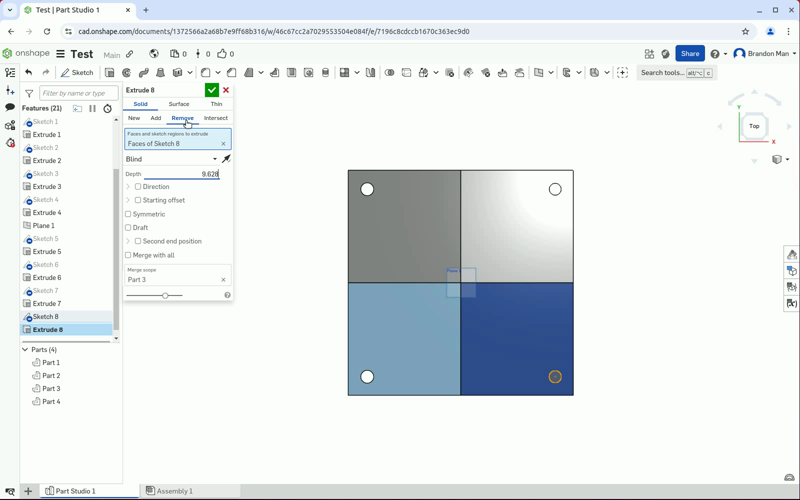
key(tab, 6)
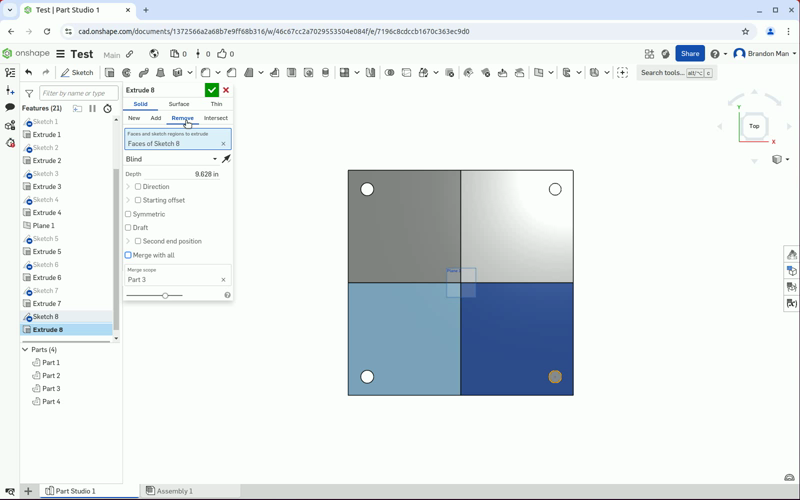
key(space)
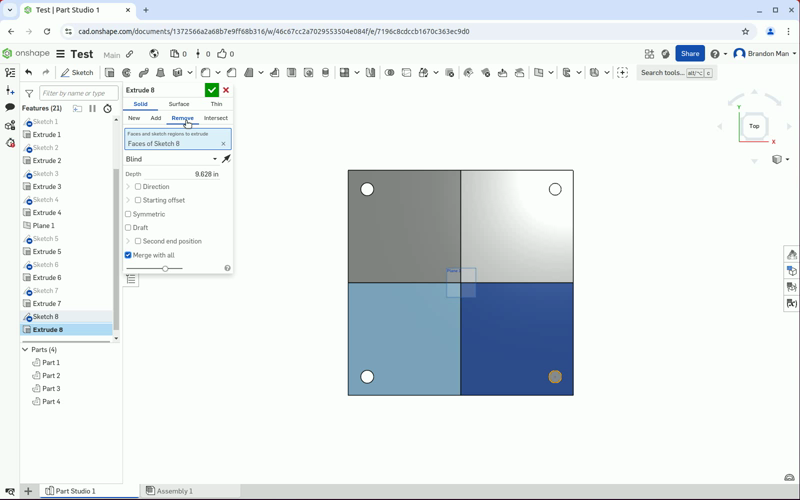
key(enter)
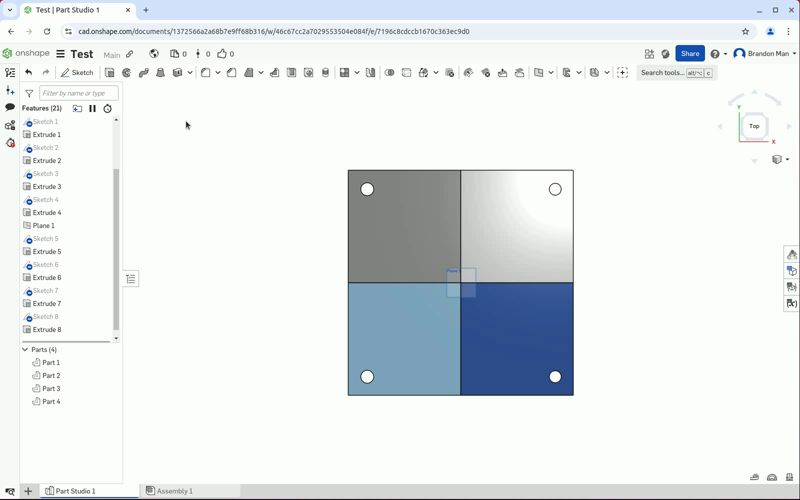
key(shift+h)
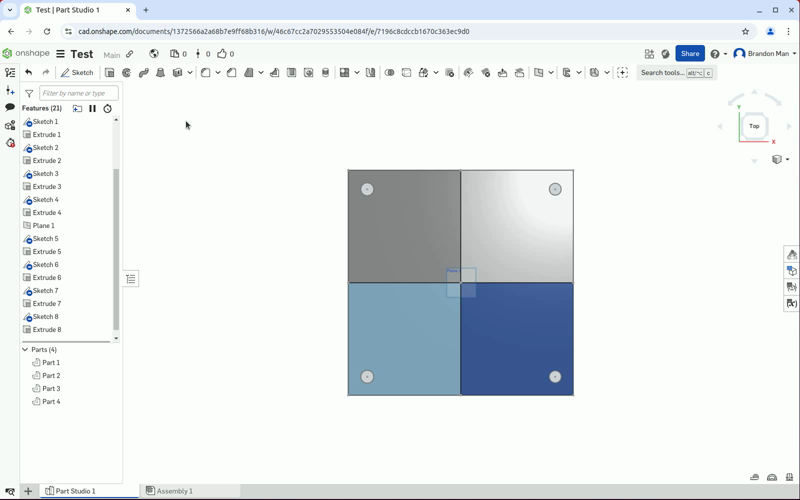
key(shift+h)
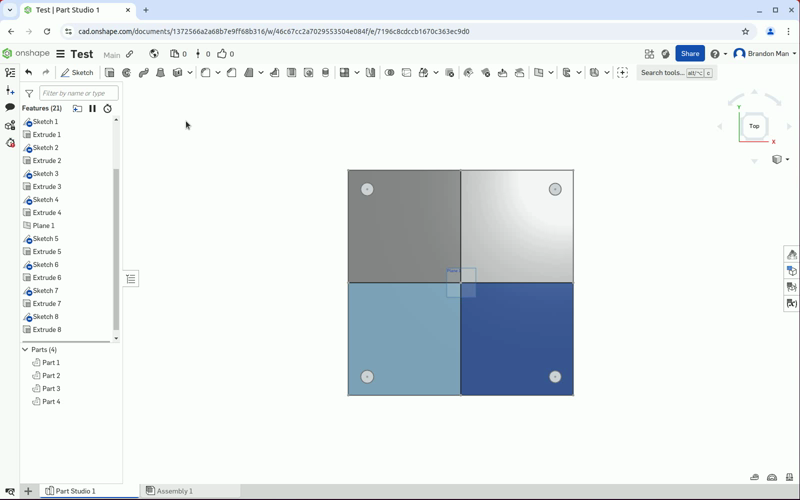
key(shift+7)
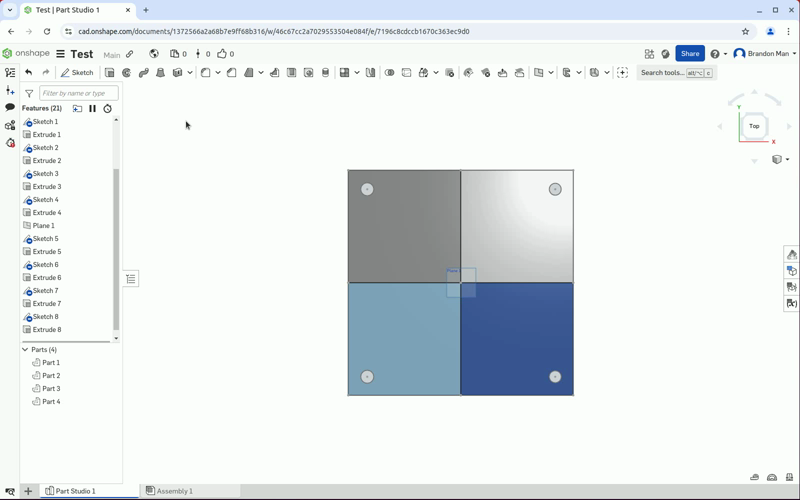
key(up, 3)
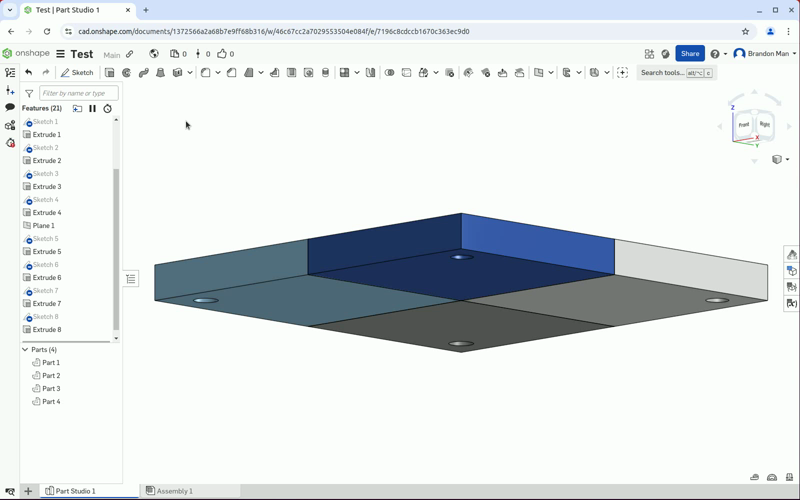
key(left, 3)
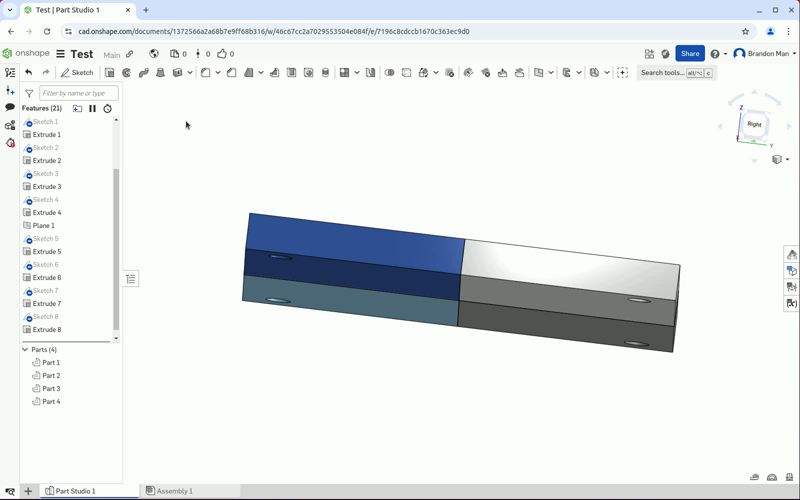
key(right, 3)
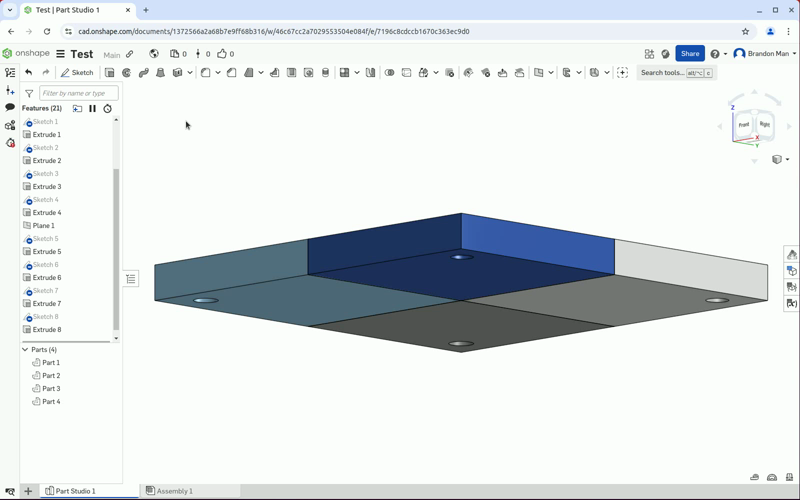
key(down, 3)
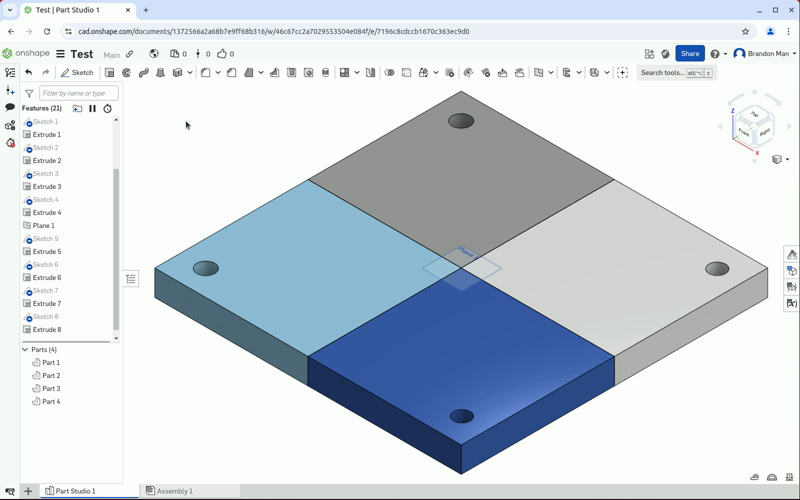
mouse_move(69, 124)
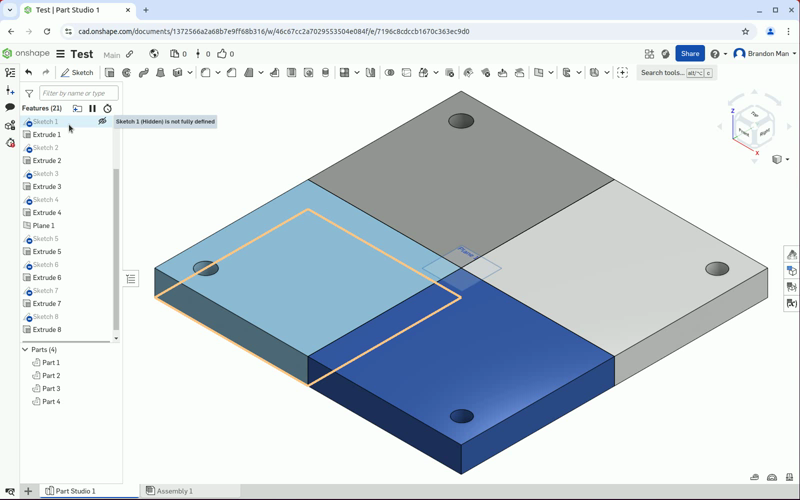
click(69, 124)